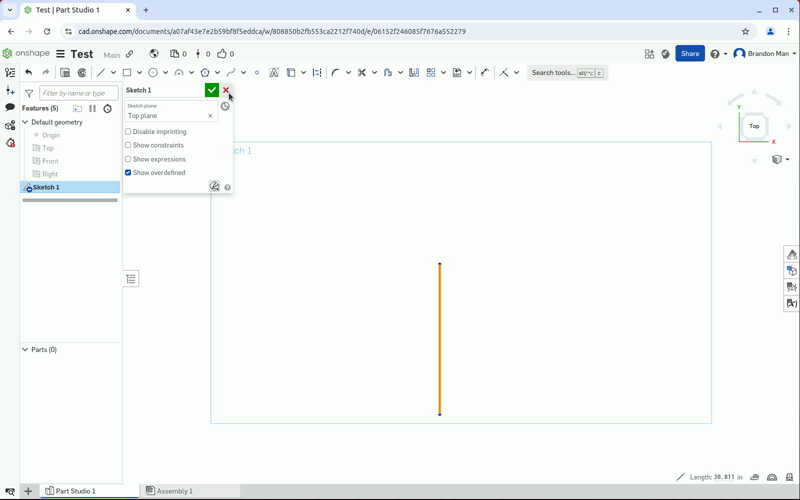
key(shift+h)
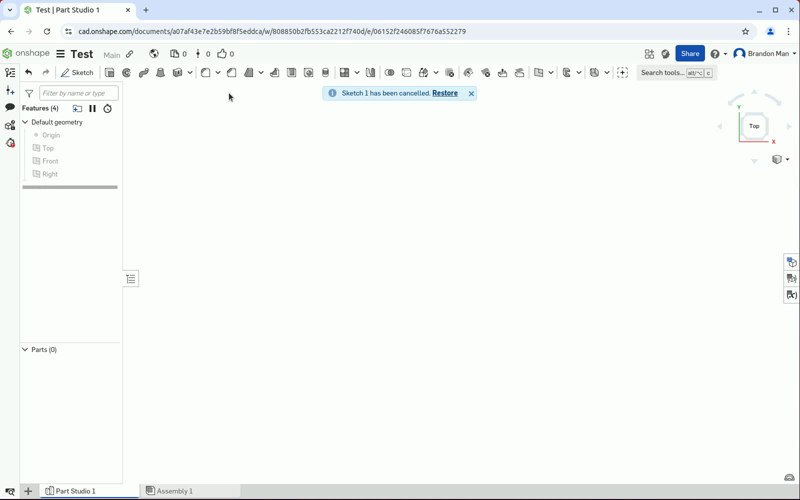
mouse_move(73, 352)
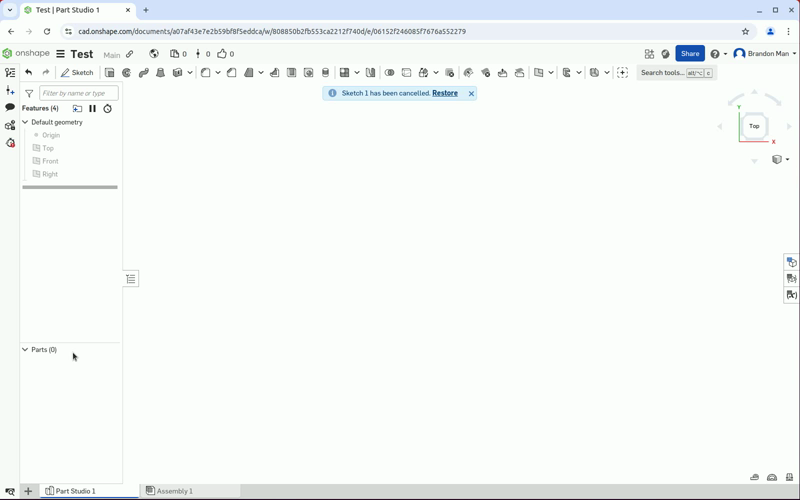
key(y)
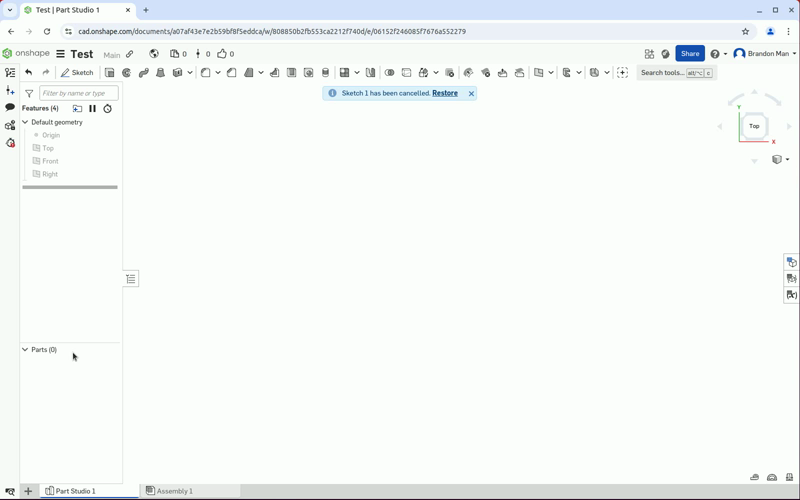
key(shift+p)
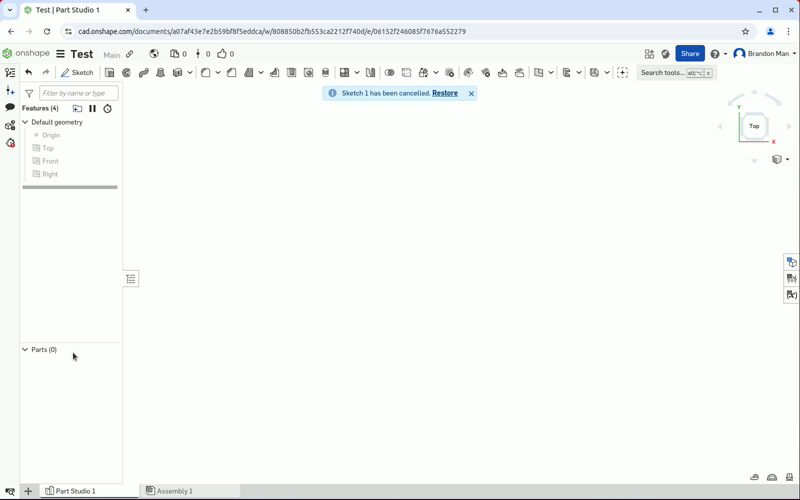
key(space)
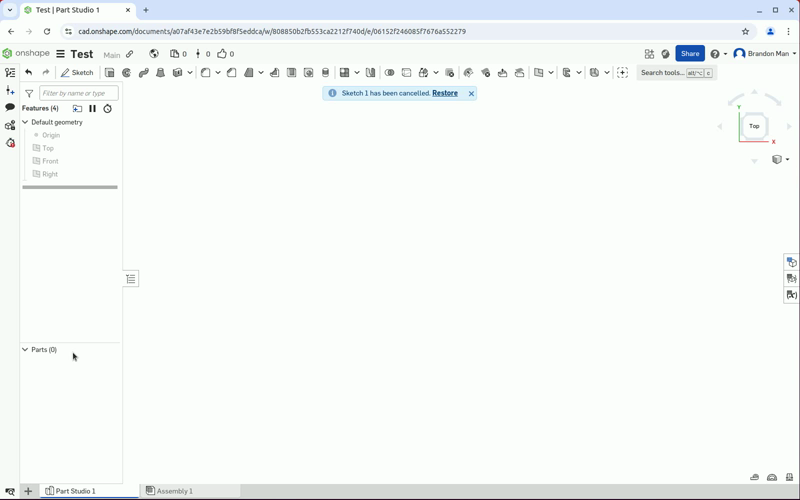
key_down(shift)
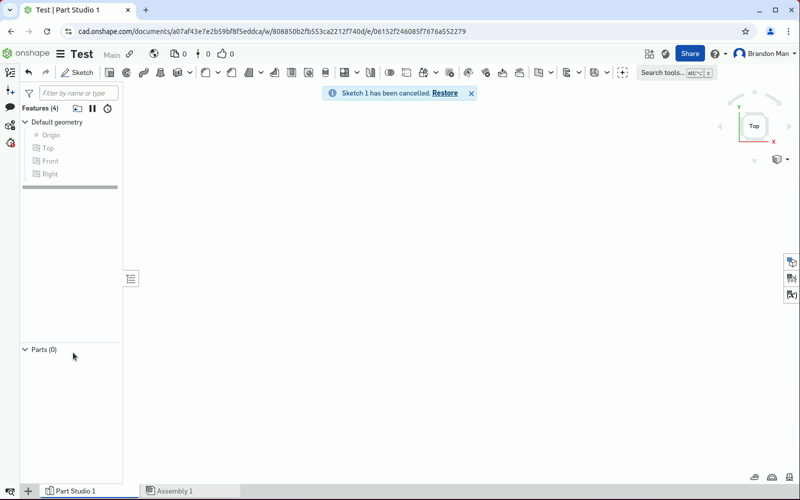
key(up)
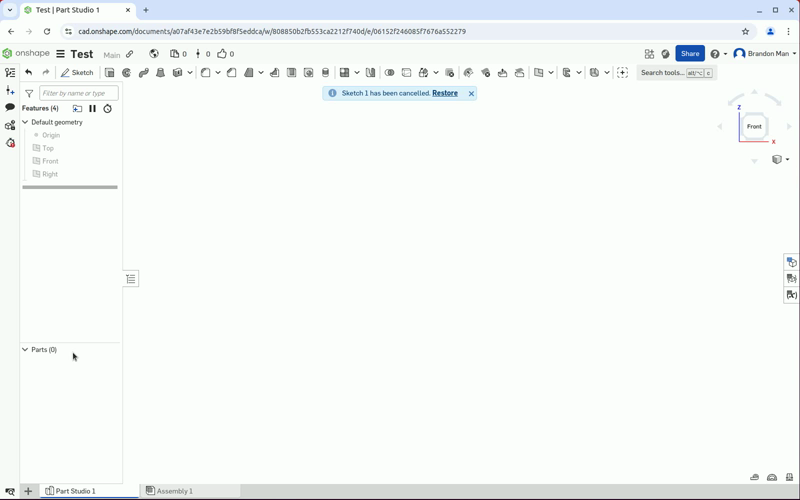
key_up(shift)
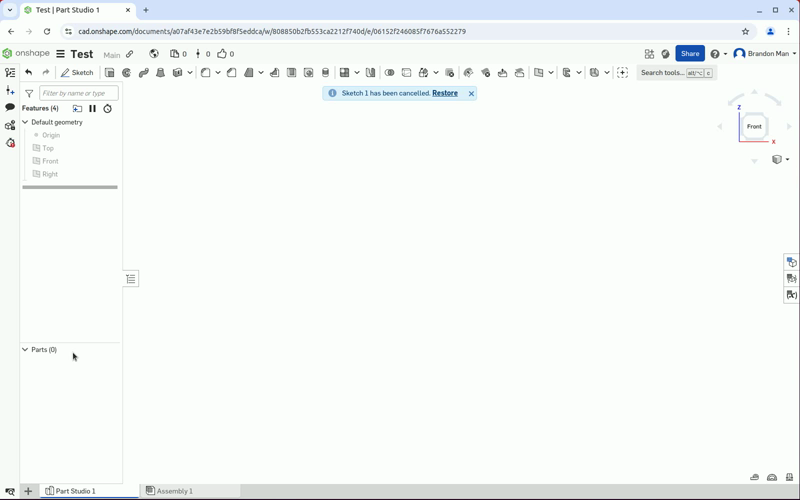
mouse_move(73, 352)
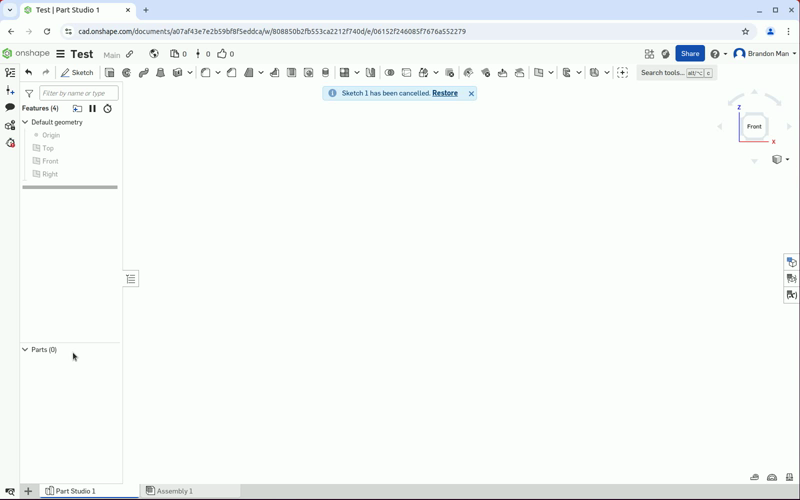
key(shift+y)
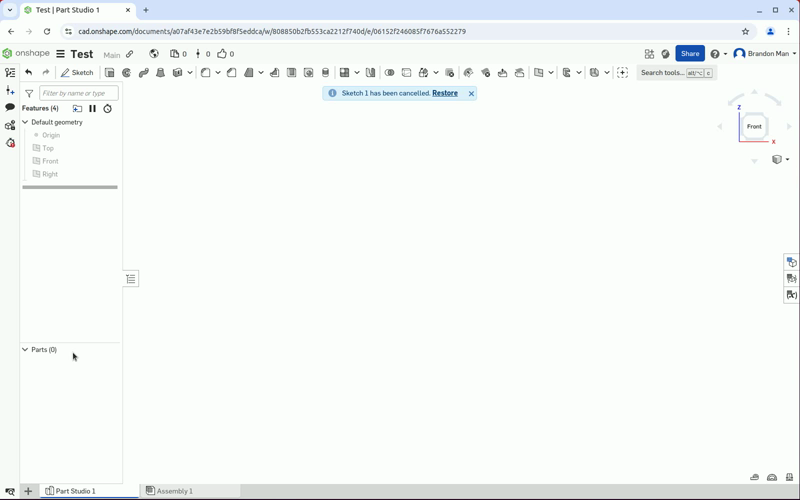
key(shift+s)
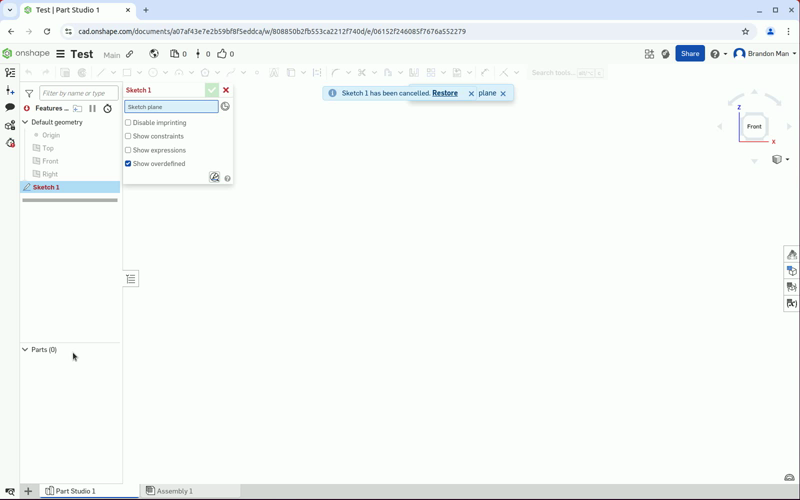
mouse_move(73, 163)
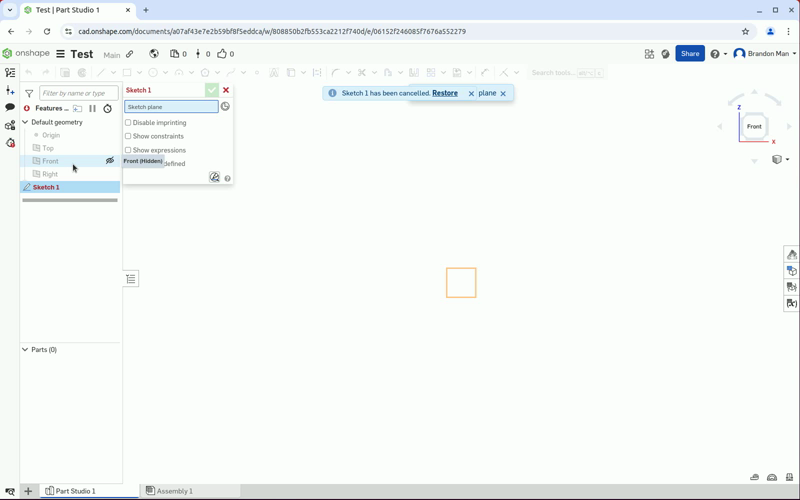
click(73, 163)
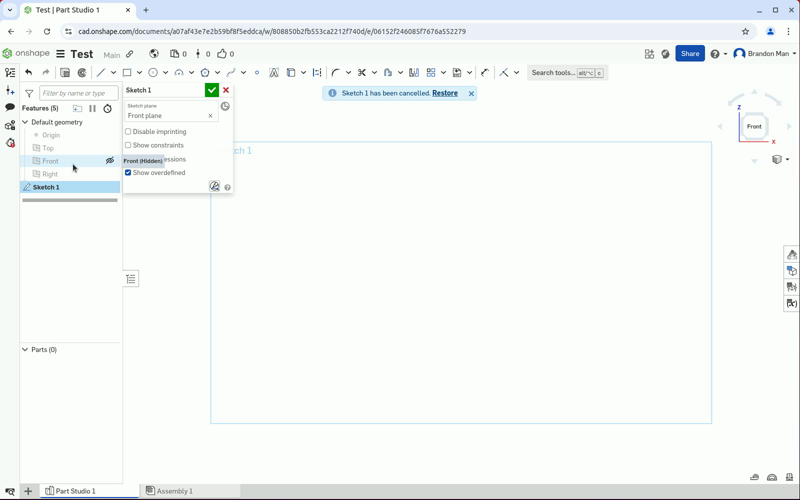
mouse_move(73, 352)
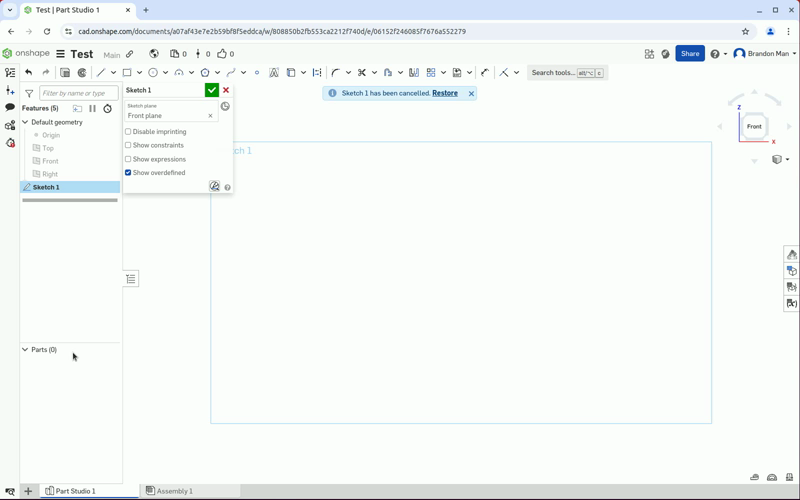
key(y)
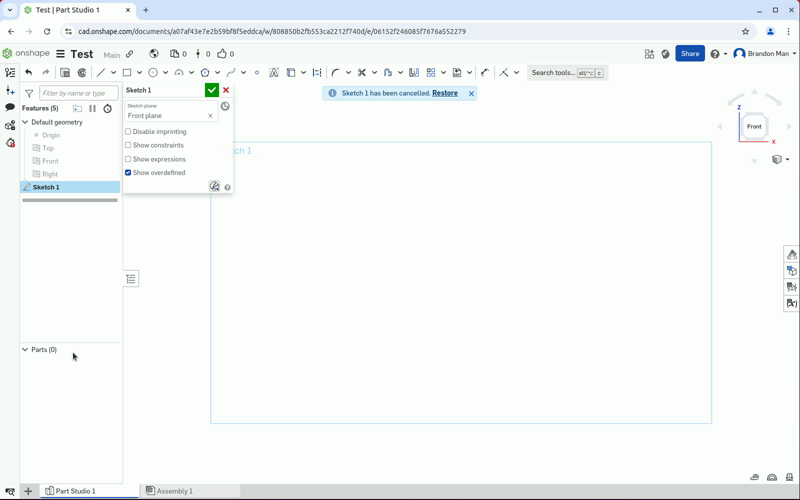
key(c)
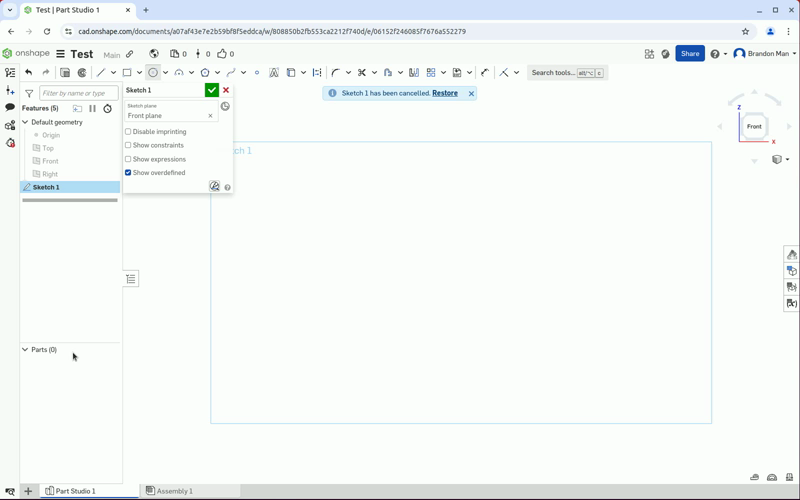
key_down(shift)
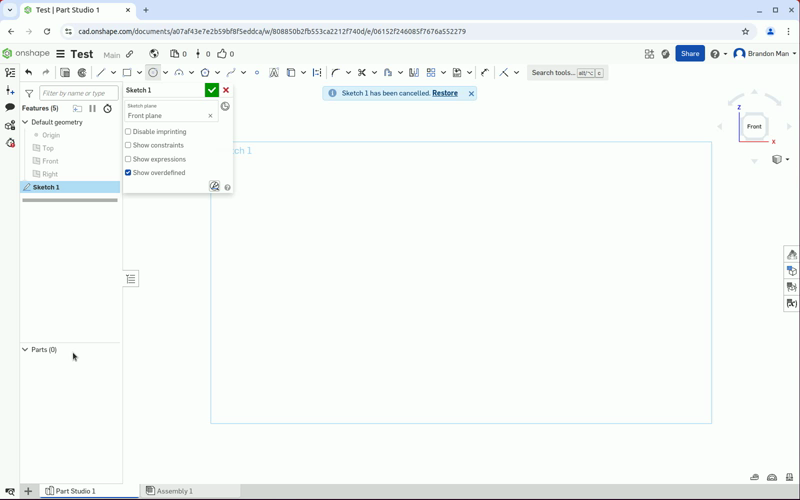
mouse_move(461, 178)
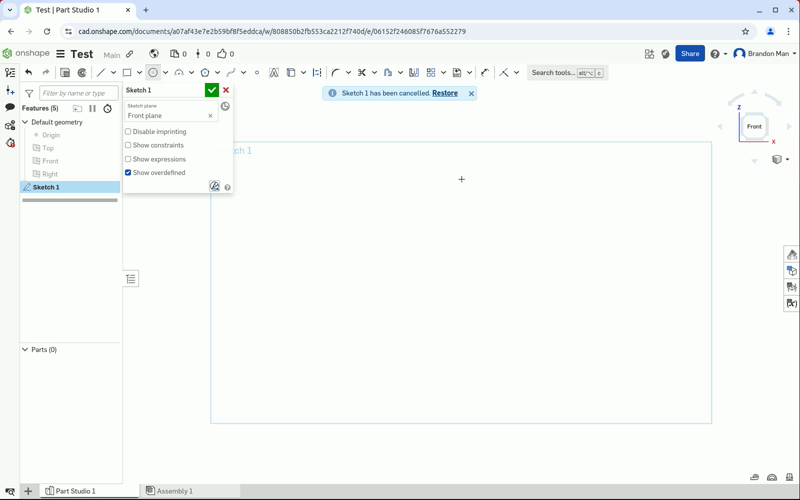
click(461, 178)
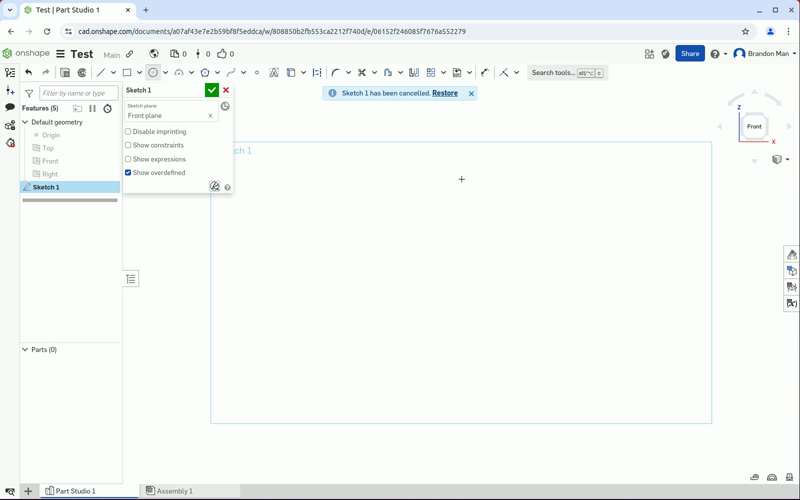
key_up(shift)
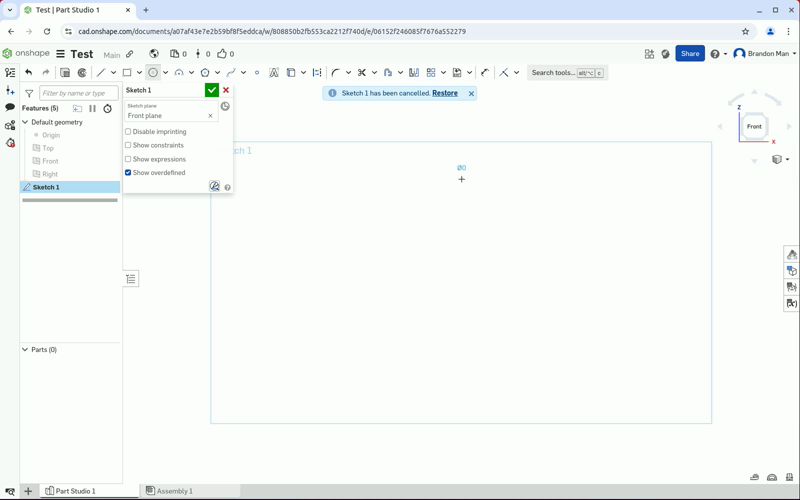
mouse_move(471, 178)
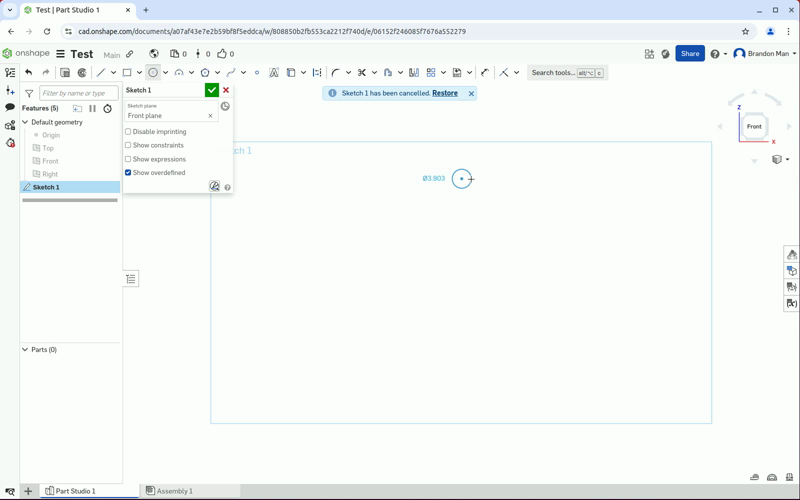
click(471, 178)
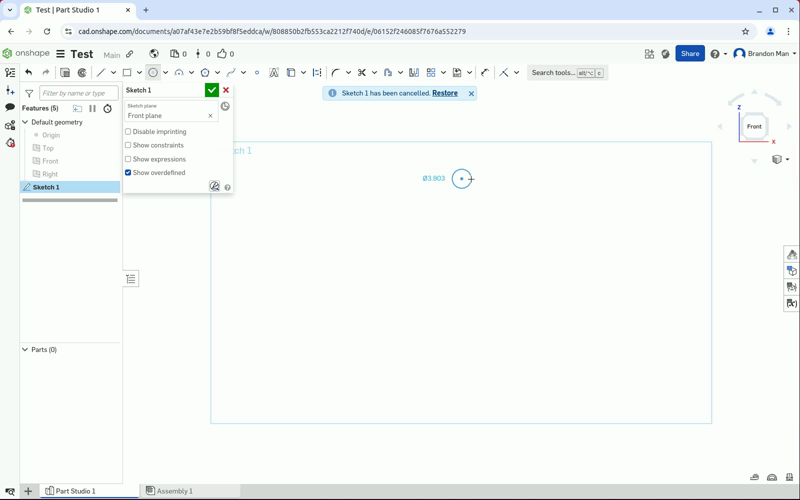
key(esc)
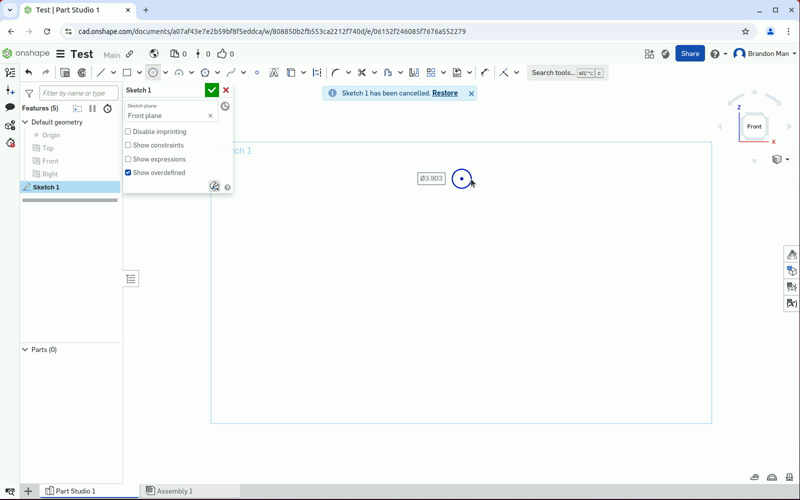
key(c)
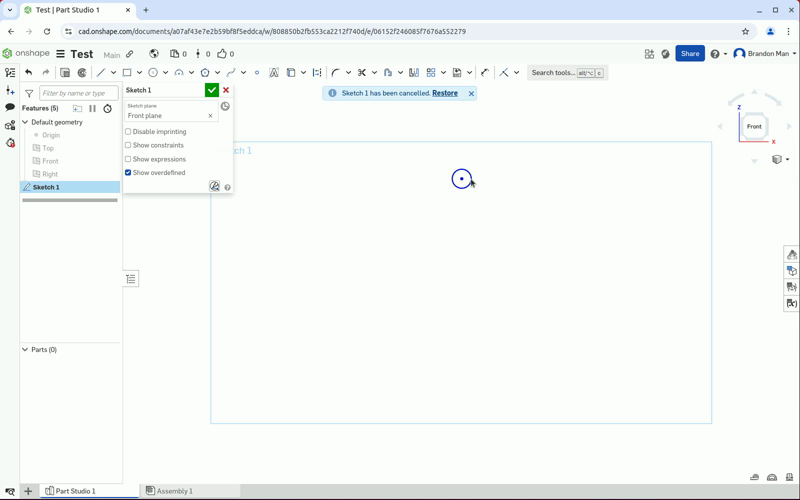
key_down(shift)
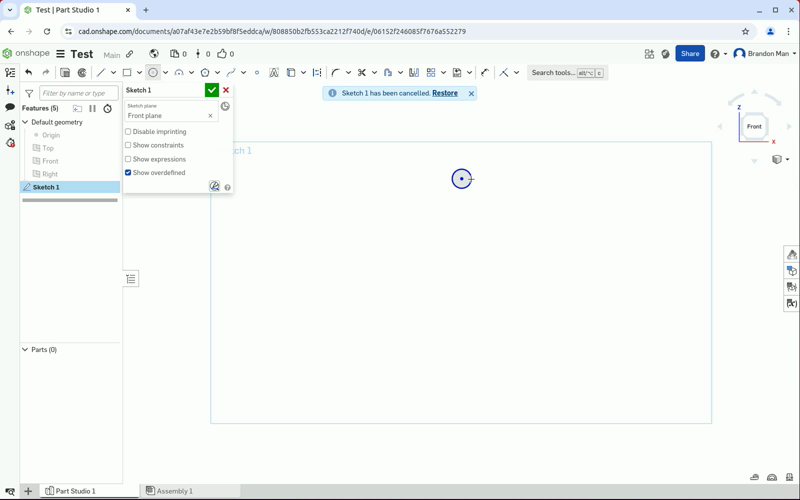
mouse_move(461, 178)
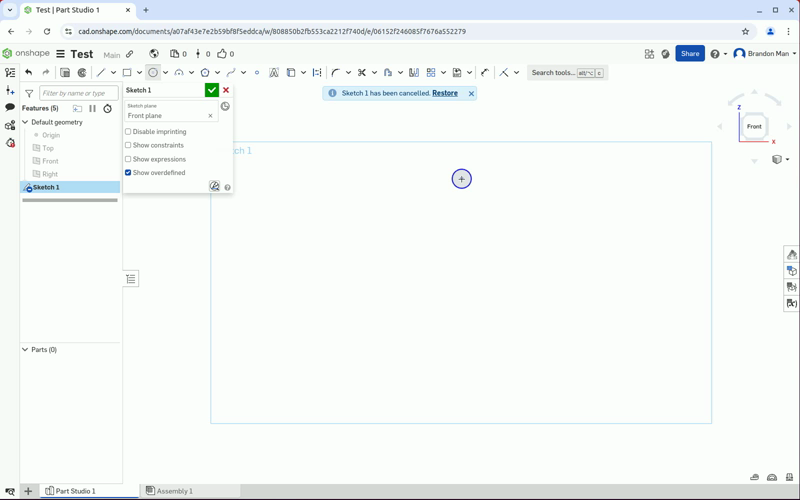
click(461, 178)
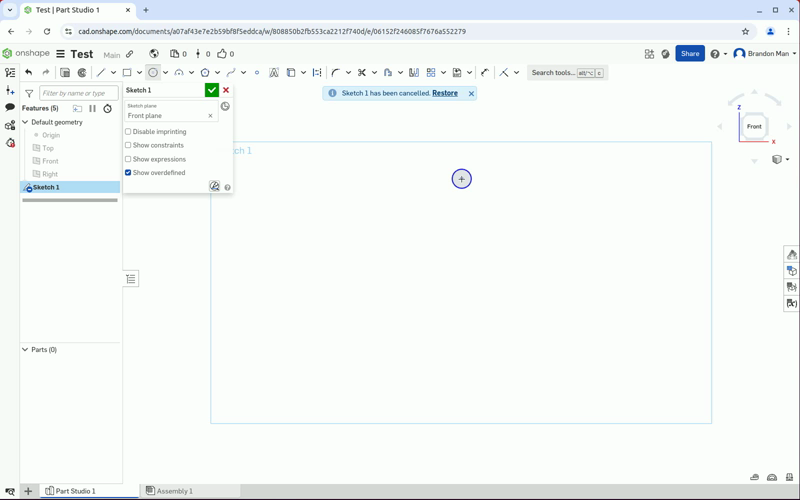
key_up(shift)
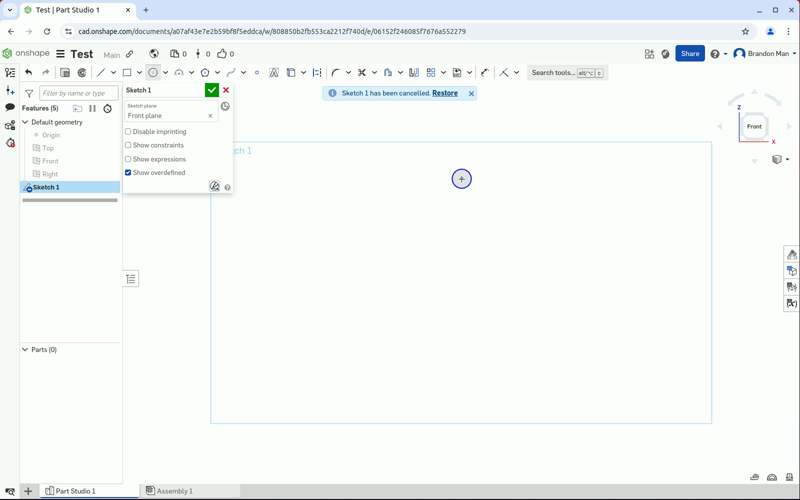
mouse_move(464, 178)
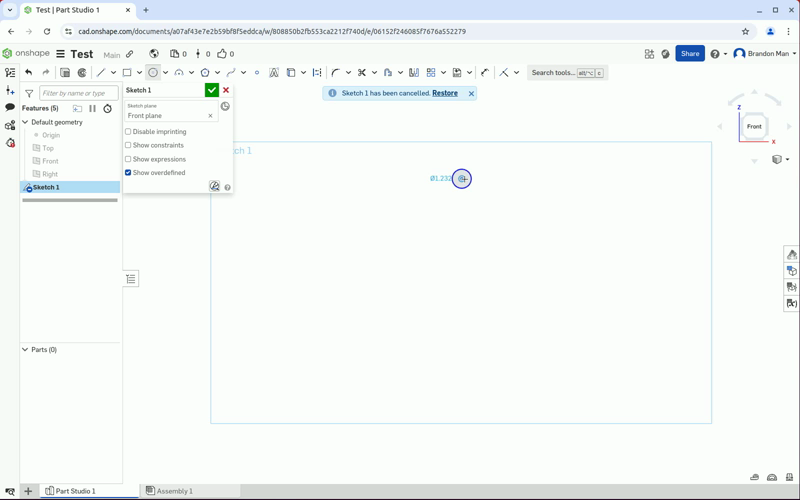
scroll(6)
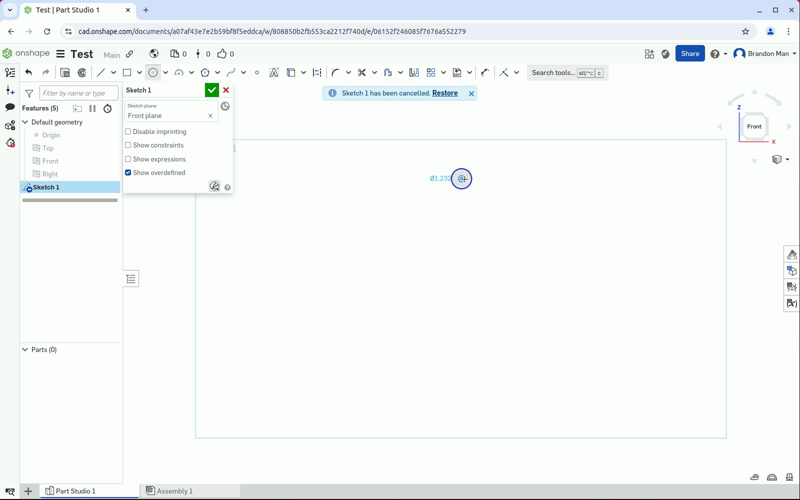
scroll(6)
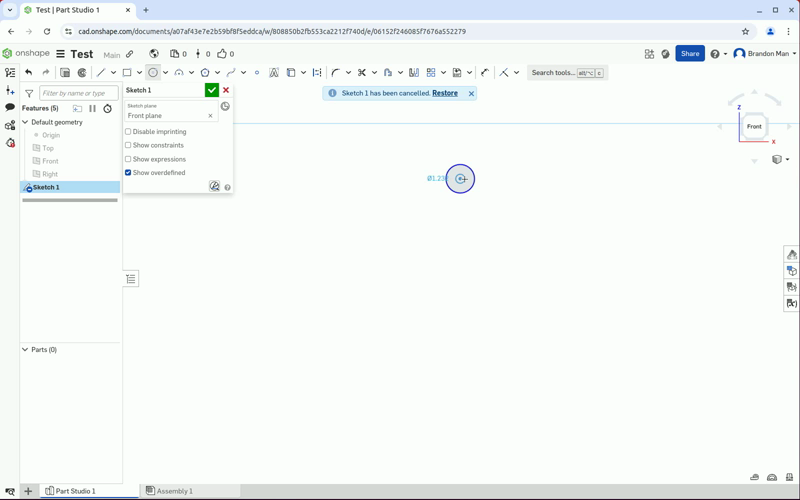
scroll(6)
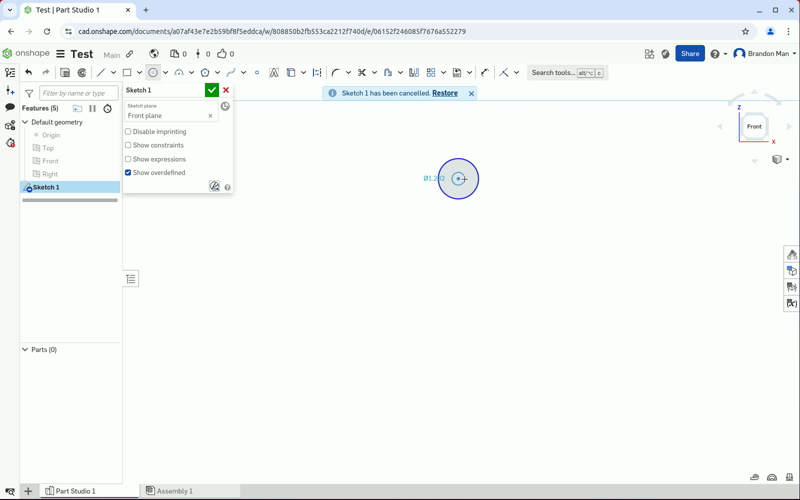
scroll(6)
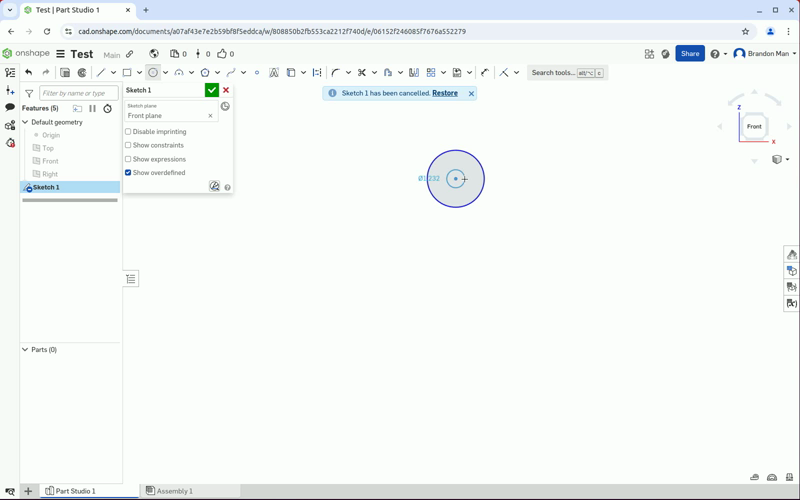
scroll(6)
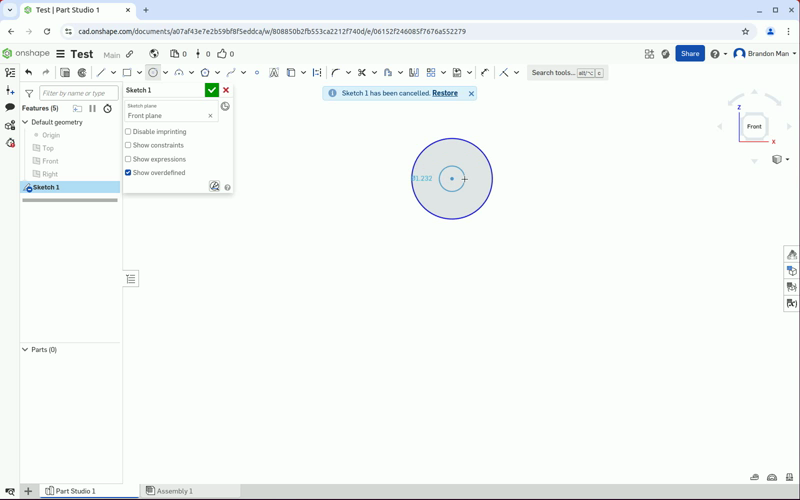
scroll(6)
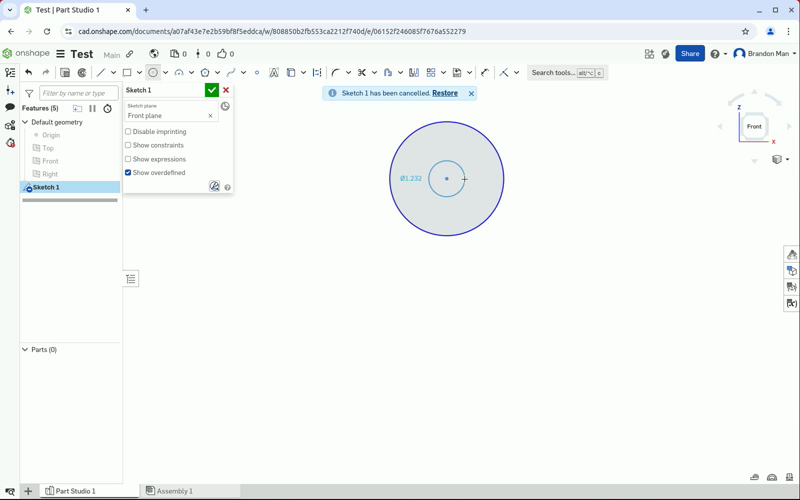
scroll(6)
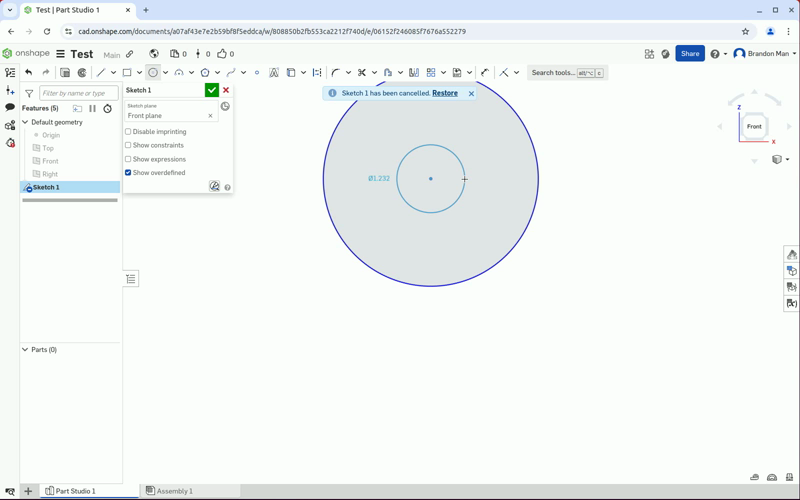
click(464, 178)
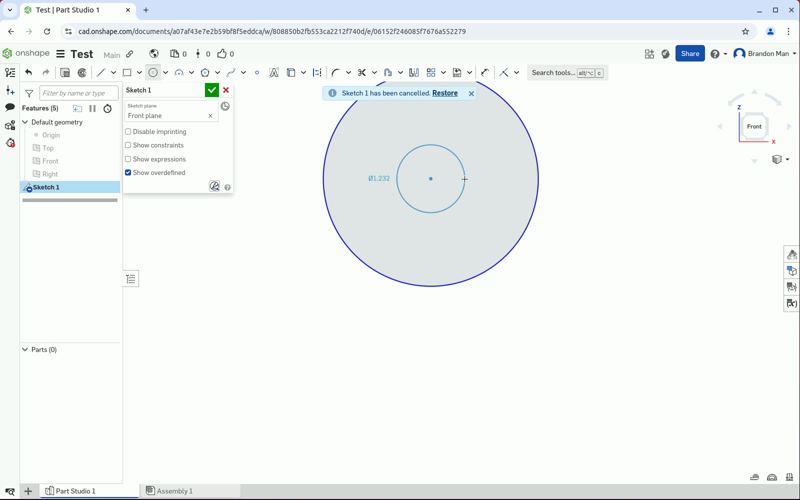
scroll(-6)
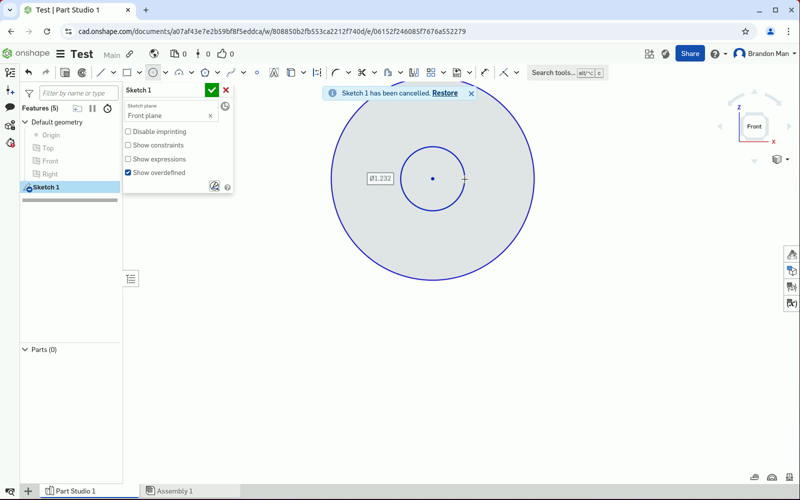
scroll(-6)
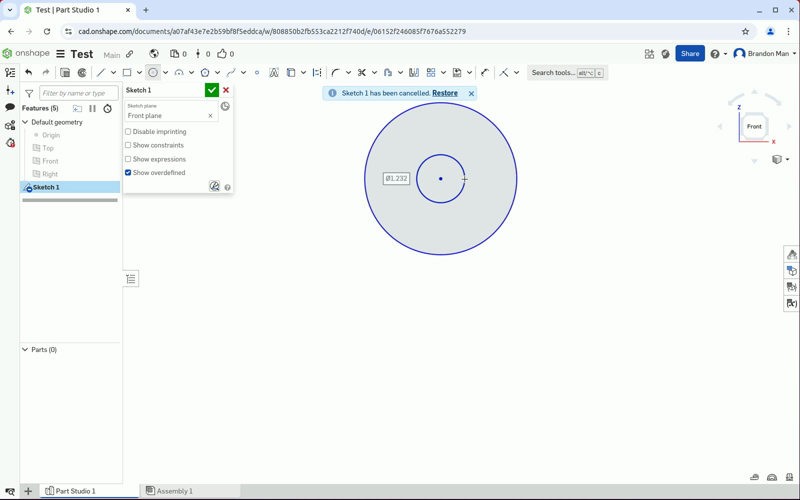
scroll(-6)
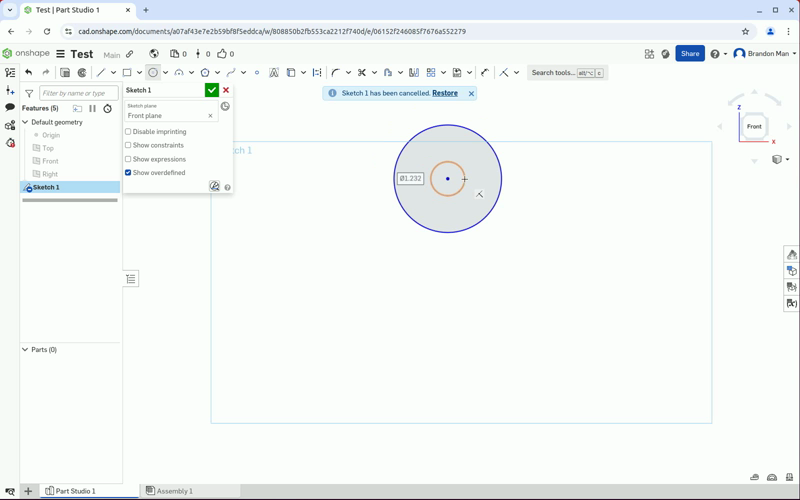
scroll(-6)
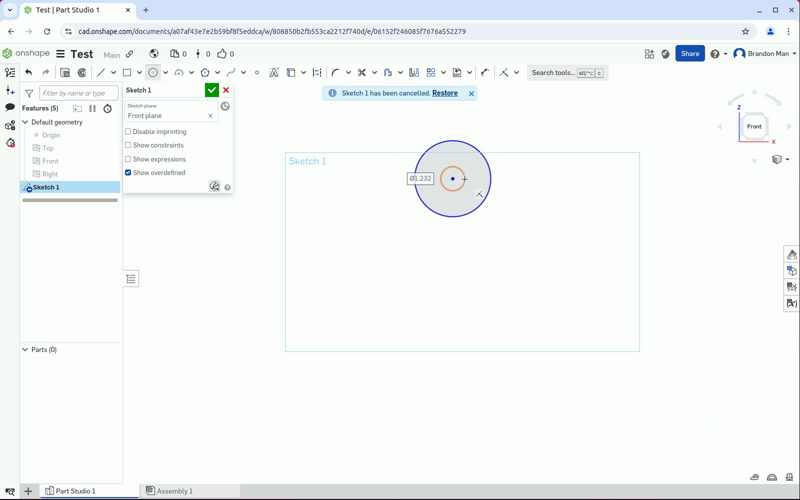
scroll(-6)
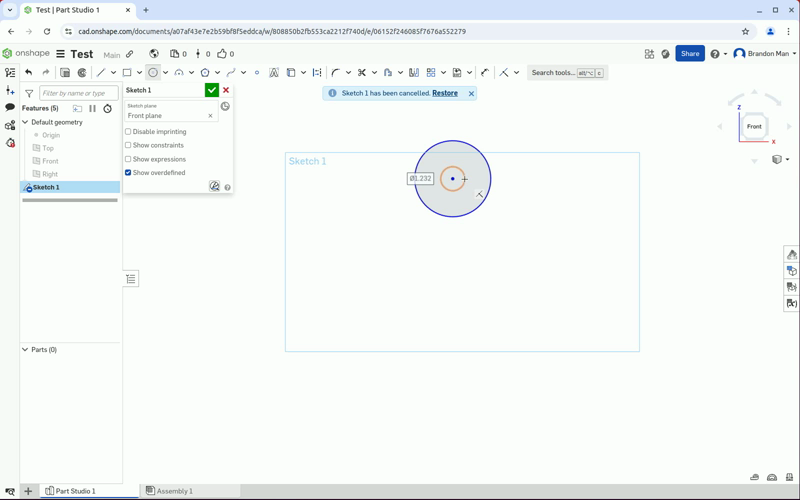
scroll(-6)
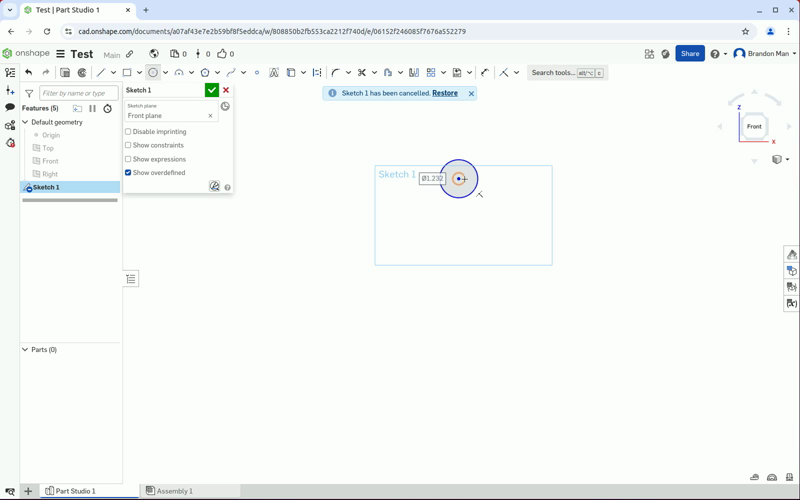
scroll(-6)
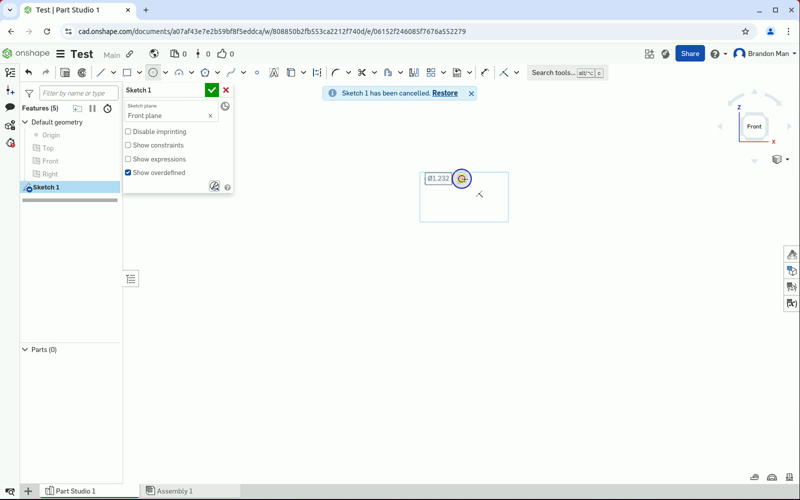
key(esc)
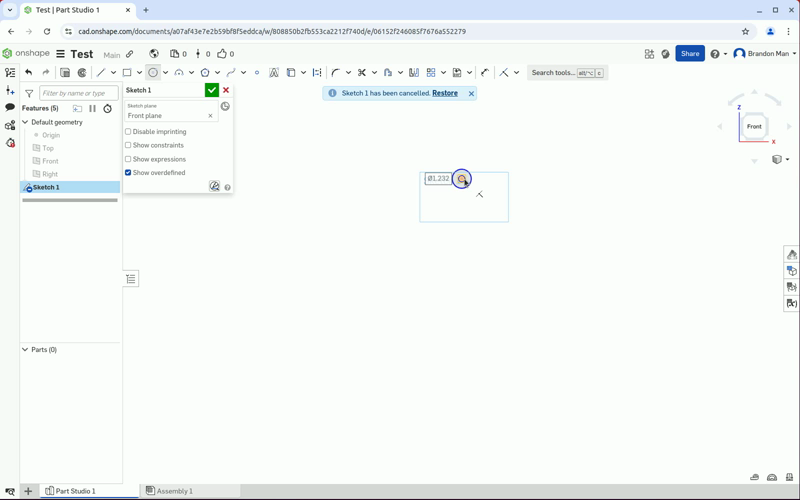
mouse_move(454, 177)
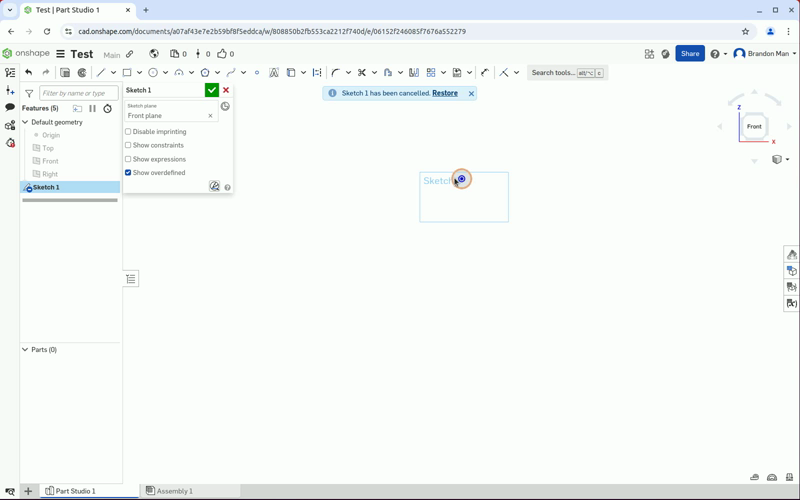
scroll(6)
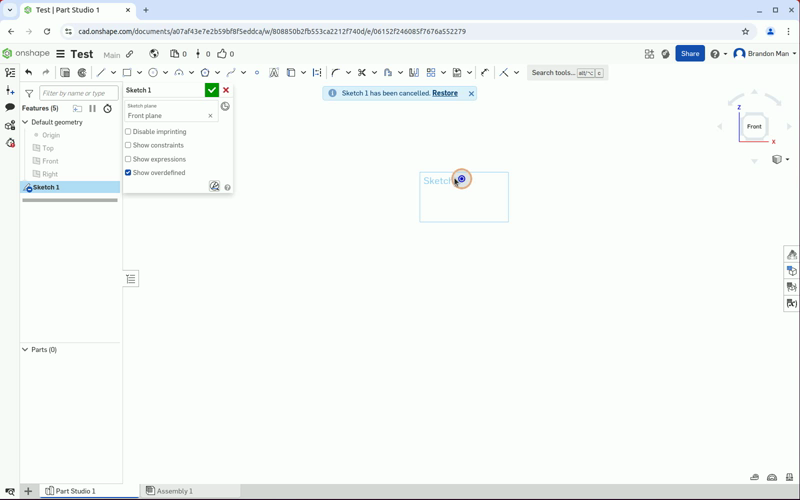
scroll(6)
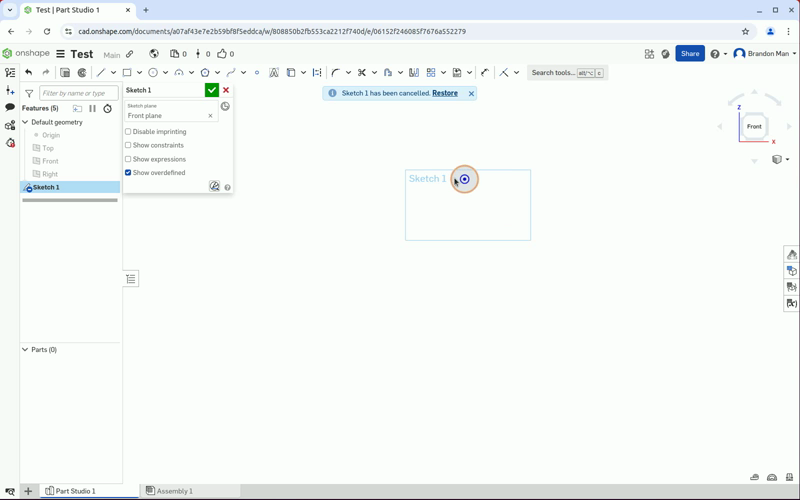
scroll(6)
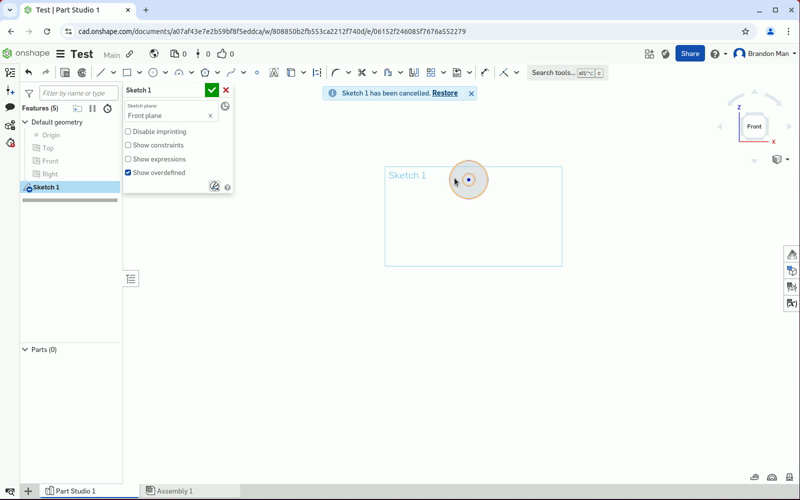
scroll(6)
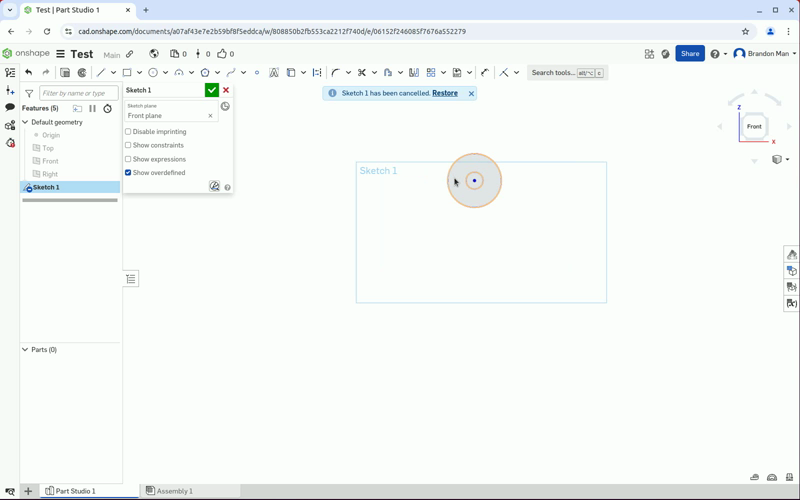
scroll(6)
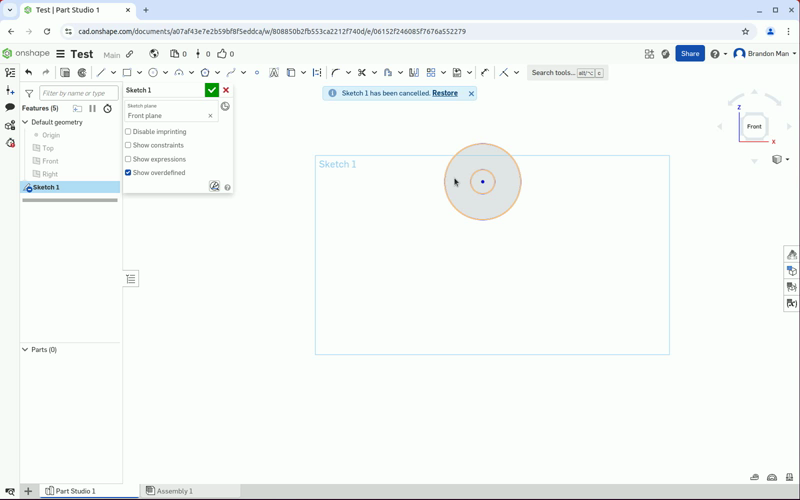
scroll(6)
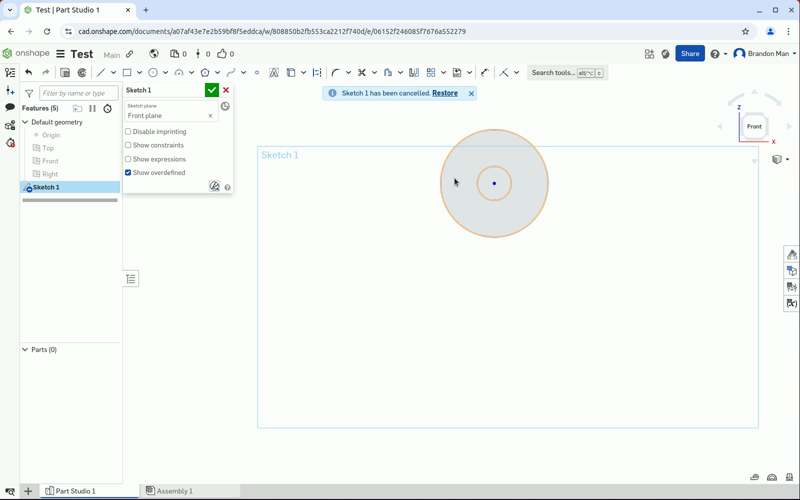
scroll(6)
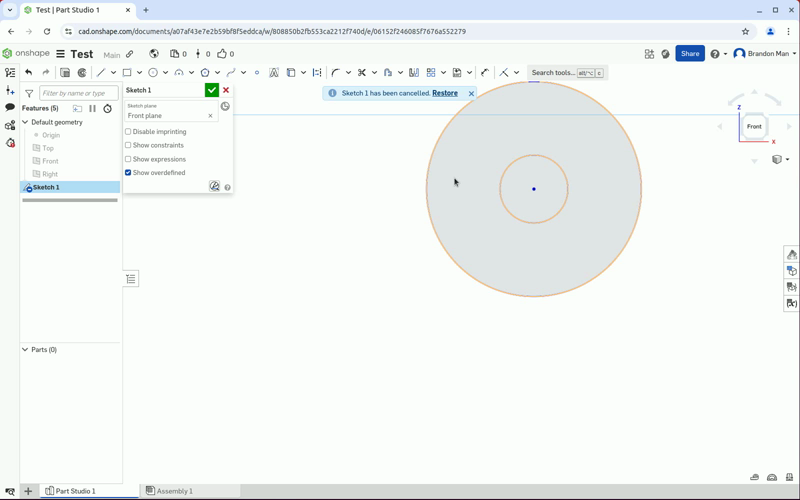
click(454, 177)
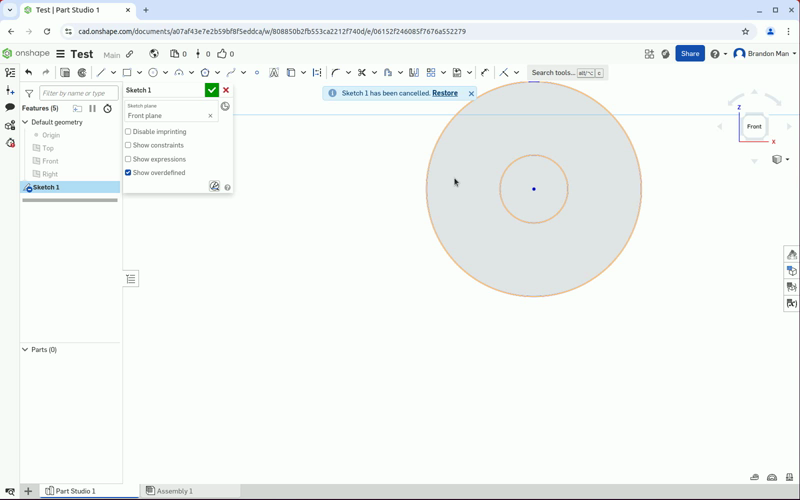
scroll(-6)
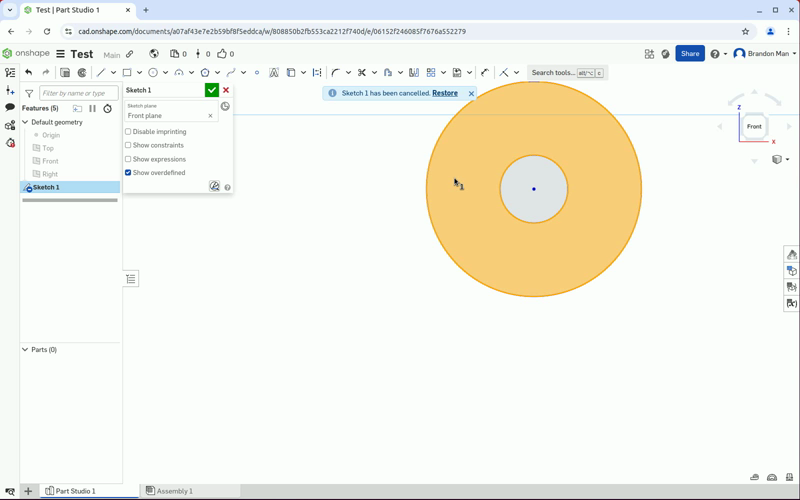
scroll(-6)
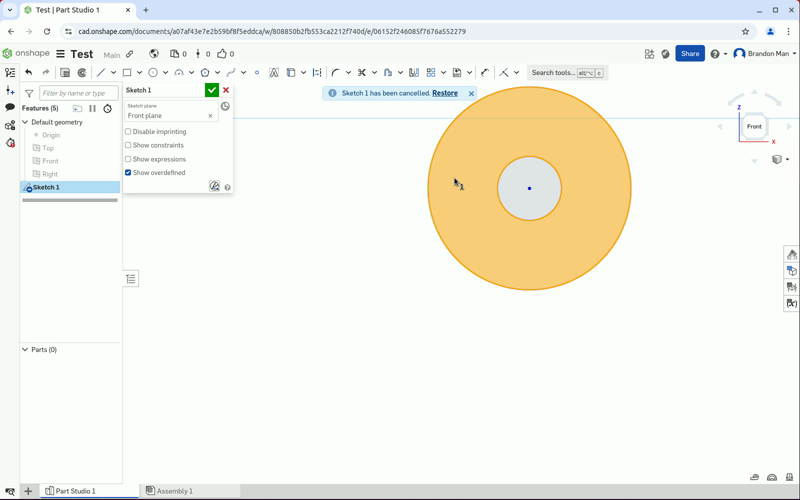
scroll(-6)
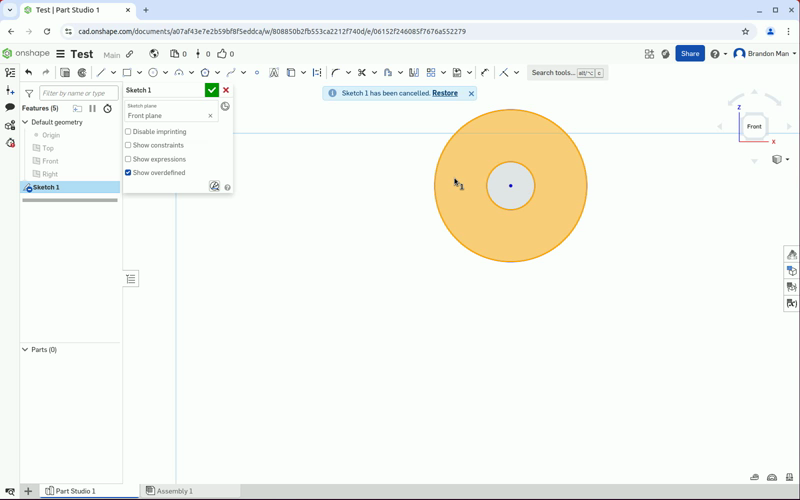
scroll(-6)
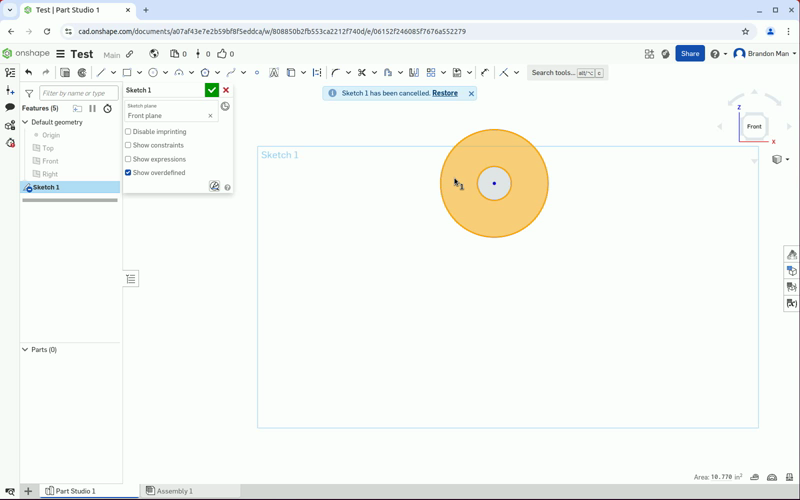
scroll(-6)
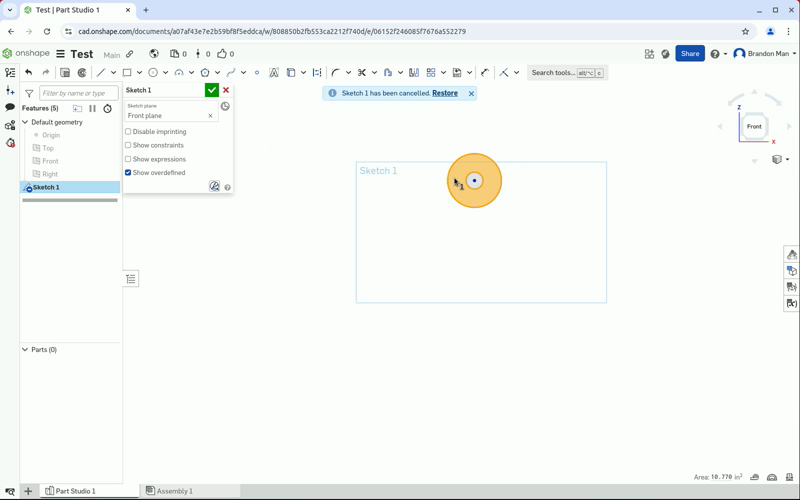
scroll(-6)
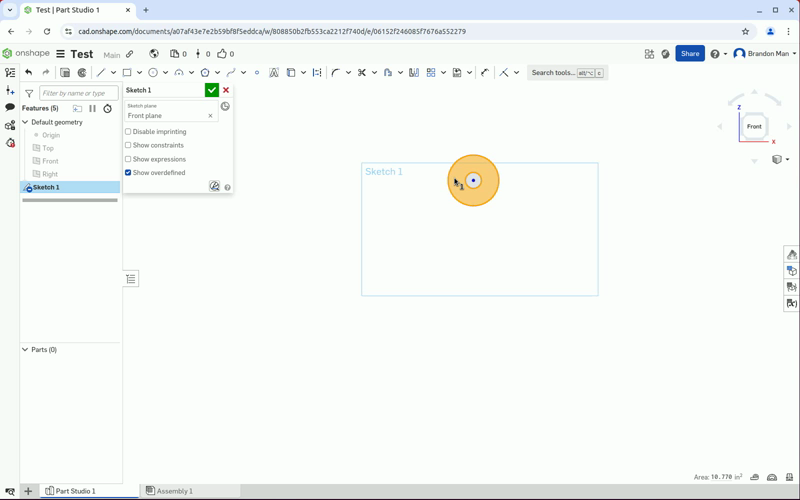
scroll(-6)
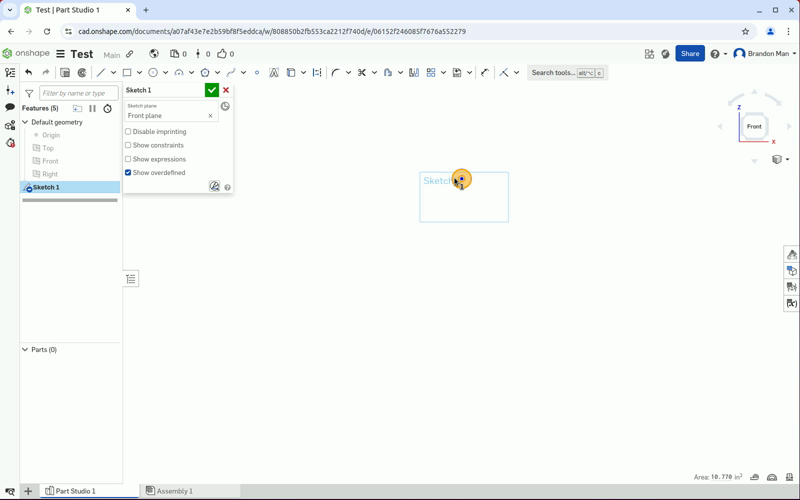
mouse_move(73, 352)
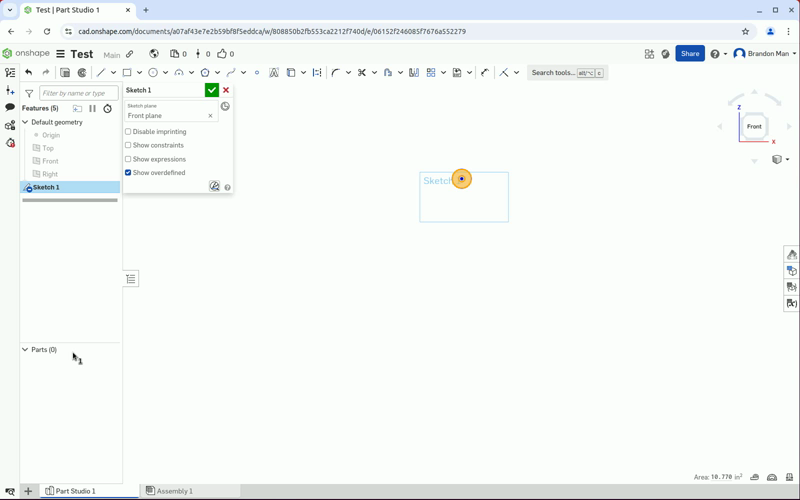
key(shift+y)
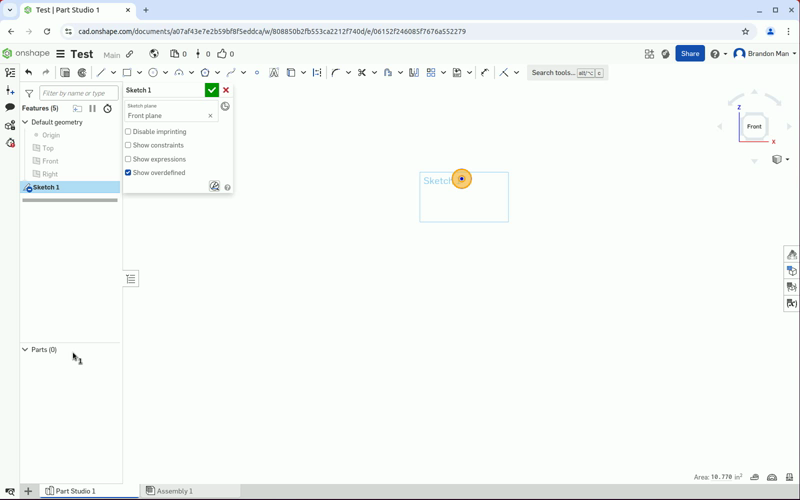
key(shift+e)
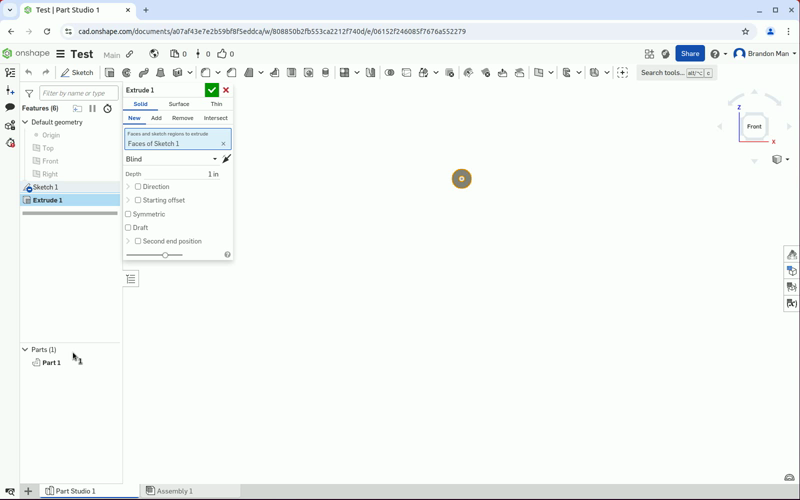
mouse_move(143, 106)
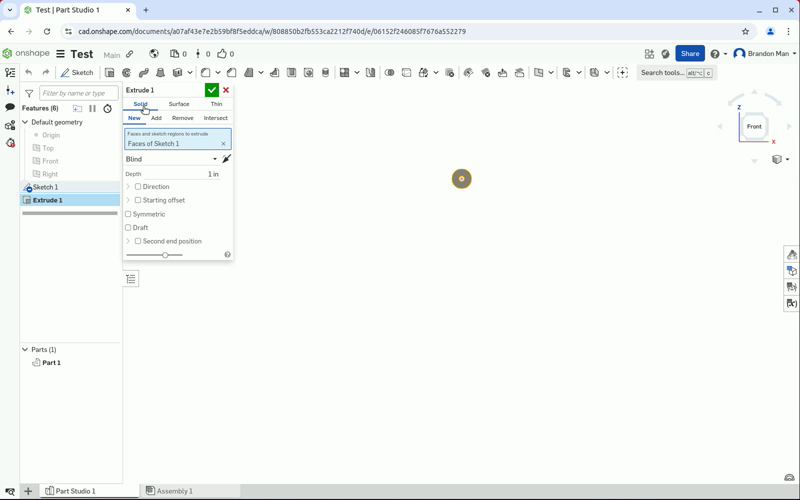
click(143, 106)
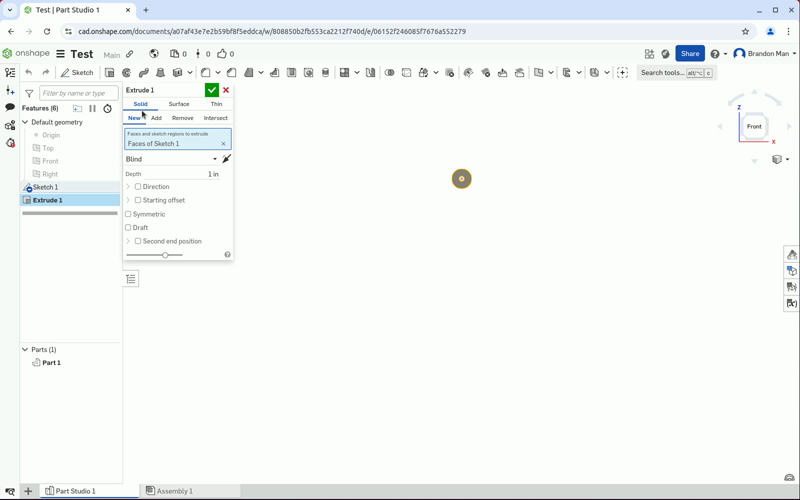
mouse_move(137, 120)
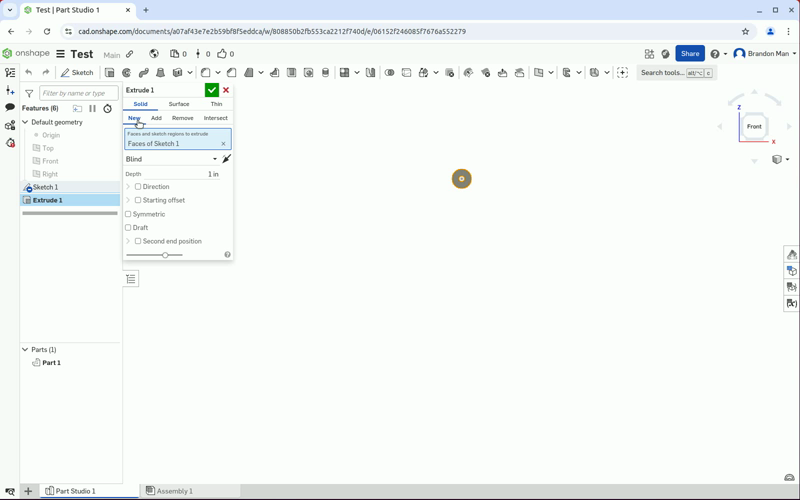
click(137, 120)
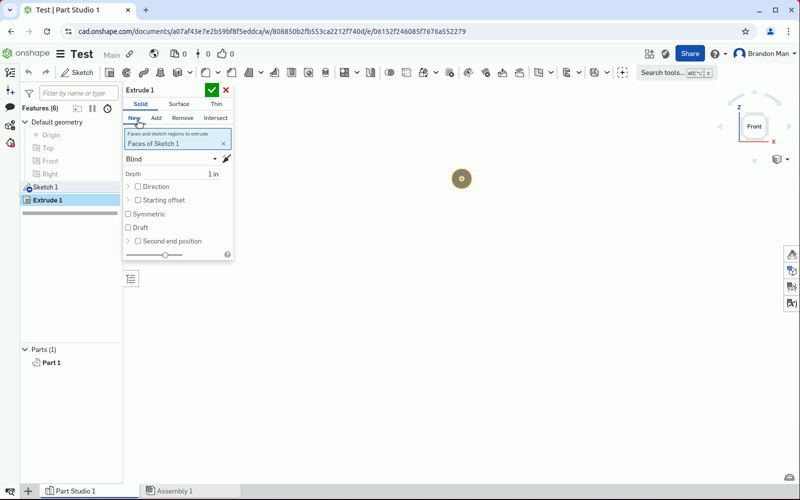
key(tab, 4)
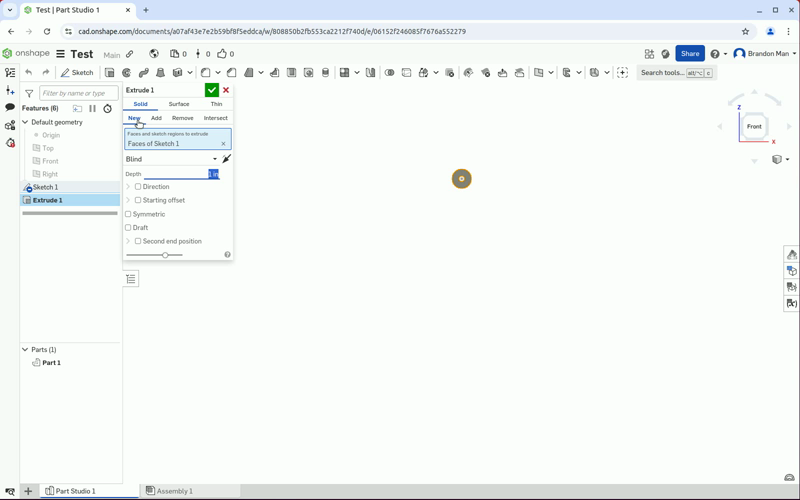
text(0.481)
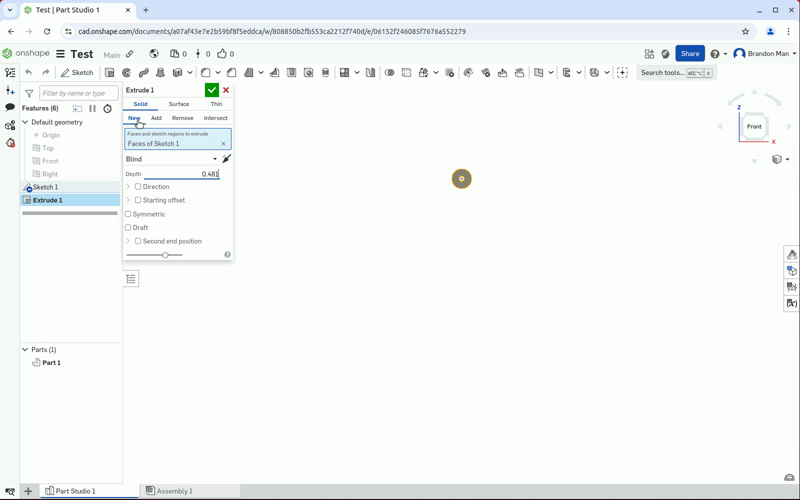
key(enter)
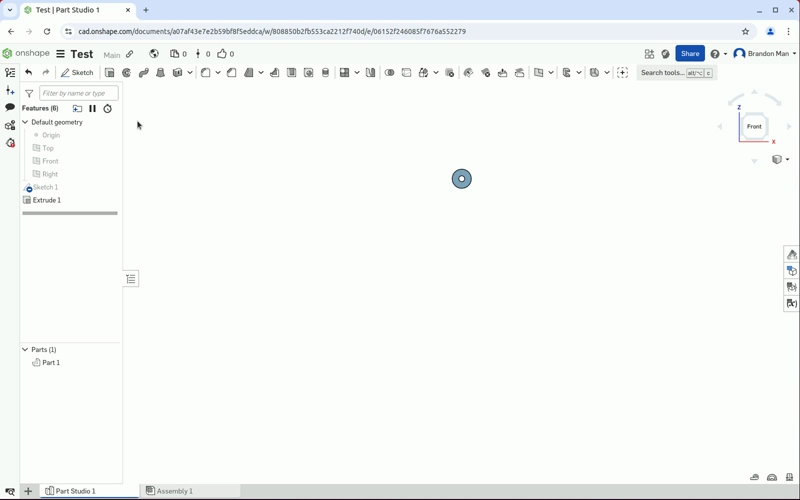
key(shift+h)
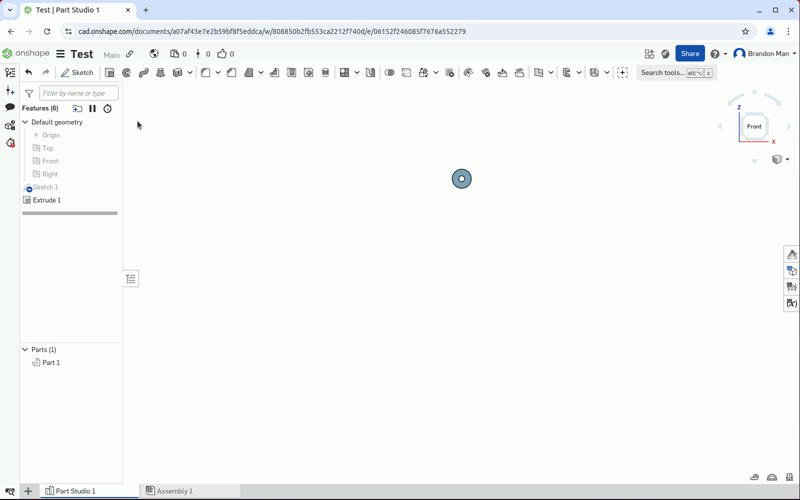
key(shift+h)
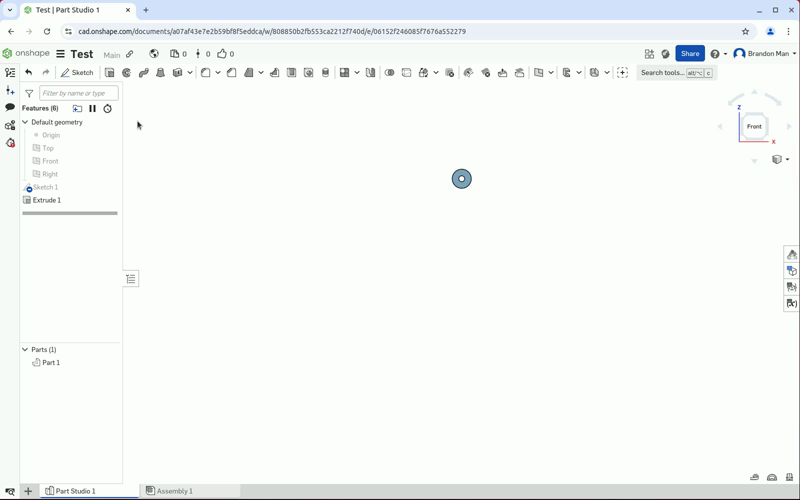
mouse_move(73, 189)
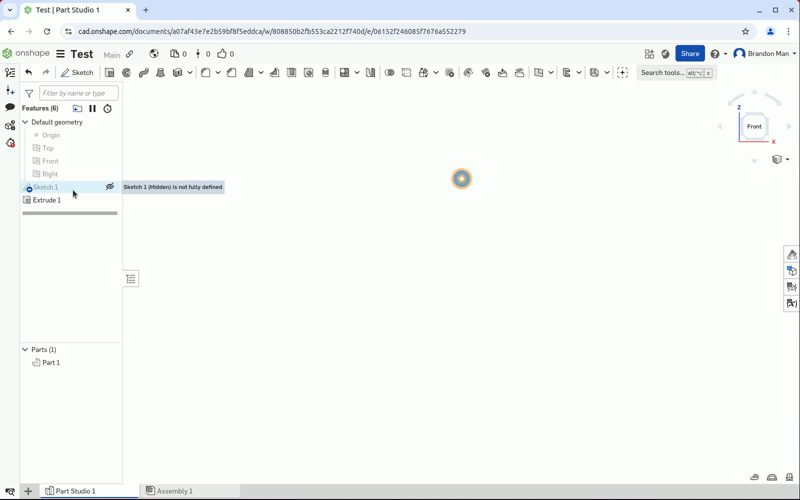
click(73, 189)
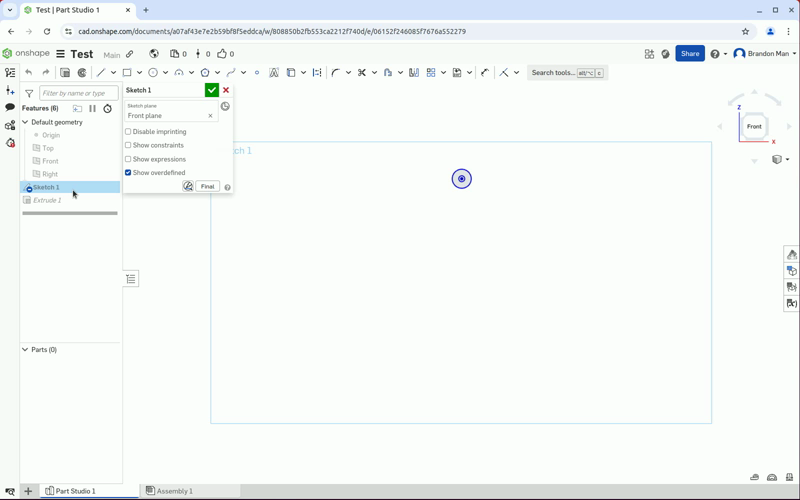
mouse_move(229, 92)
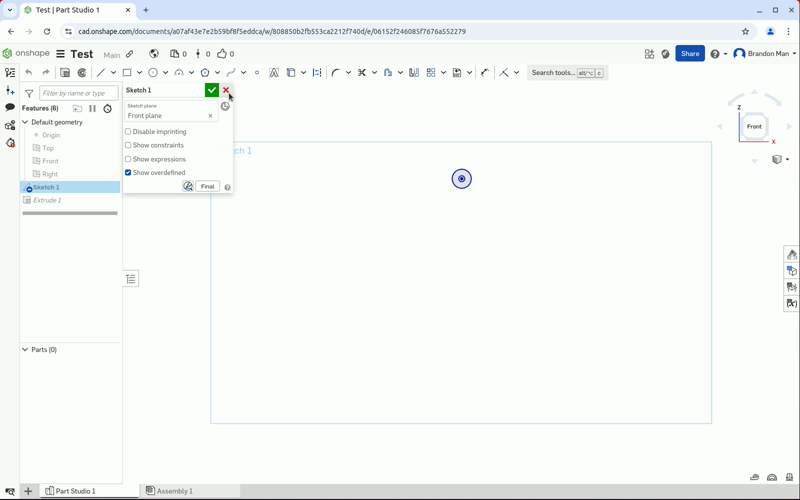
click(229, 92)
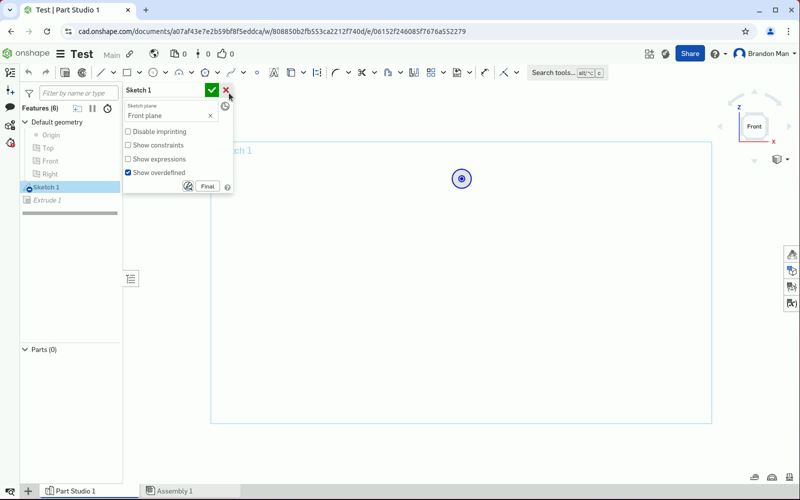
key(shift+s)
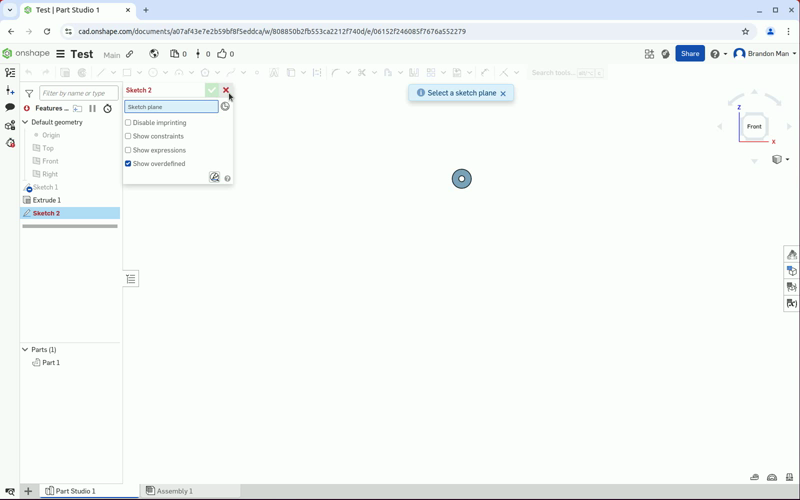
mouse_move(73, 163)
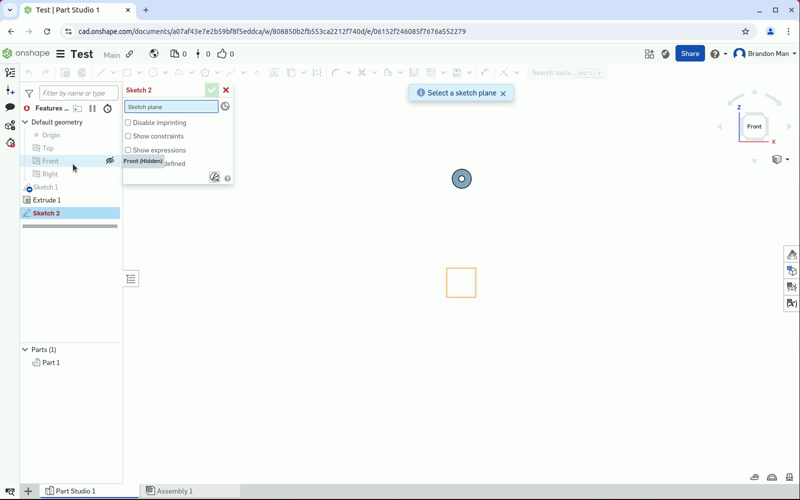
click(73, 163)
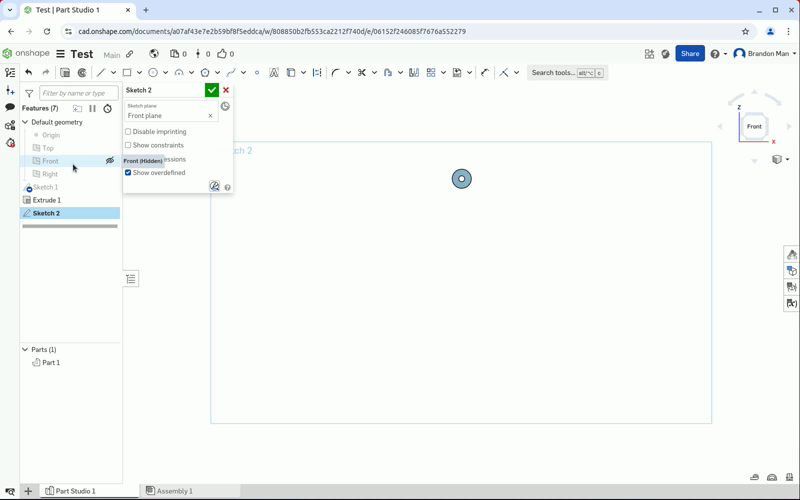
mouse_move(73, 352)
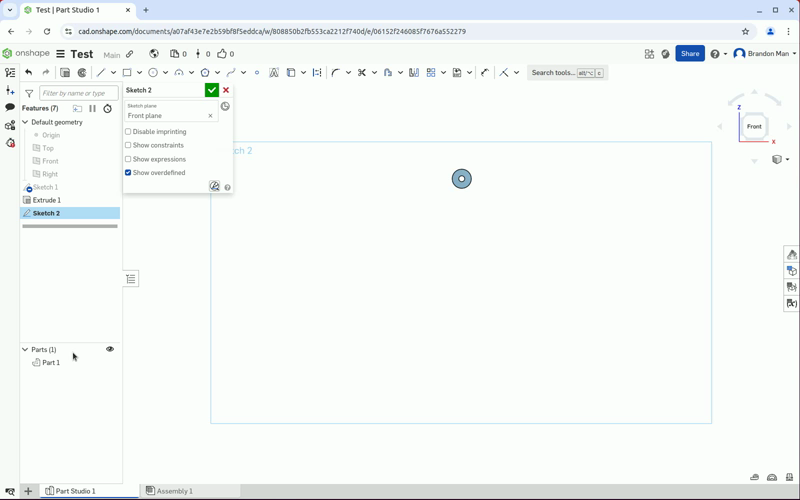
key(y)
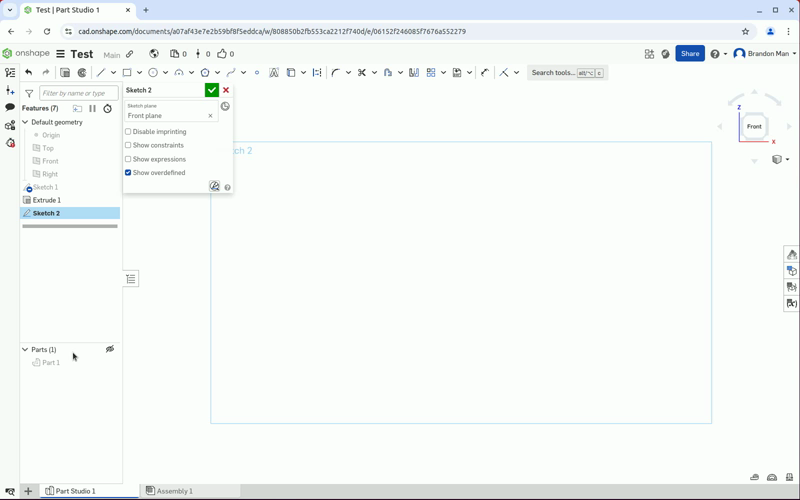
key(c)
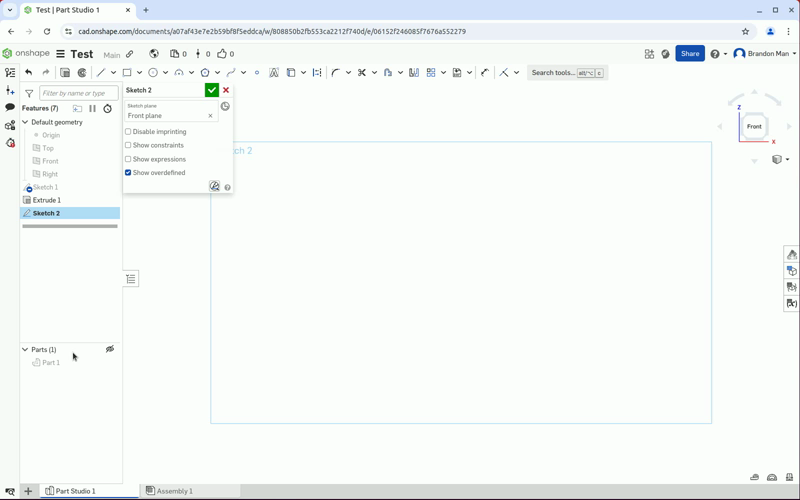
key_down(shift)
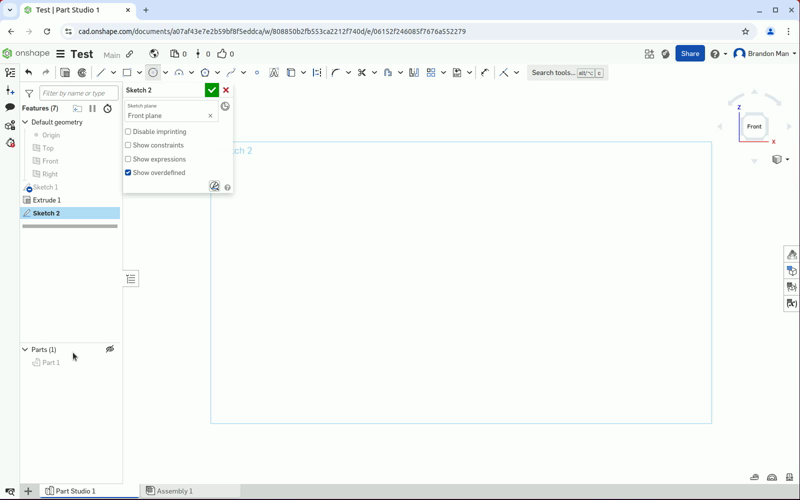
mouse_move(501, 282)
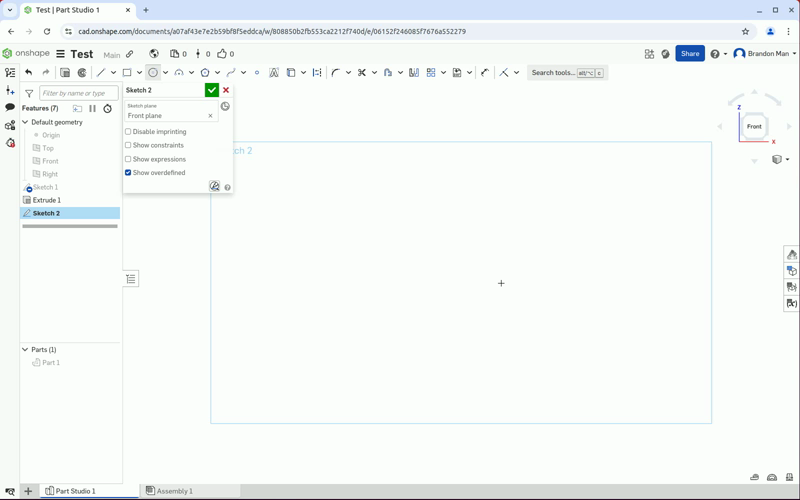
click(501, 282)
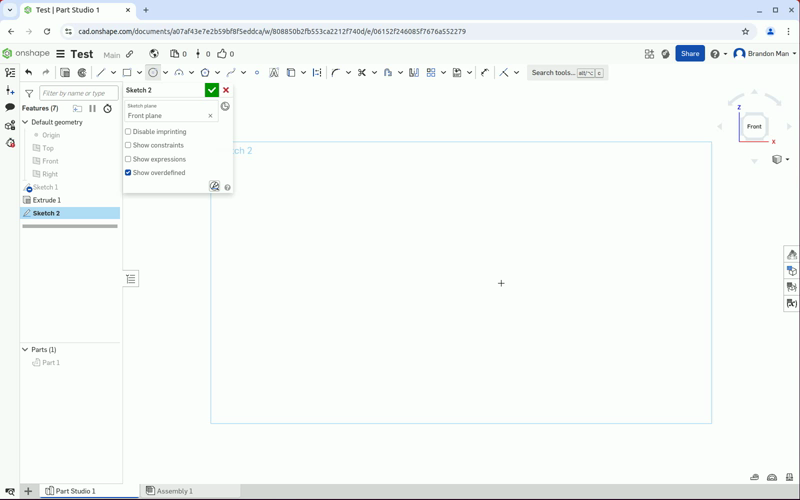
key_up(shift)
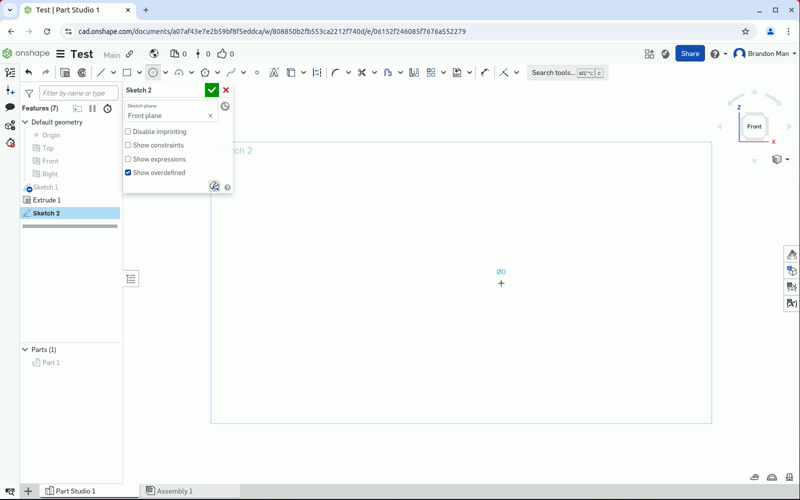
mouse_move(508, 282)
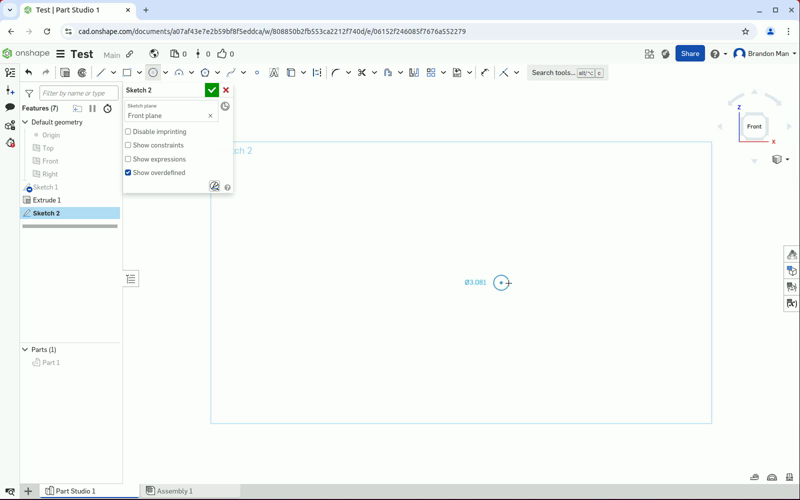
click(508, 282)
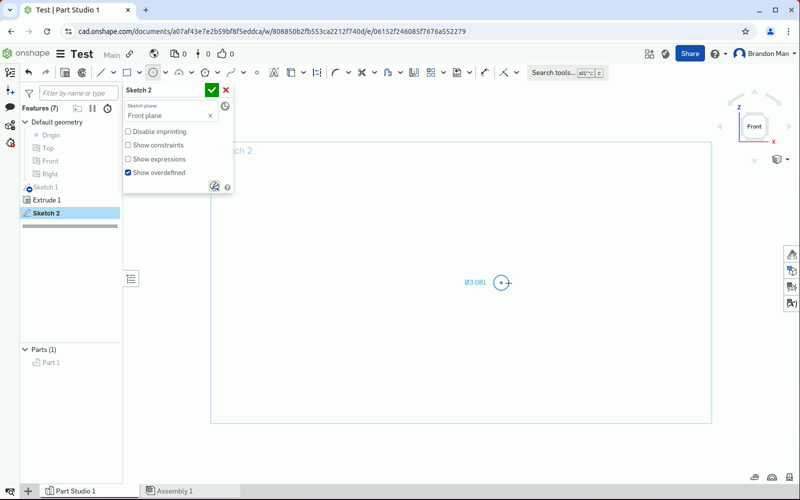
key(esc)
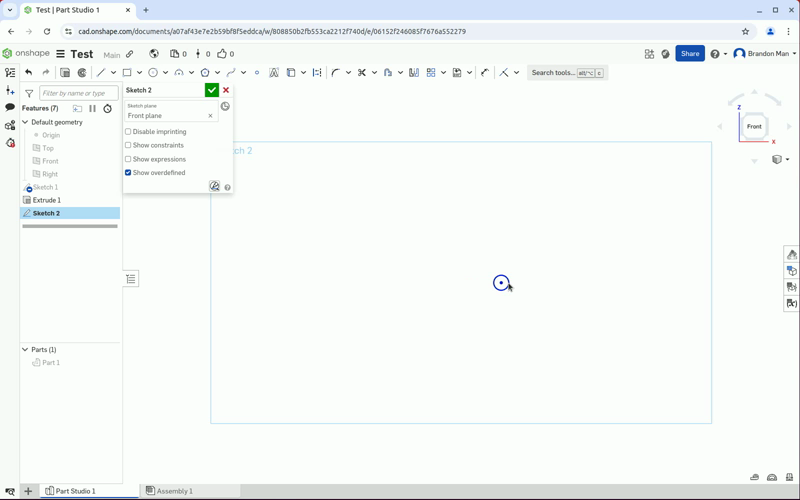
key(c)
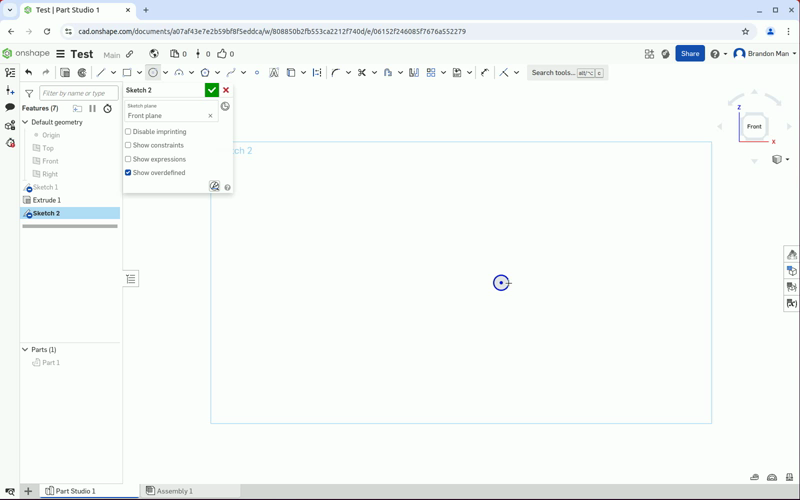
key_down(shift)
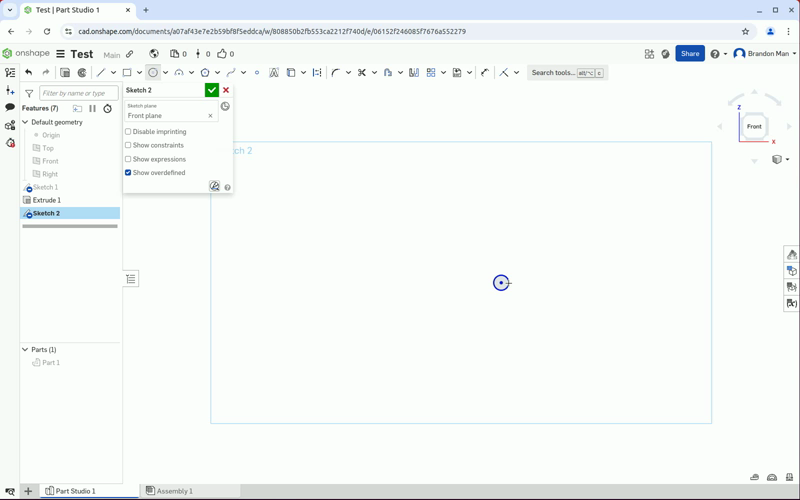
mouse_move(501, 282)
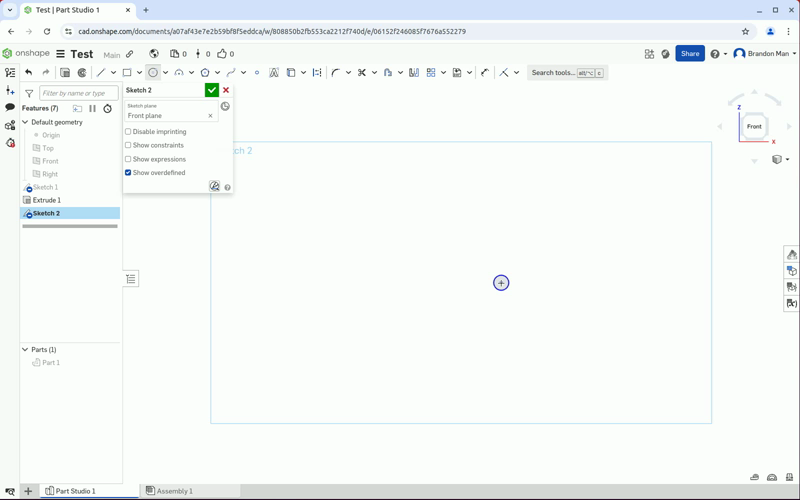
click(501, 282)
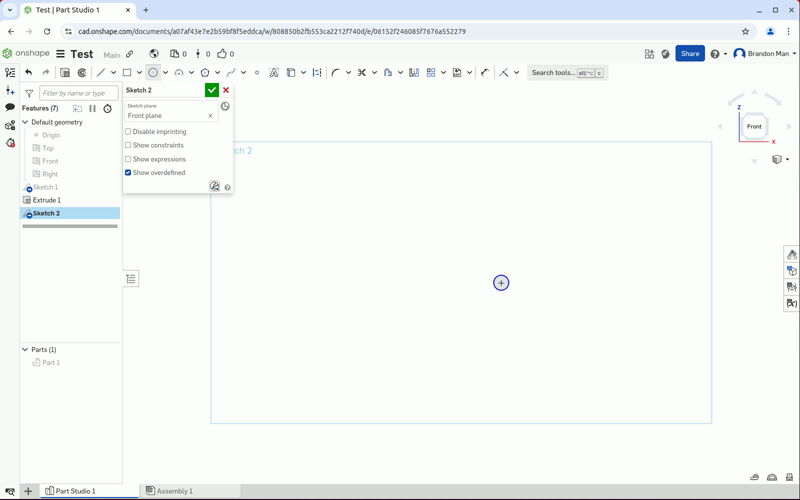
key_up(shift)
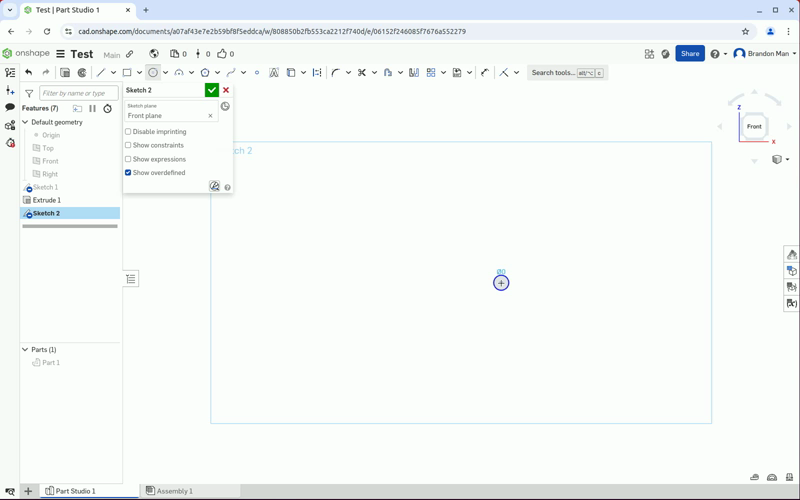
mouse_move(504, 282)
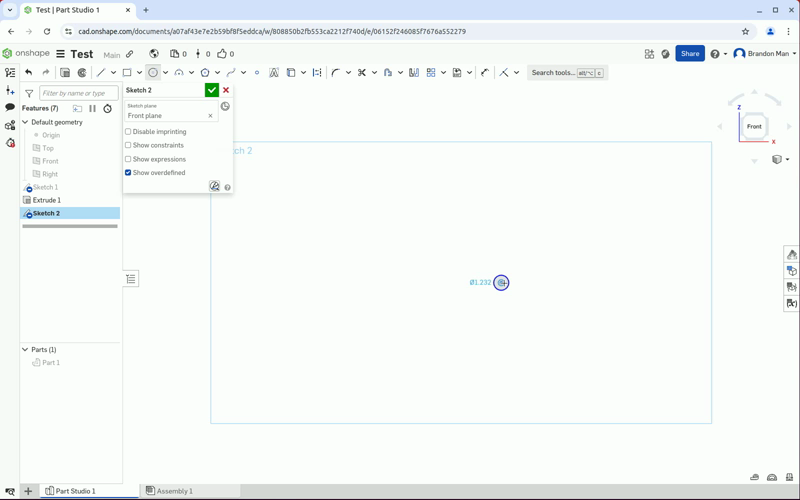
scroll(6)
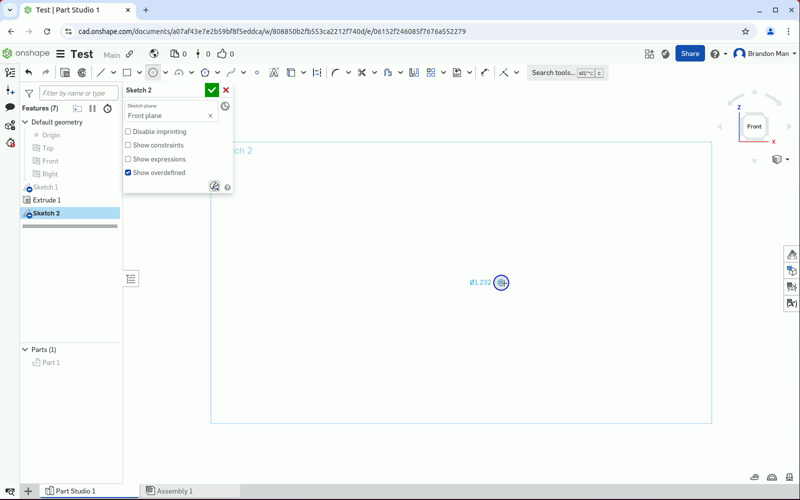
scroll(6)
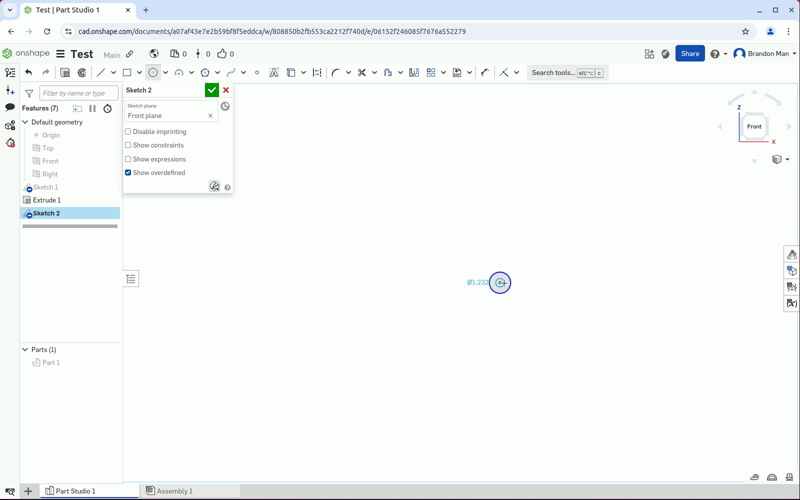
scroll(6)
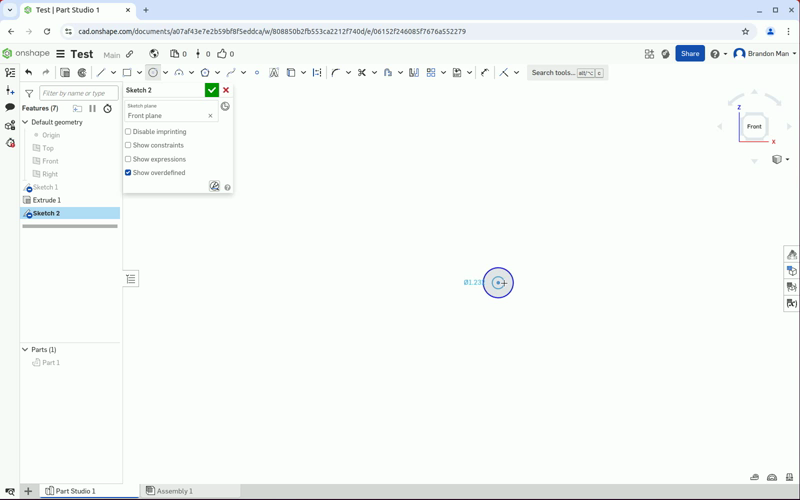
scroll(6)
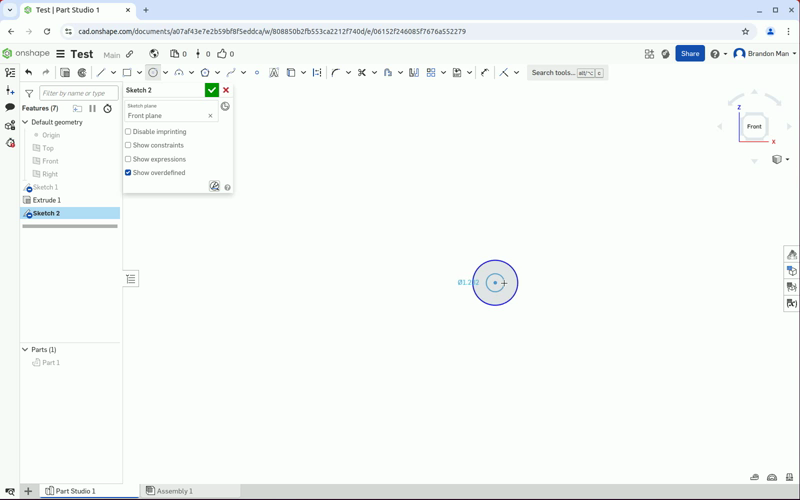
scroll(6)
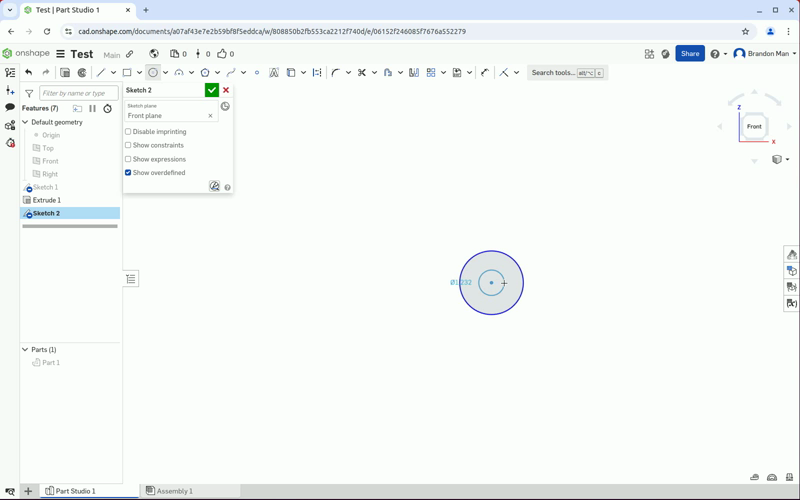
scroll(6)
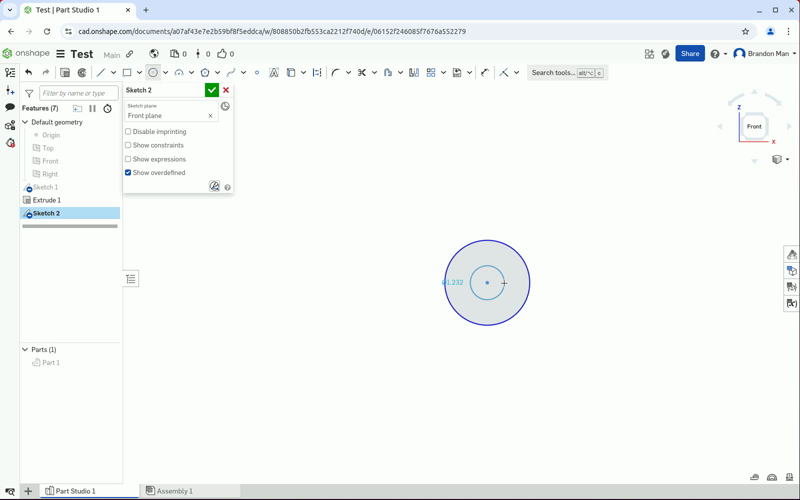
scroll(6)
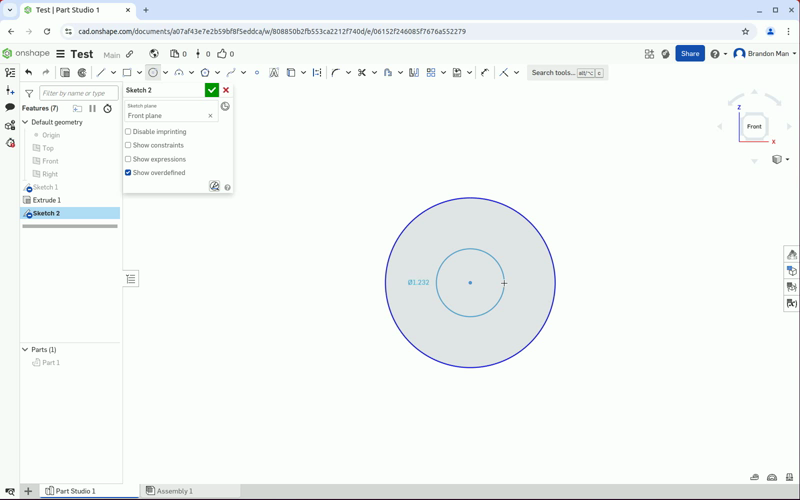
click(504, 282)
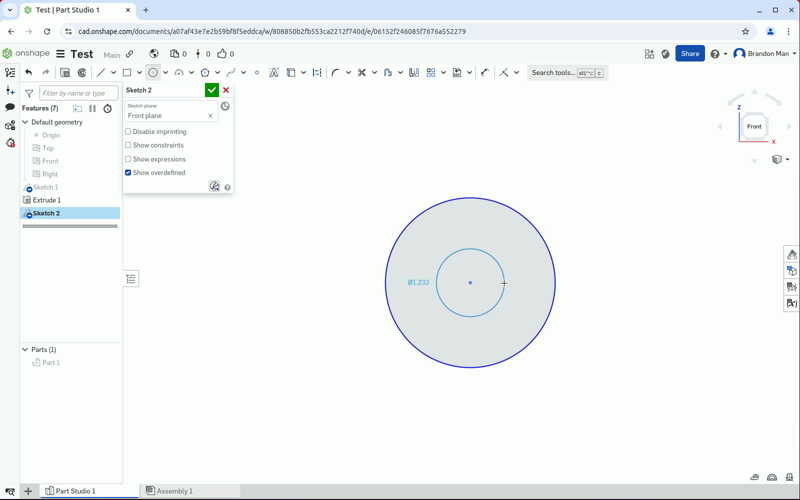
scroll(-6)
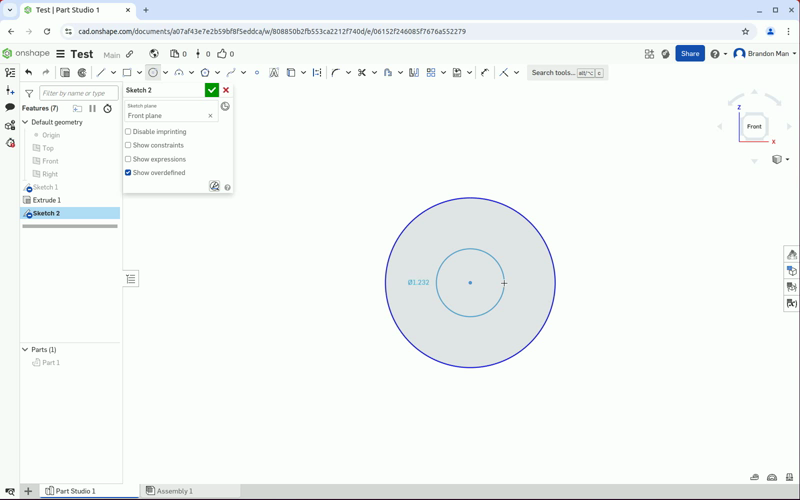
scroll(-6)
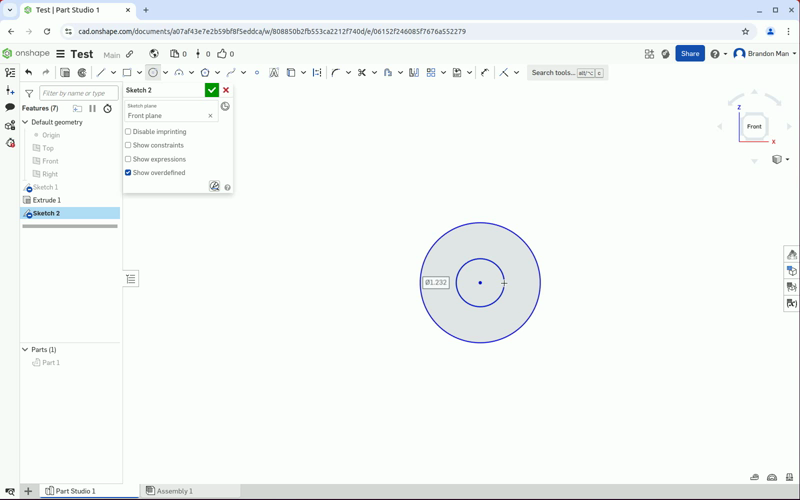
scroll(-6)
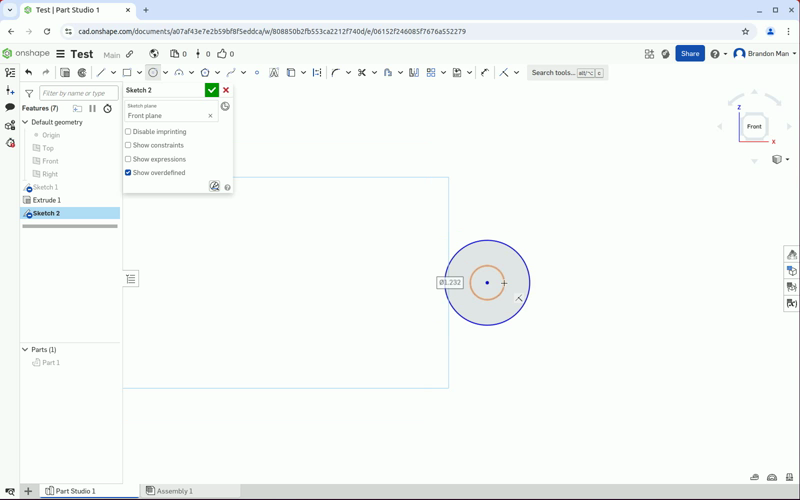
scroll(-6)
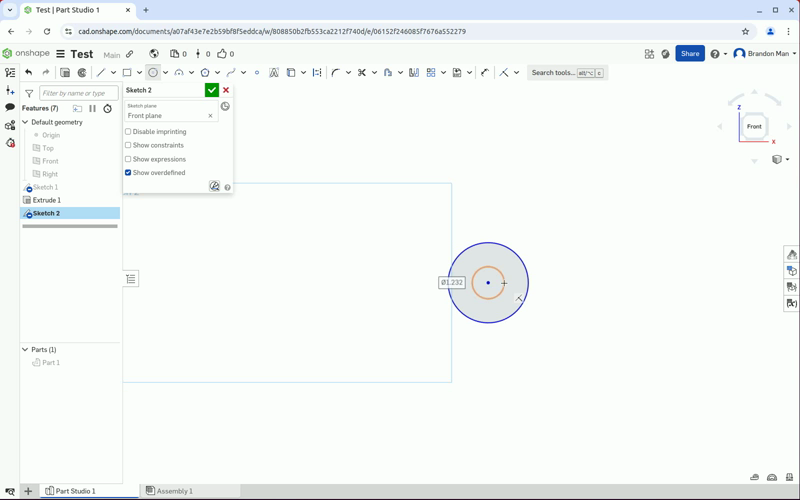
scroll(-6)
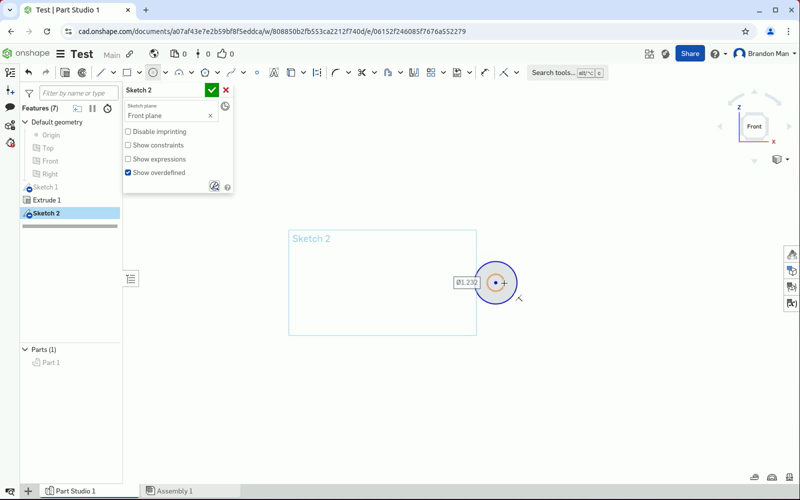
scroll(-6)
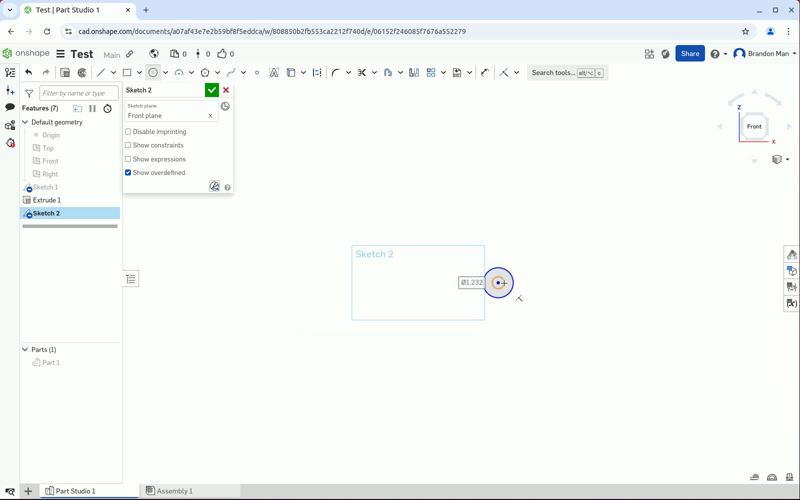
scroll(-6)
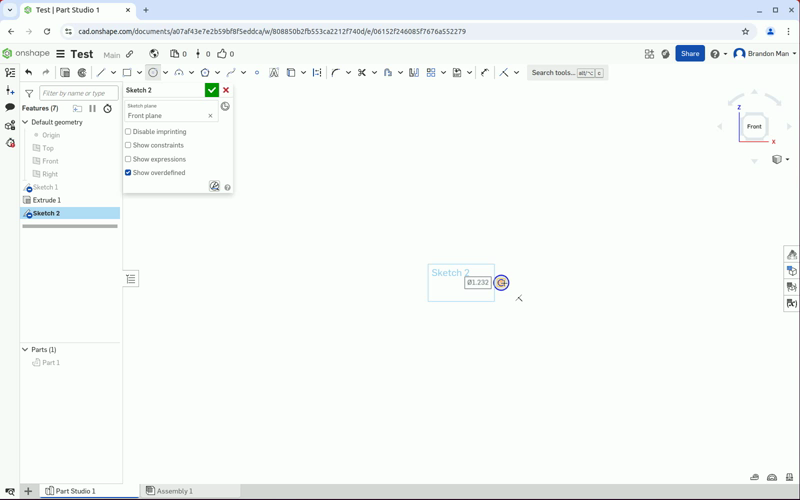
key(esc)
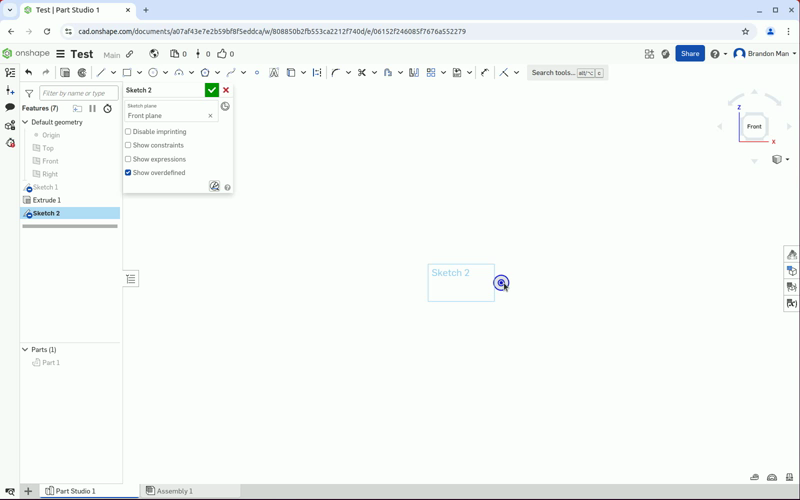
mouse_move(506, 284)
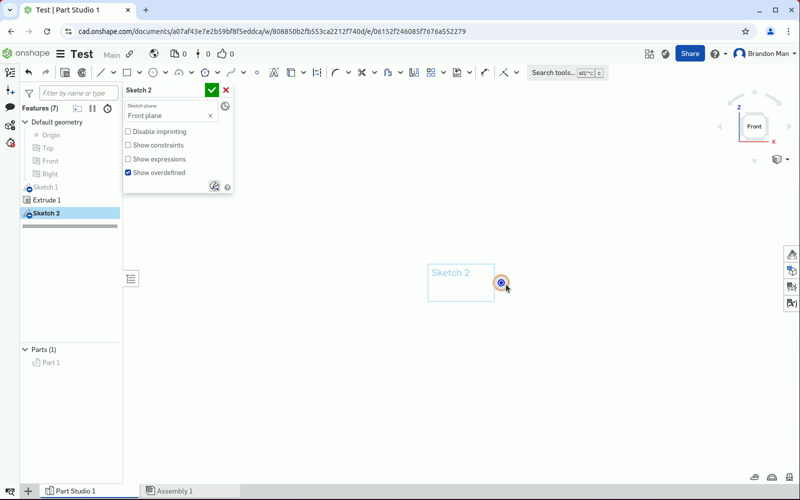
scroll(6)
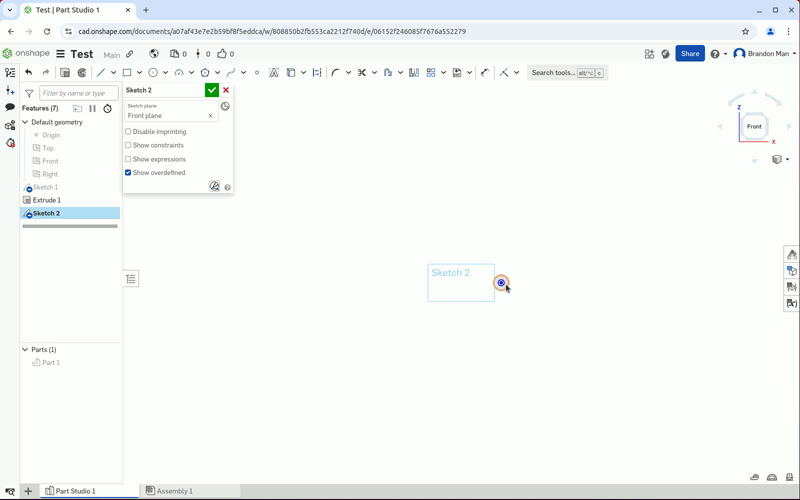
scroll(6)
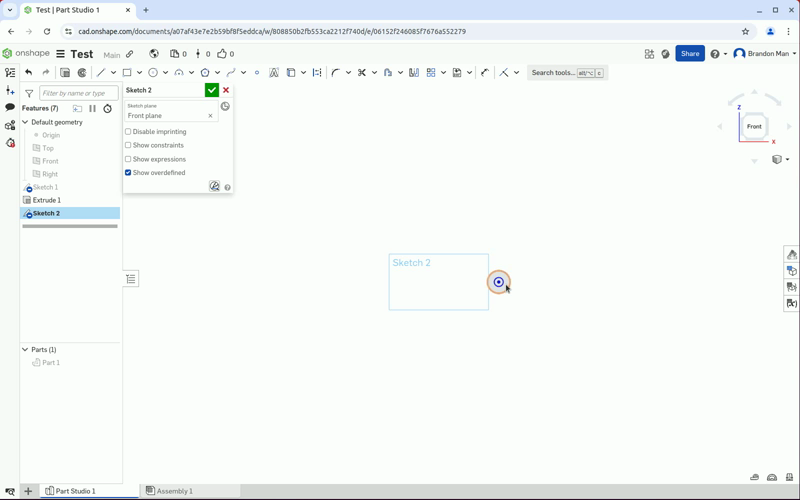
scroll(6)
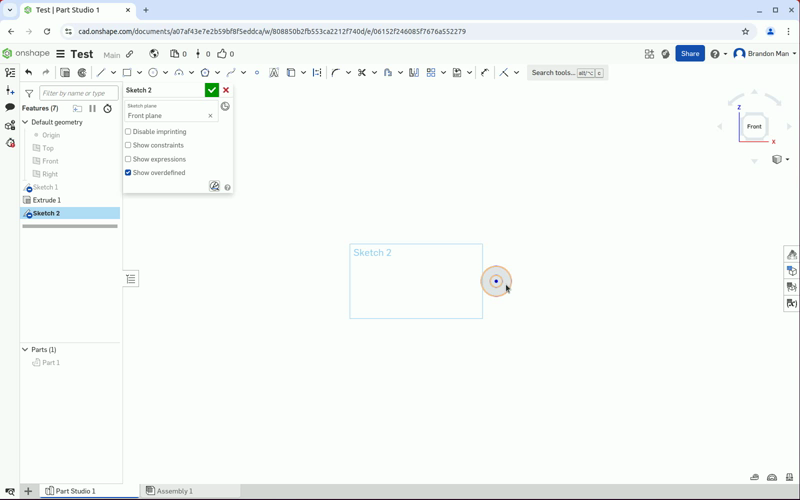
scroll(6)
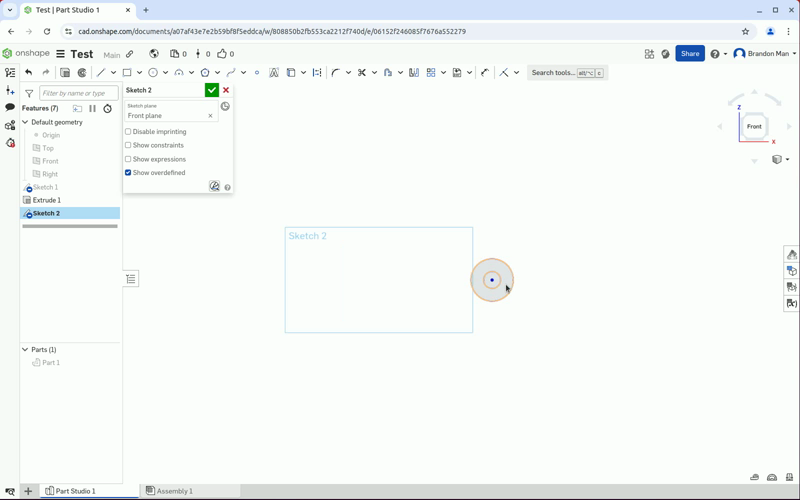
scroll(6)
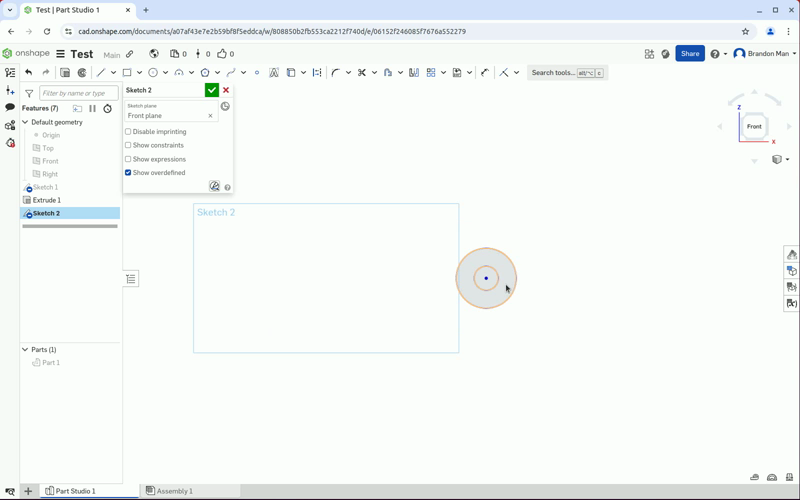
scroll(6)
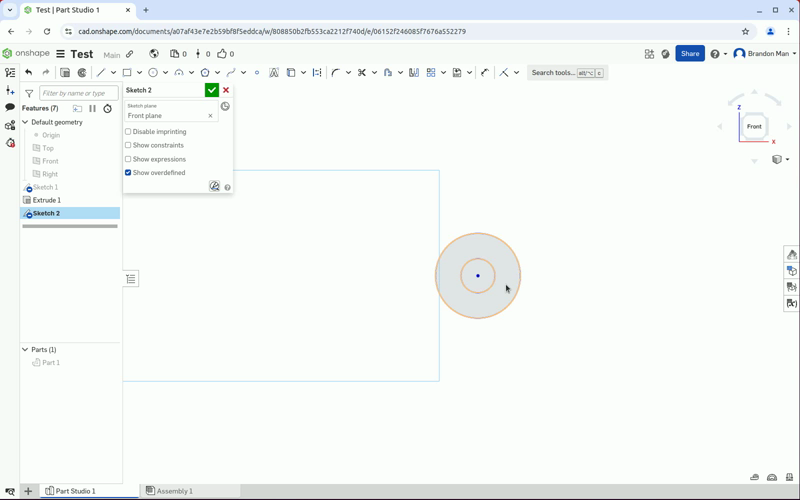
scroll(6)
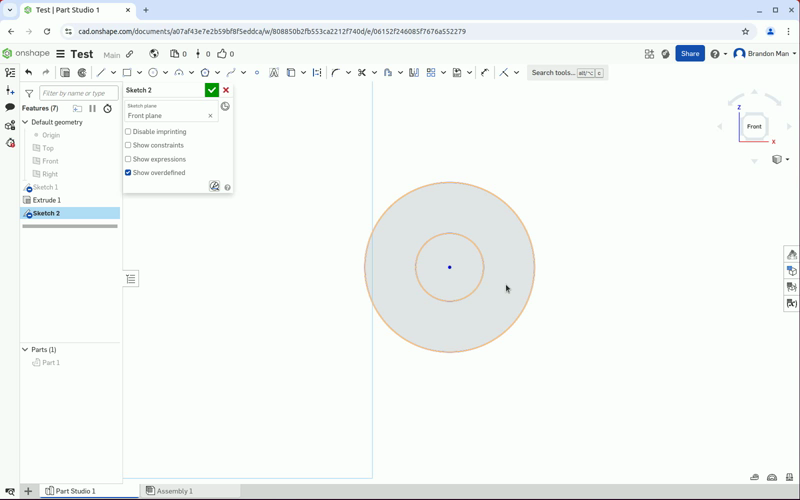
click(506, 284)
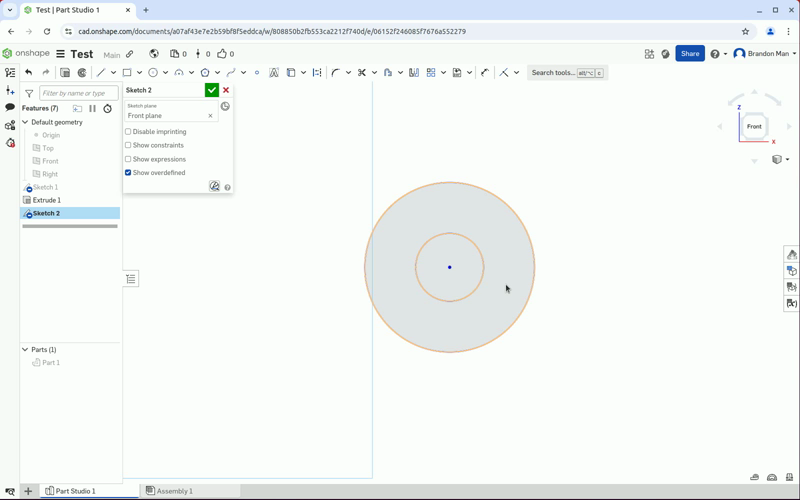
scroll(-6)
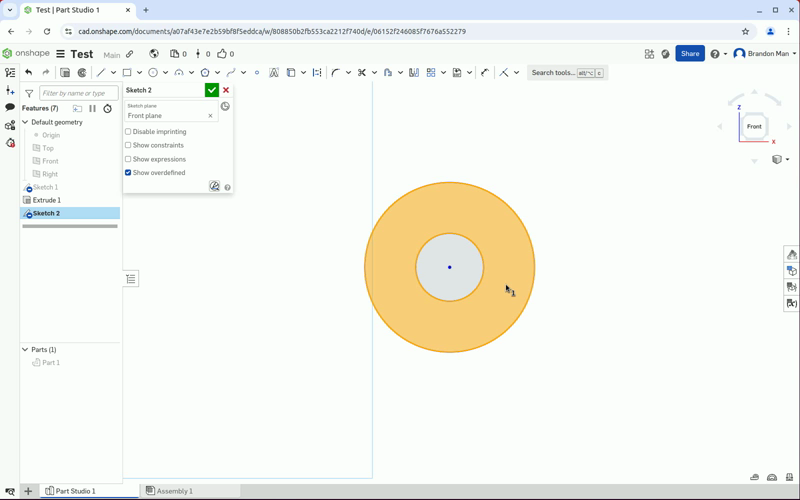
scroll(-6)
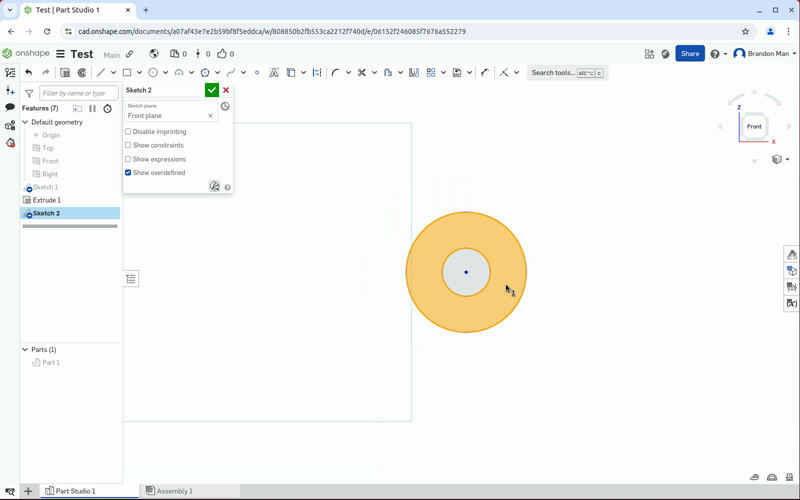
scroll(-6)
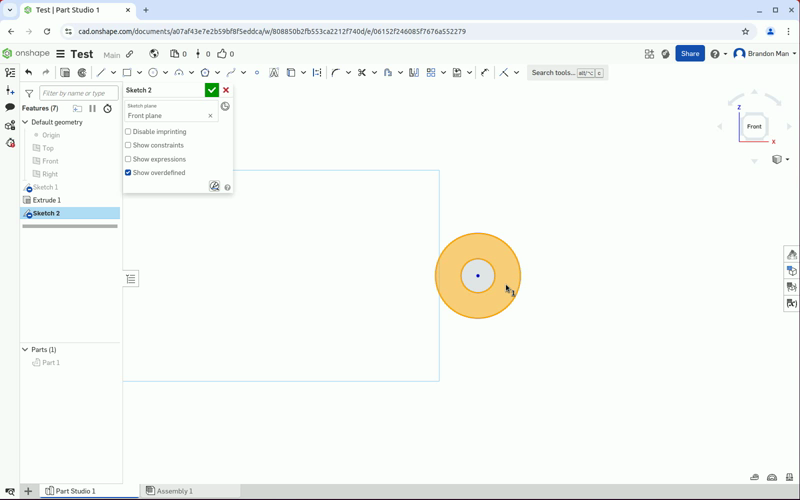
scroll(-6)
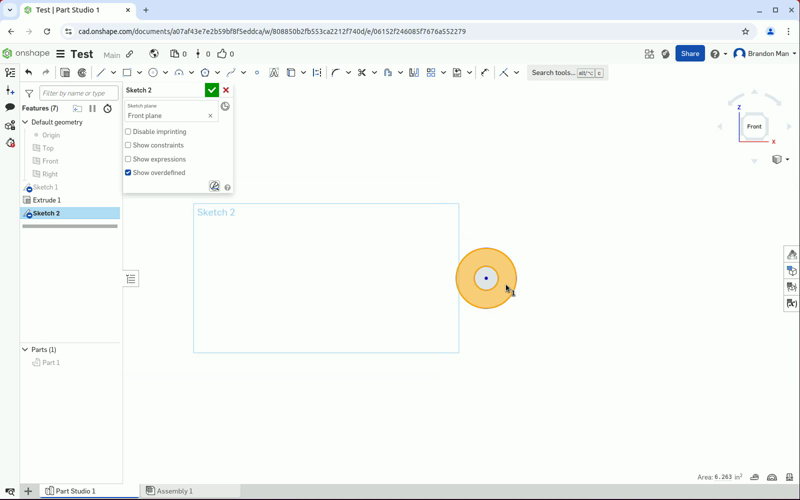
scroll(-6)
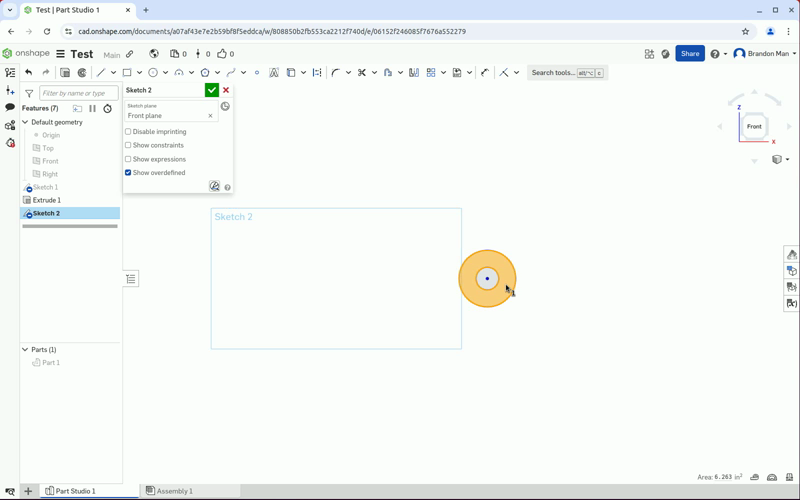
scroll(-6)
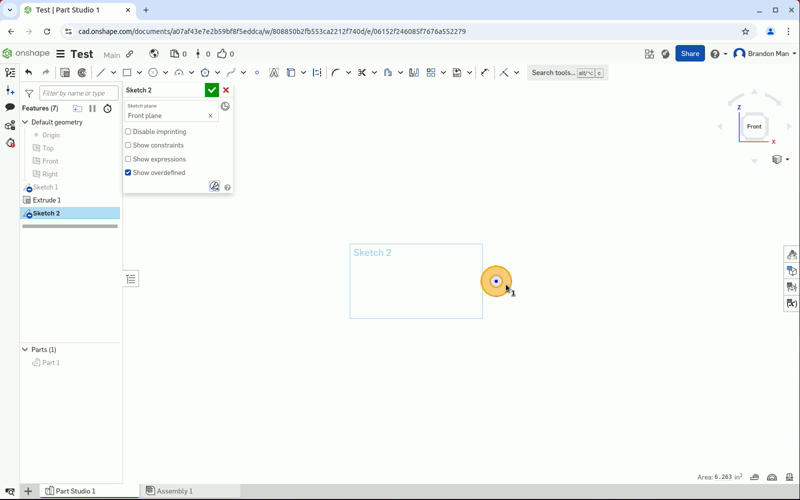
scroll(-6)
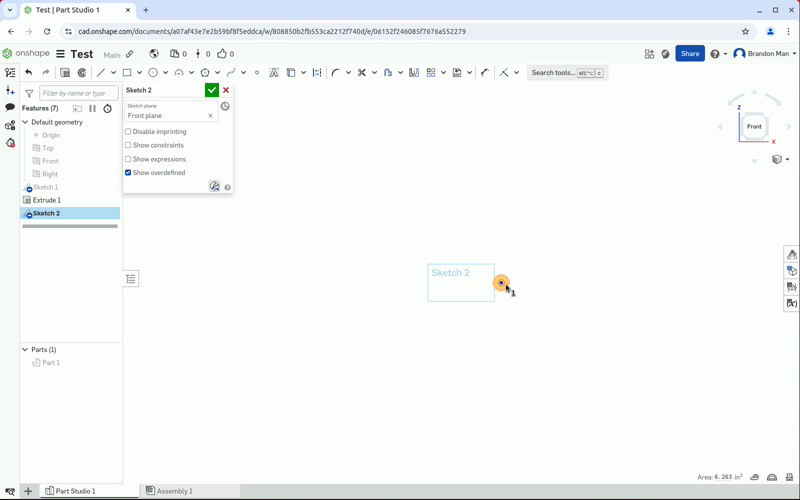
mouse_move(73, 352)
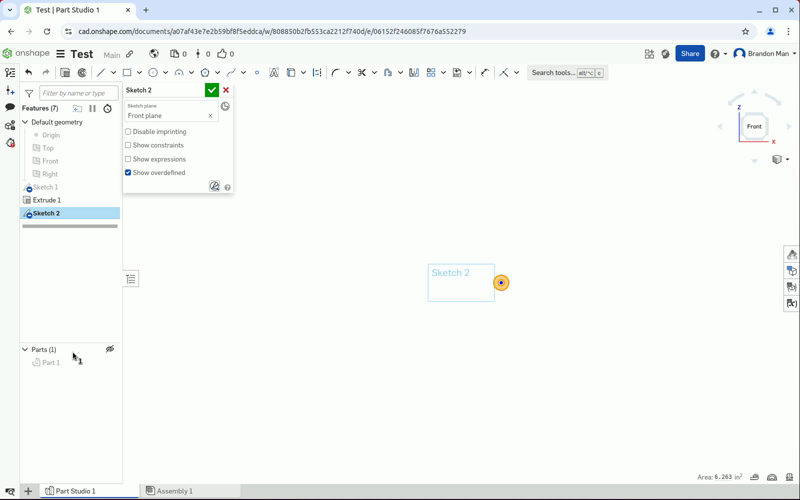
key(shift+y)
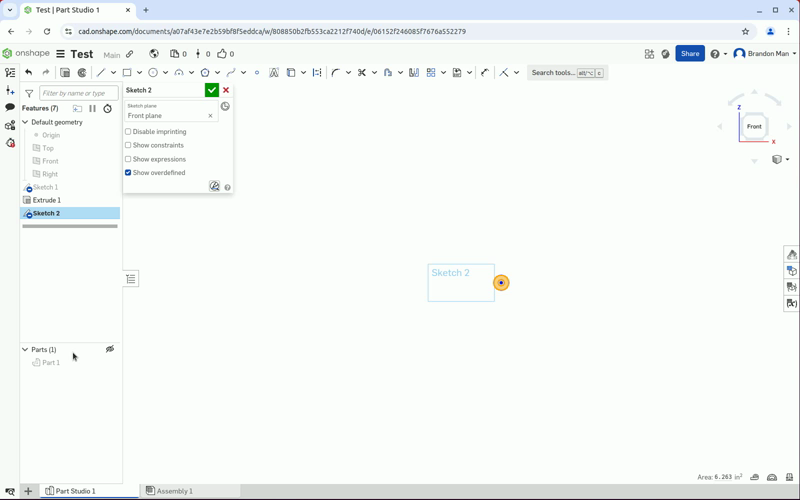
key(shift+e)
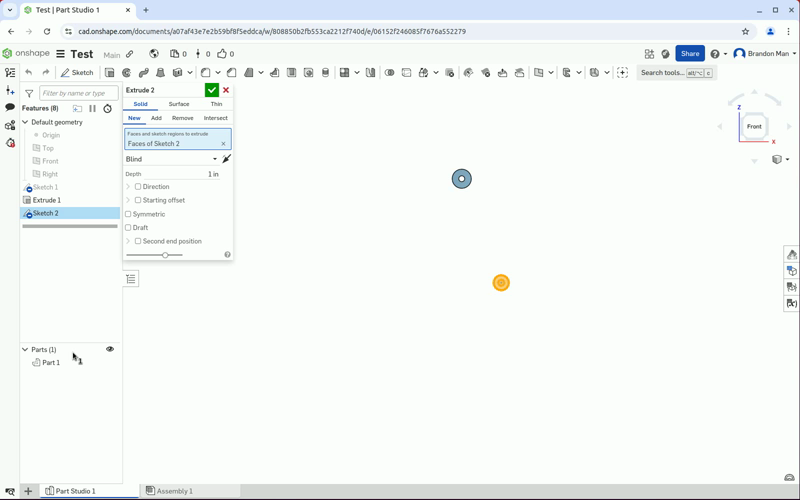
mouse_move(143, 106)
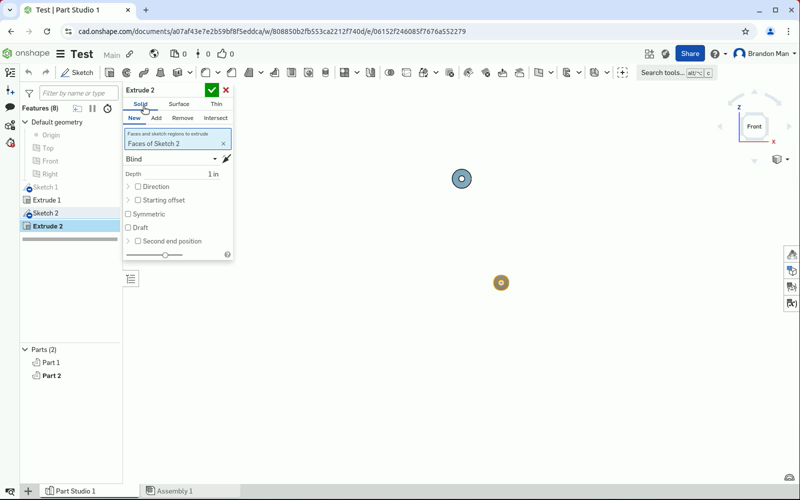
click(143, 106)
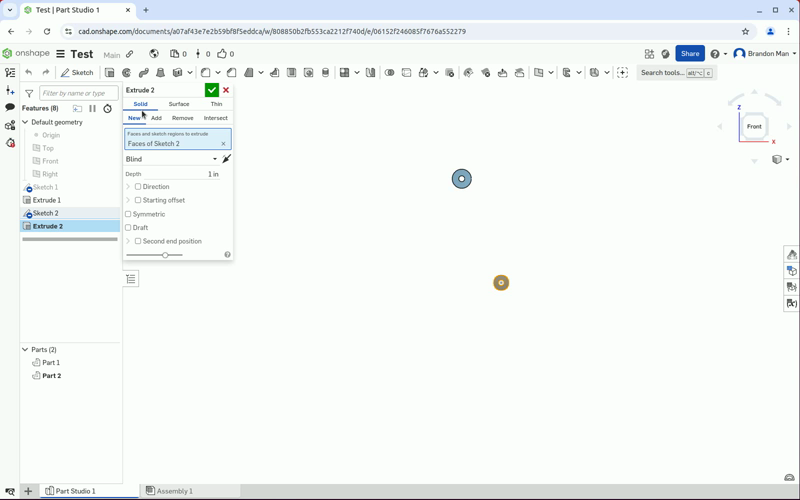
mouse_move(137, 120)
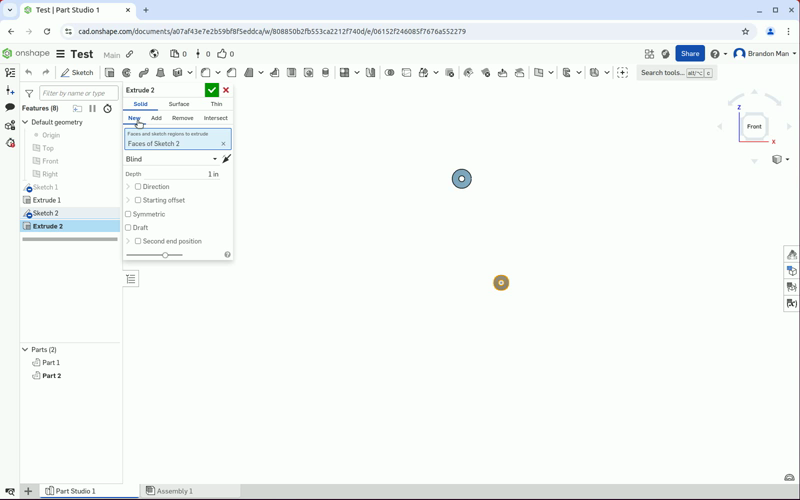
click(137, 120)
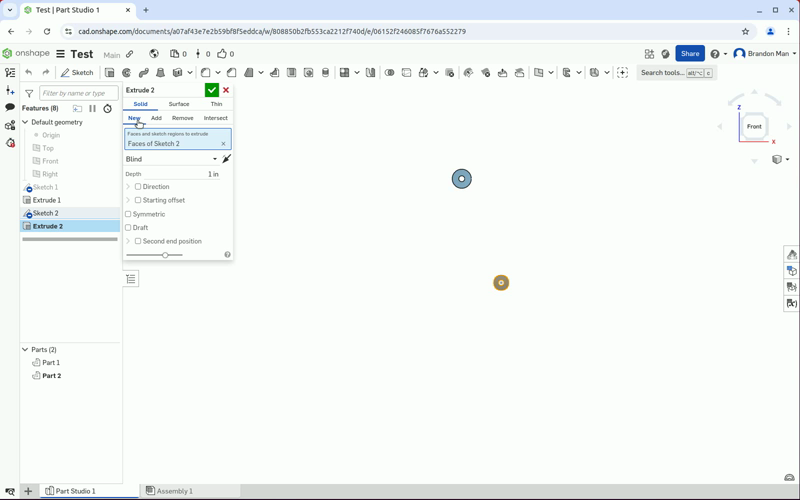
key(tab, 4)
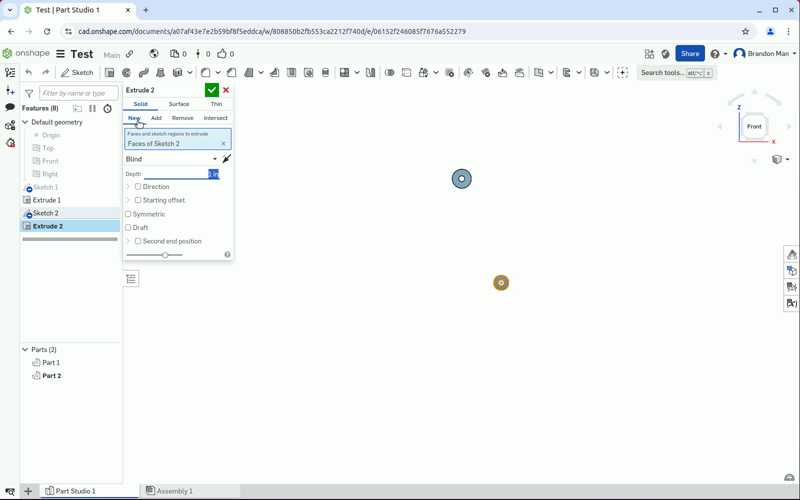
text(0.481)
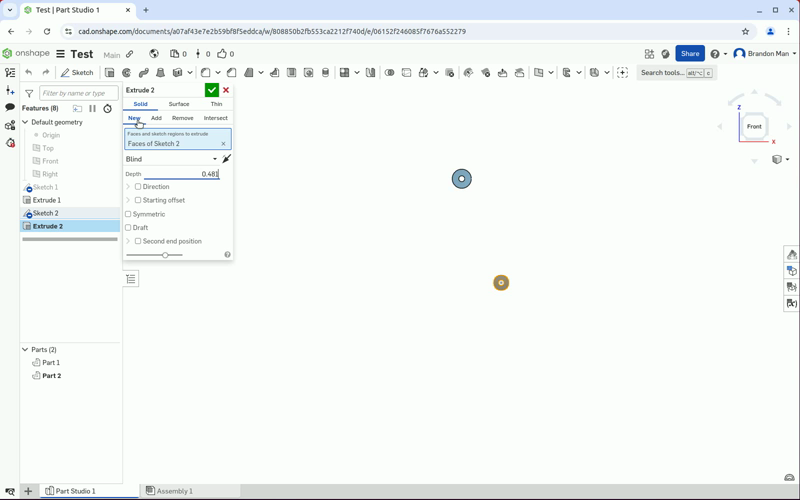
key(enter)
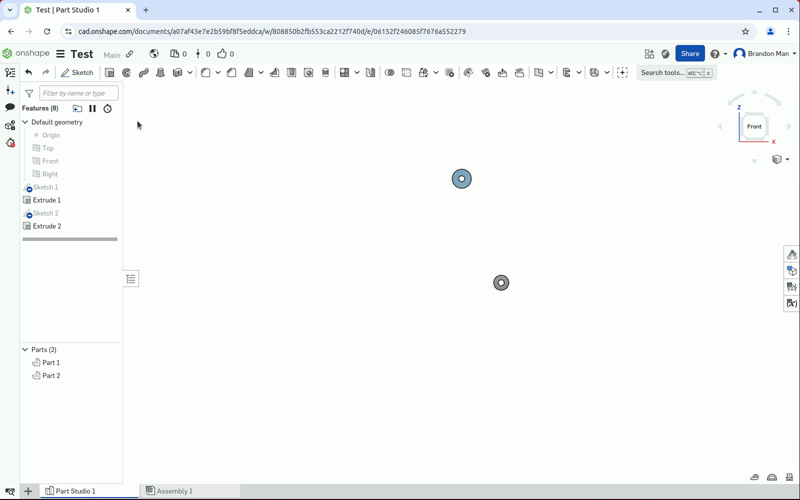
key(shift+h)
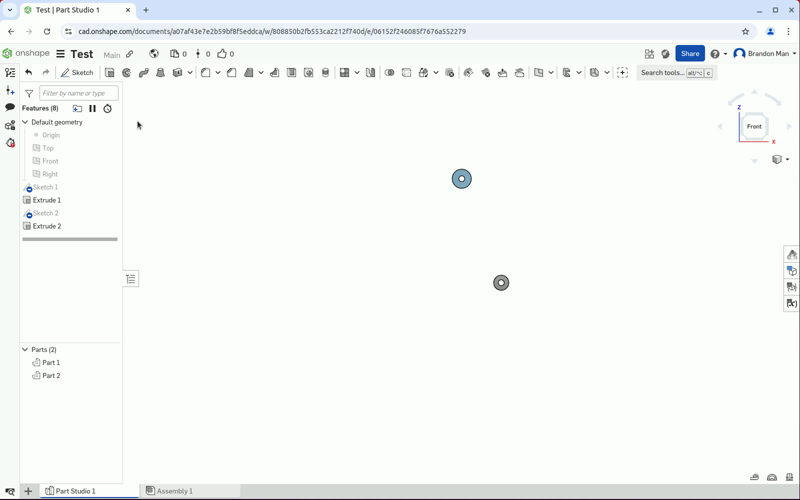
key(shift+h)
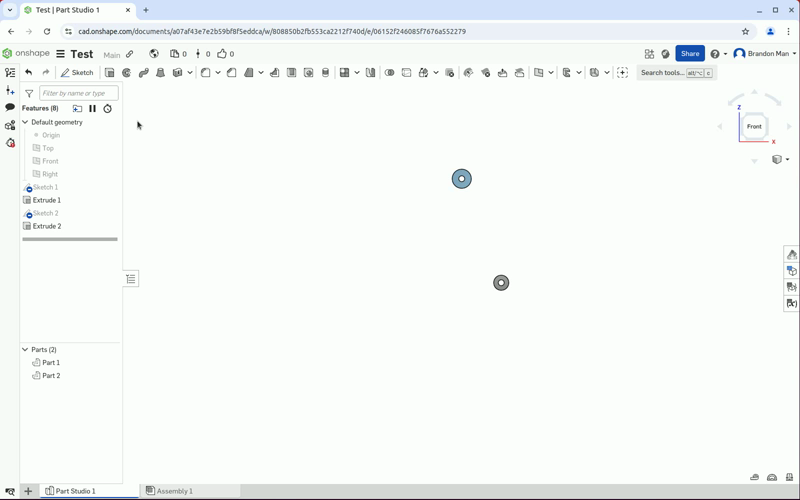
mouse_move(73, 189)
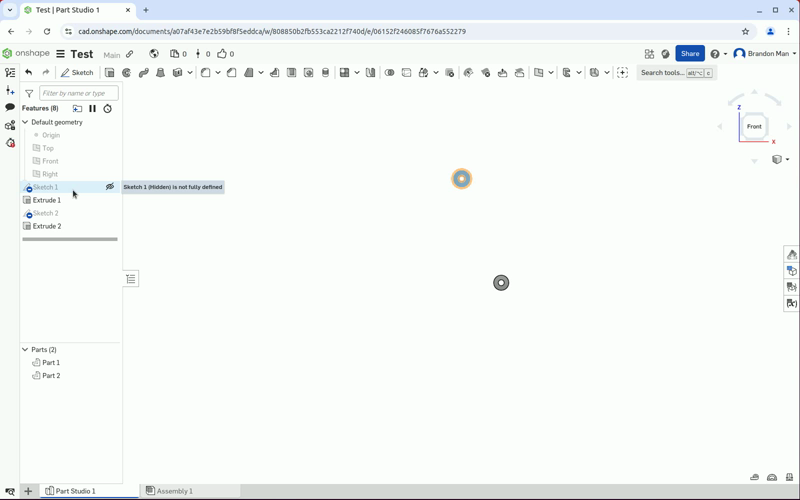
click(73, 189)
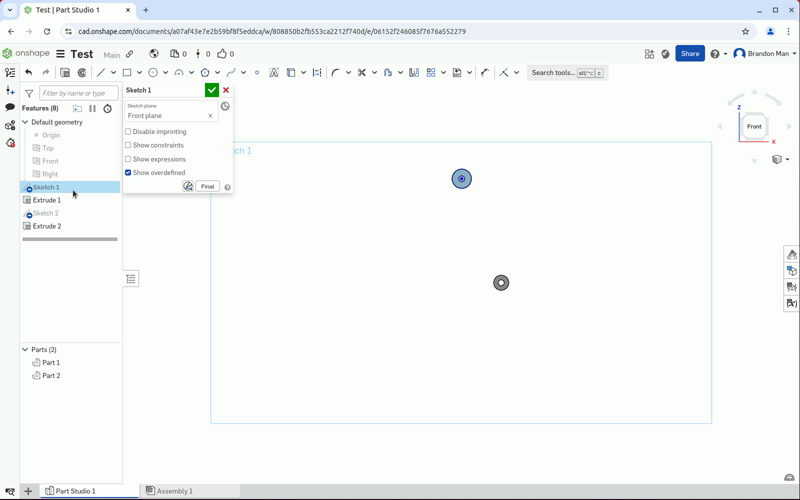
mouse_move(229, 92)
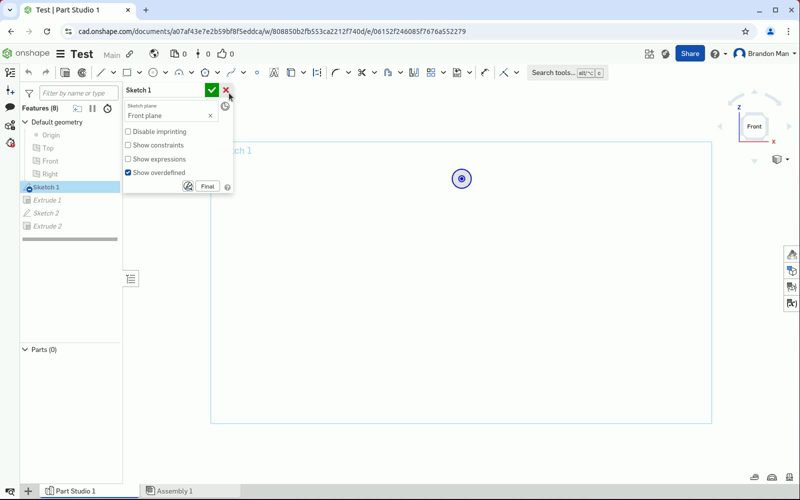
click(229, 92)
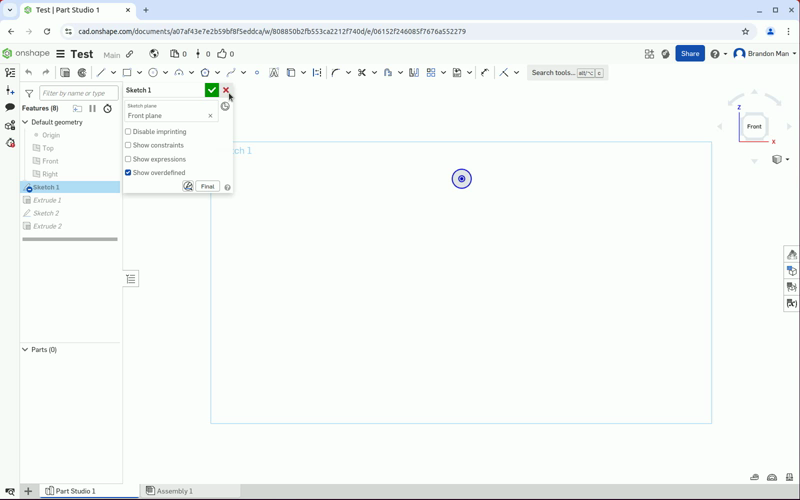
key(shift+s)
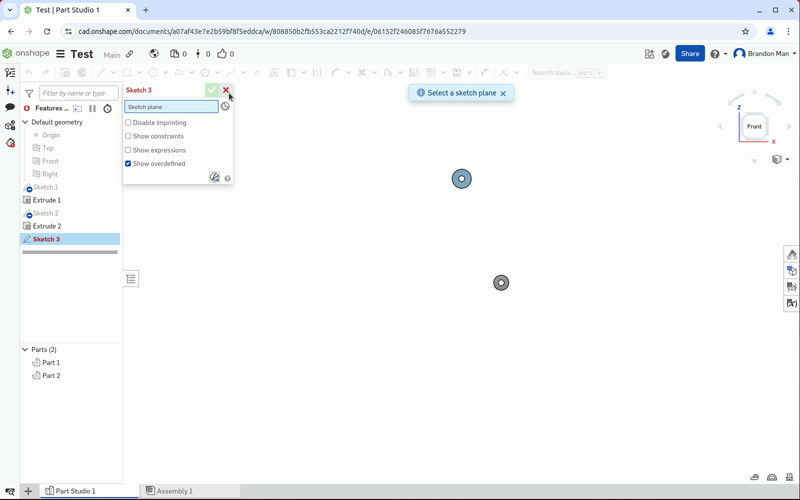
mouse_move(73, 163)
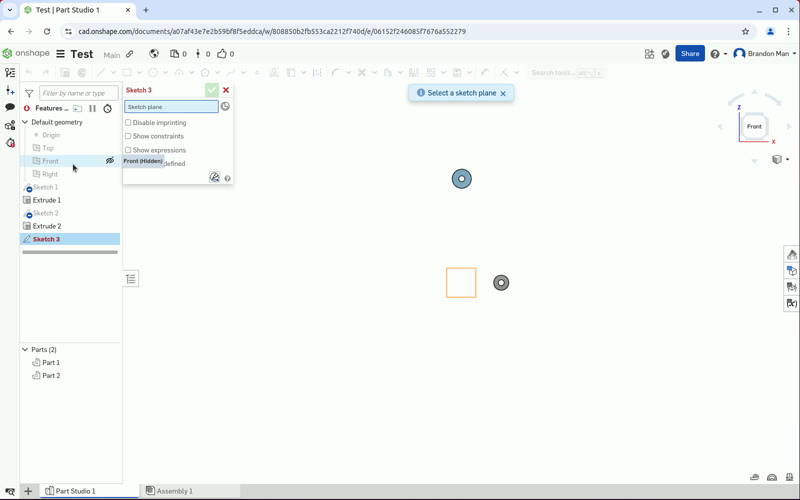
click(73, 163)
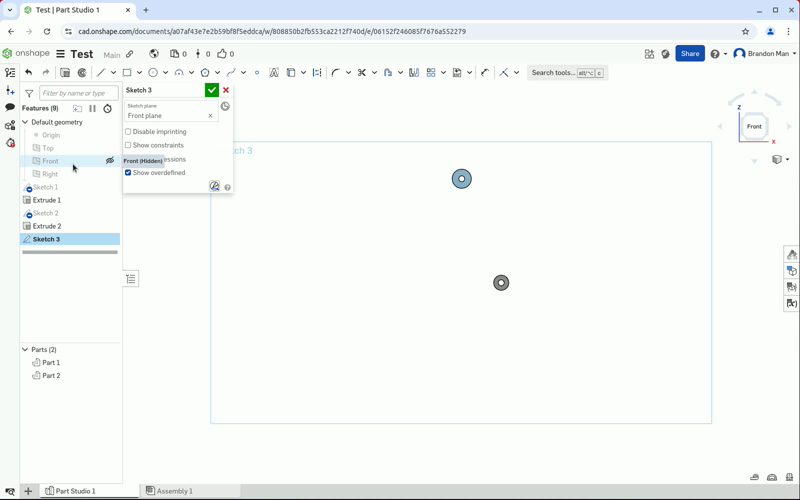
mouse_move(73, 352)
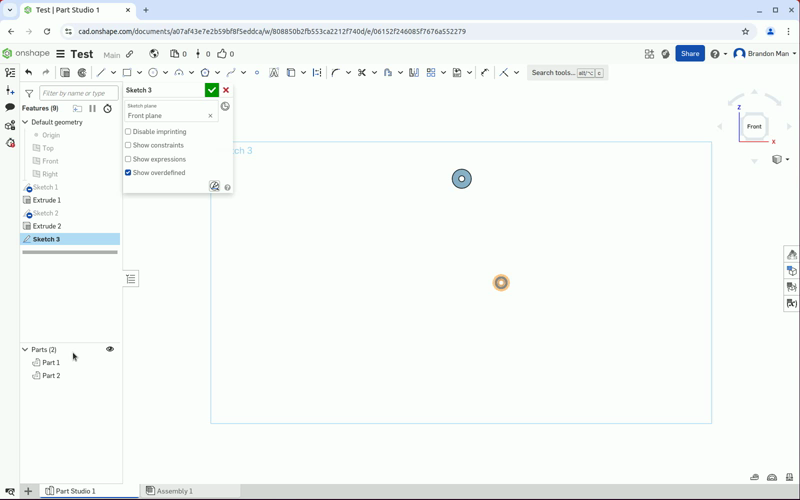
key(y)
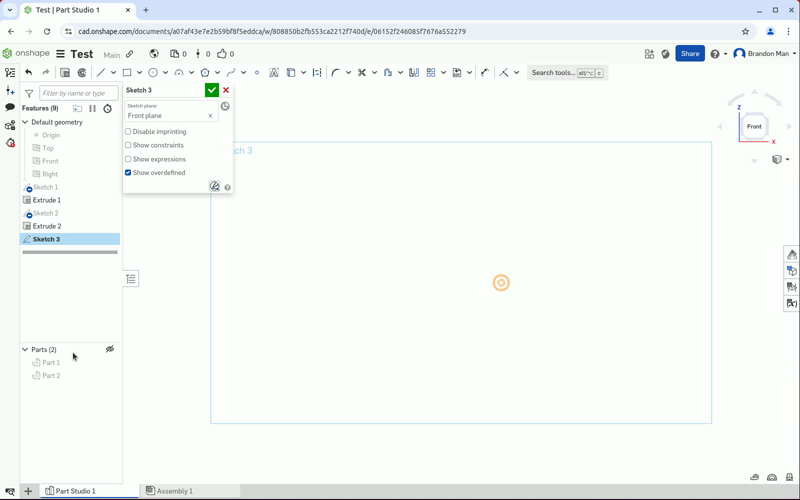
key(c)
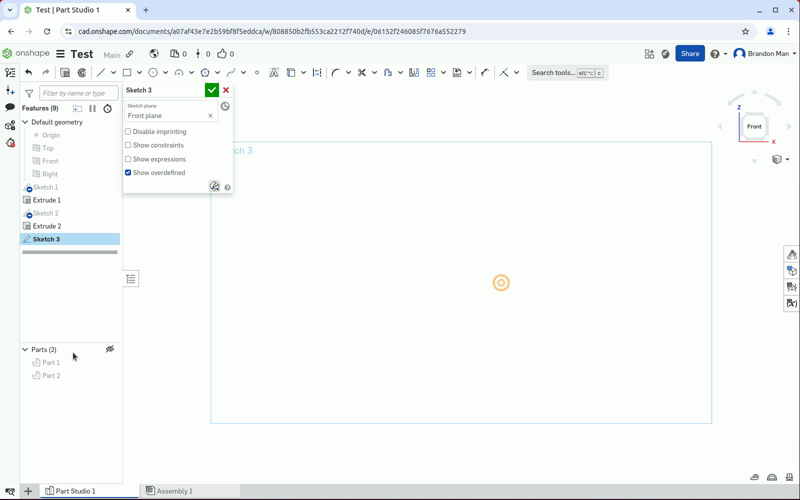
key_down(shift)
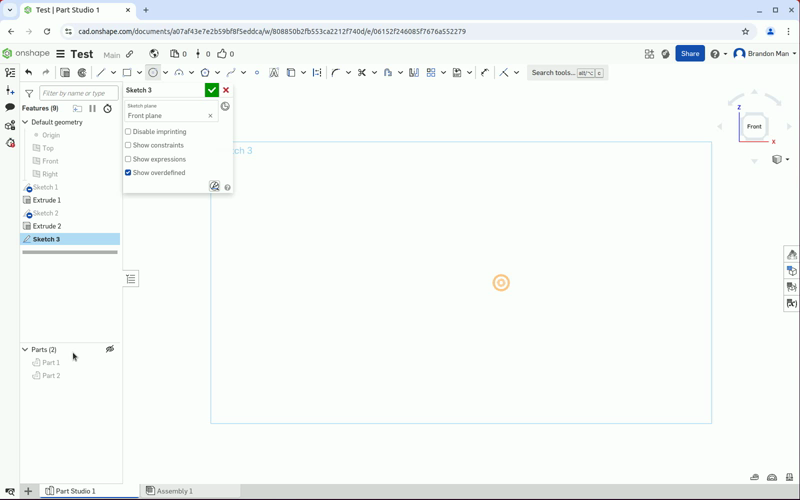
mouse_move(461, 282)
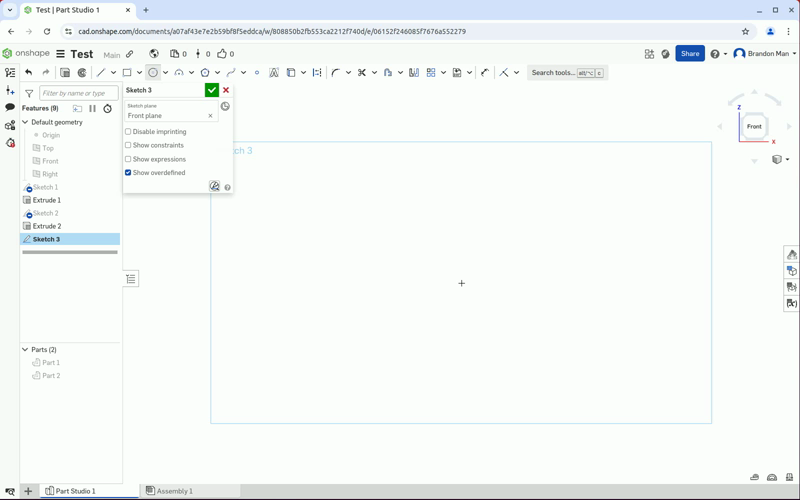
click(461, 282)
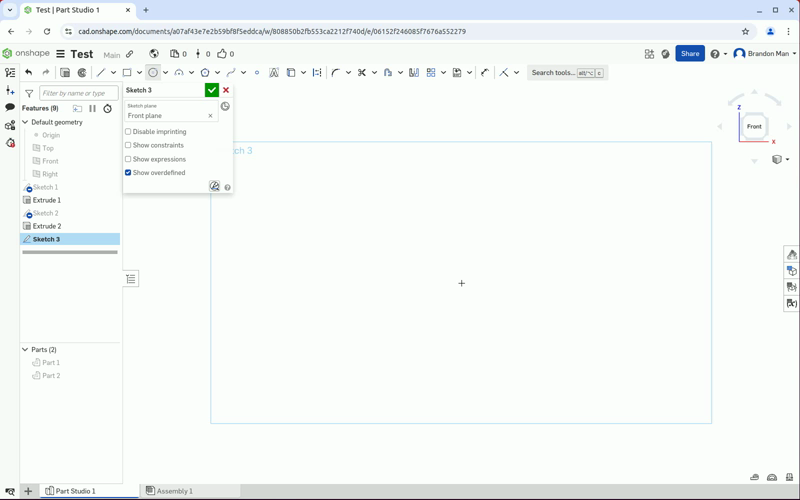
key_up(shift)
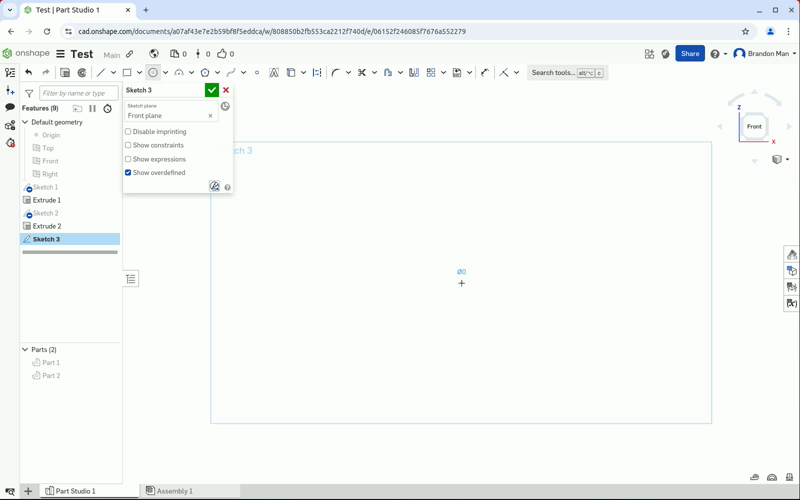
mouse_move(471, 282)
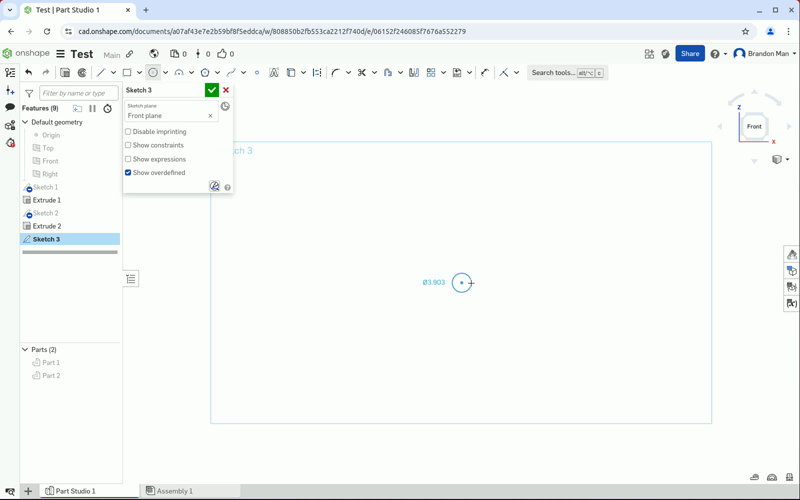
click(471, 282)
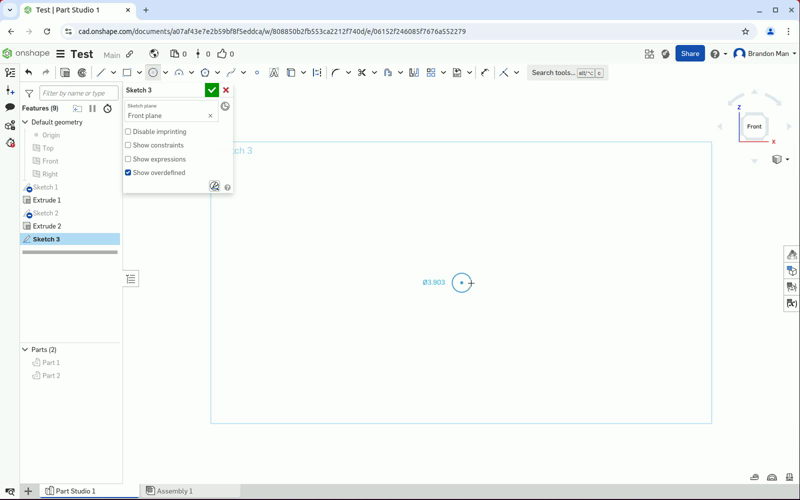
key(esc)
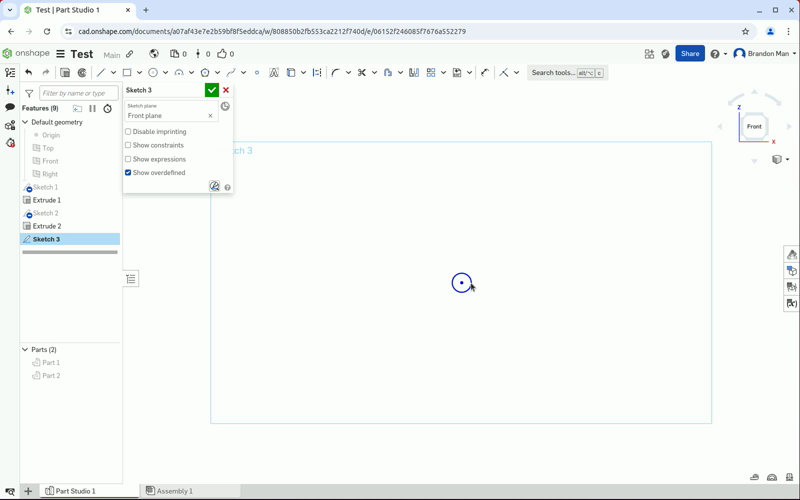
key(c)
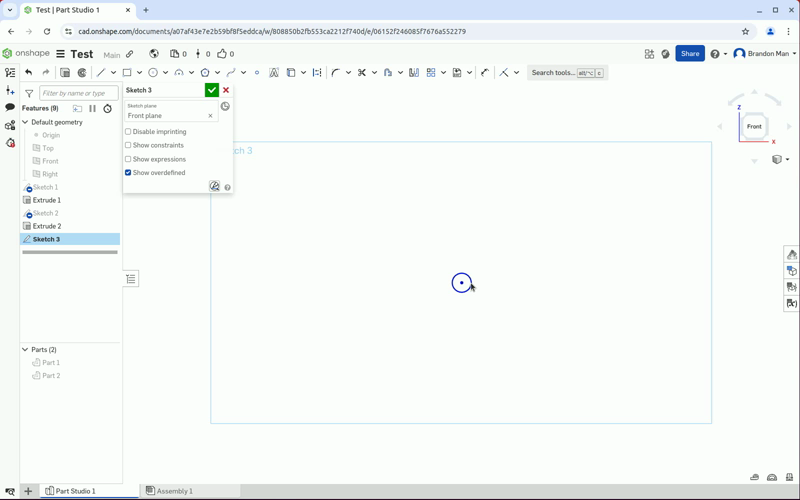
key_down(shift)
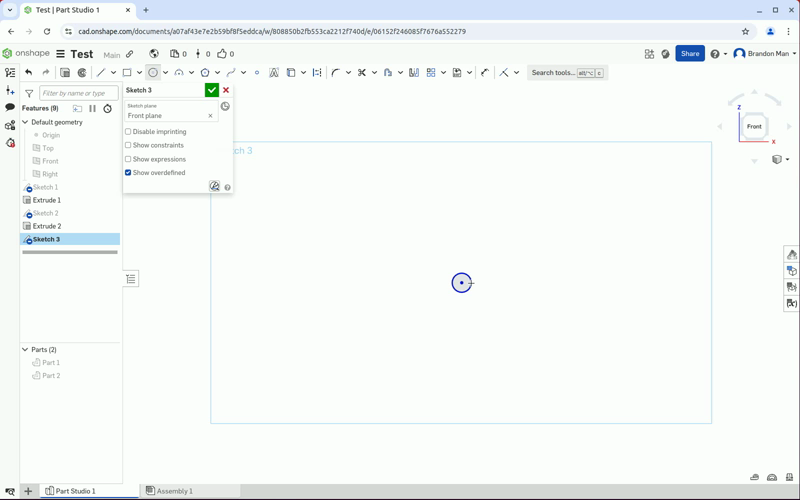
mouse_move(461, 282)
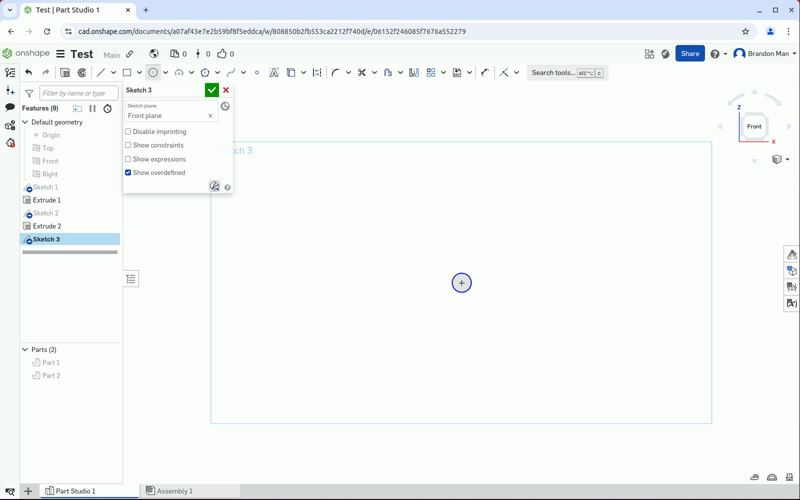
click(461, 282)
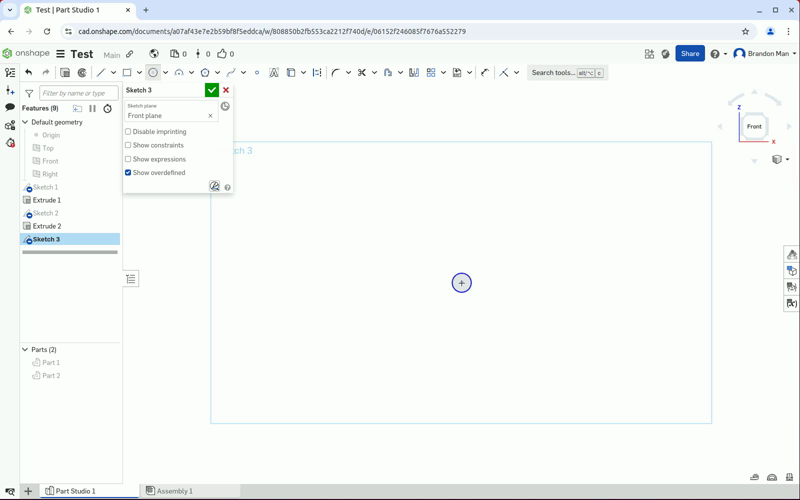
key_up(shift)
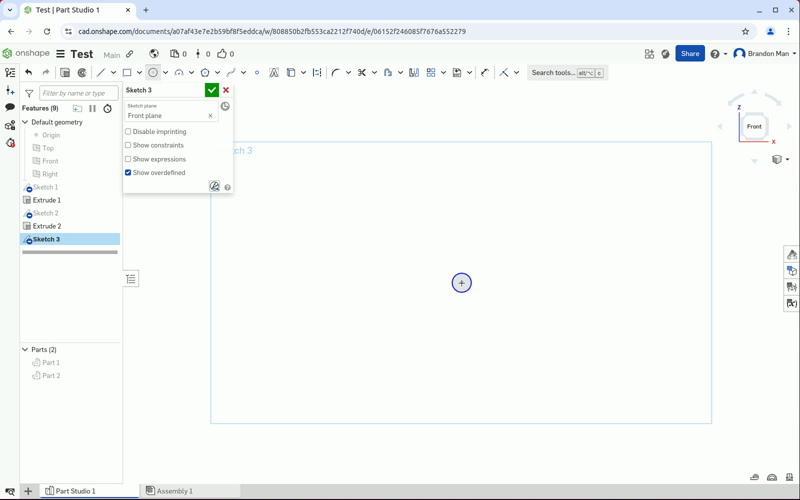
mouse_move(464, 282)
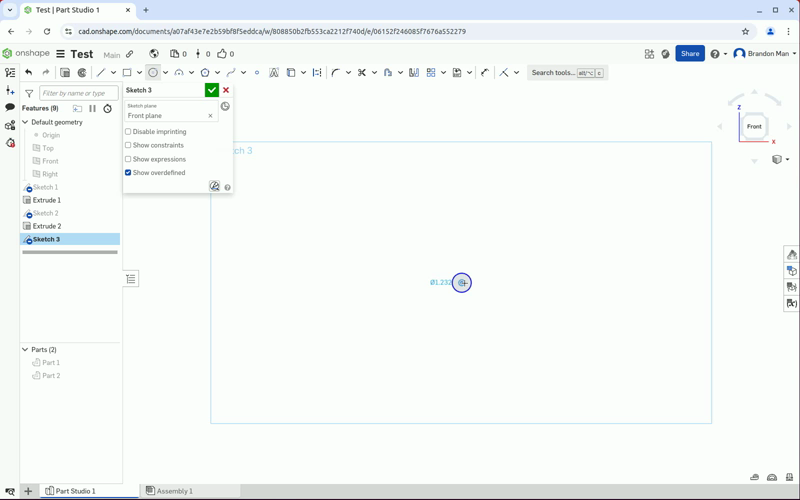
scroll(6)
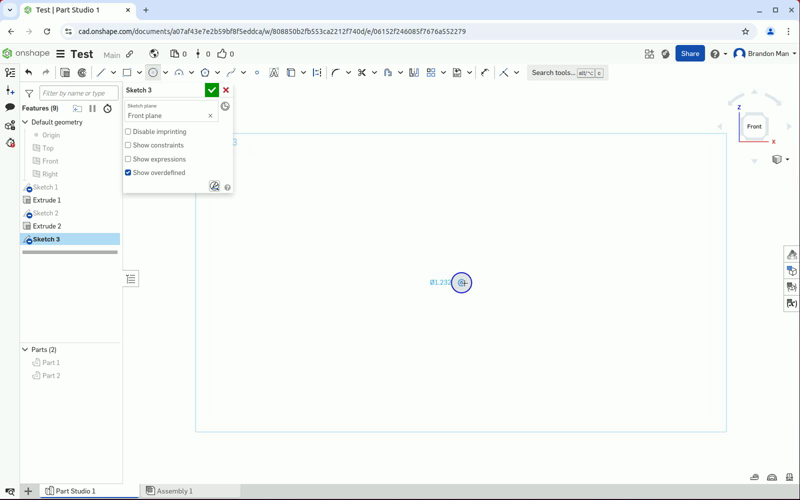
scroll(6)
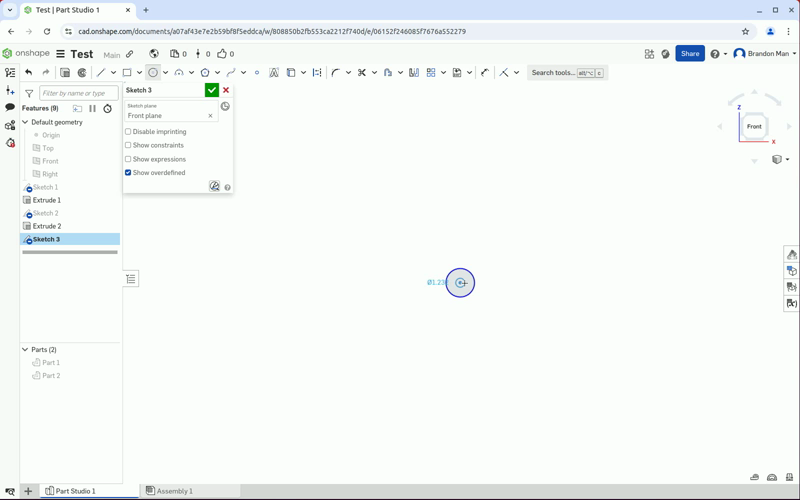
scroll(6)
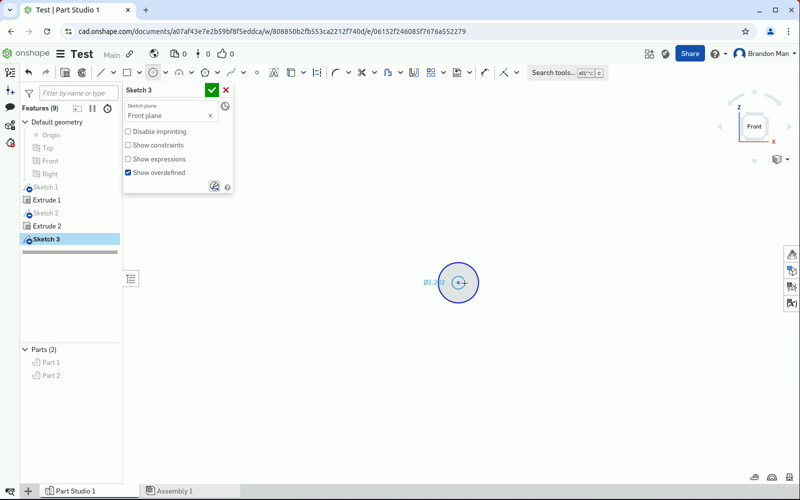
scroll(6)
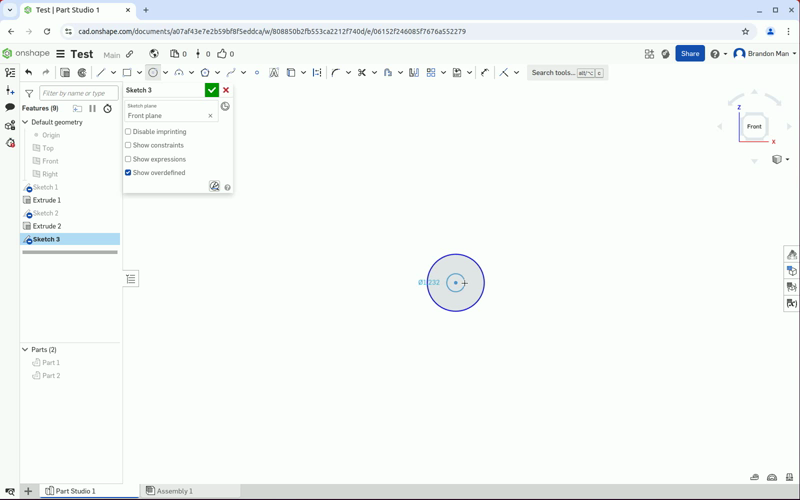
scroll(6)
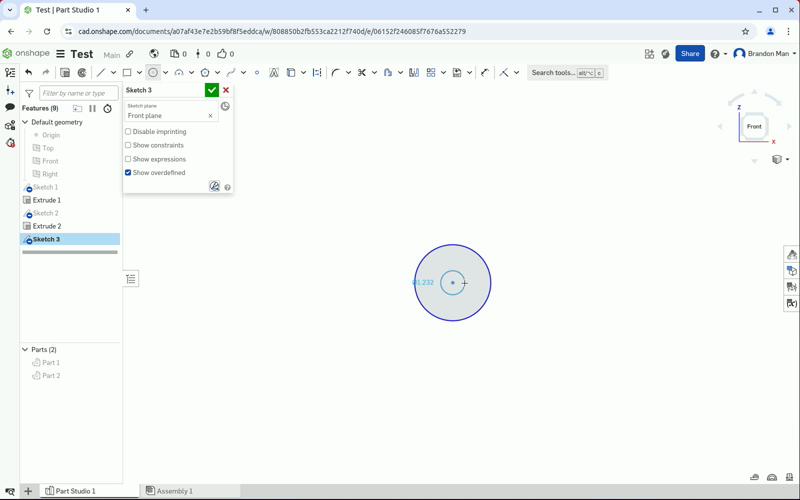
scroll(6)
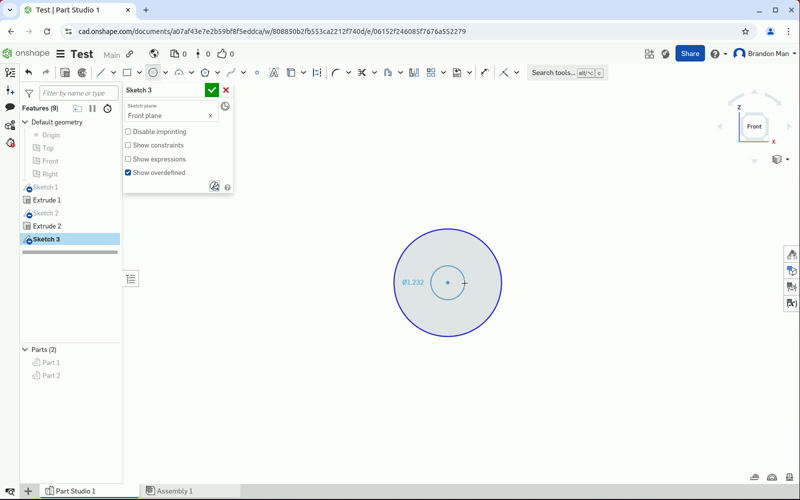
scroll(6)
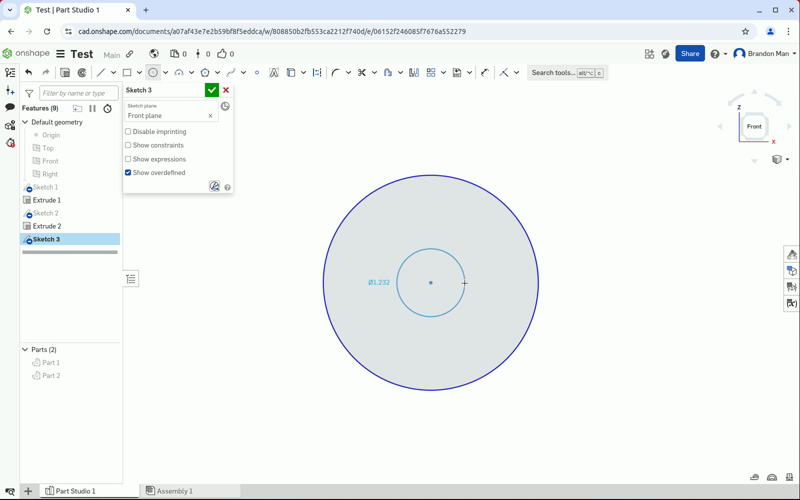
click(464, 282)
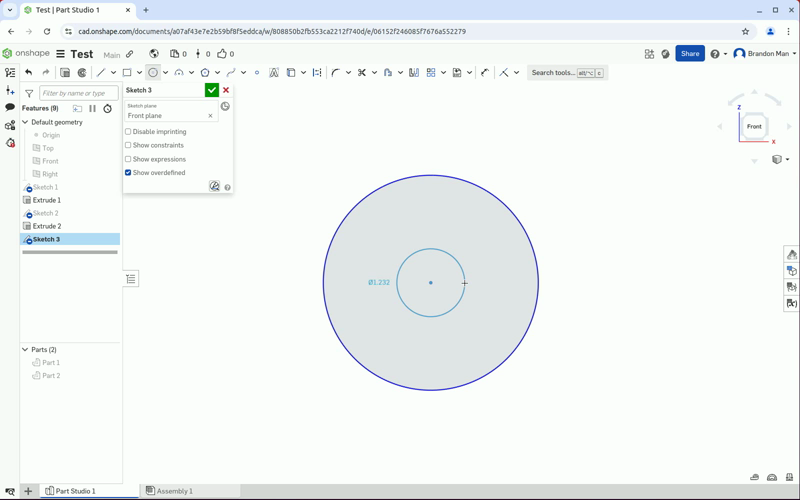
scroll(-6)
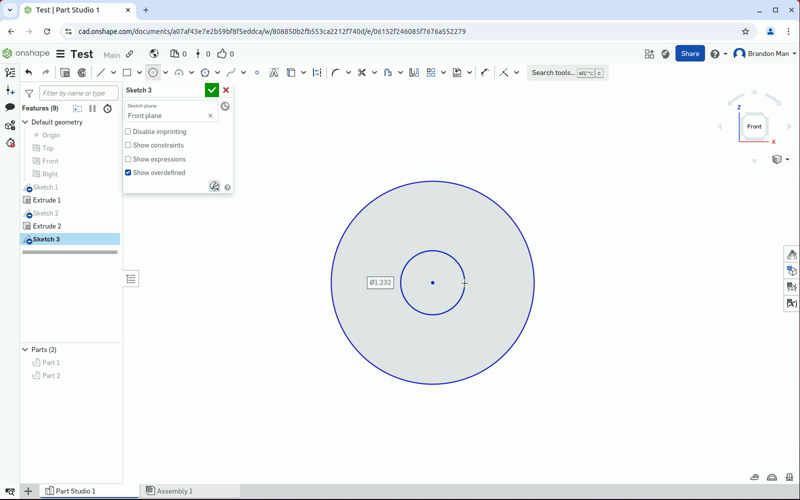
scroll(-6)
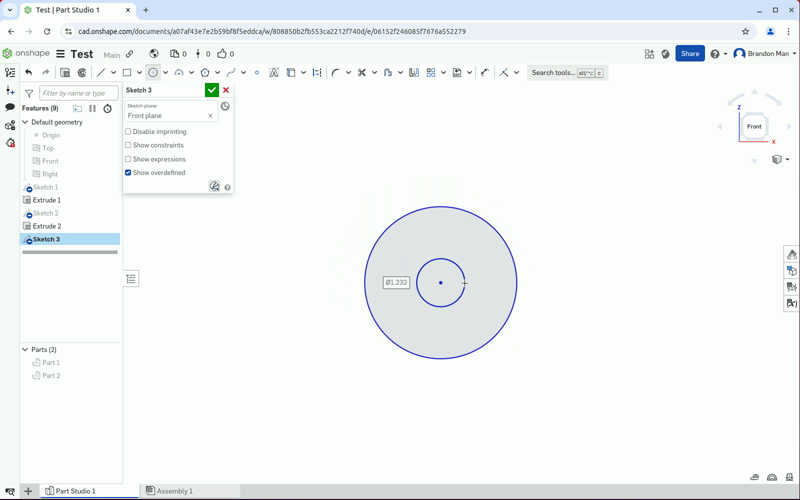
scroll(-6)
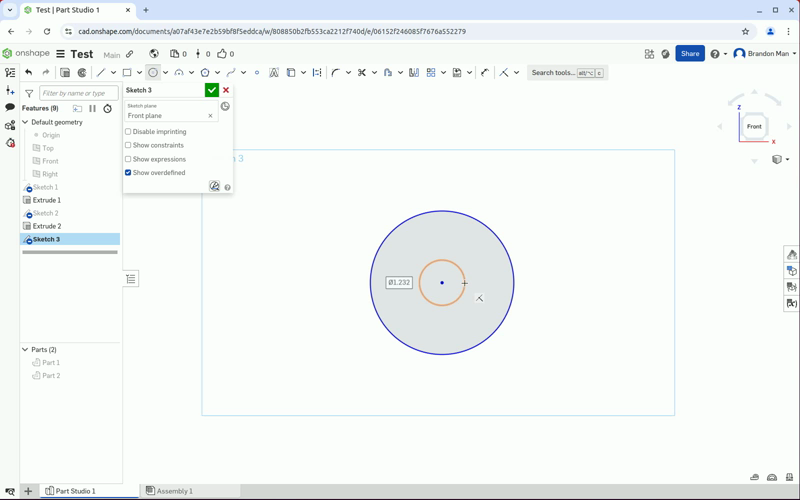
scroll(-6)
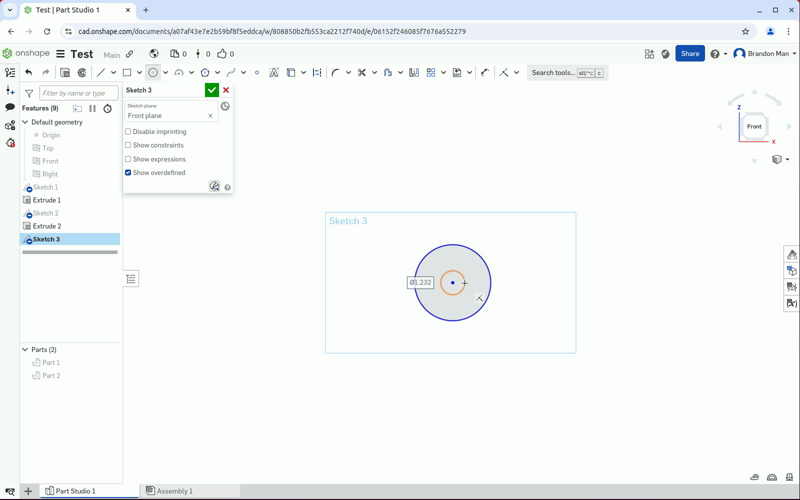
scroll(-6)
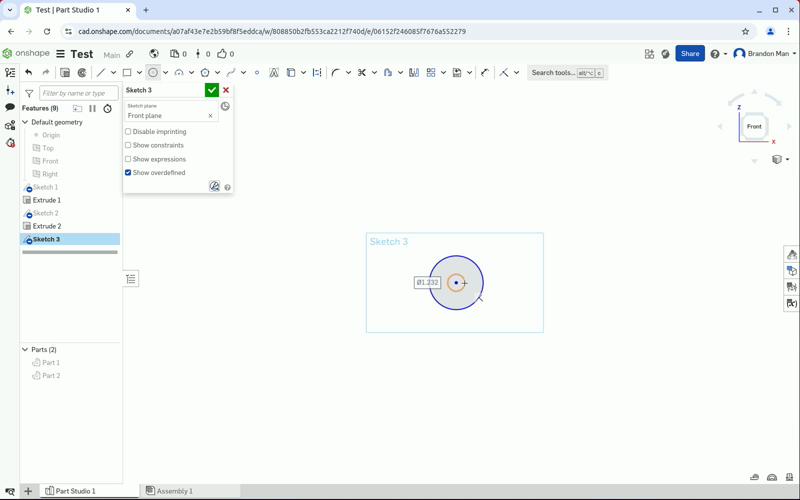
scroll(-6)
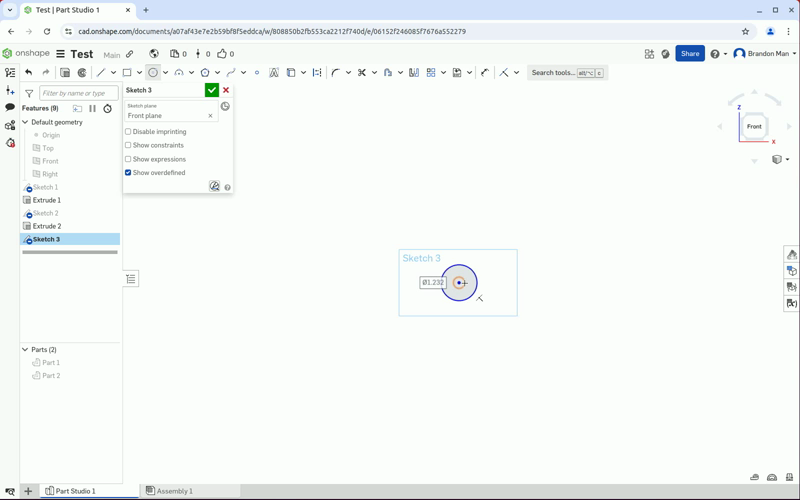
scroll(-6)
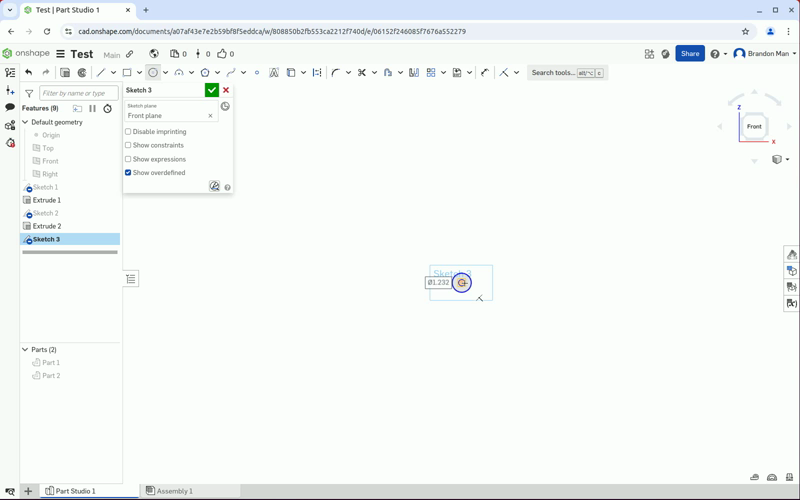
key(esc)
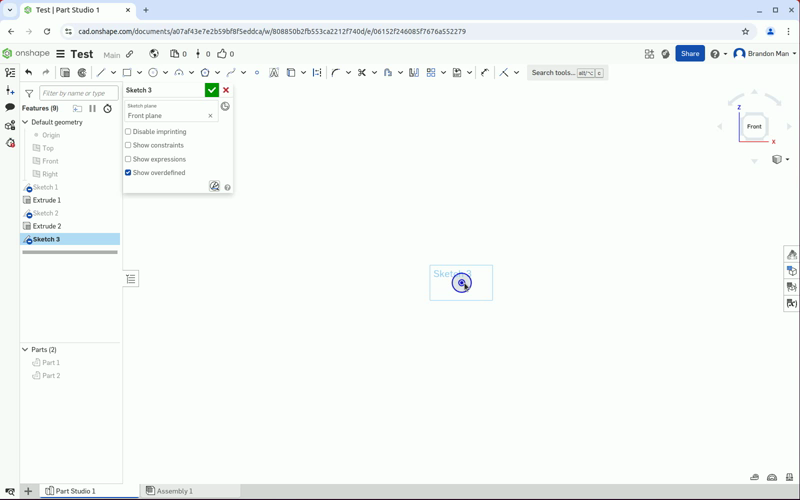
mouse_move(466, 288)
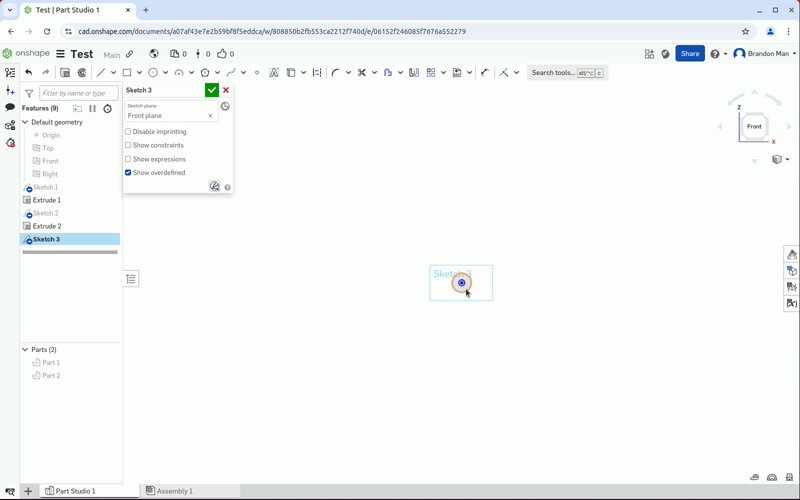
scroll(6)
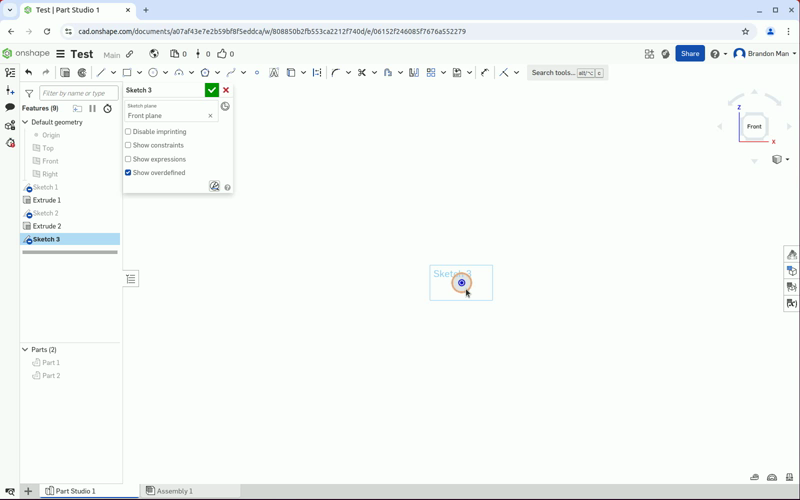
scroll(6)
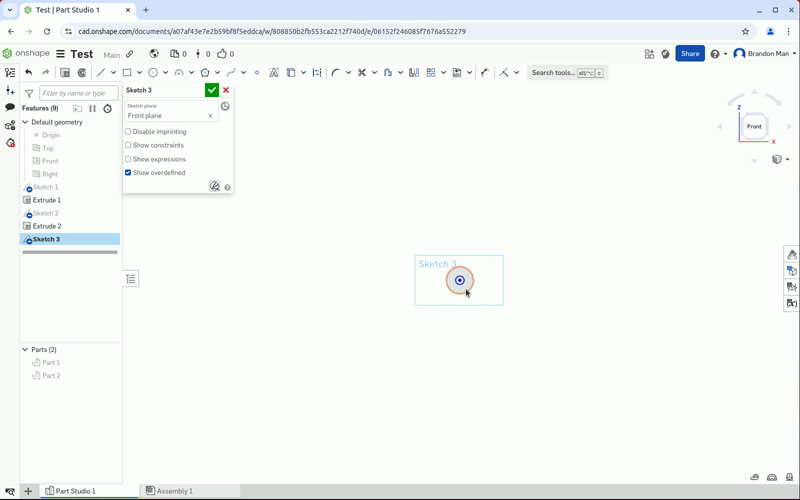
scroll(6)
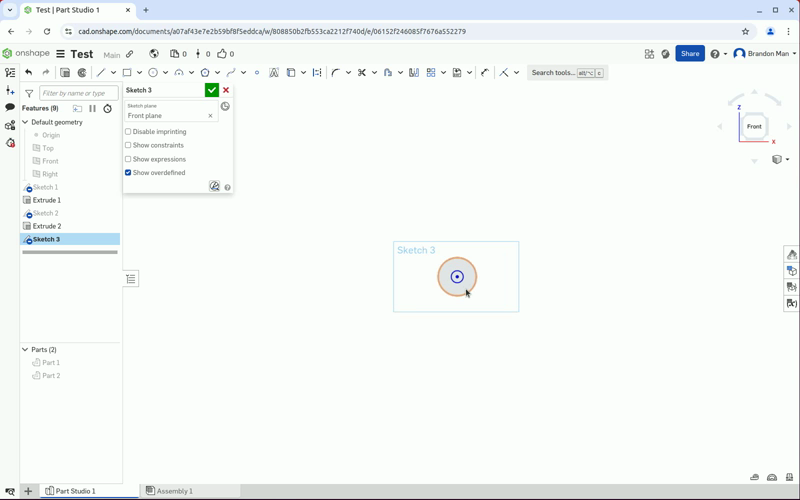
scroll(6)
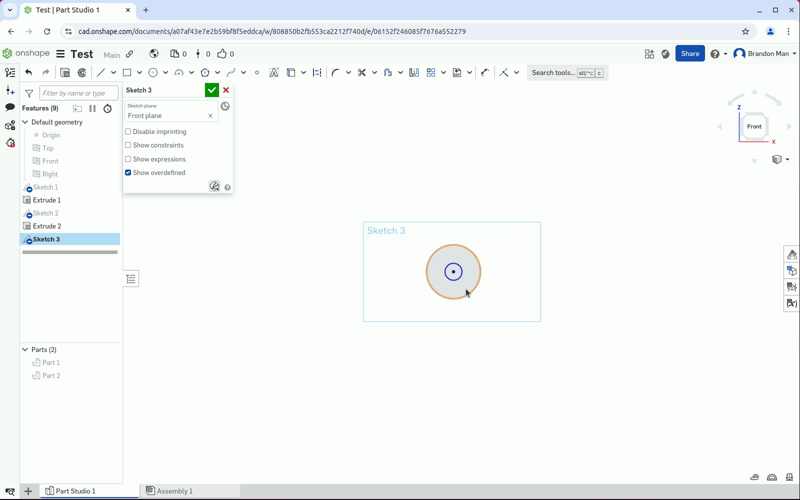
scroll(6)
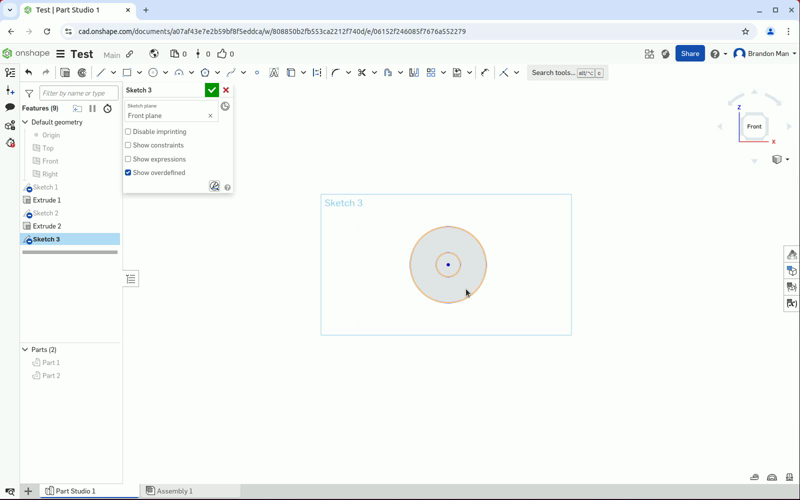
scroll(6)
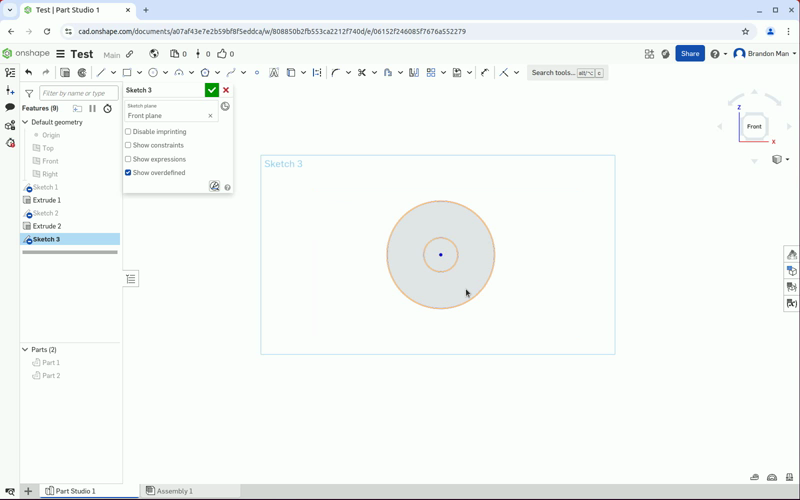
scroll(6)
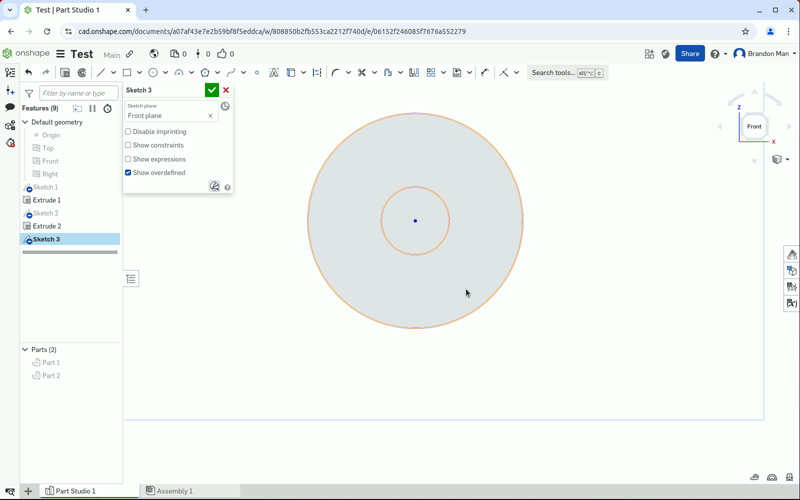
click(466, 288)
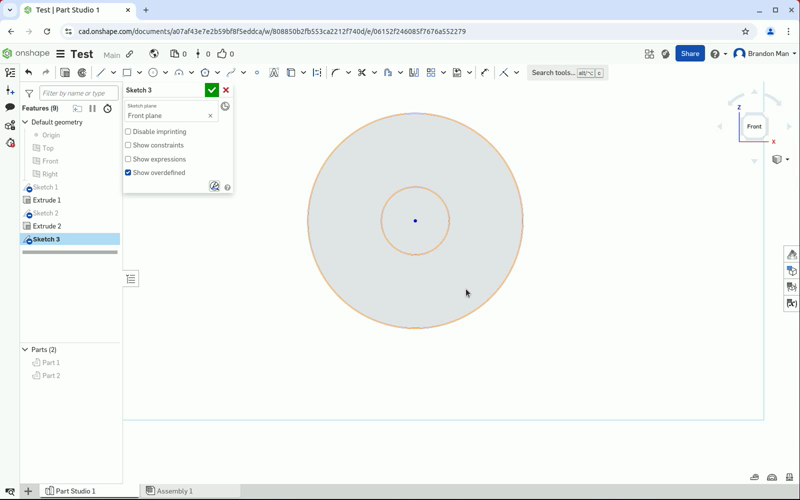
scroll(-6)
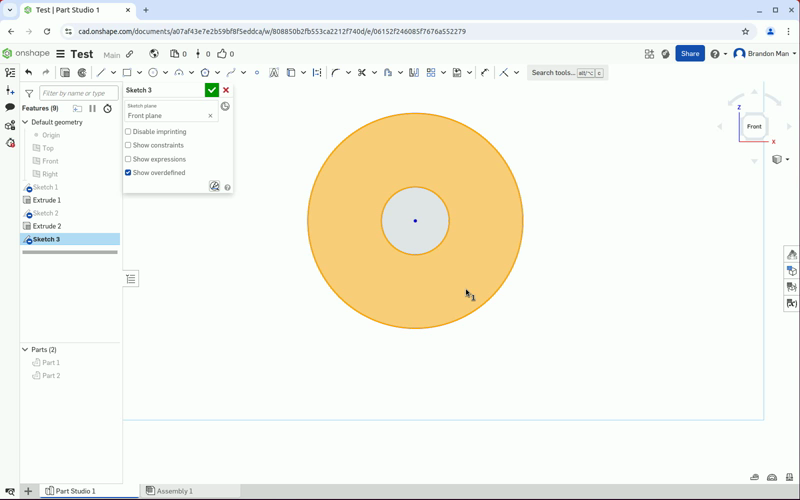
scroll(-6)
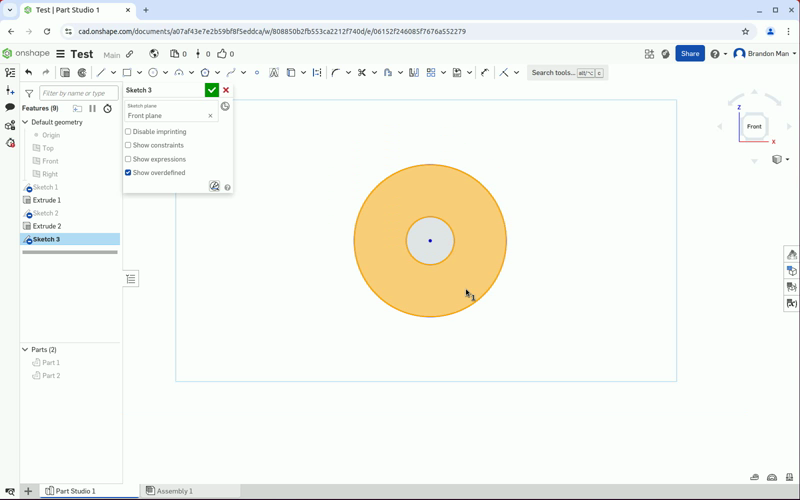
scroll(-6)
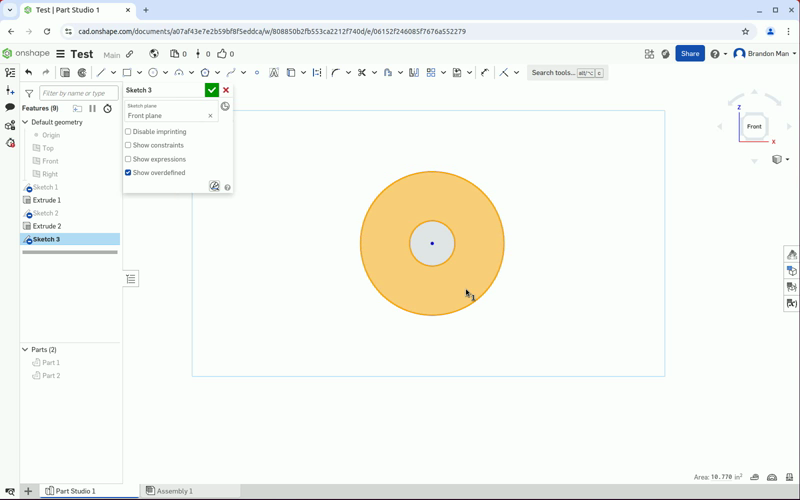
scroll(-6)
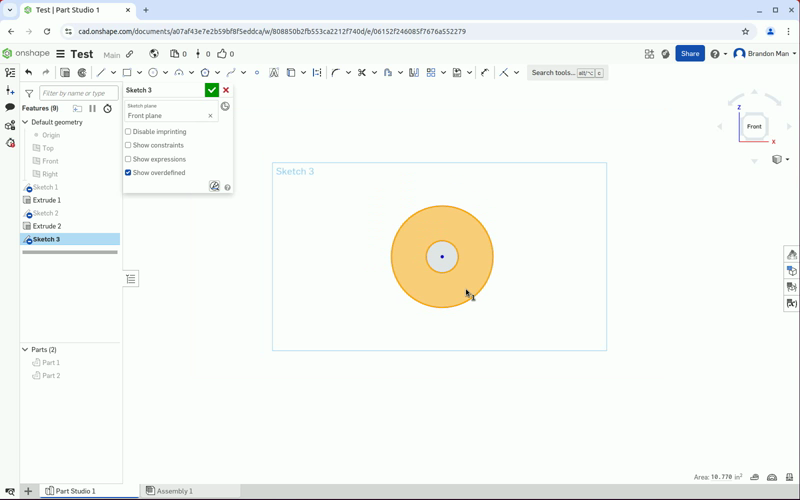
scroll(-6)
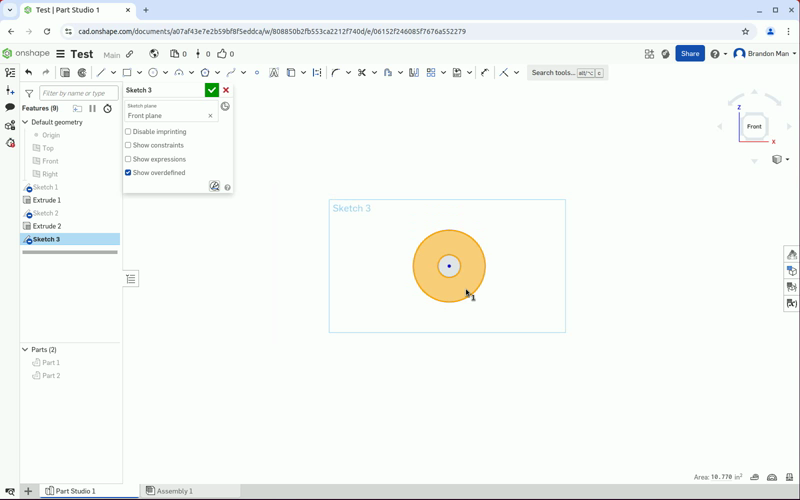
scroll(-6)
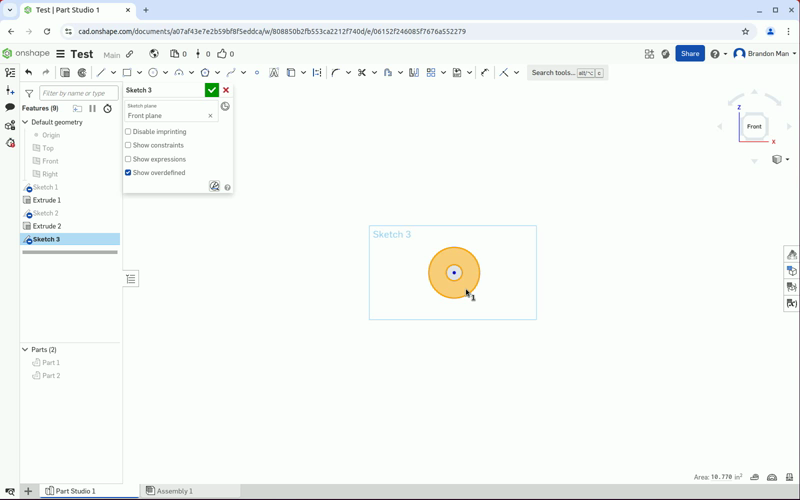
scroll(-6)
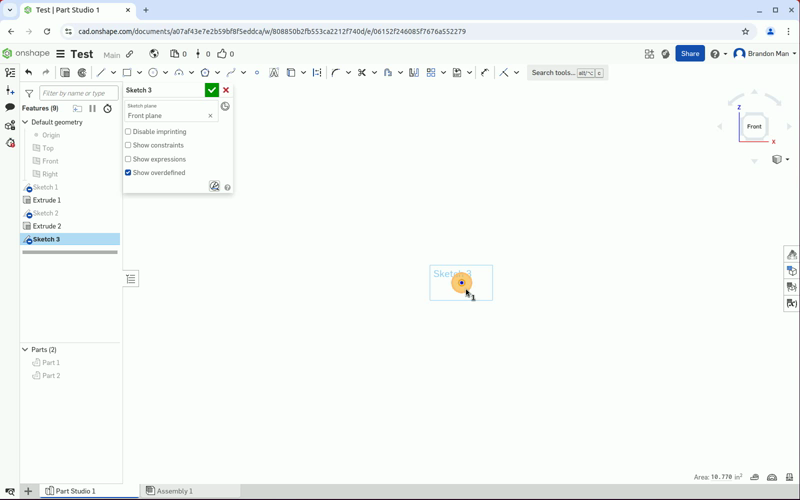
mouse_move(73, 352)
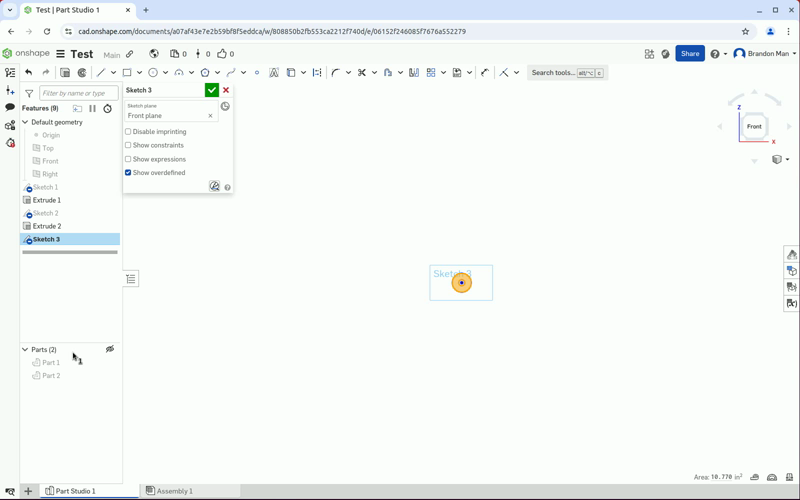
key(shift+y)
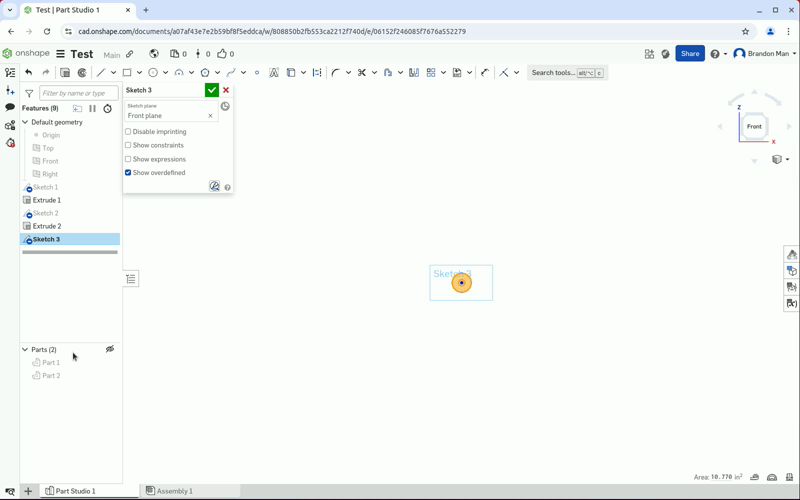
key(shift+e)
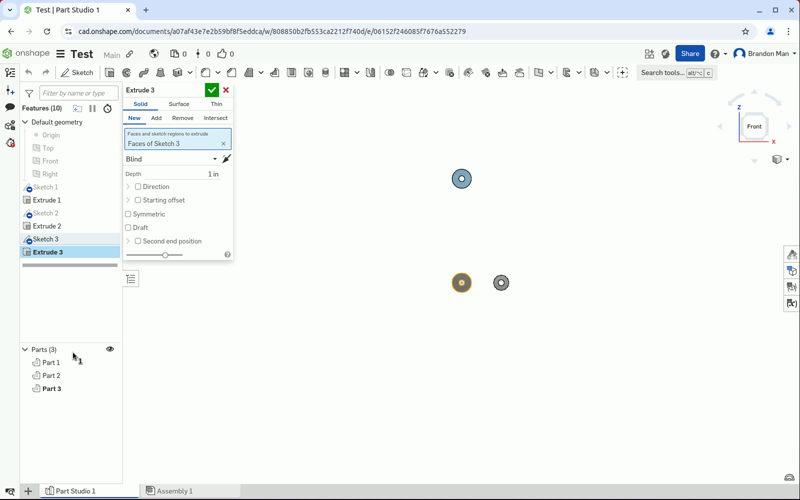
mouse_move(143, 106)
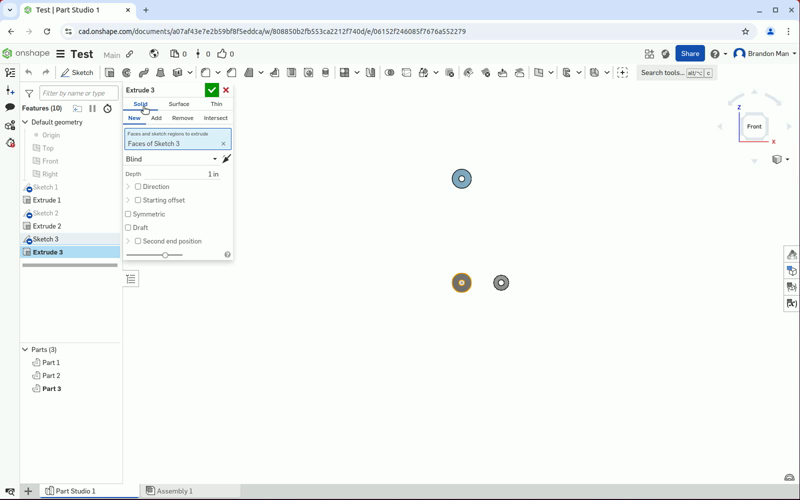
click(143, 106)
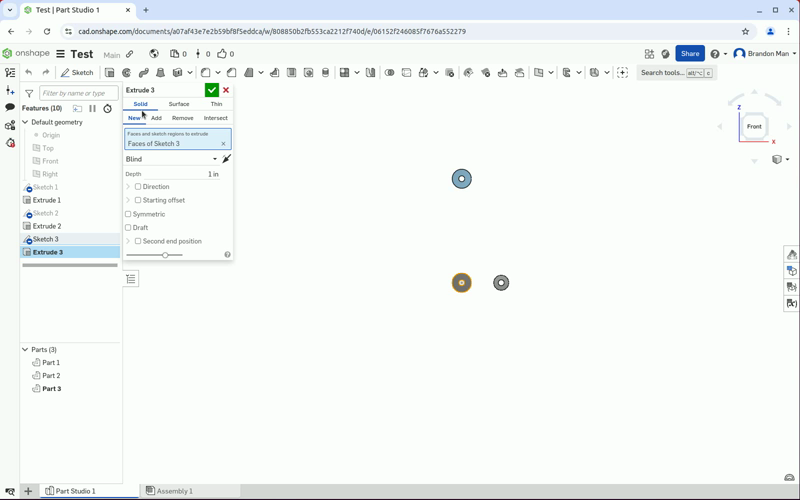
mouse_move(137, 120)
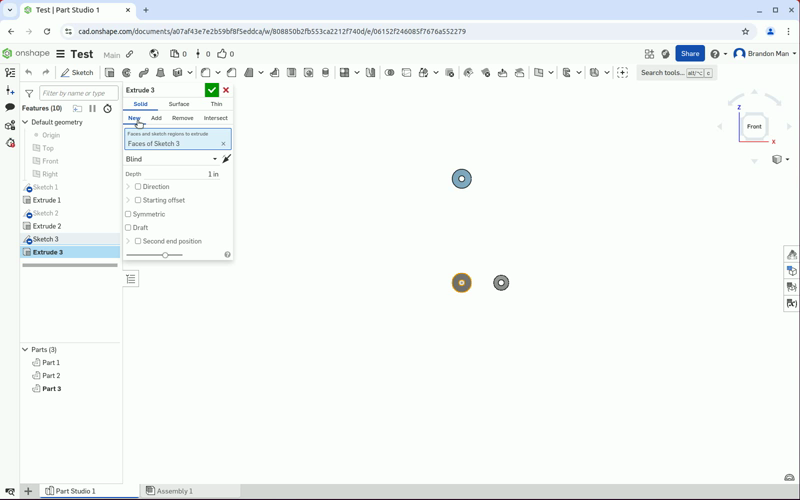
click(137, 120)
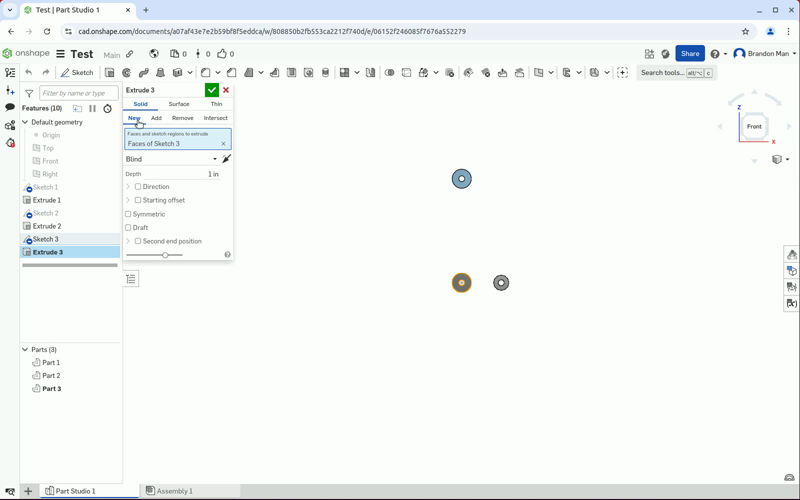
key(tab, 4)
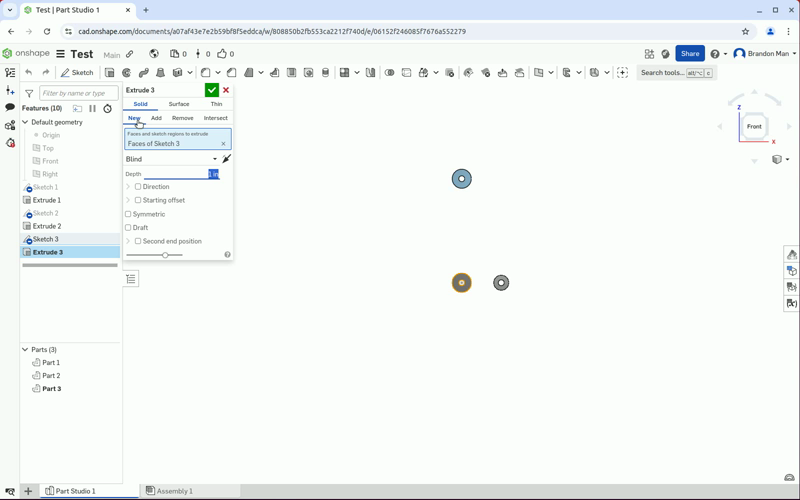
text(0.481)
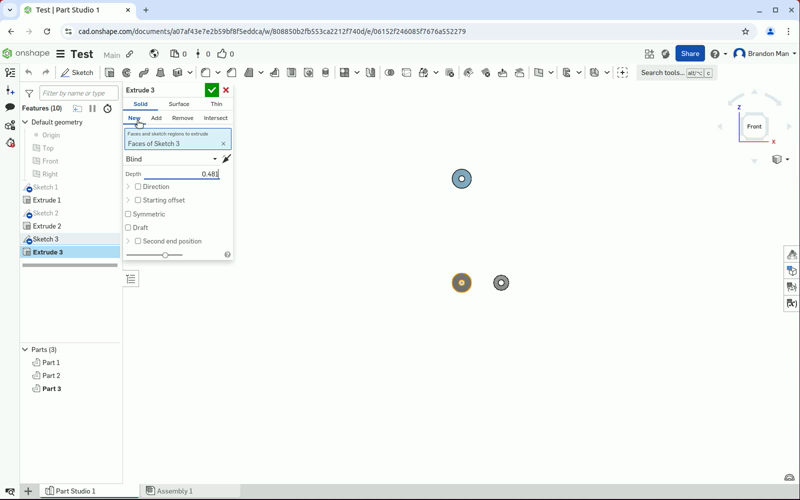
key(enter)
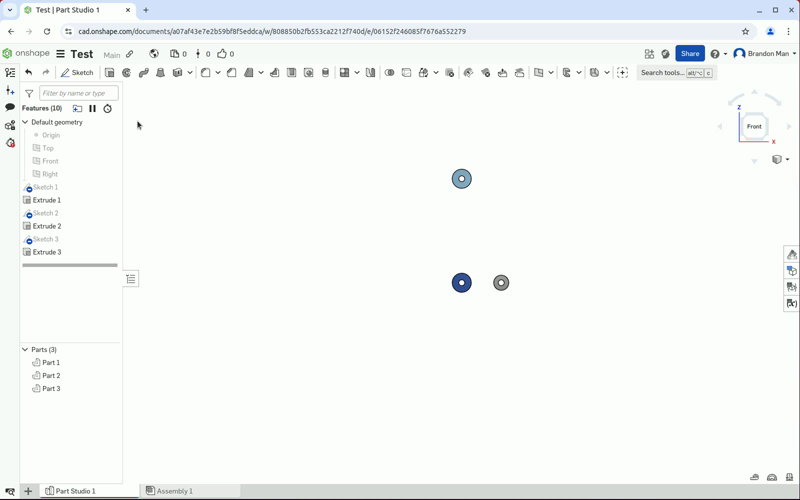
key(shift+h)
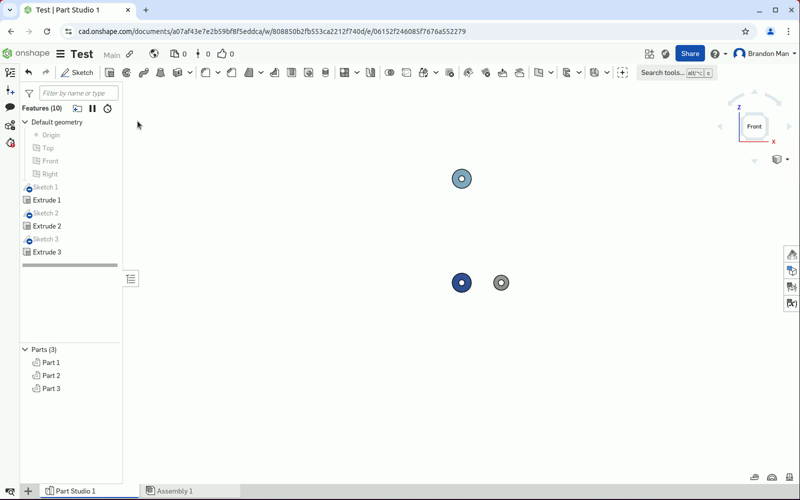
key(shift+h)
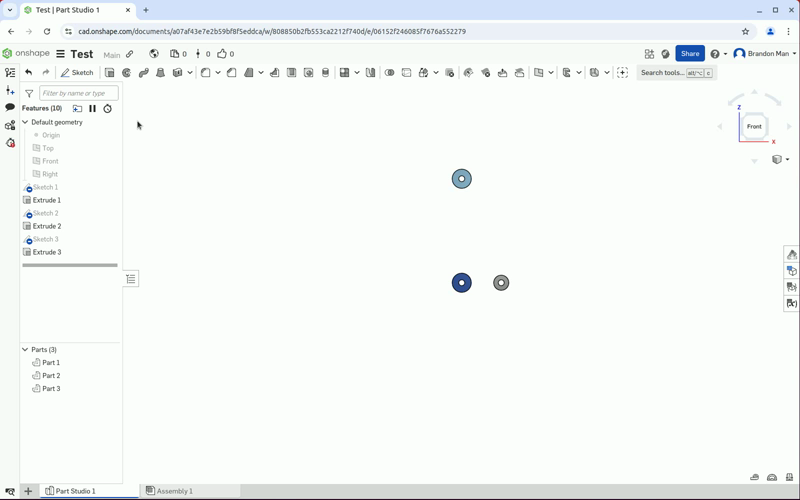
mouse_move(73, 189)
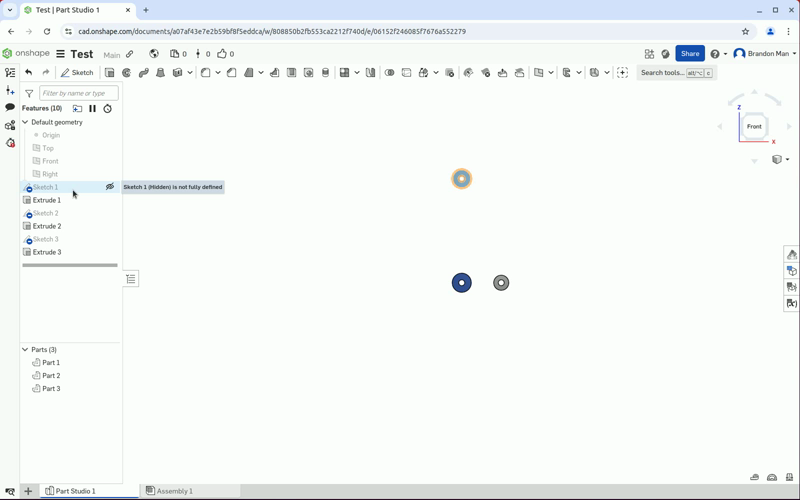
click(73, 189)
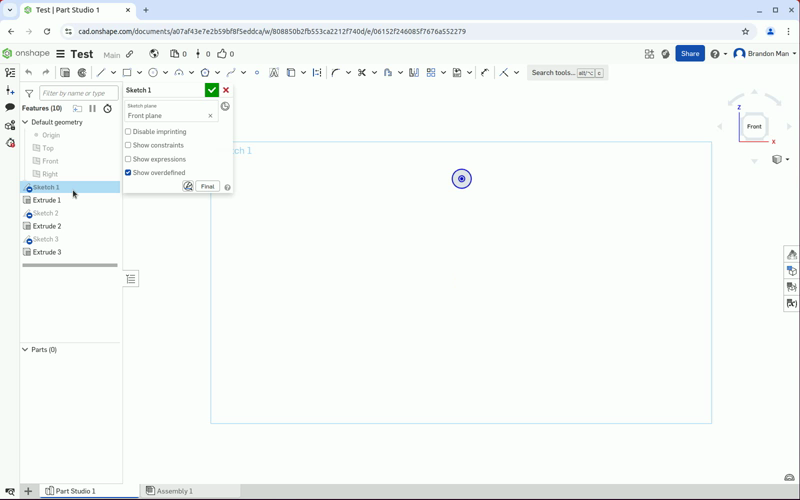
mouse_move(229, 92)
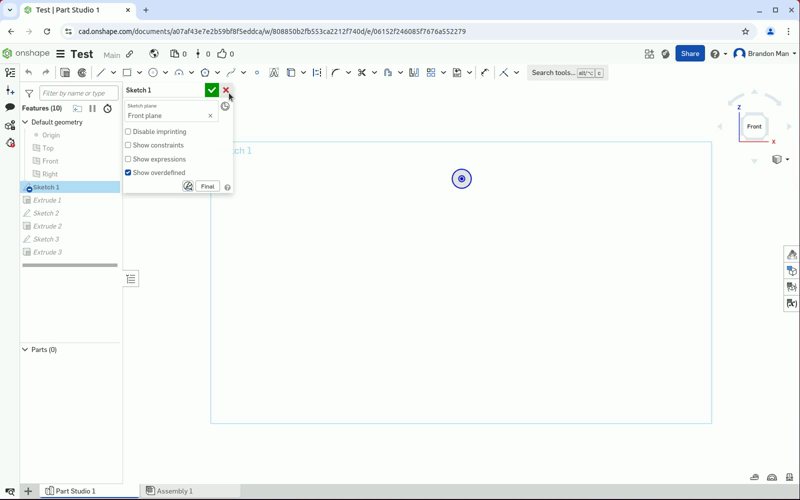
click(229, 92)
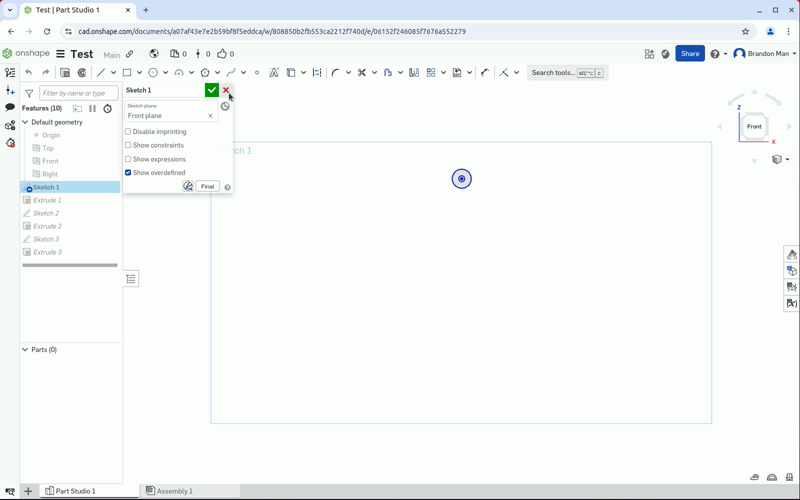
key(shift+s)
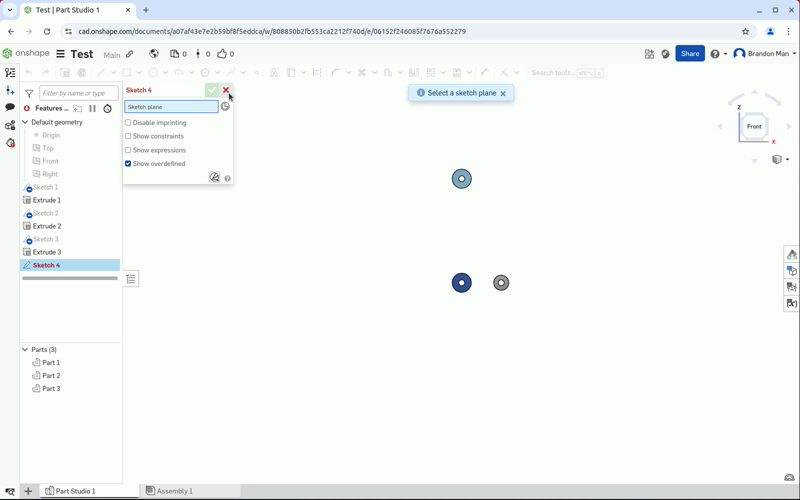
mouse_move(73, 163)
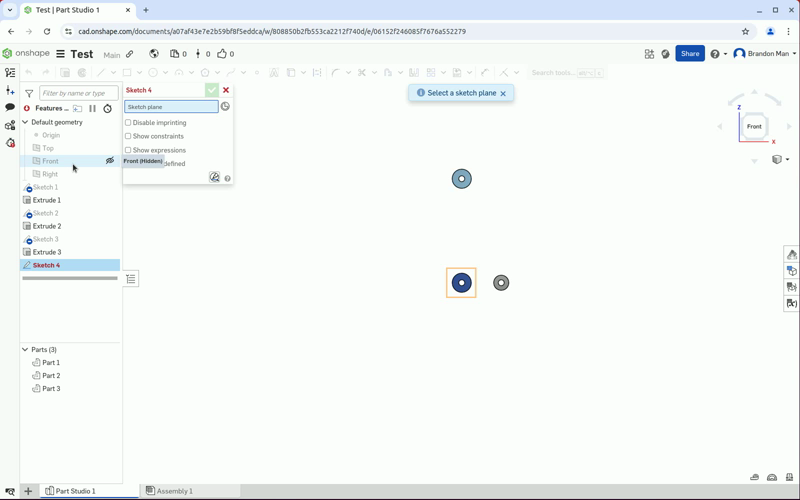
click(73, 163)
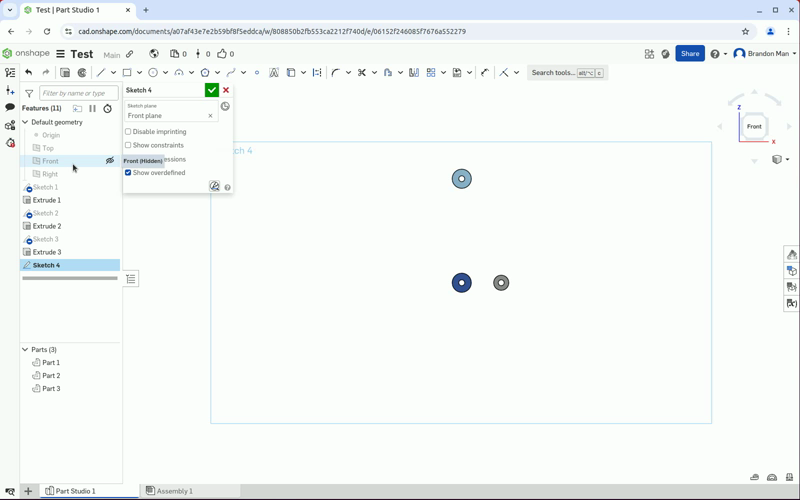
mouse_move(73, 352)
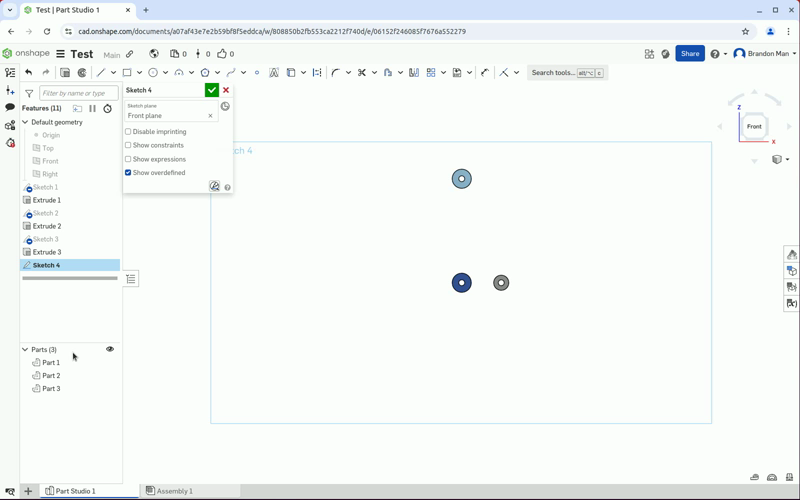
key(y)
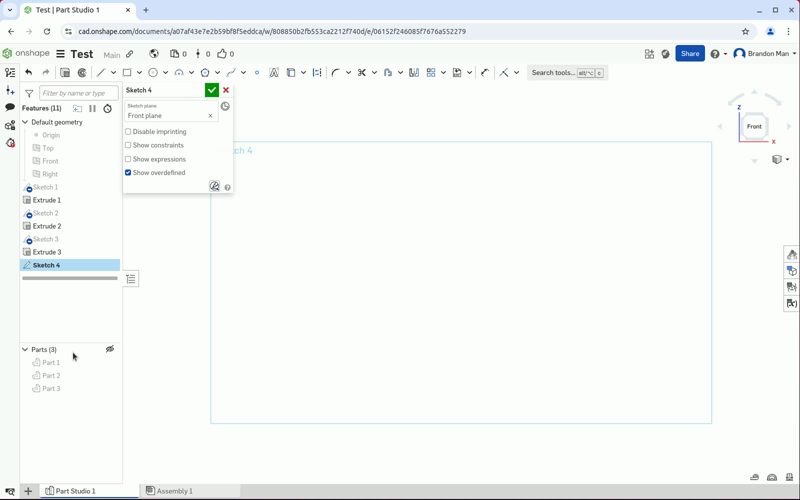
key(a)
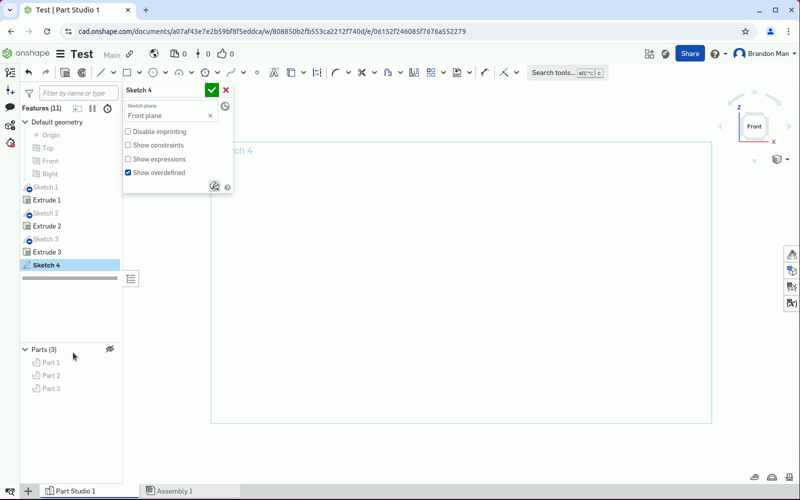
key_down(shift)
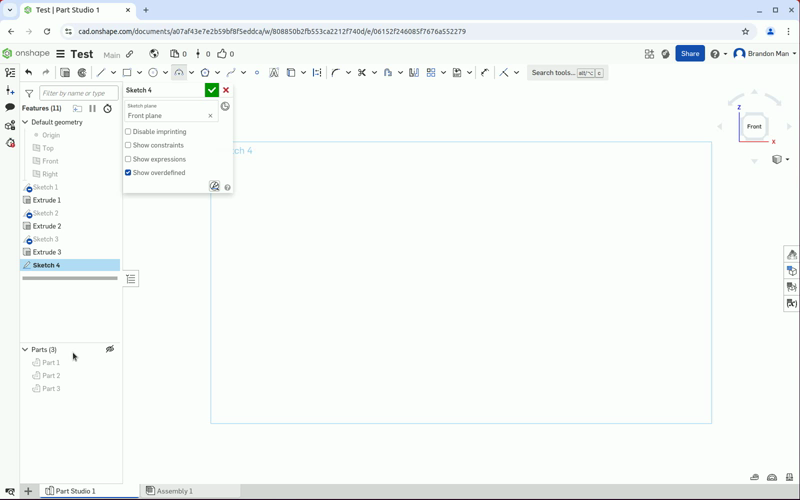
mouse_move(446, 223)
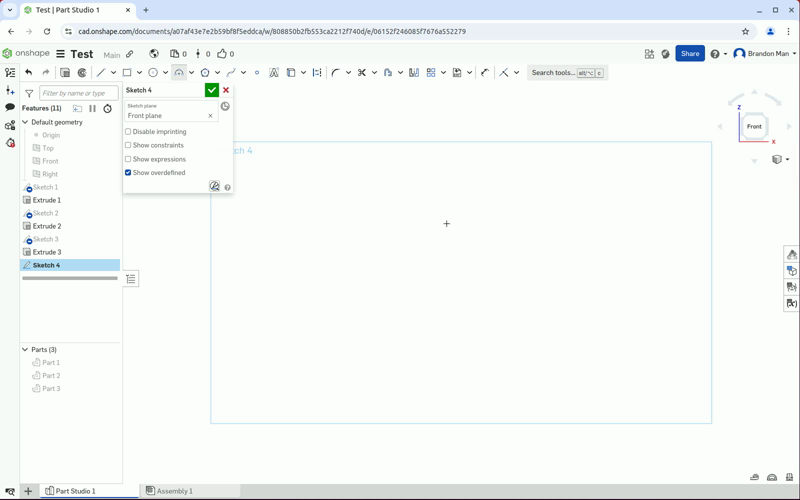
click(446, 223)
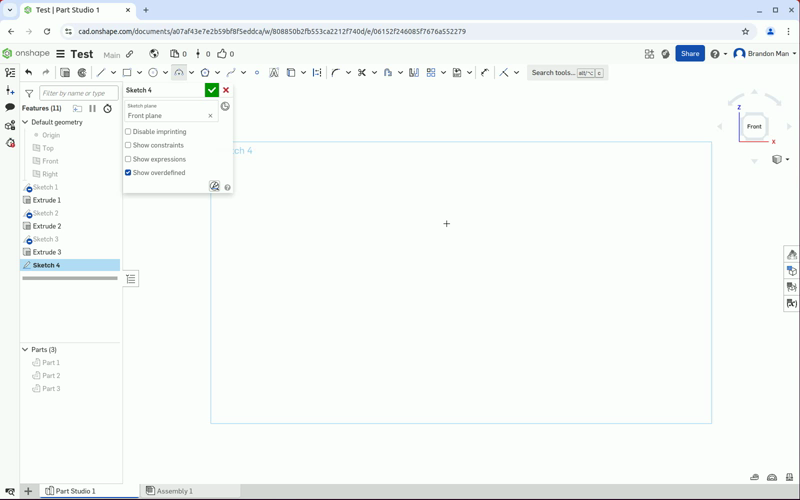
key_up(shift)
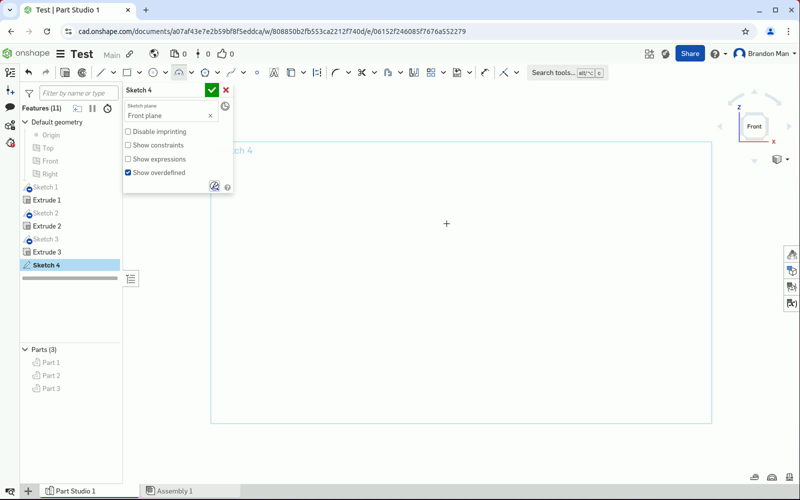
key_down(shift)
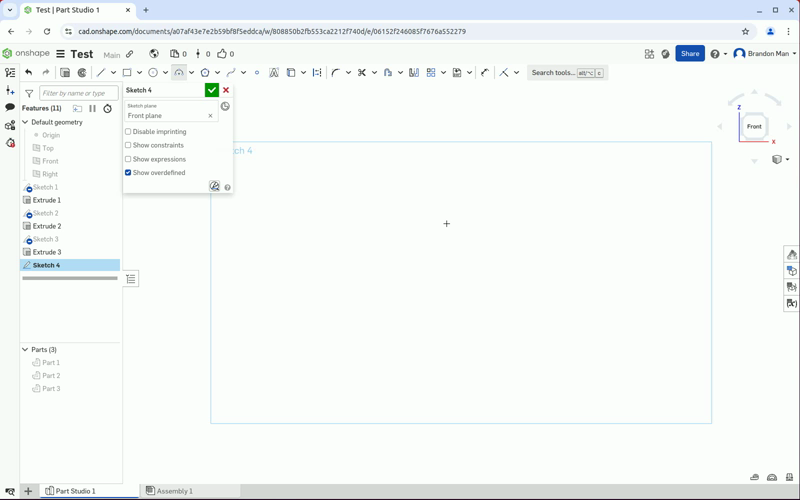
mouse_move(476, 223)
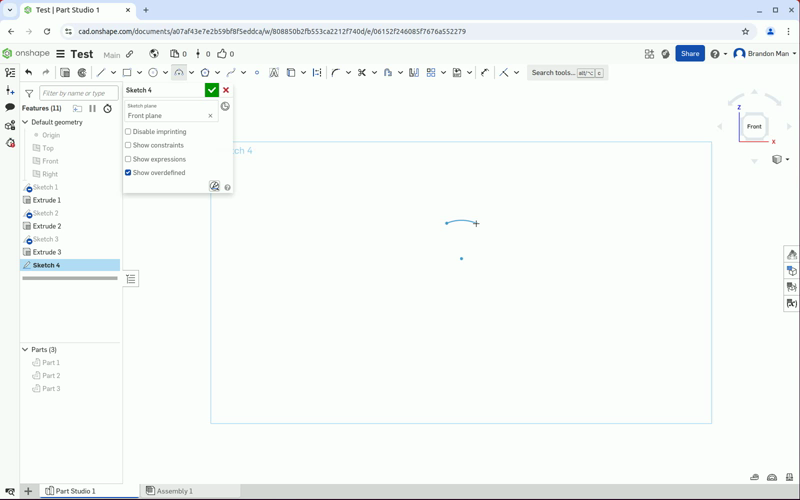
click(476, 223)
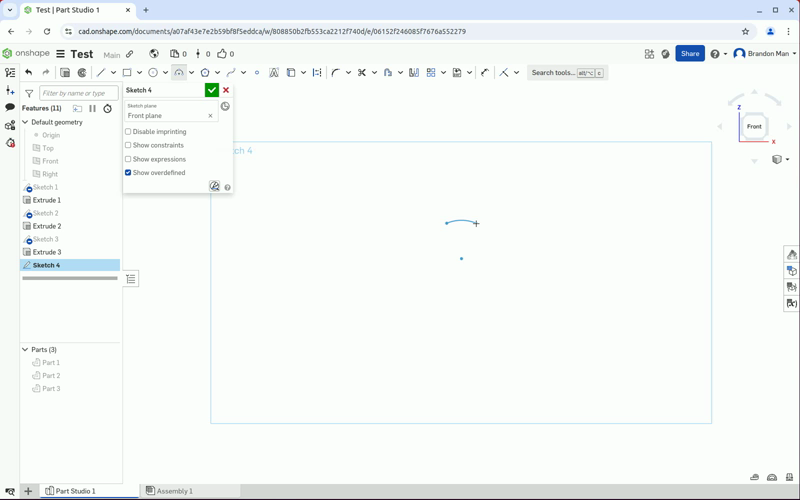
mouse_move(461, 210)
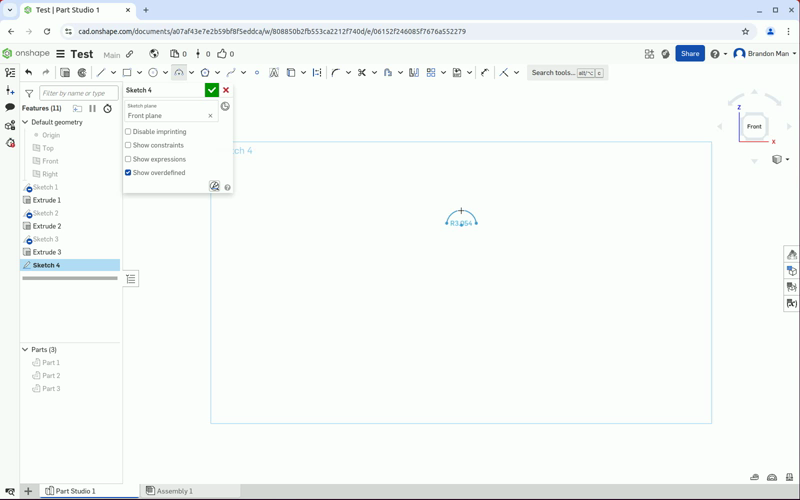
click(461, 210)
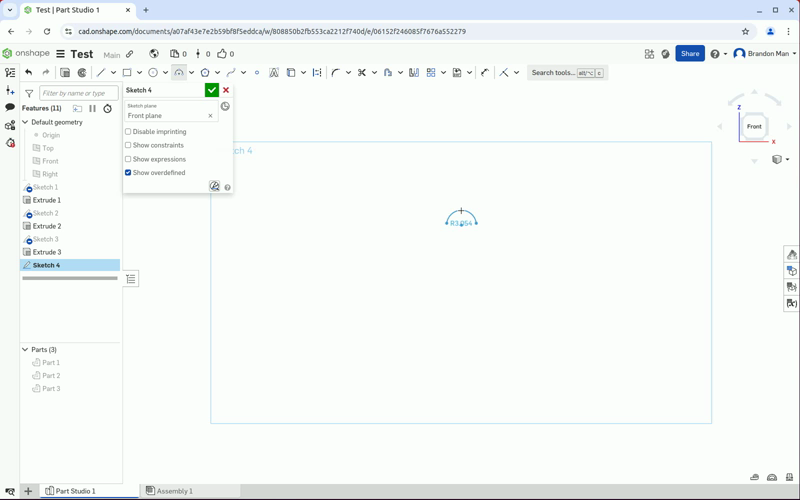
key_up(shift)
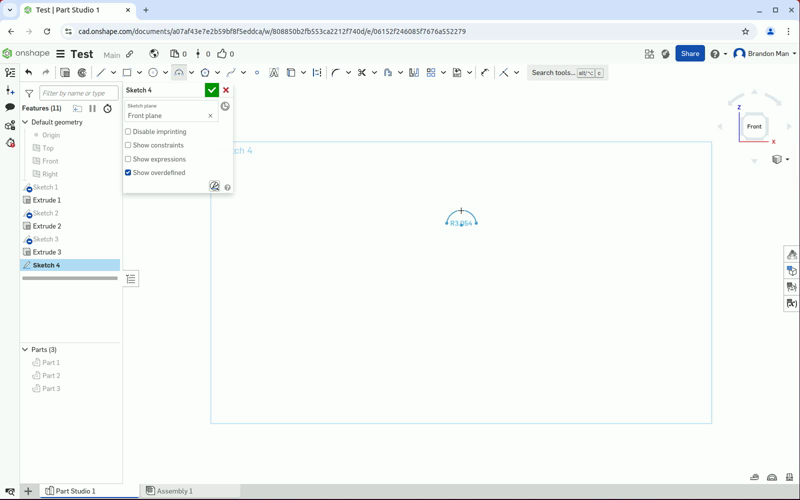
key(esc)
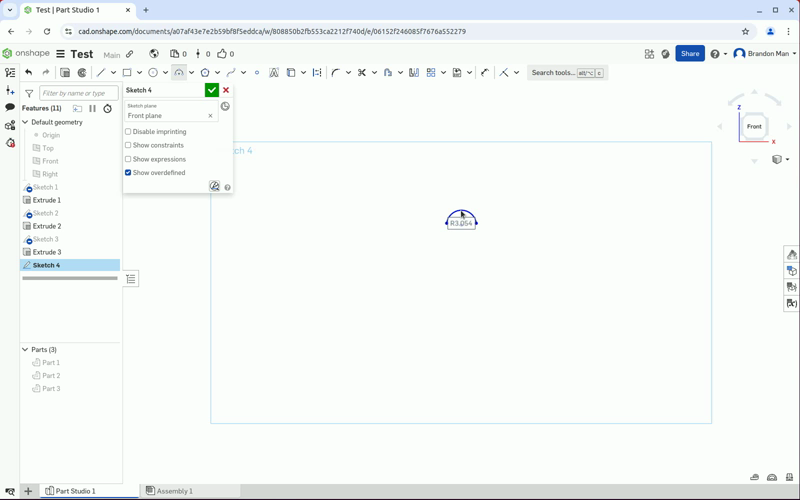
key(l)
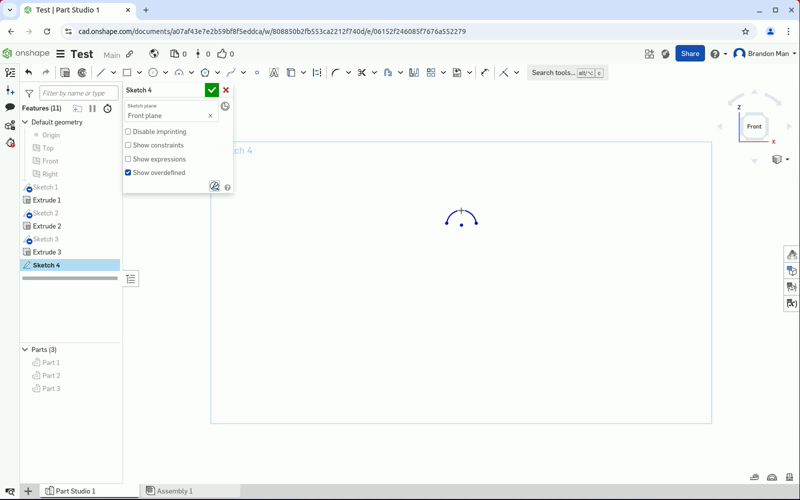
mouse_move(476, 223)
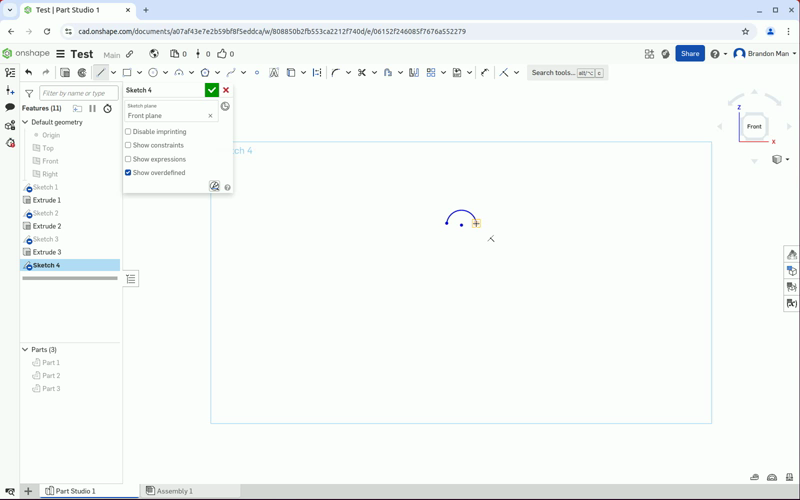
click(476, 223)
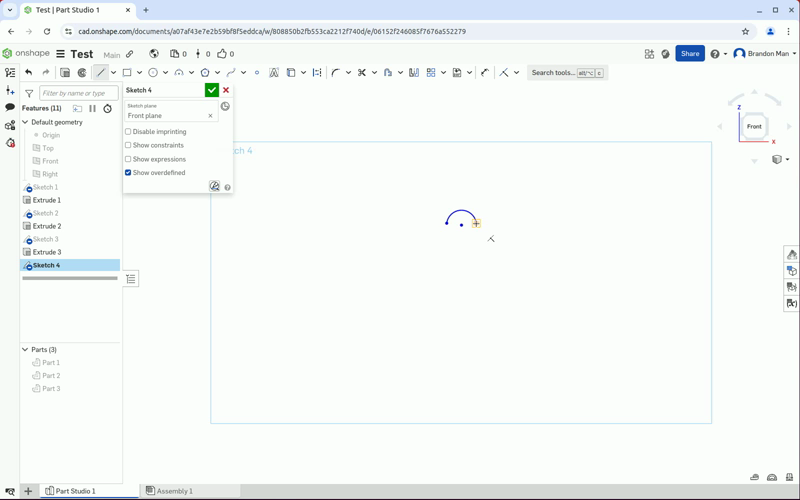
key_down(shift)
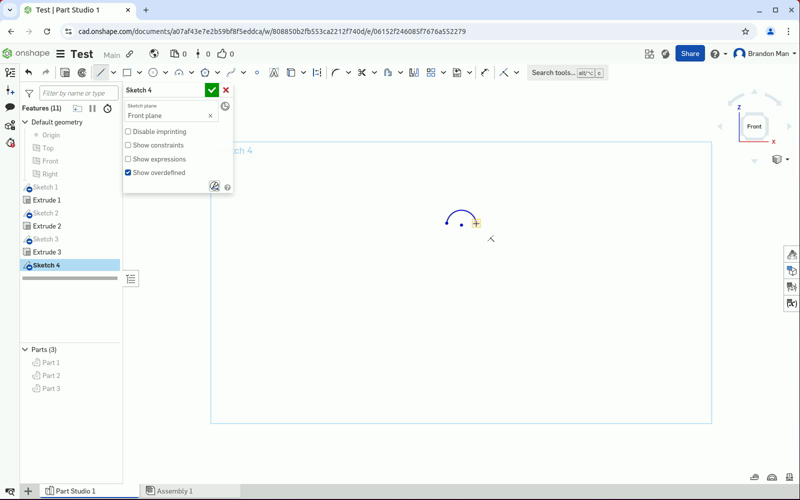
mouse_move(506, 223)
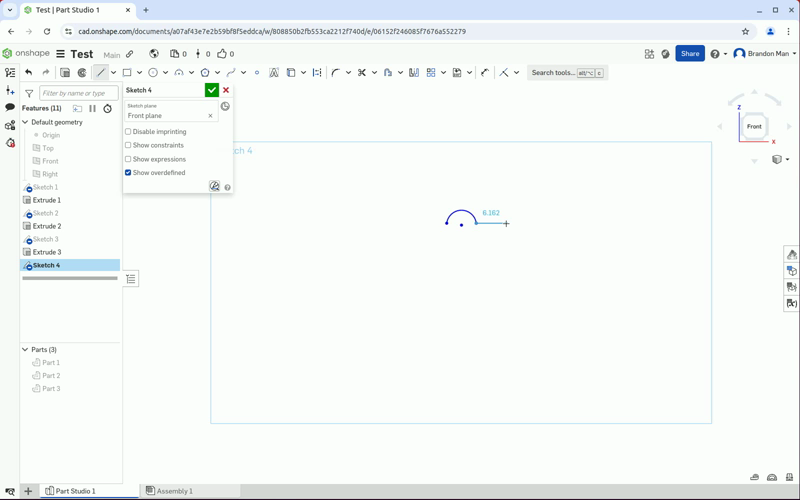
mouse_move(470, 176)
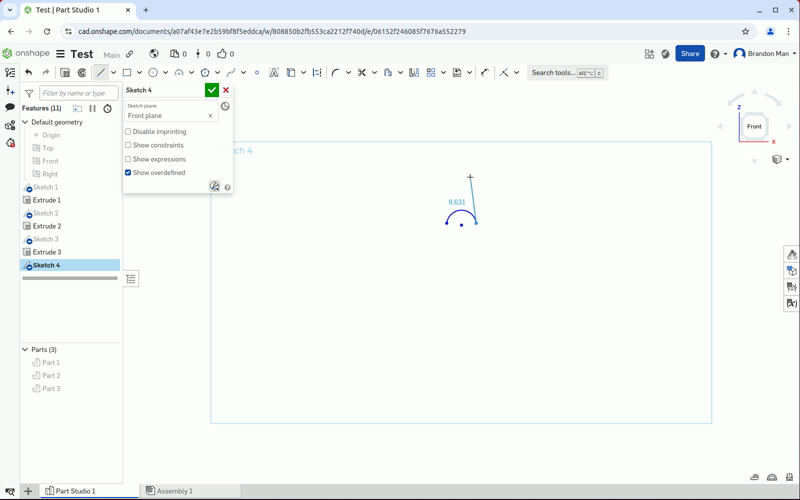
click(470, 176)
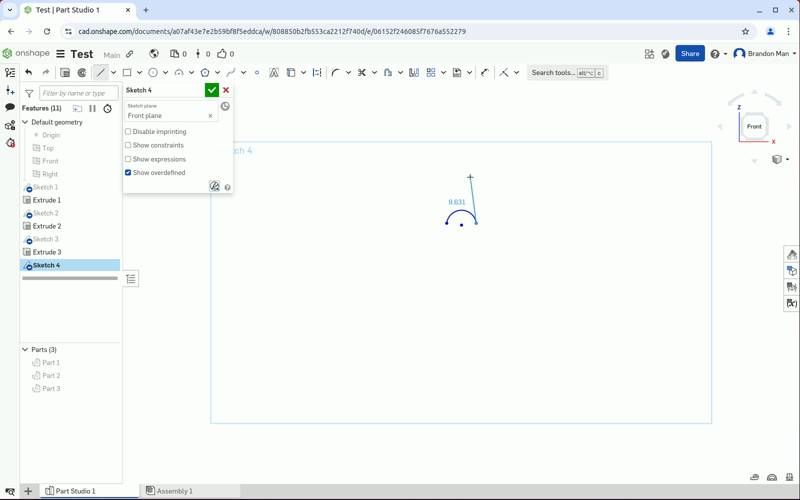
key_up(shift)
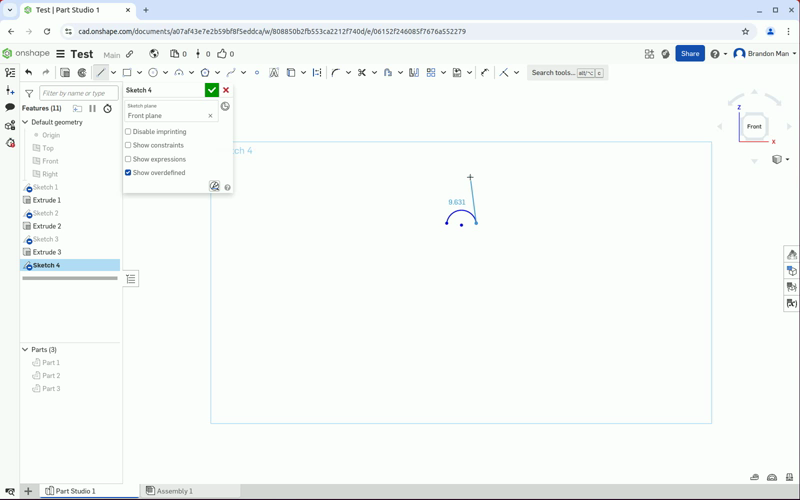
key(esc)
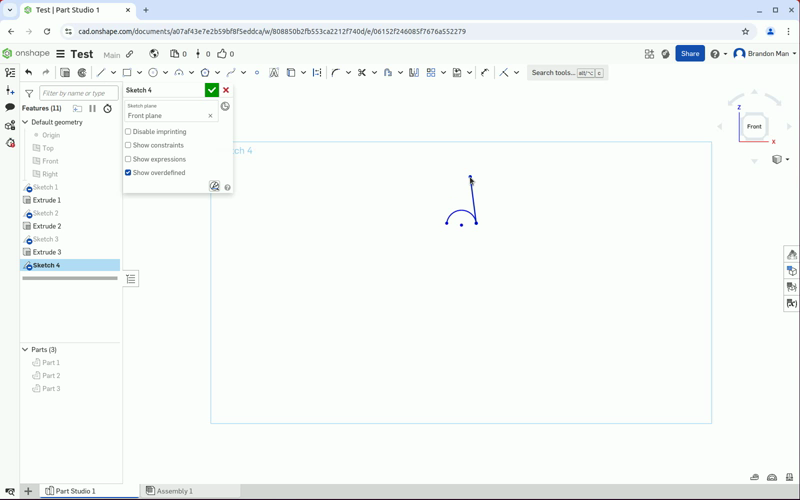
key(a)
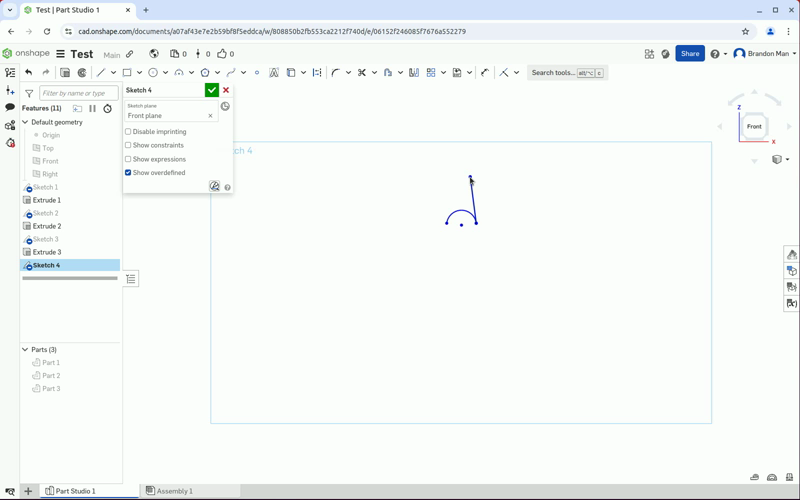
mouse_move(470, 176)
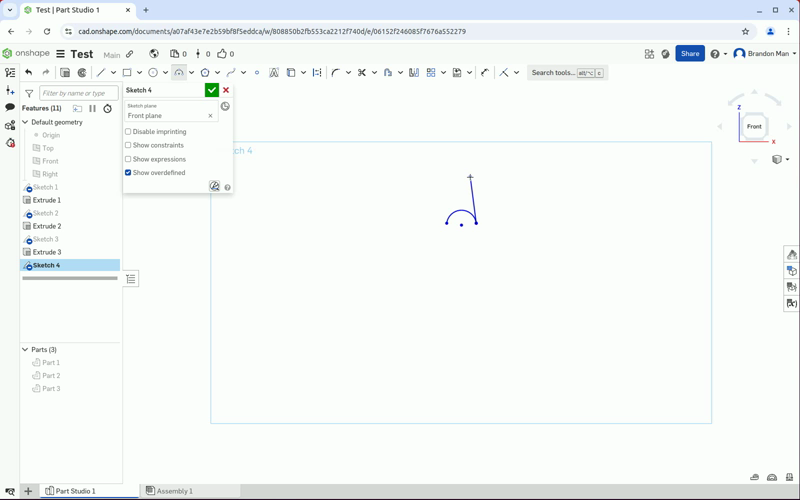
click(470, 176)
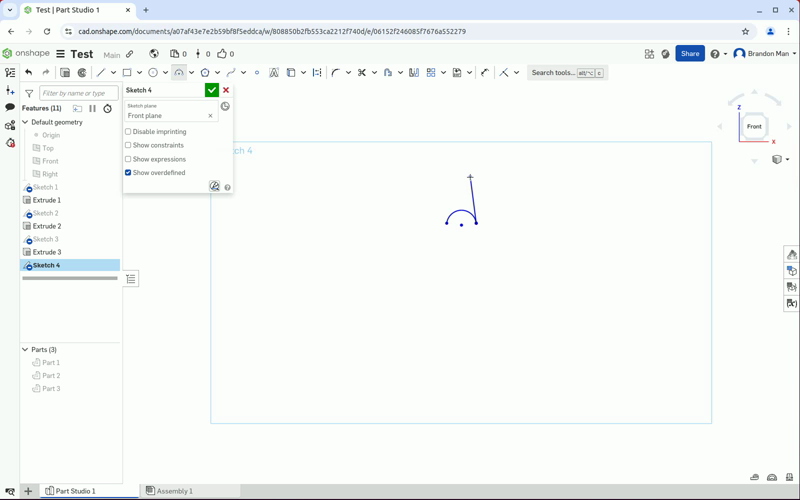
key_down(shift)
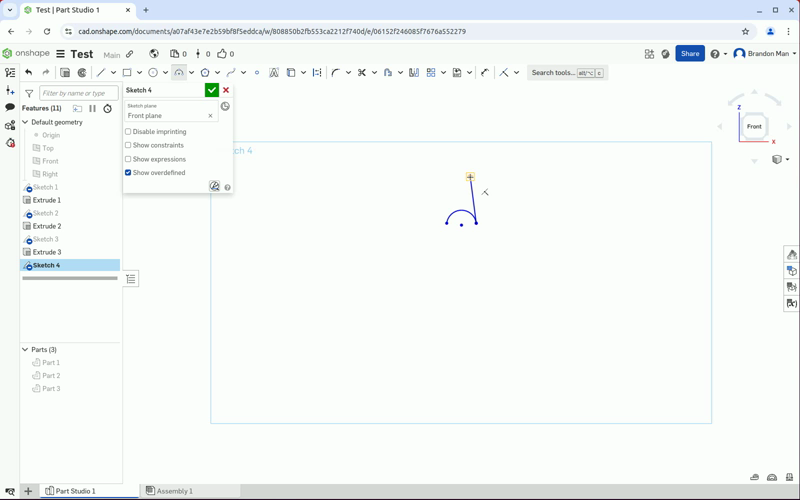
mouse_move(452, 176)
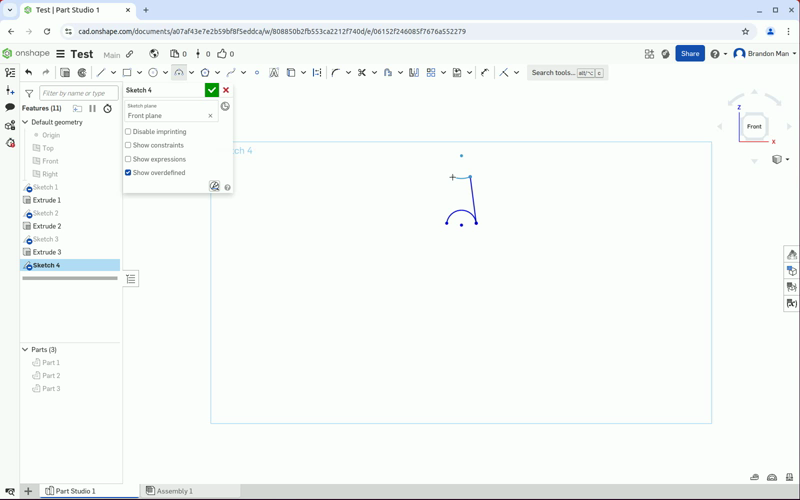
click(452, 176)
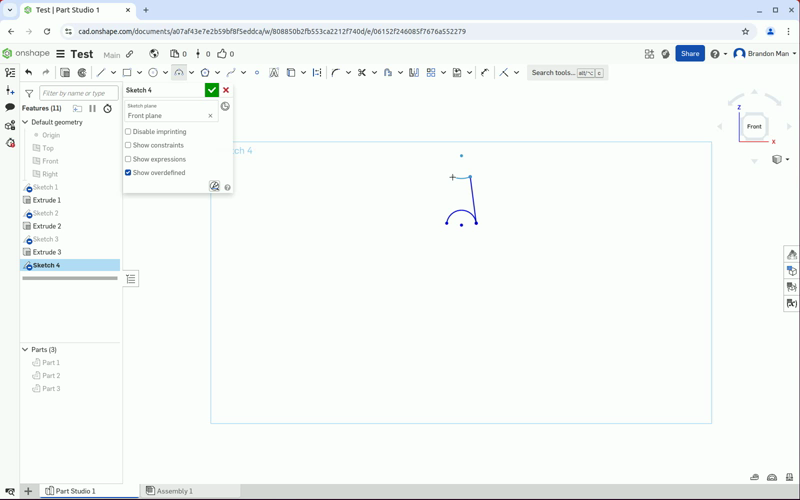
mouse_move(461, 186)
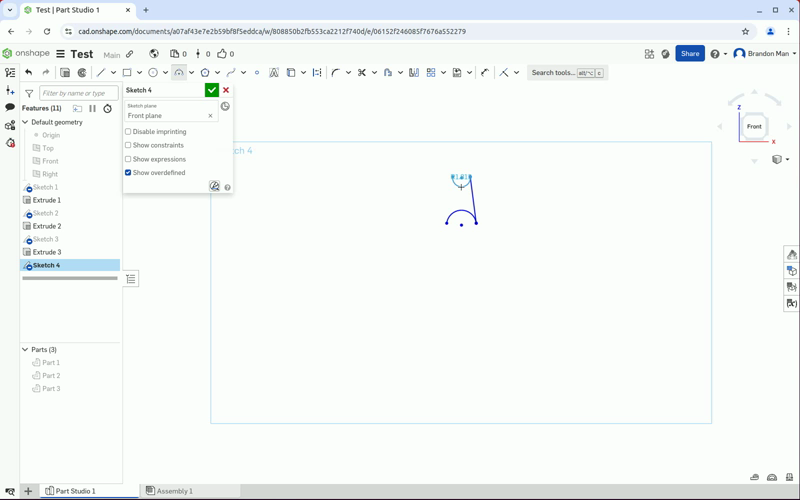
click(461, 186)
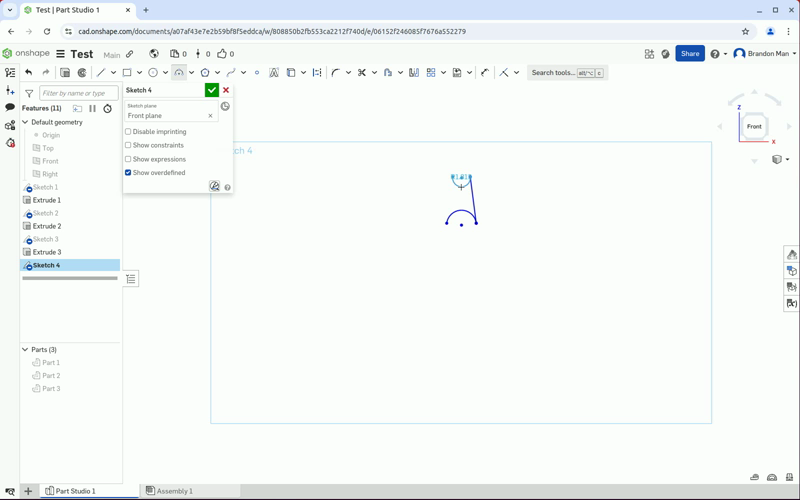
key_up(shift)
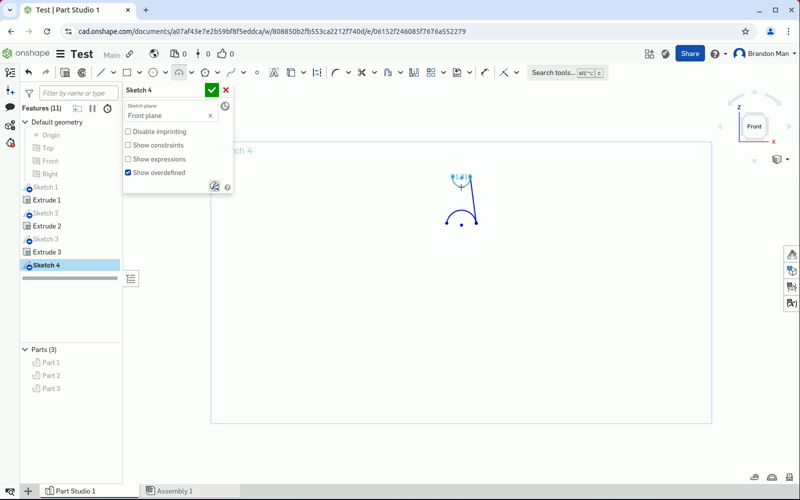
key(esc)
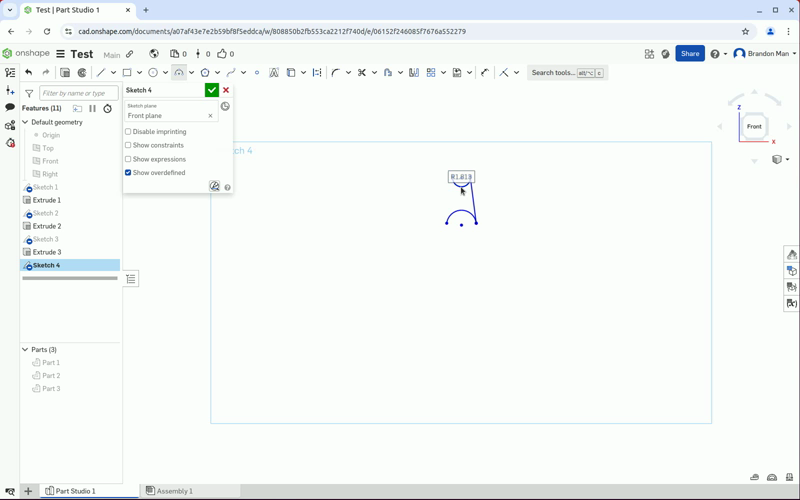
key(l)
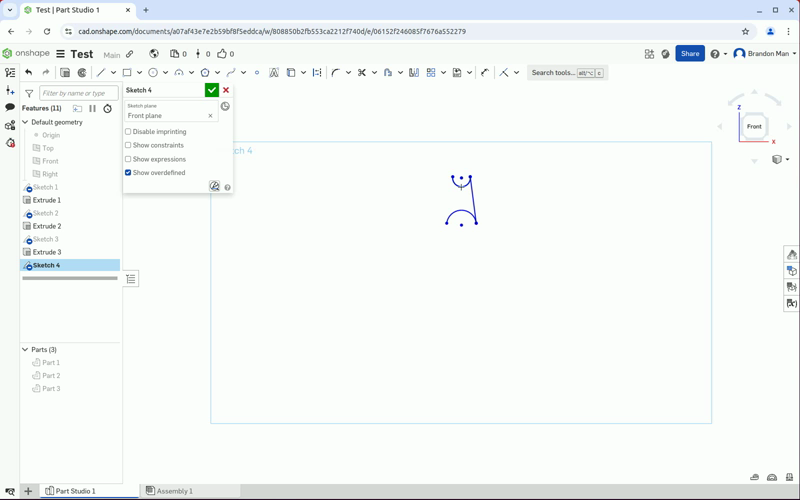
mouse_move(452, 176)
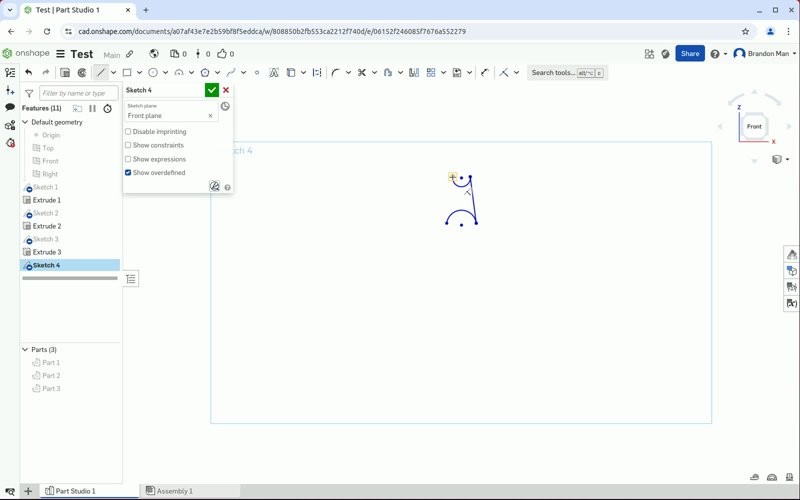
click(452, 176)
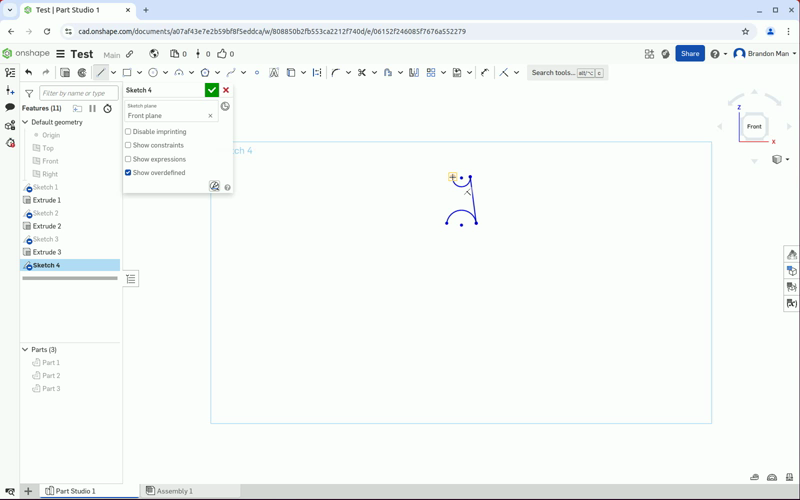
mouse_move(482, 176)
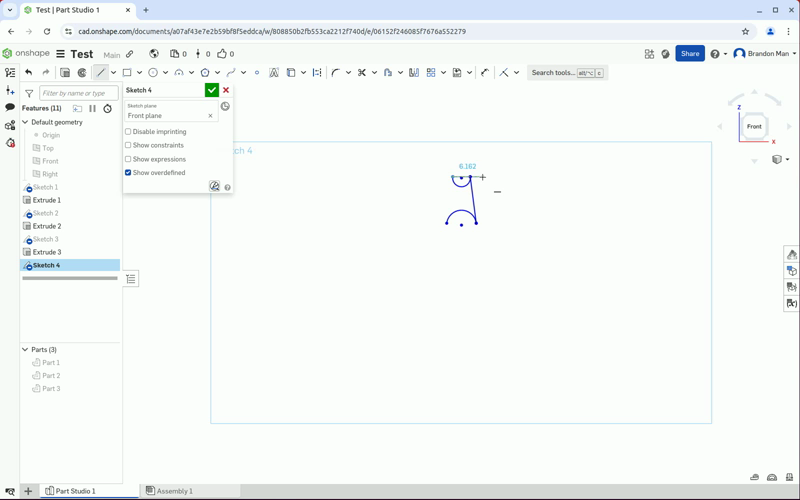
key_down(shift)
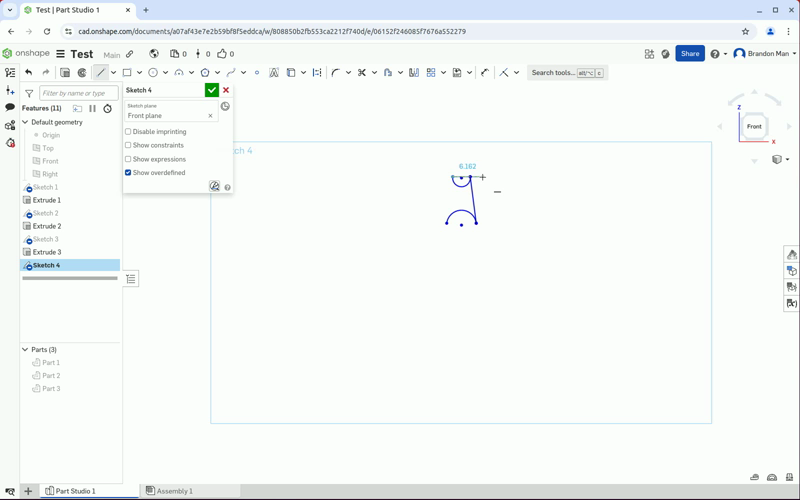
mouse_move(446, 223)
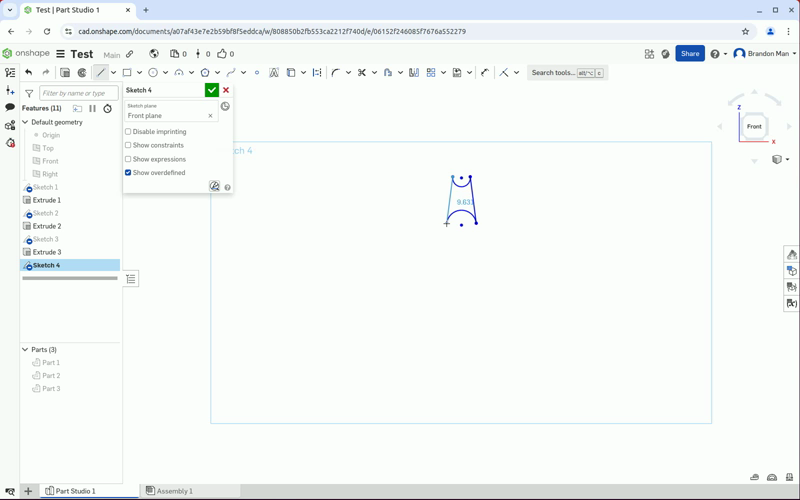
key_up(shift)
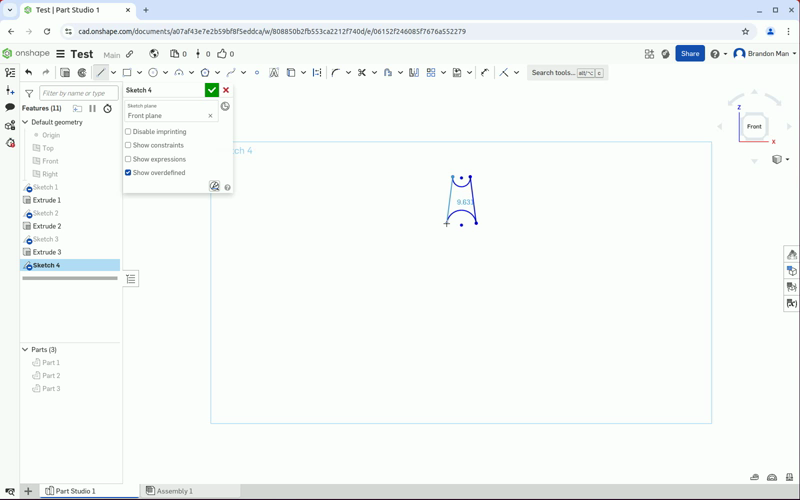
click(446, 223)
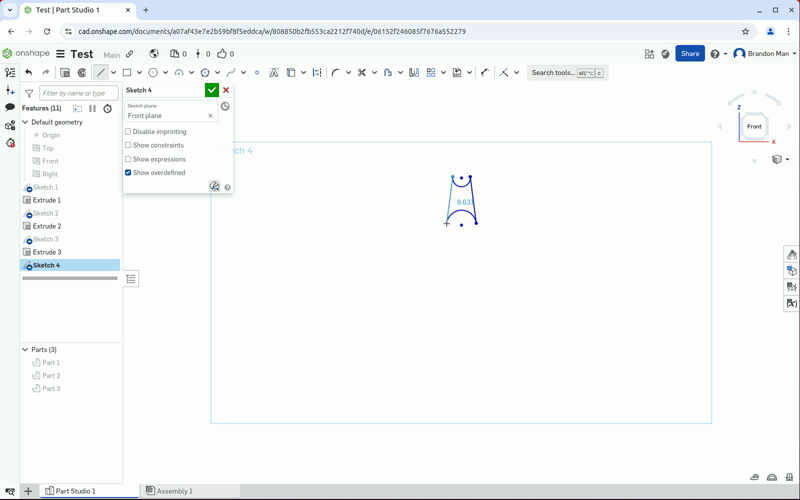
key(esc)
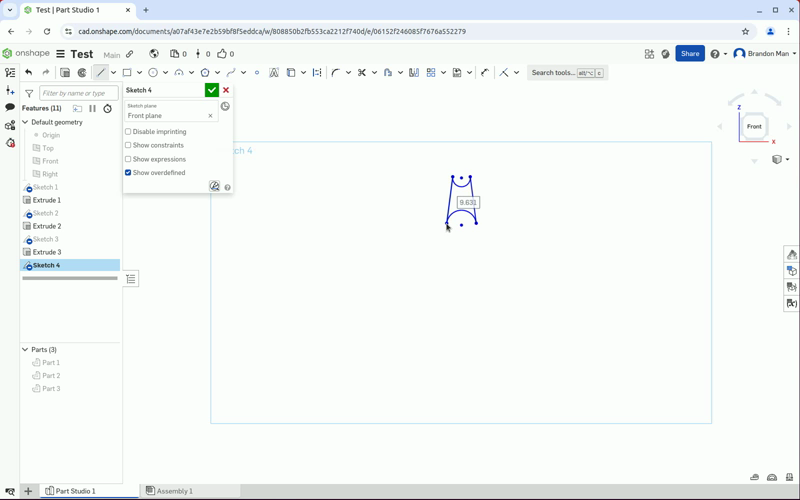
key(c)
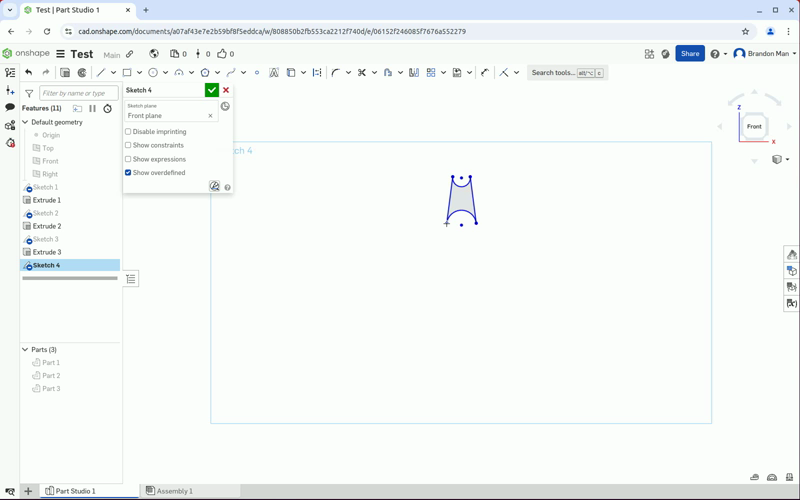
key_down(shift)
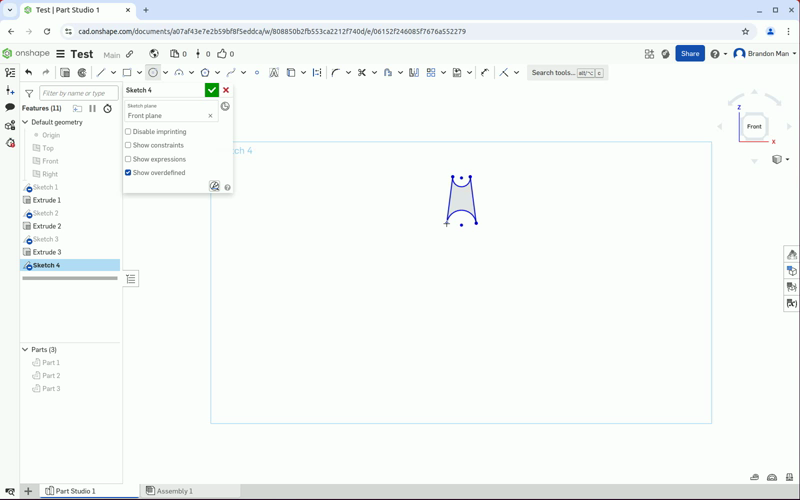
mouse_move(458, 191)
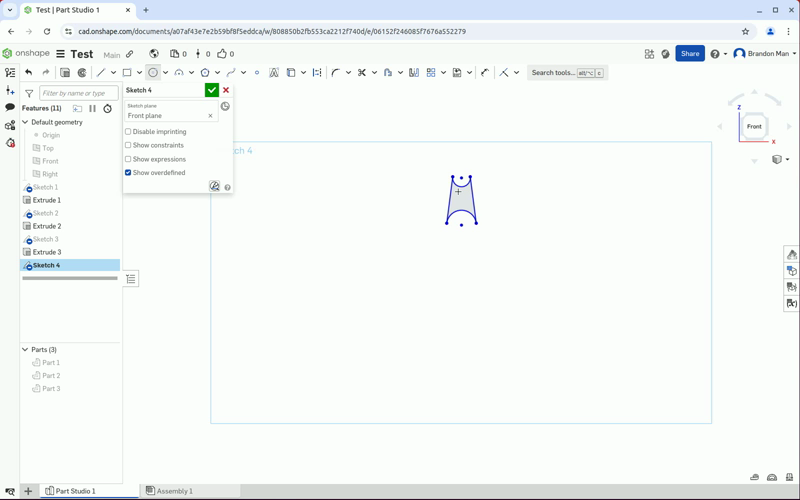
click(458, 191)
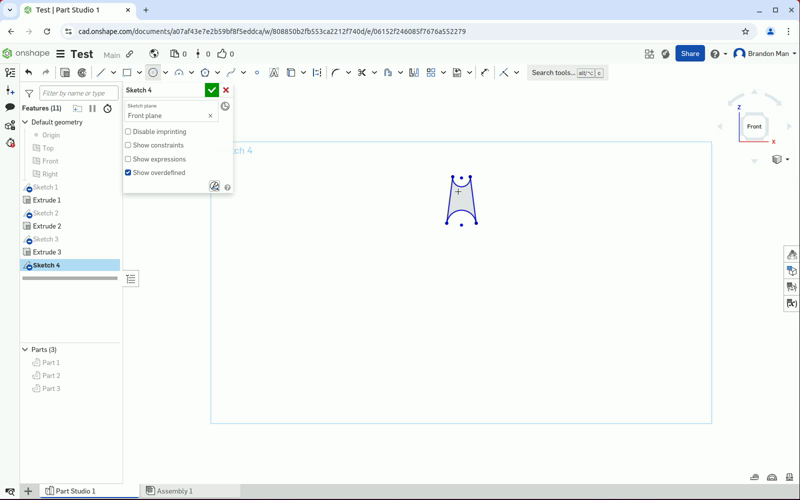
key_up(shift)
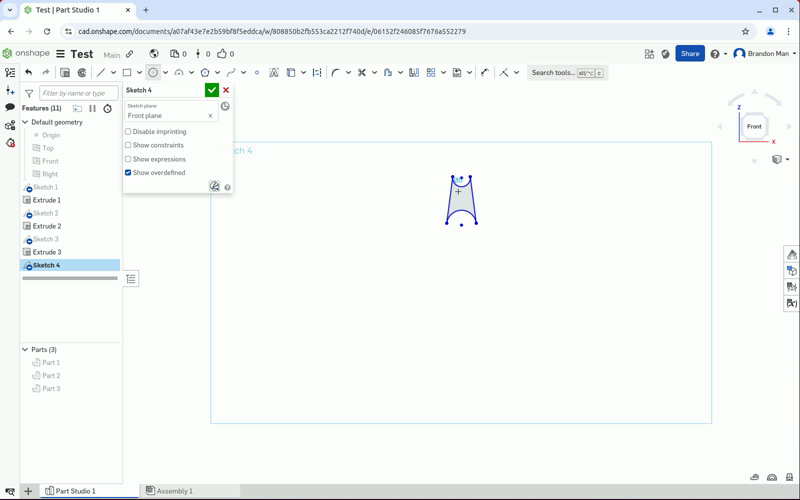
mouse_move(461, 191)
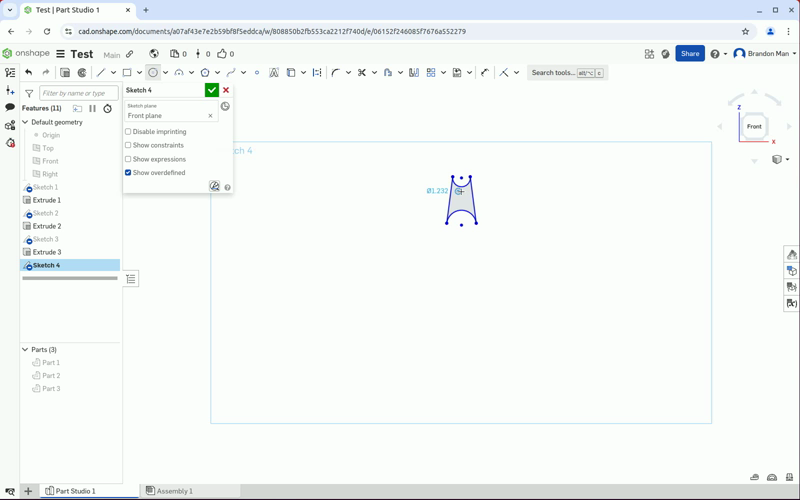
scroll(6)
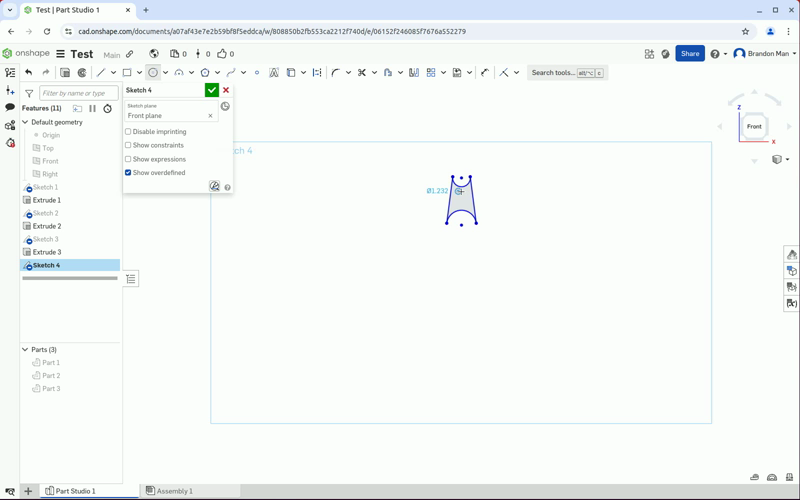
scroll(6)
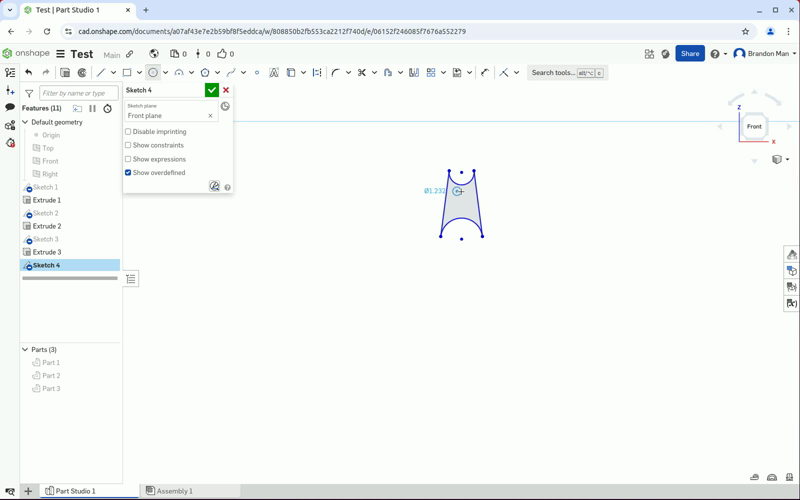
scroll(6)
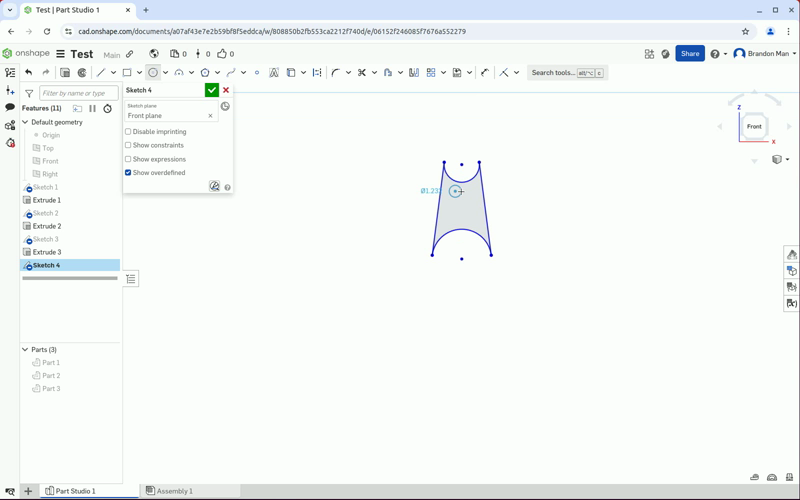
scroll(6)
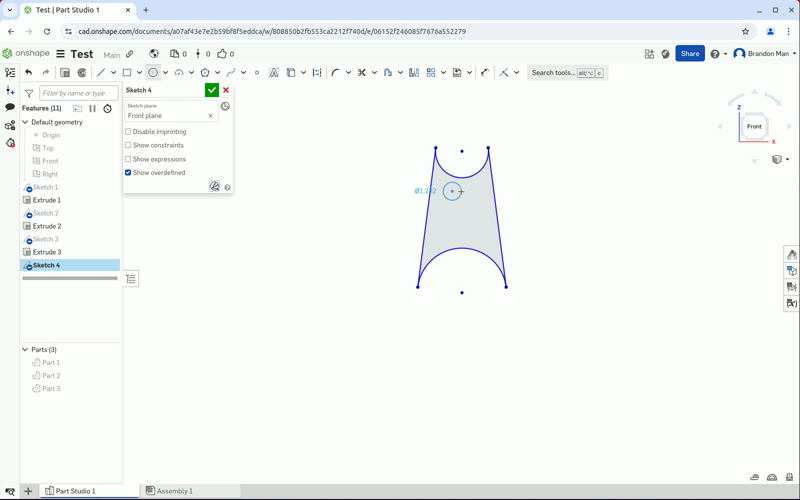
scroll(6)
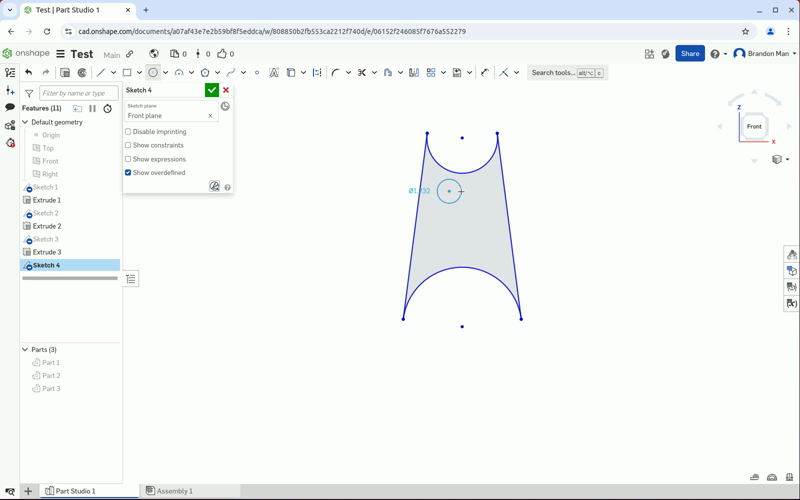
scroll(6)
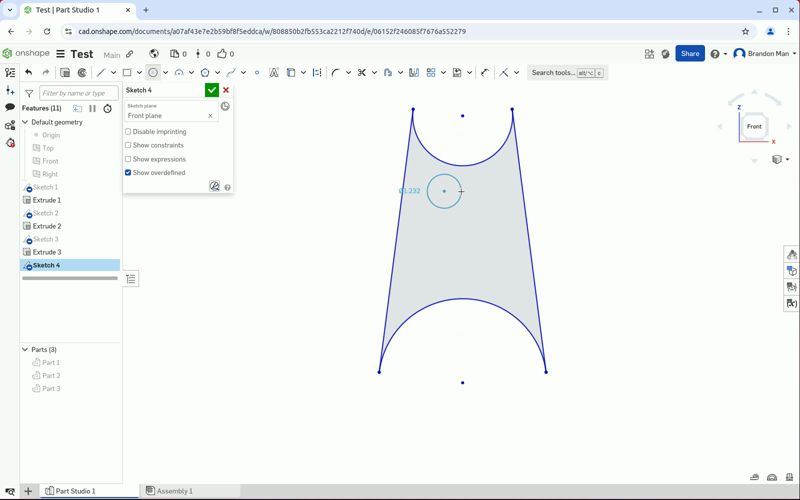
scroll(6)
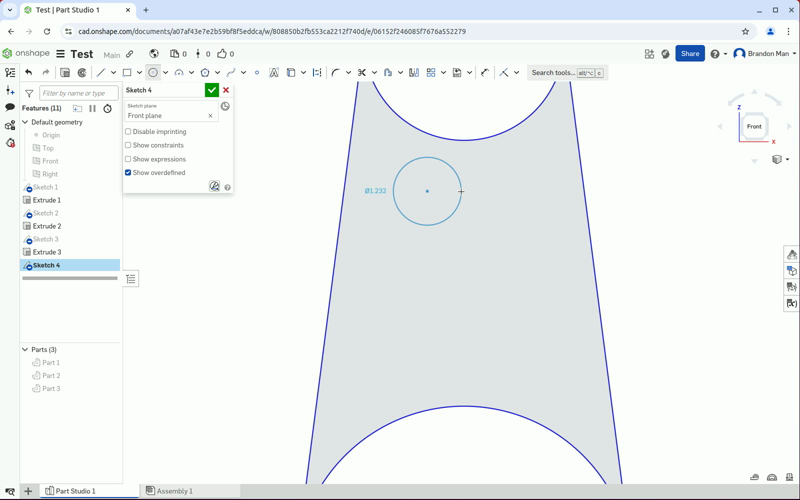
click(461, 191)
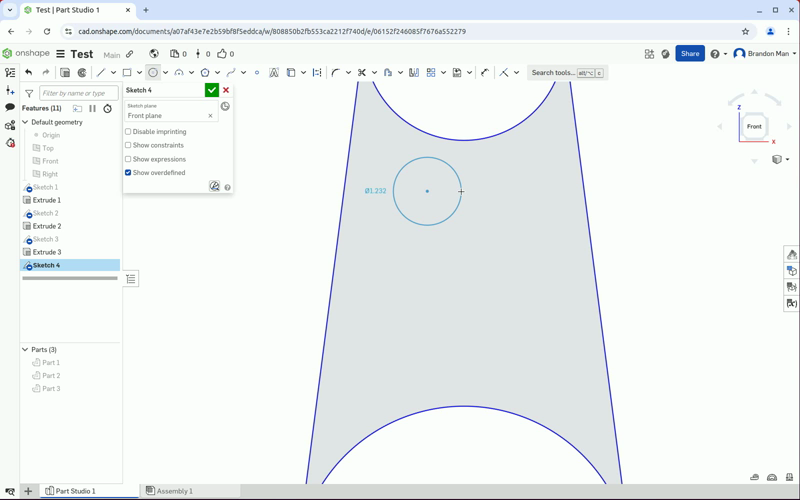
scroll(-6)
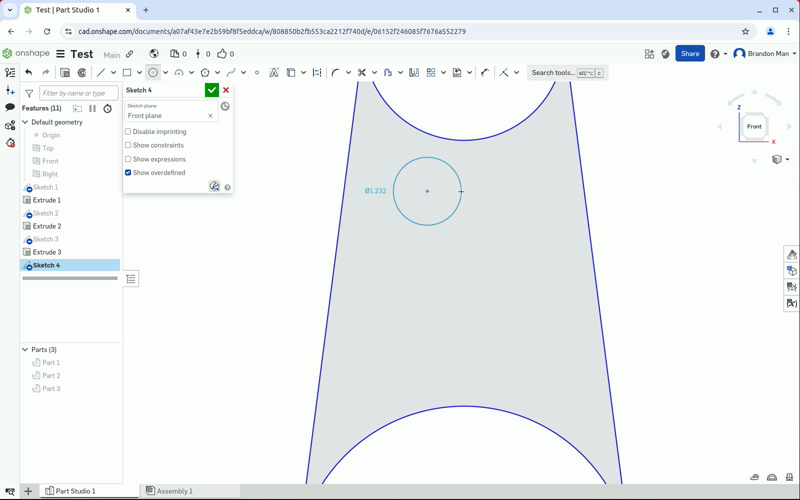
scroll(-6)
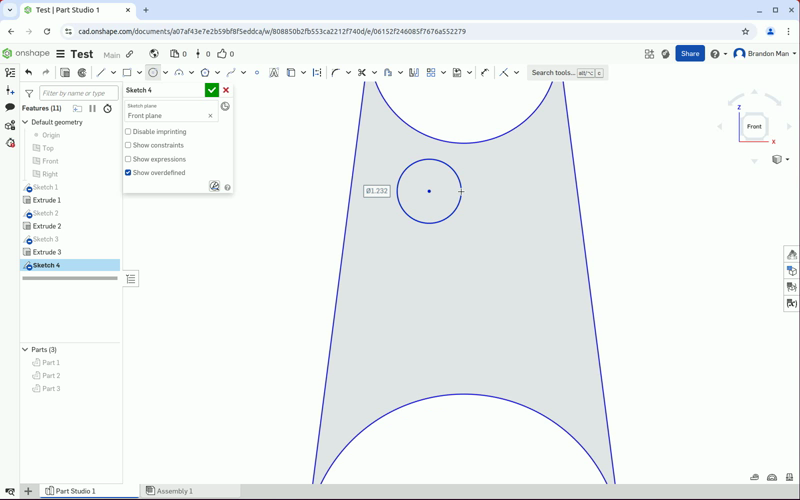
scroll(-6)
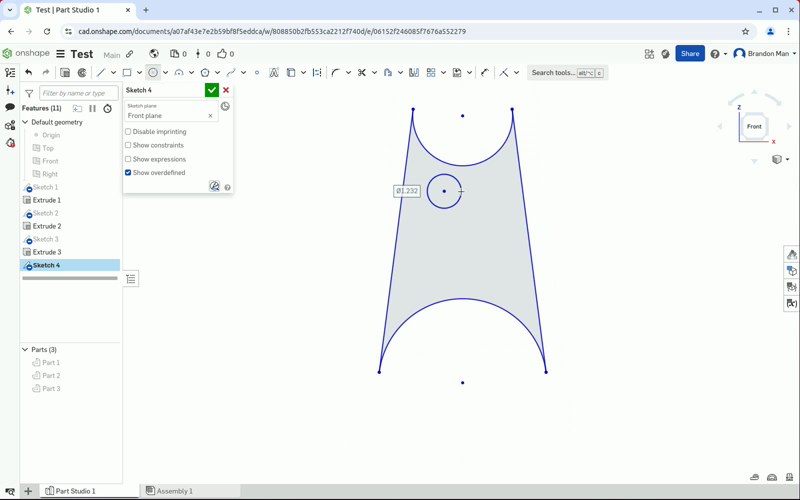
scroll(-6)
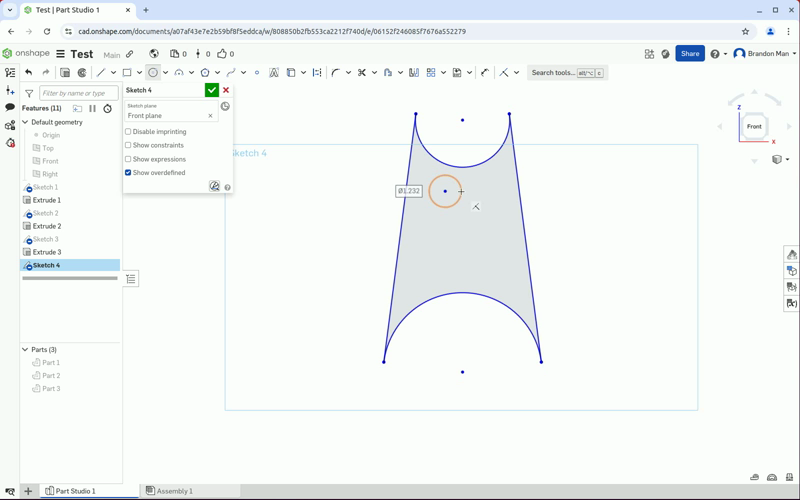
scroll(-6)
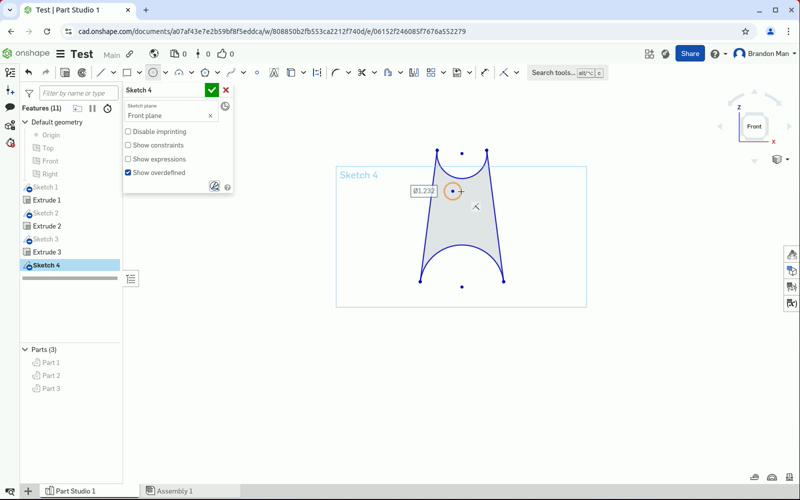
scroll(-6)
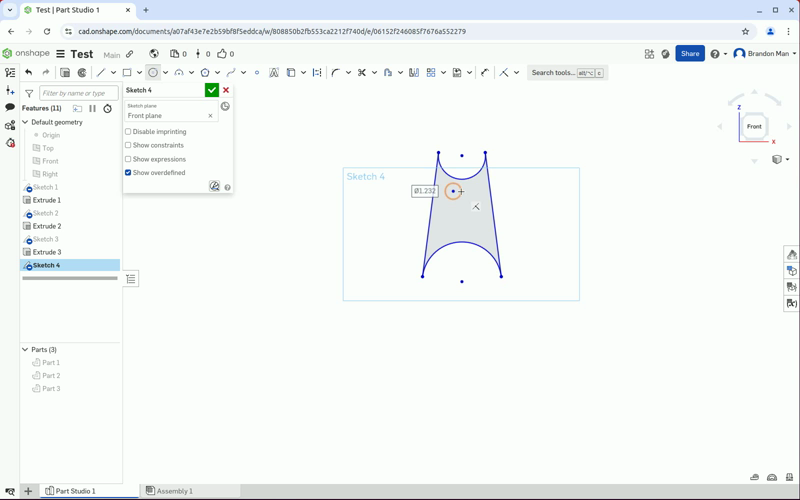
scroll(-6)
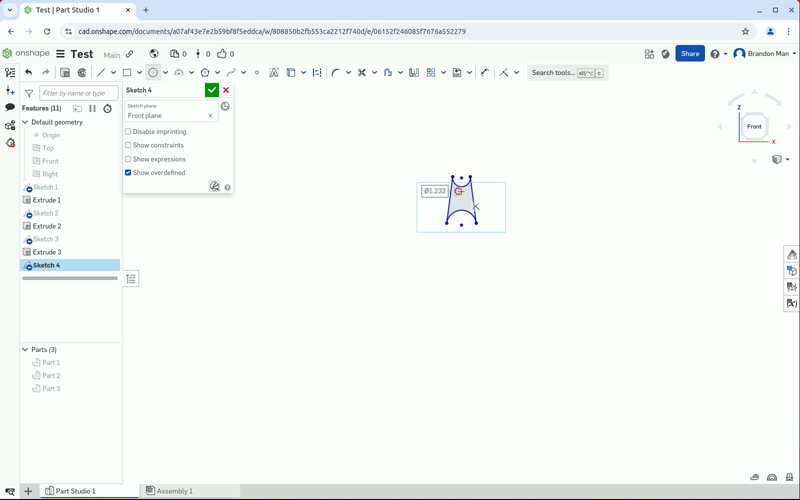
key(esc)
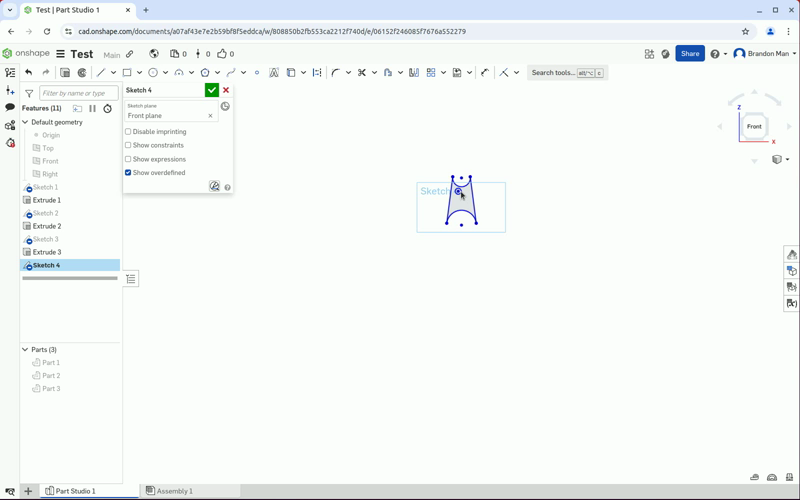
mouse_move(452, 190)
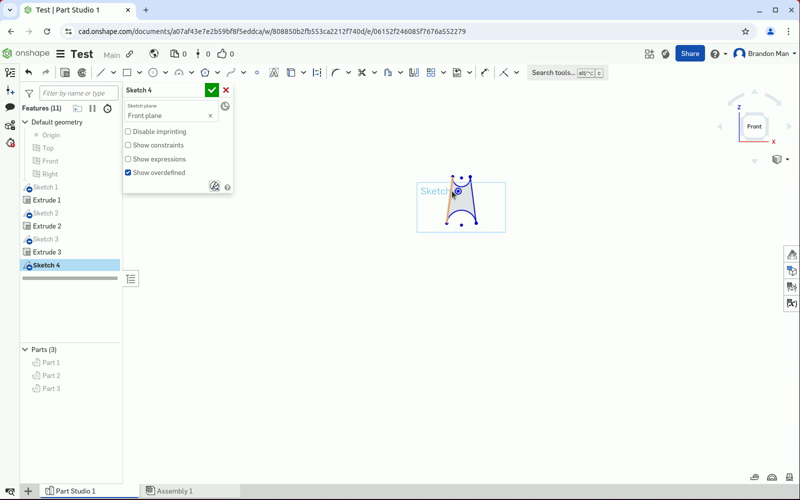
scroll(6)
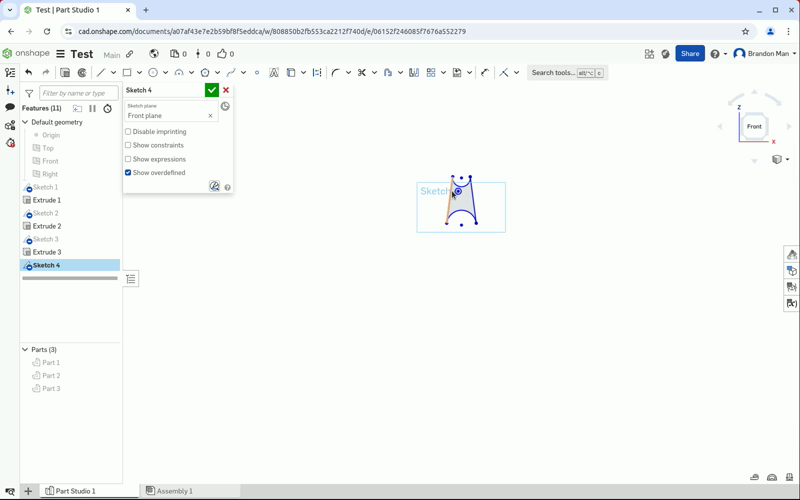
scroll(6)
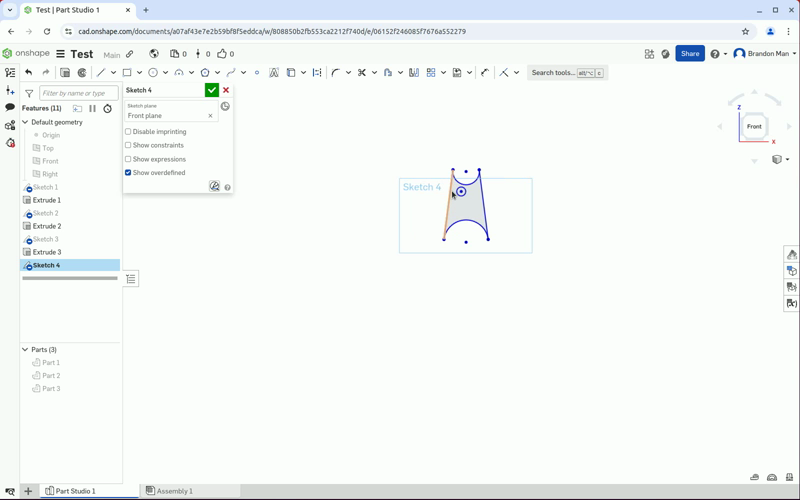
scroll(6)
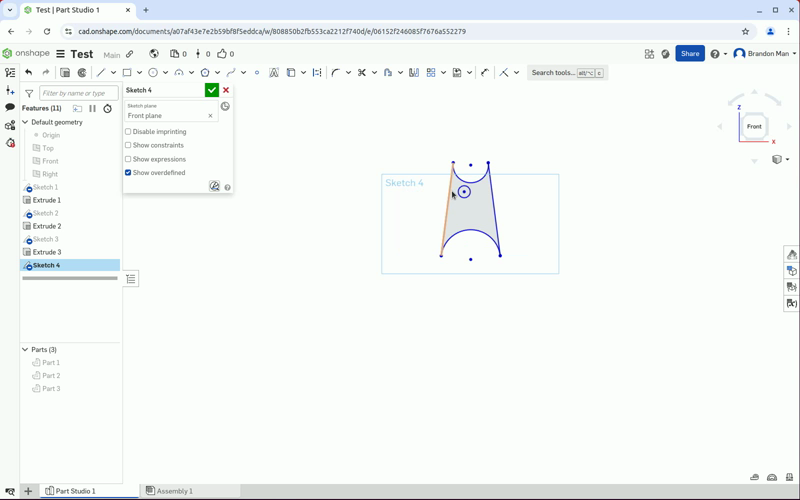
scroll(6)
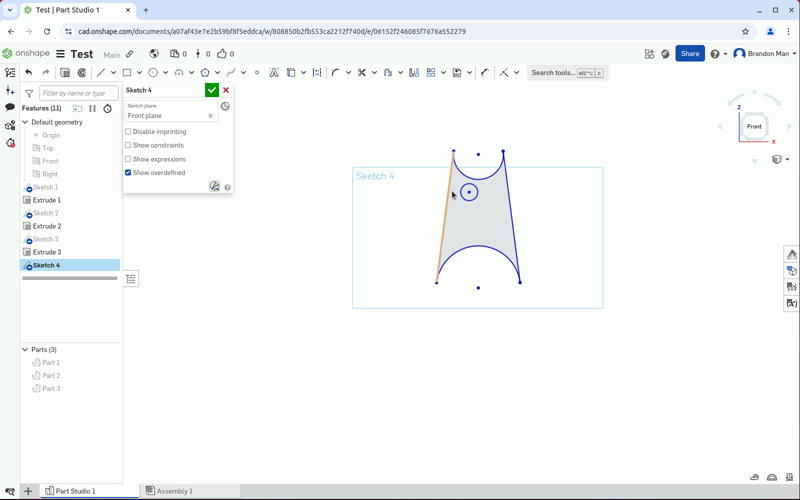
scroll(6)
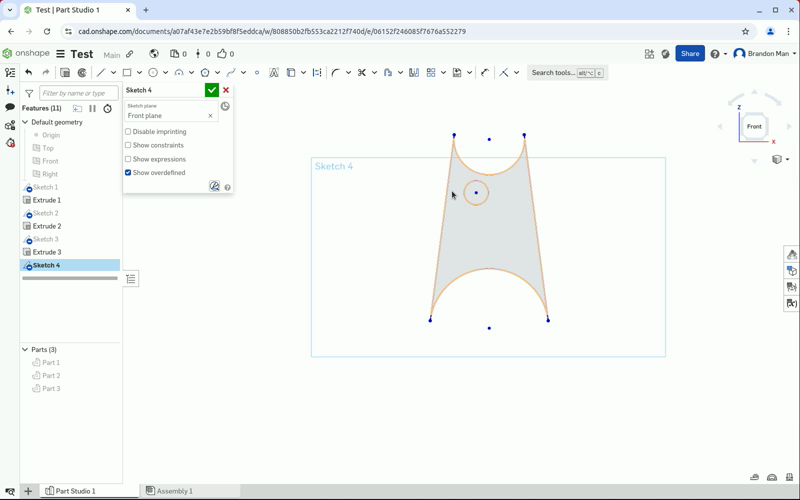
scroll(6)
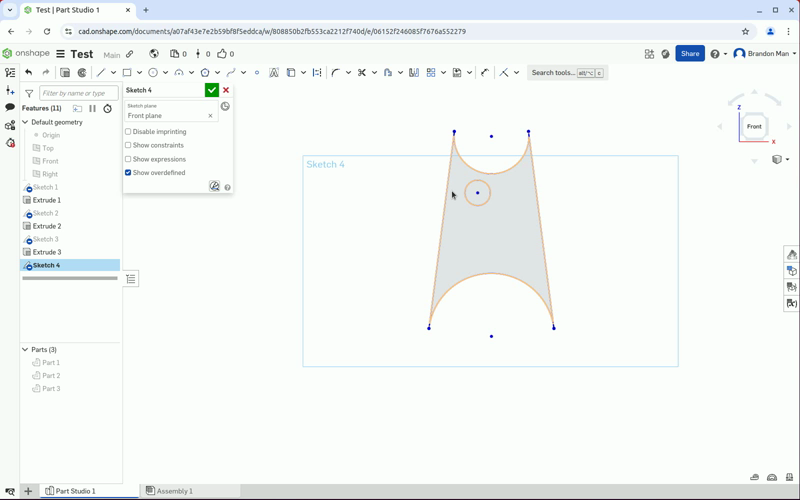
scroll(6)
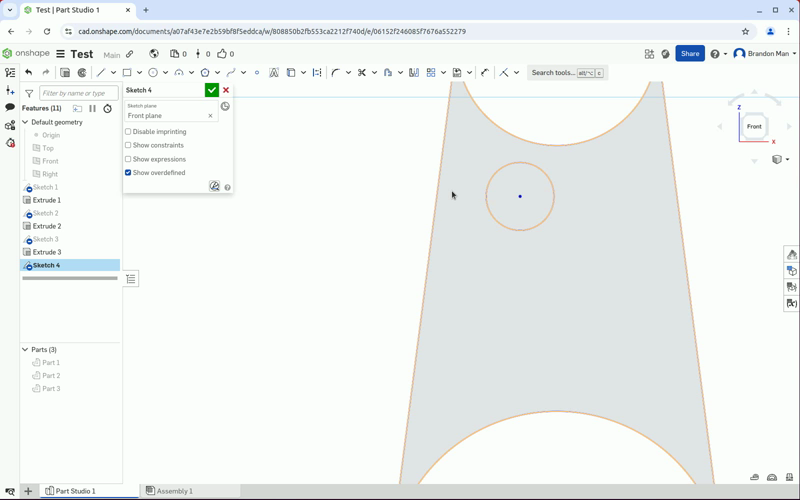
click(452, 190)
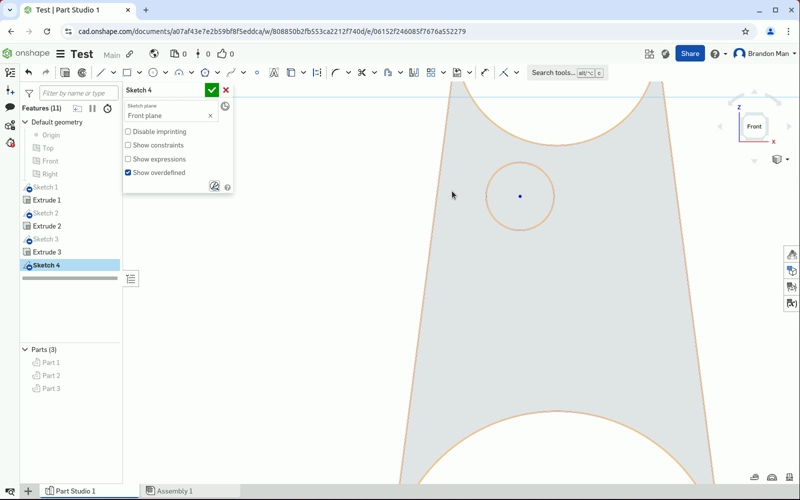
scroll(-6)
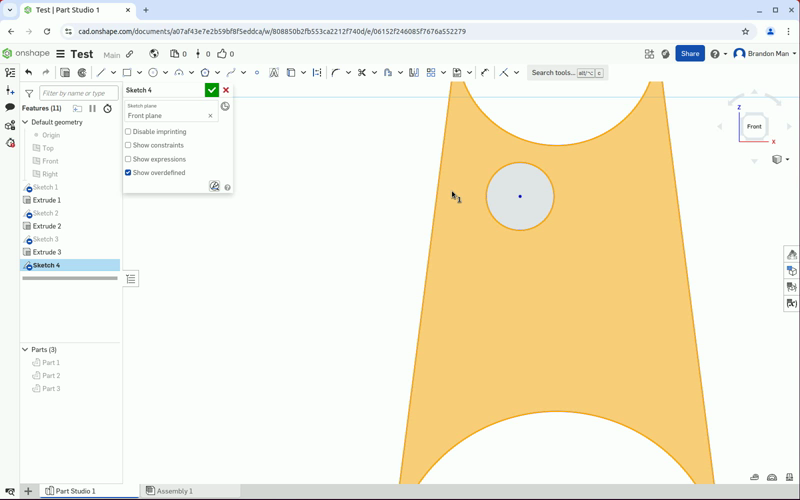
scroll(-6)
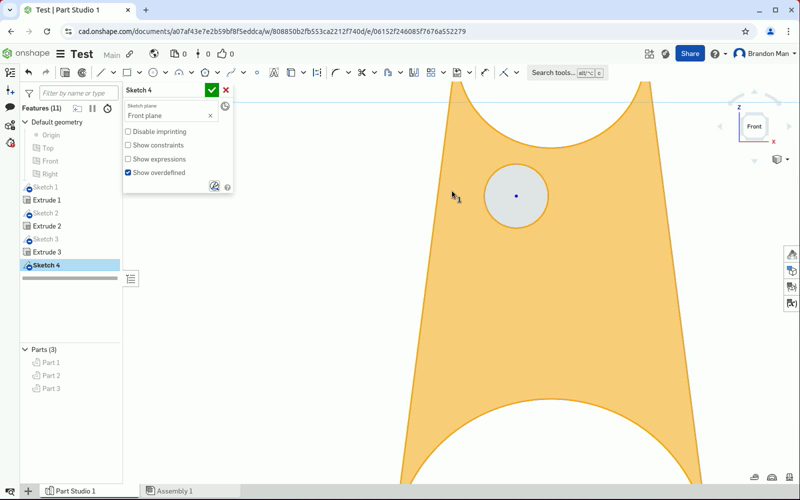
scroll(-6)
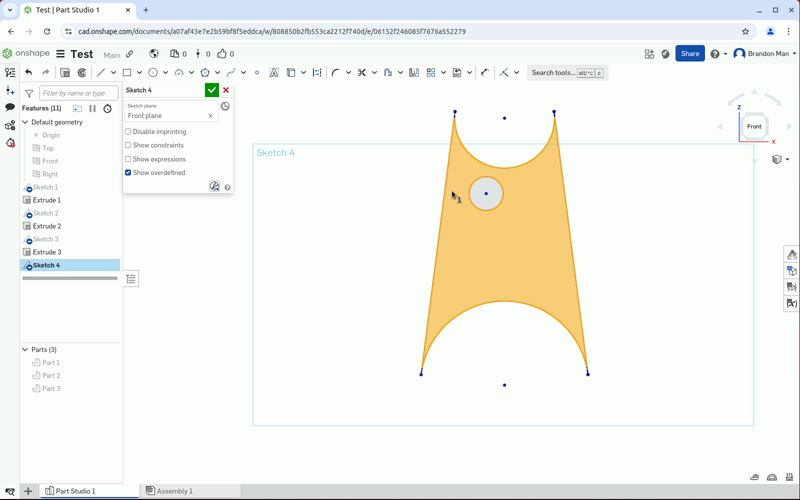
scroll(-6)
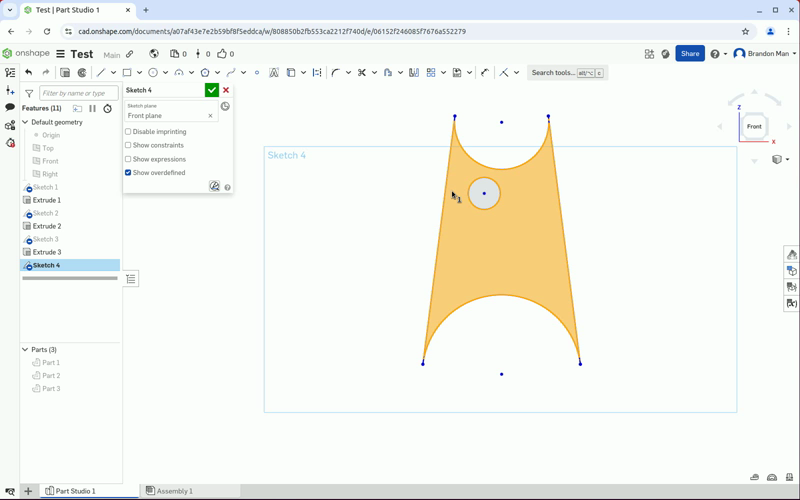
scroll(-6)
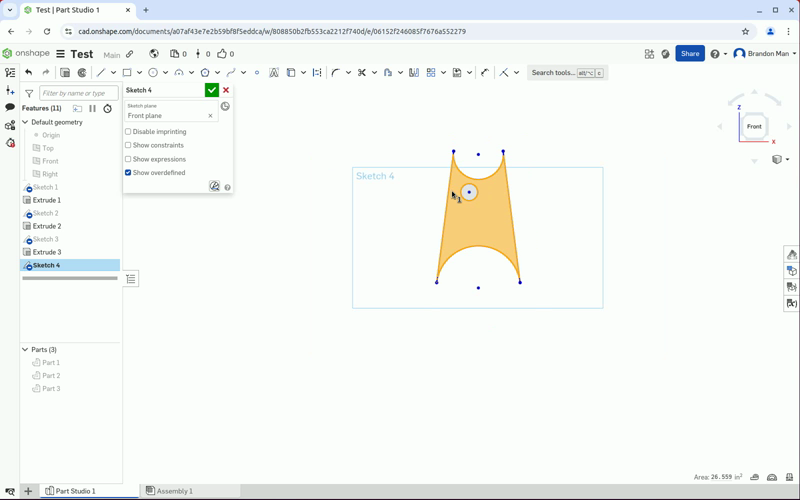
scroll(-6)
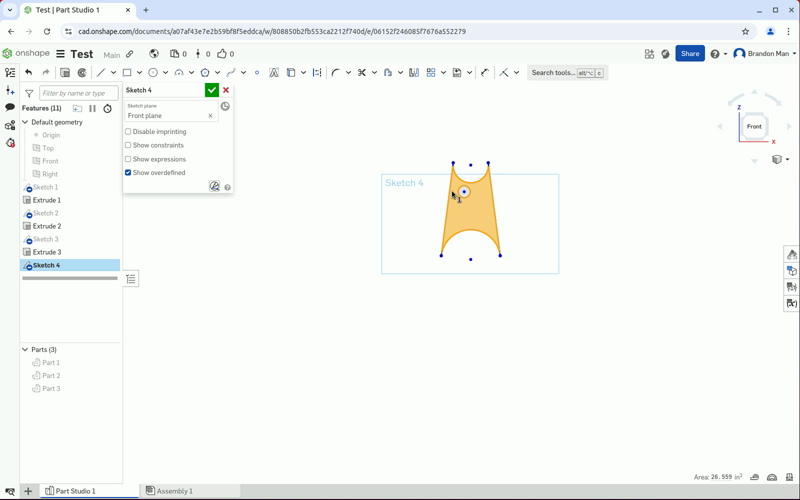
scroll(-6)
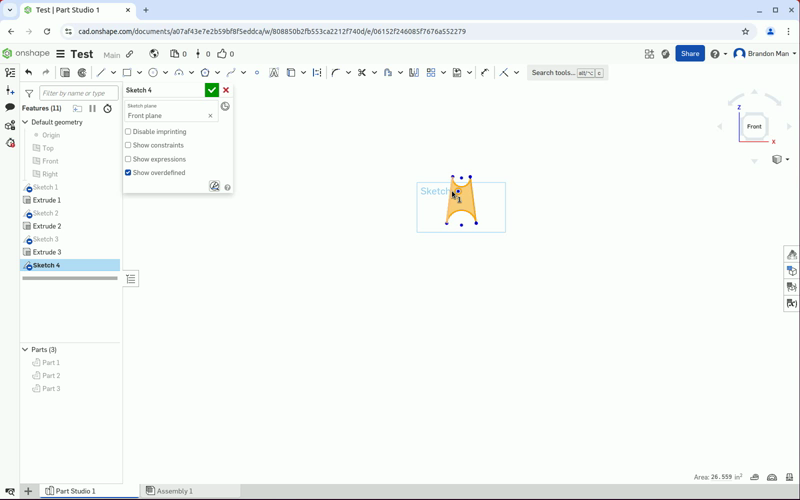
mouse_move(73, 352)
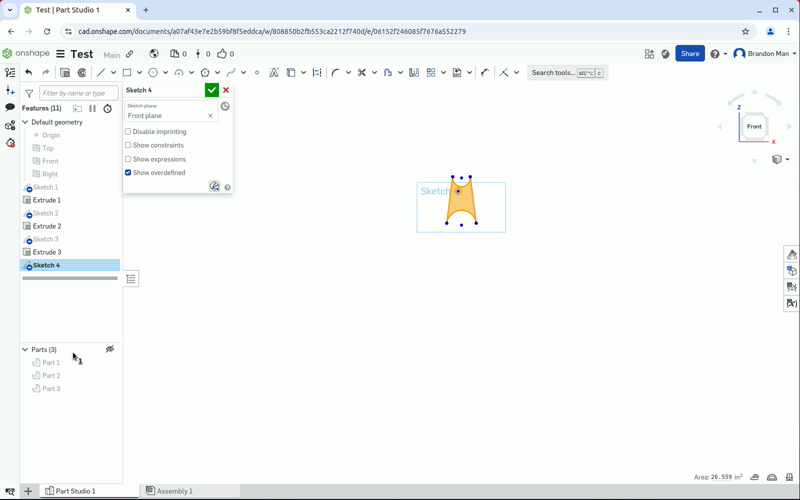
key(shift+y)
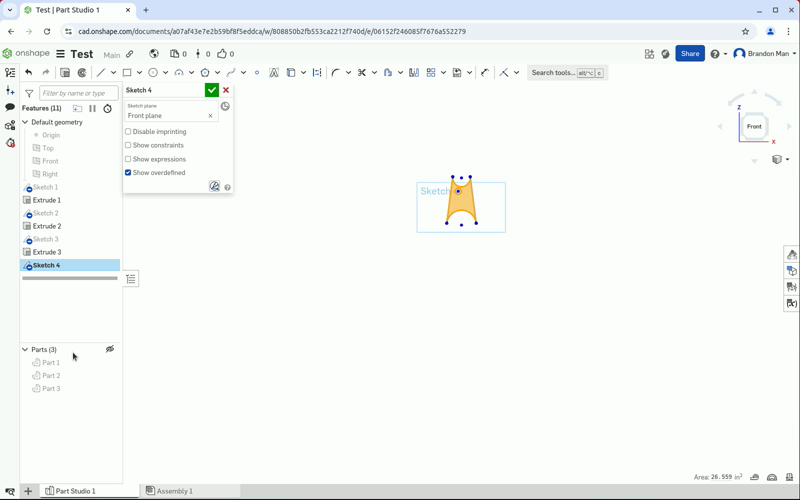
key(shift+e)
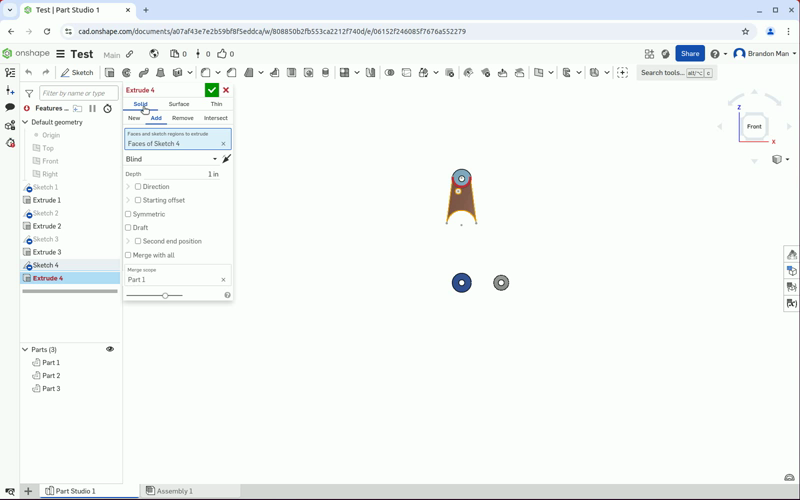
mouse_move(143, 106)
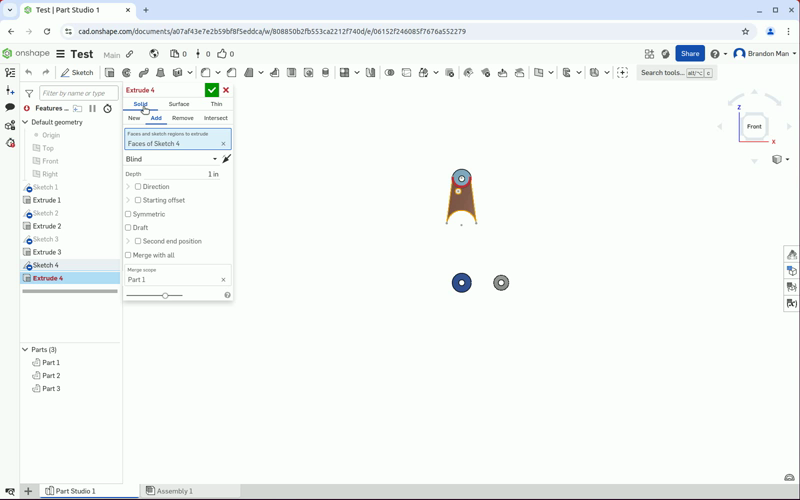
click(143, 106)
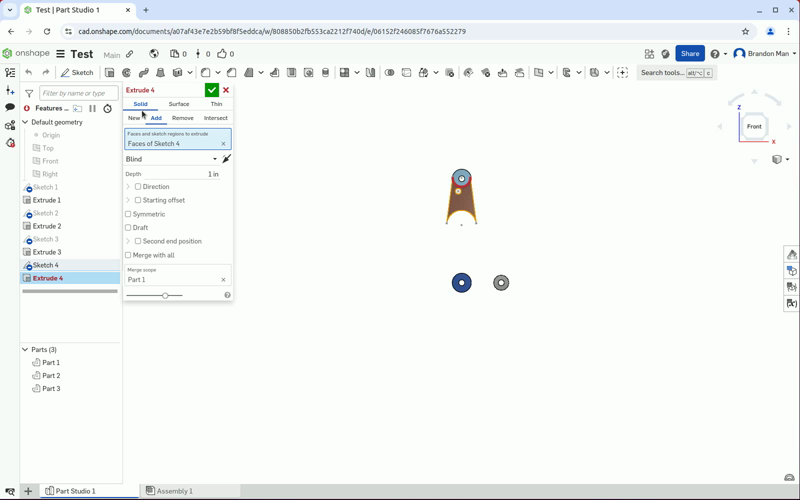
mouse_move(137, 120)
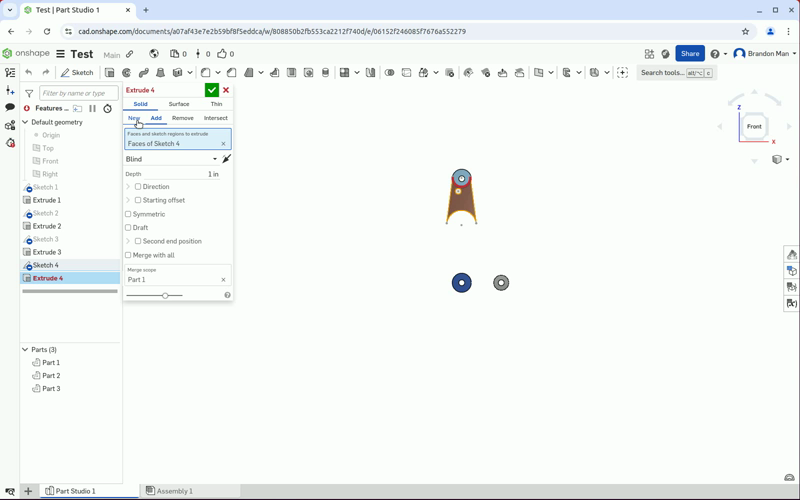
click(137, 120)
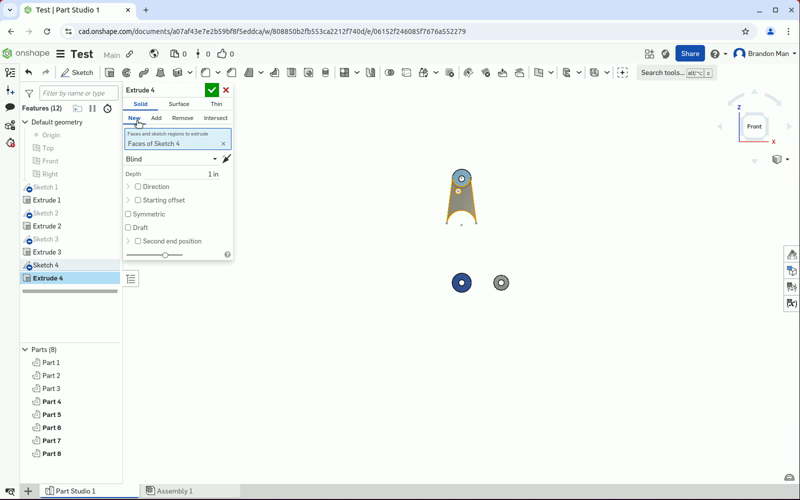
key(tab, 4)
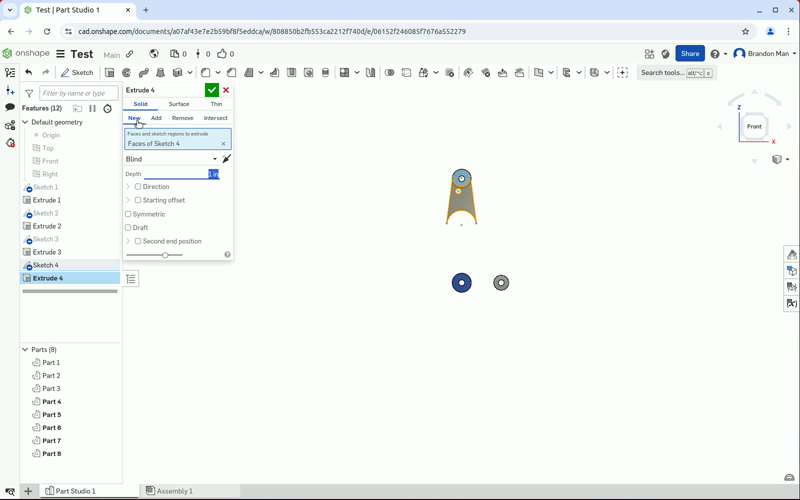
text(0.481)
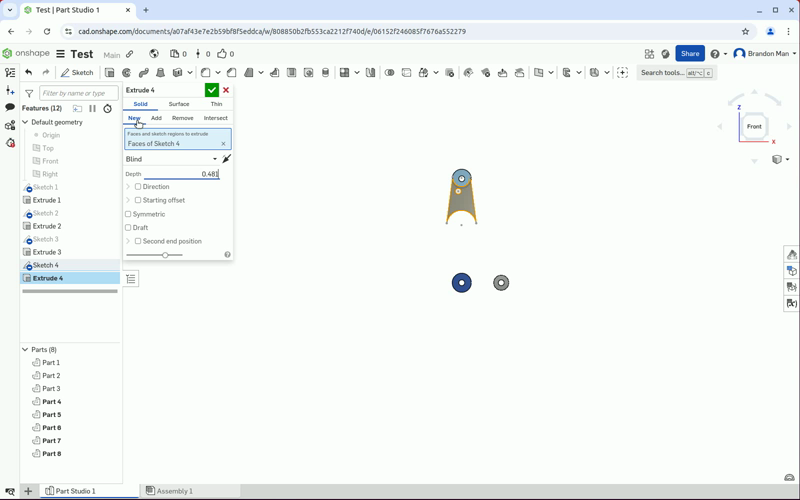
key(enter)
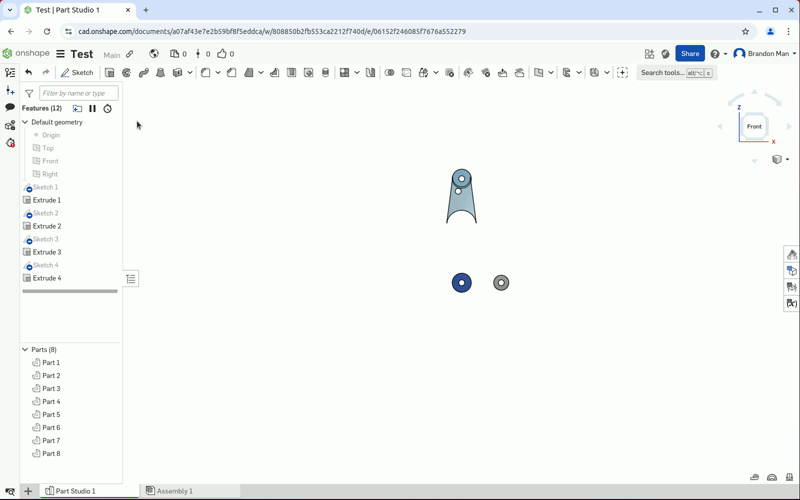
key(shift+h)
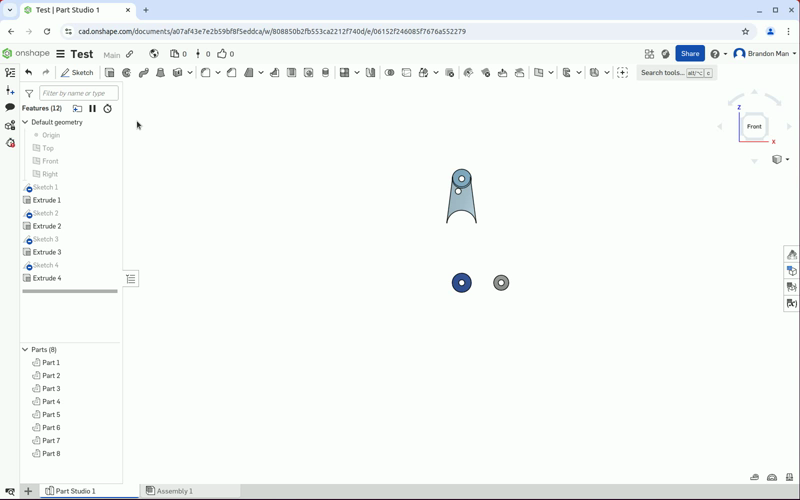
key(shift+h)
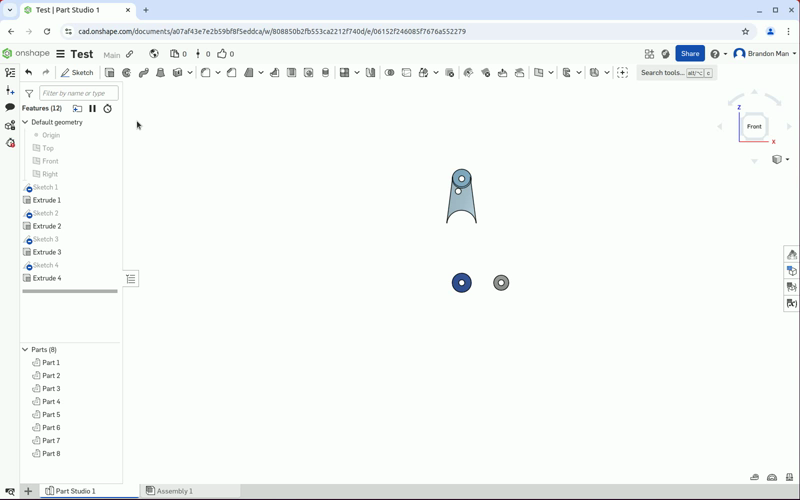
mouse_move(73, 189)
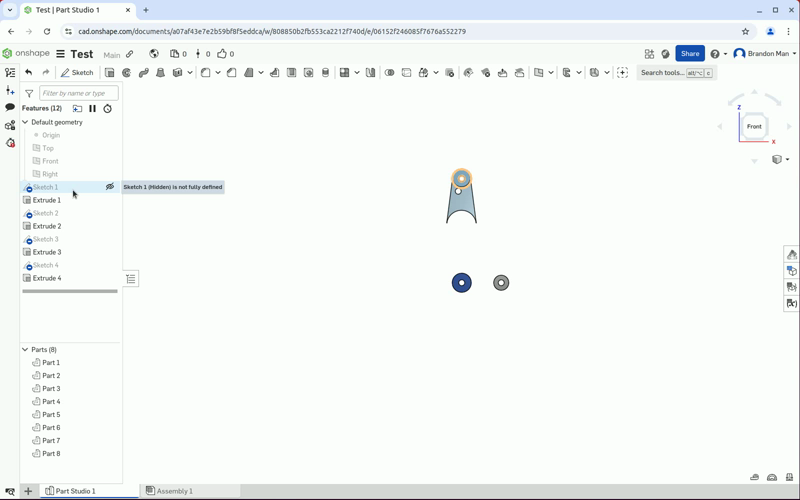
click(73, 189)
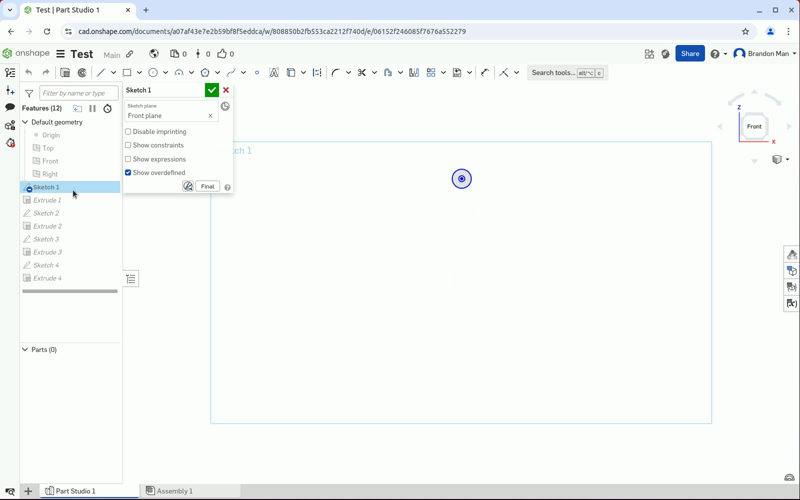
mouse_move(229, 92)
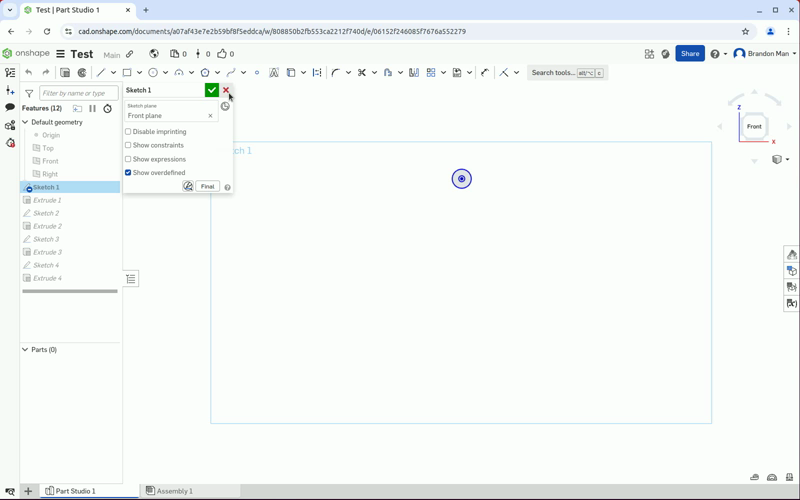
click(229, 92)
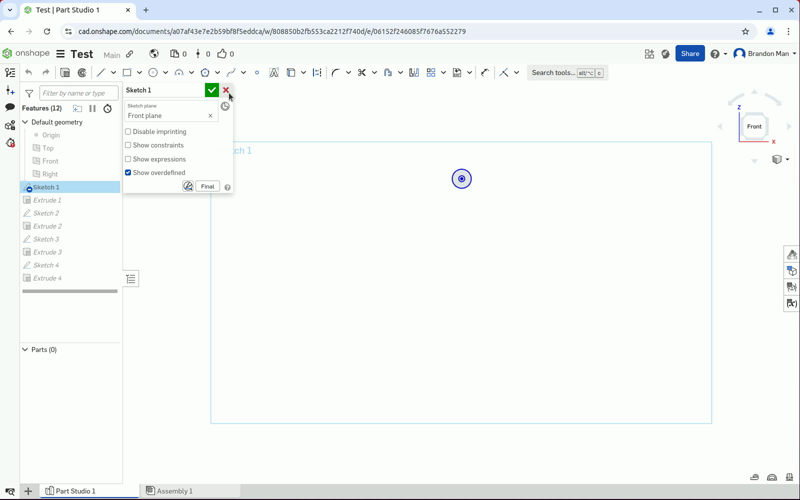
key(shift+s)
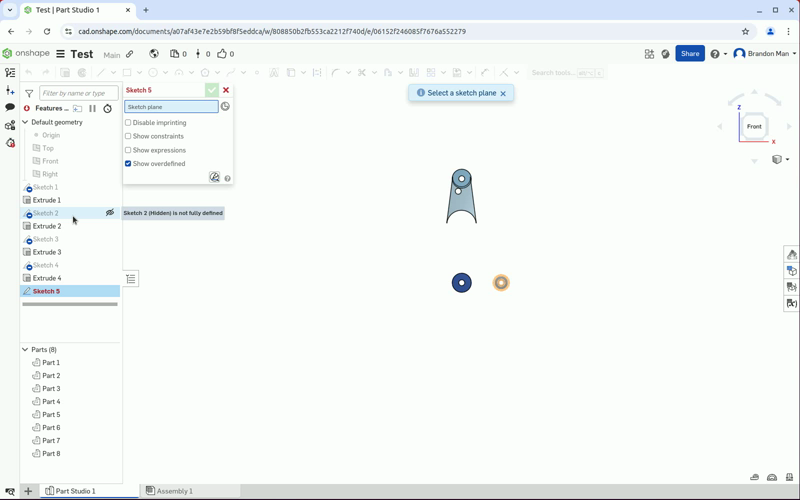
scroll(3)
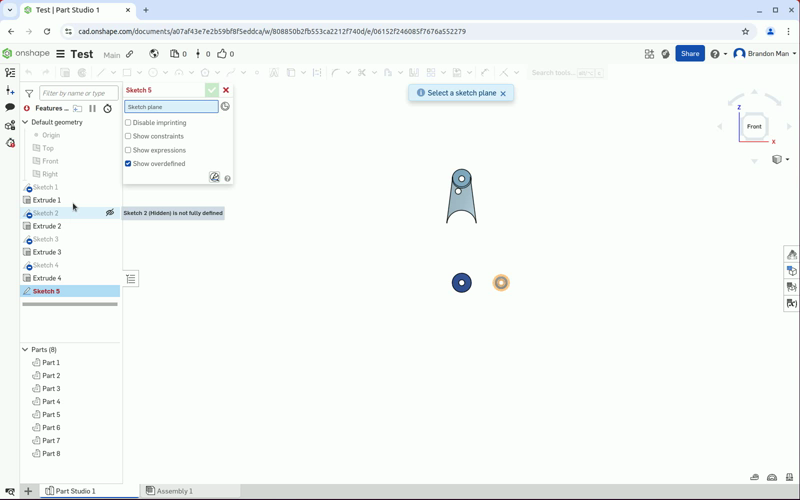
mouse_move(73, 163)
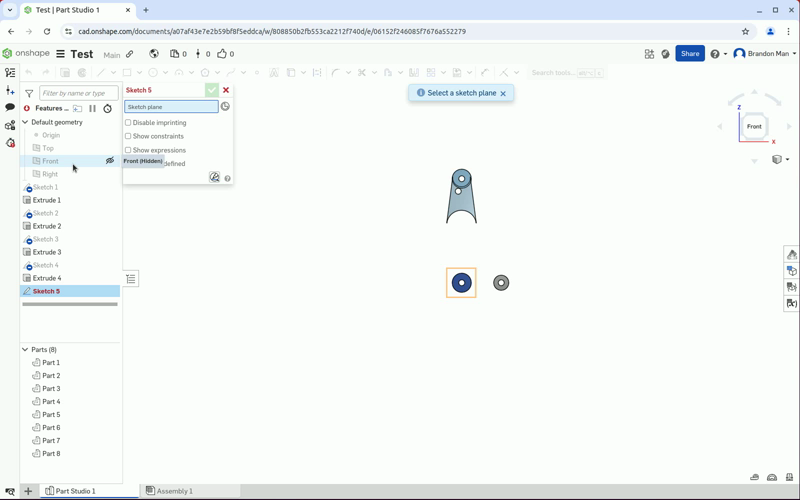
click(73, 163)
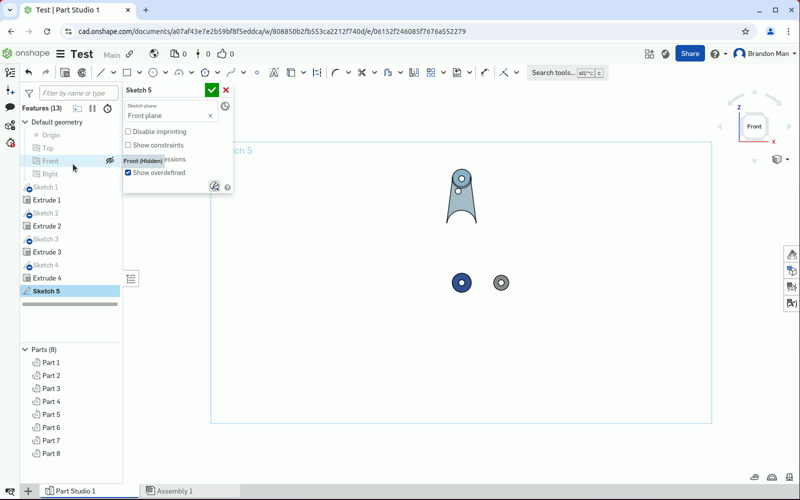
mouse_move(73, 352)
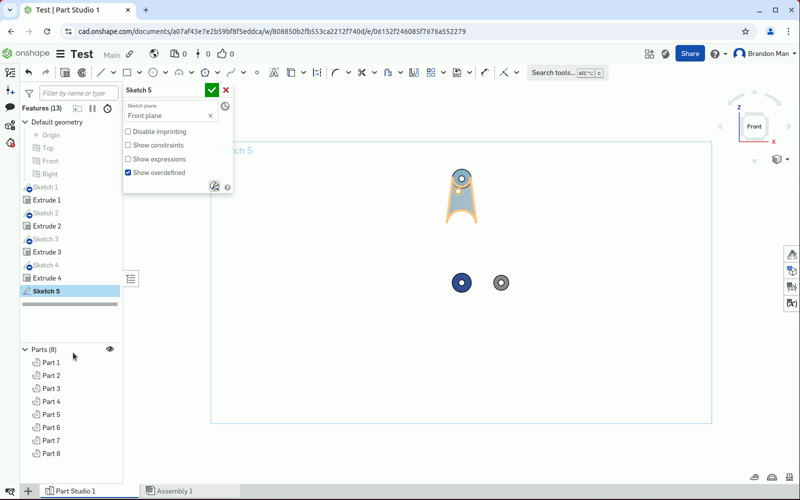
key(y)
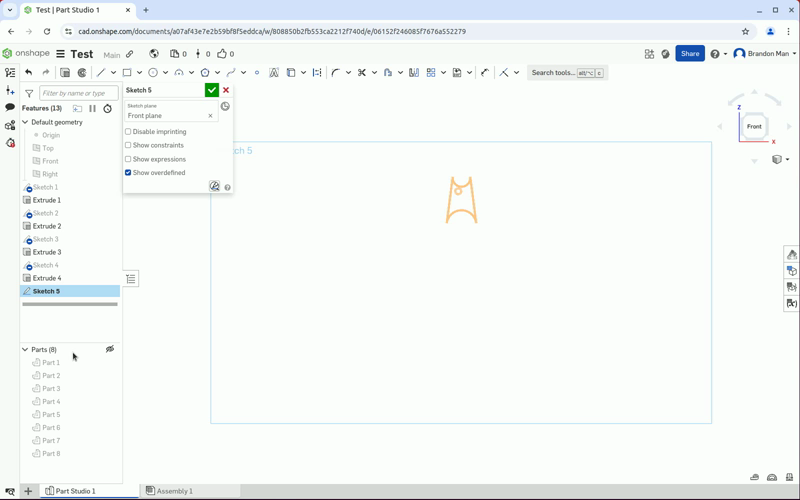
key(c)
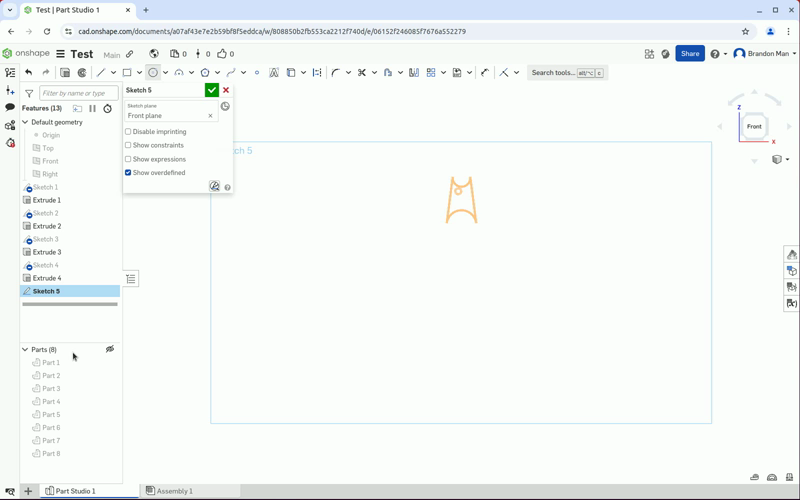
key_down(shift)
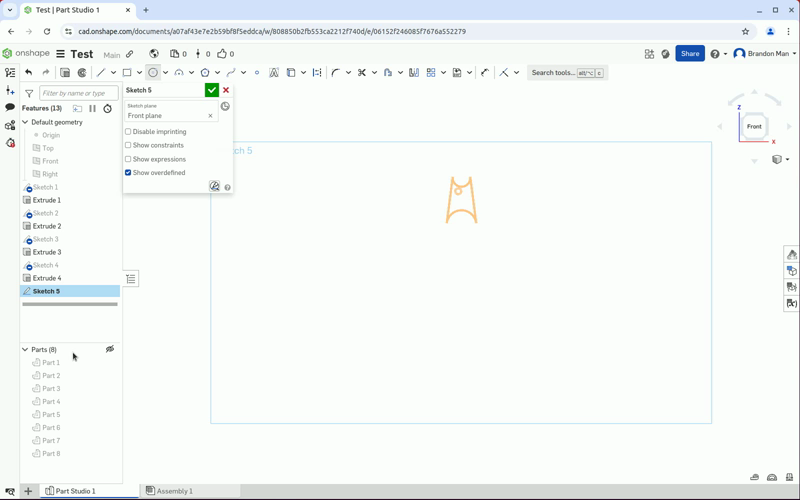
mouse_move(461, 225)
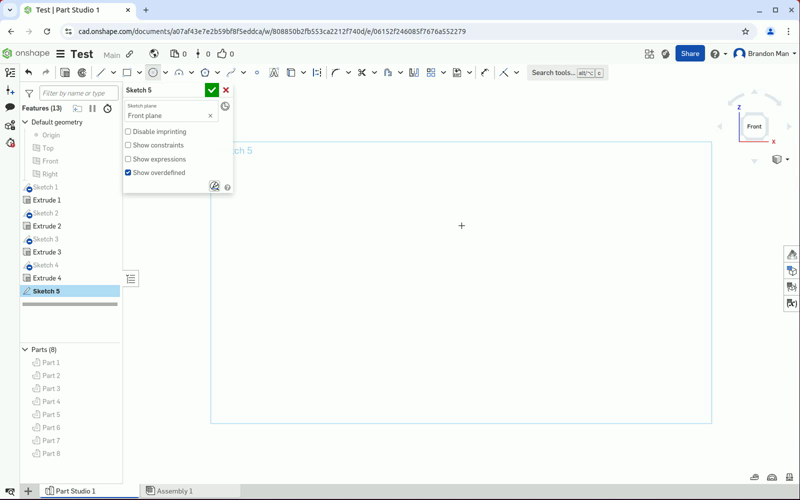
click(461, 225)
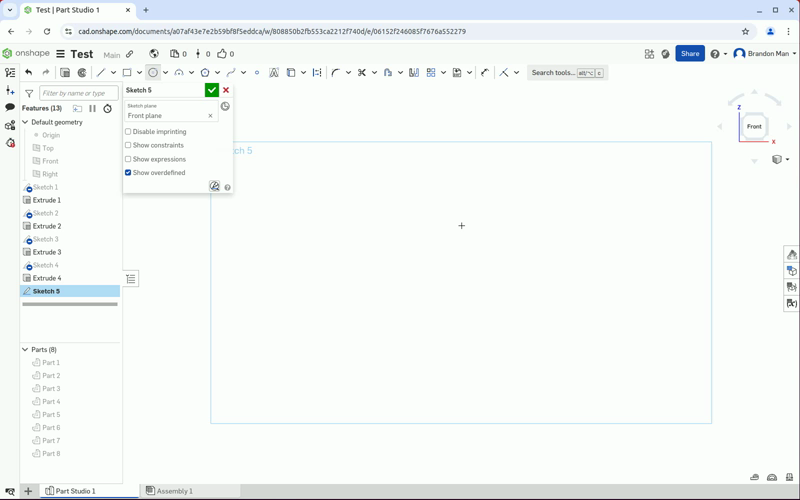
key_up(shift)
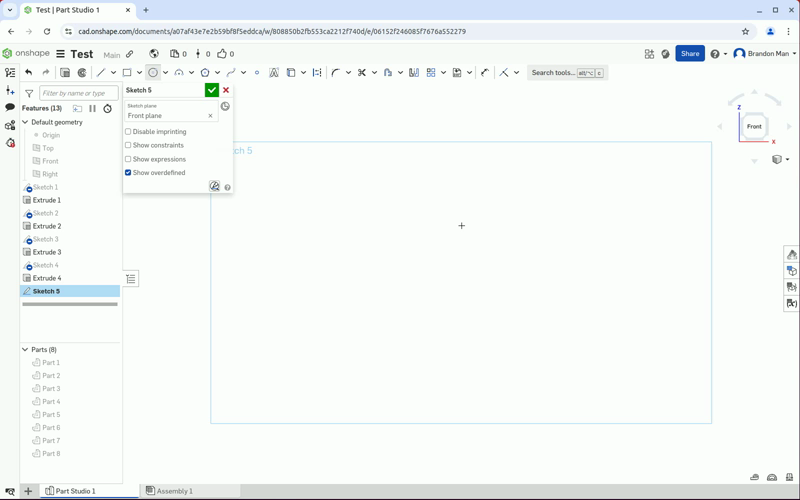
mouse_move(477, 225)
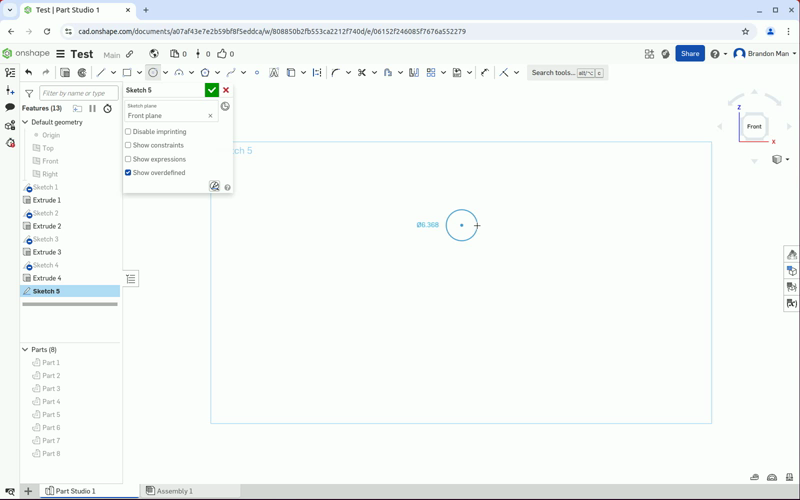
click(477, 225)
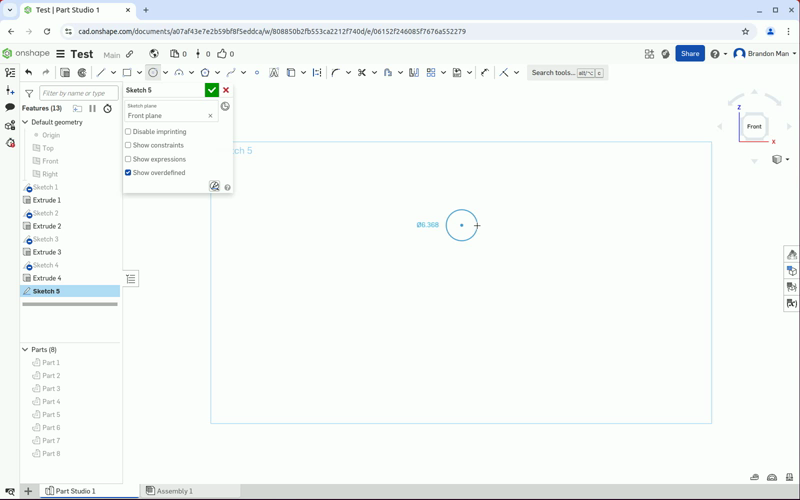
key(esc)
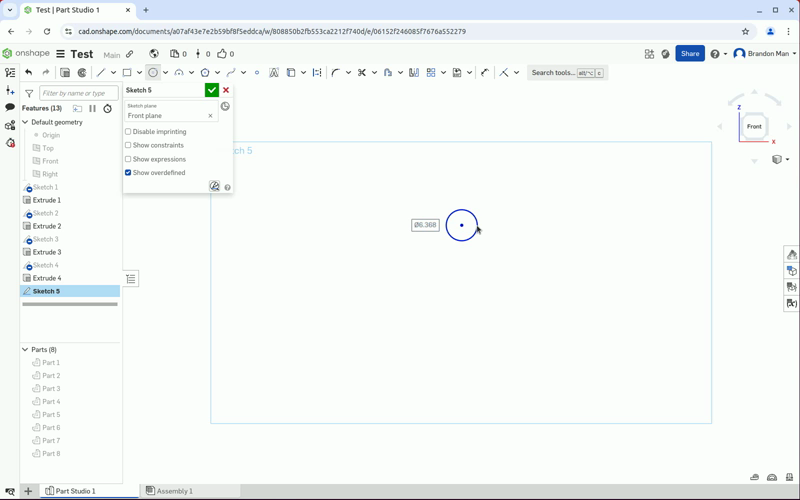
key(c)
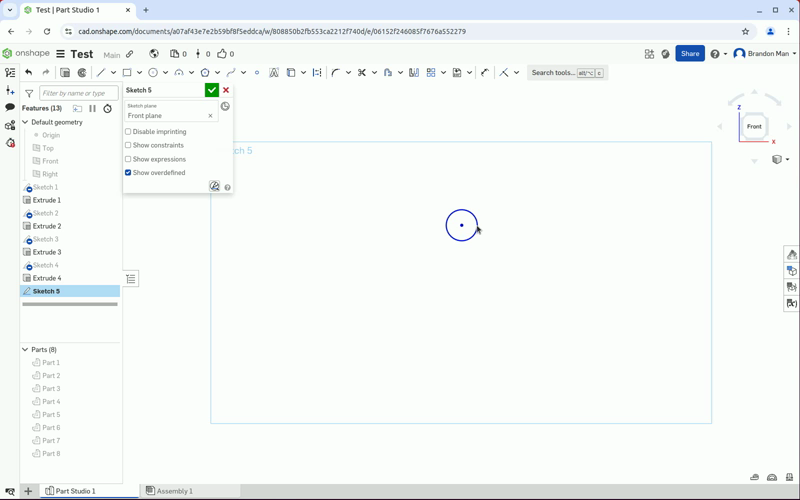
key_down(shift)
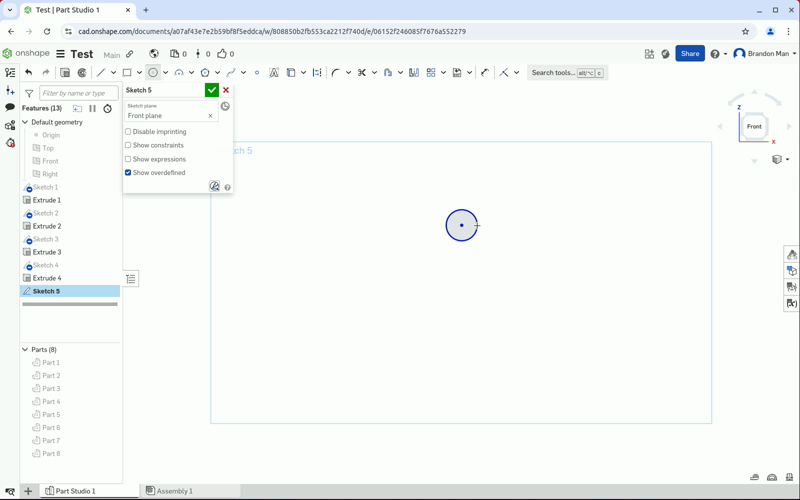
mouse_move(461, 225)
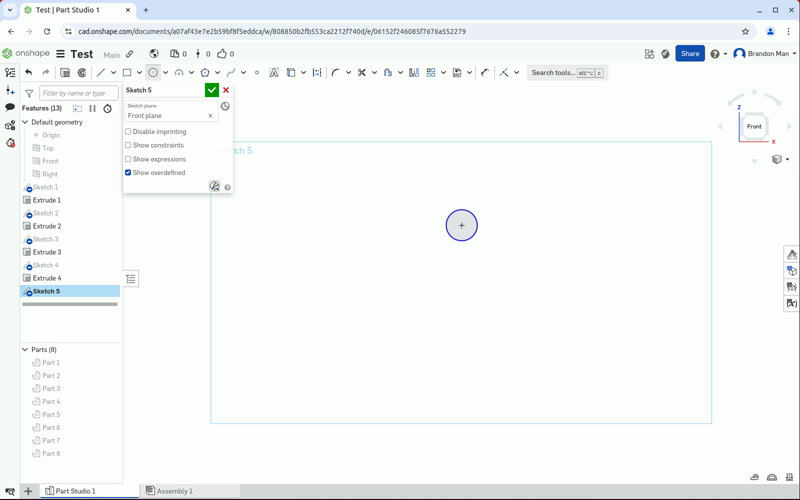
click(461, 225)
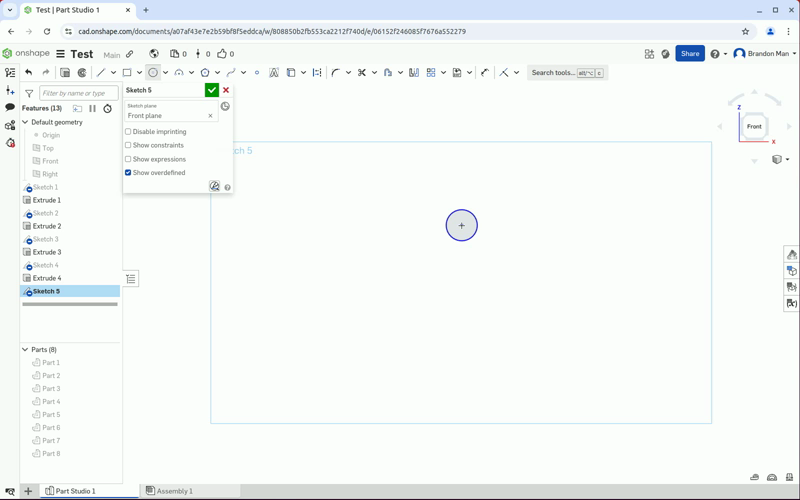
key_up(shift)
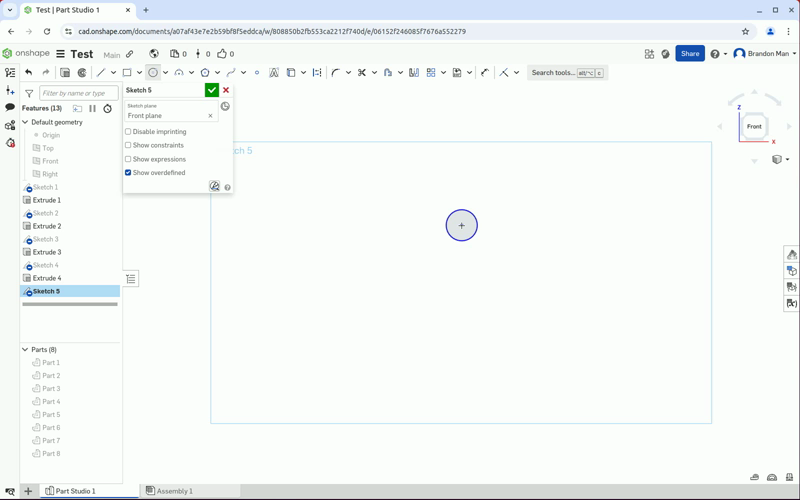
mouse_move(465, 225)
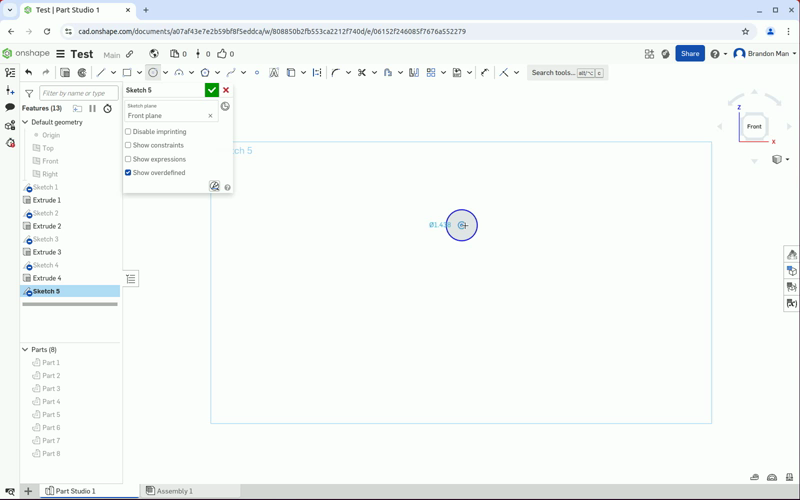
scroll(6)
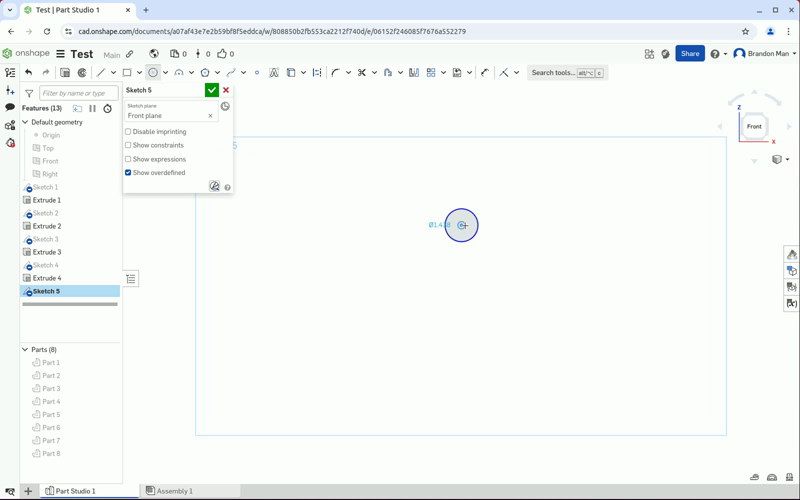
scroll(6)
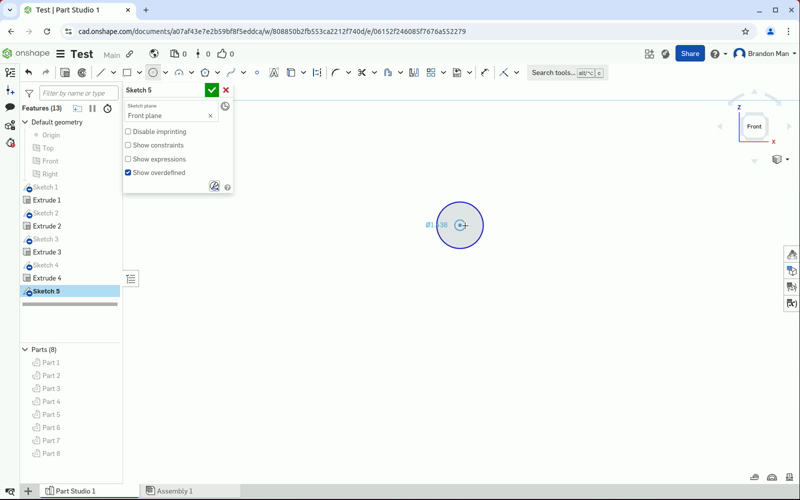
scroll(6)
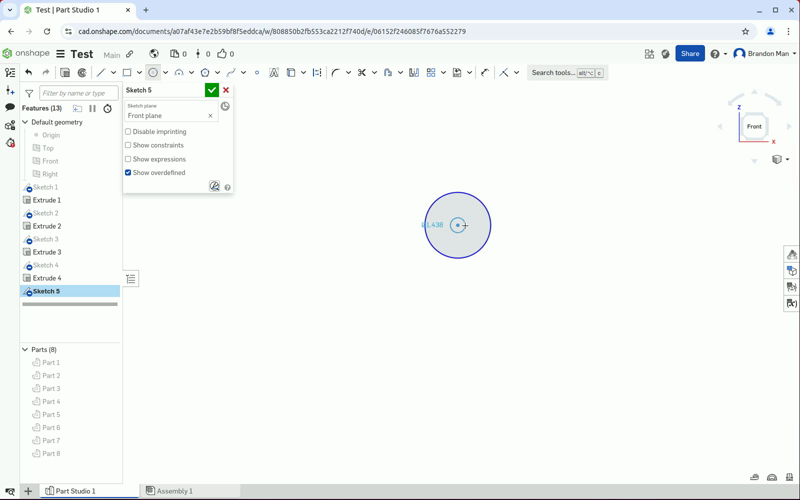
scroll(6)
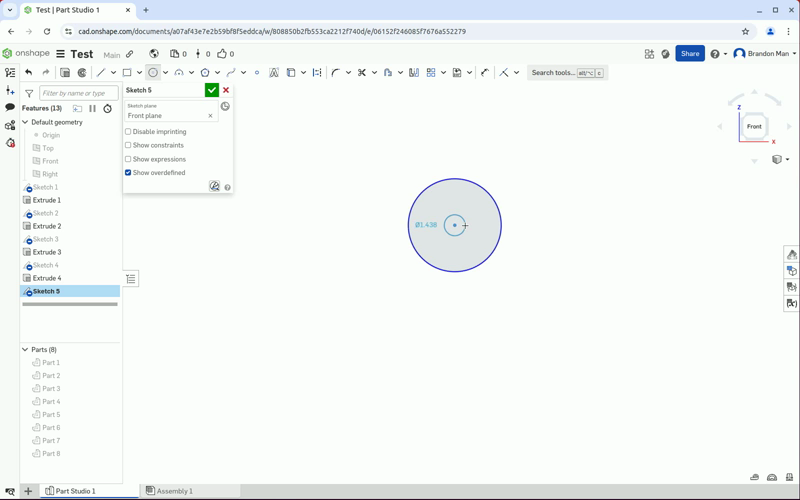
scroll(6)
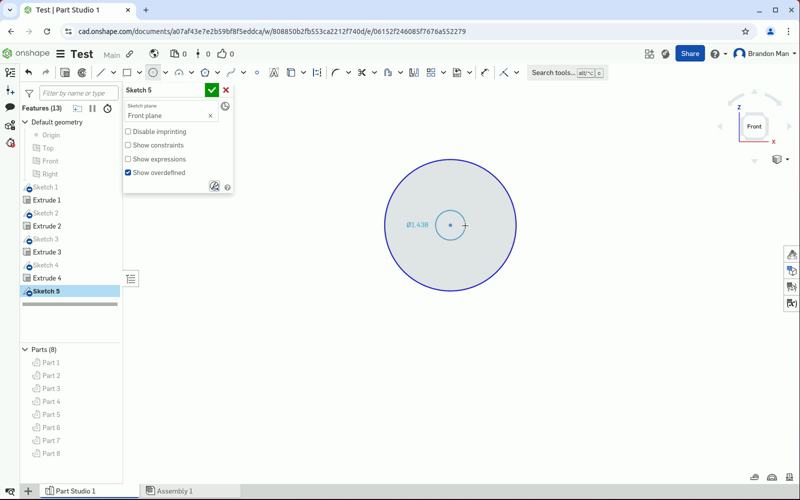
scroll(6)
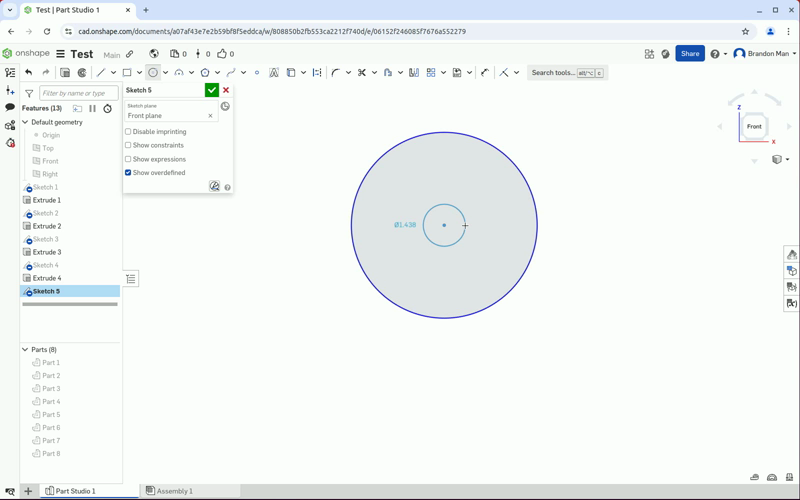
scroll(6)
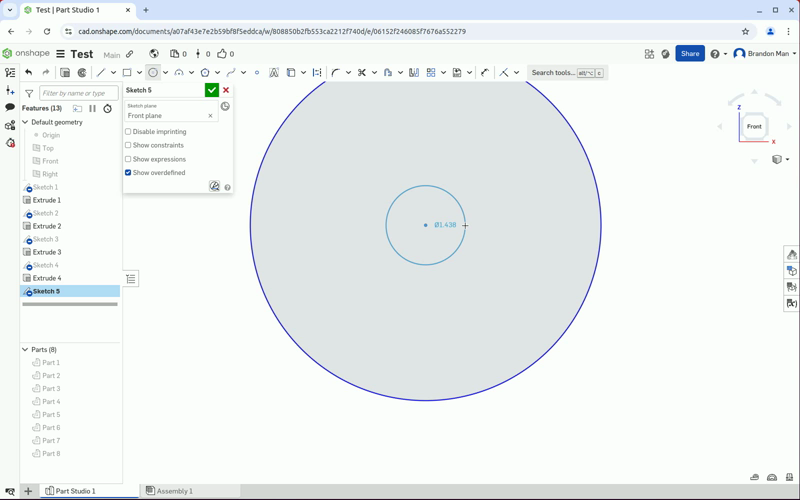
click(465, 225)
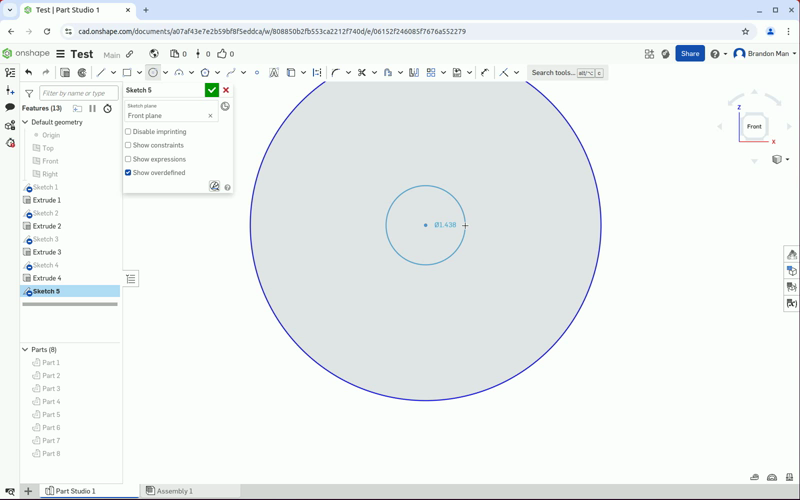
scroll(-6)
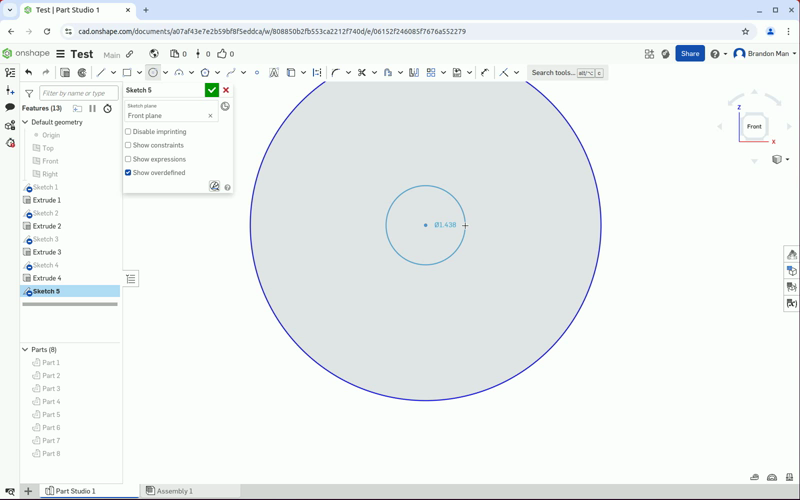
scroll(-6)
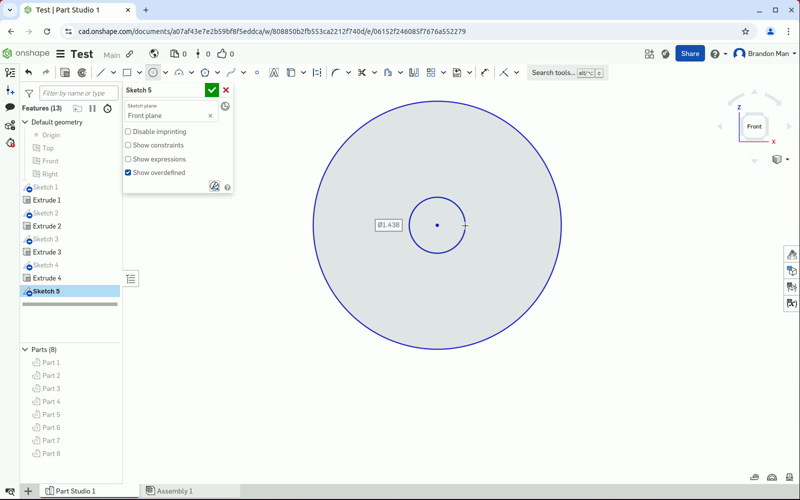
scroll(-6)
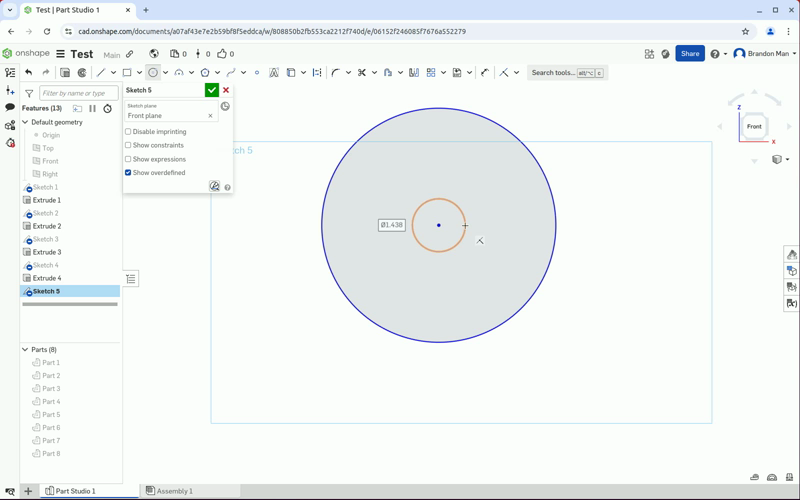
scroll(-6)
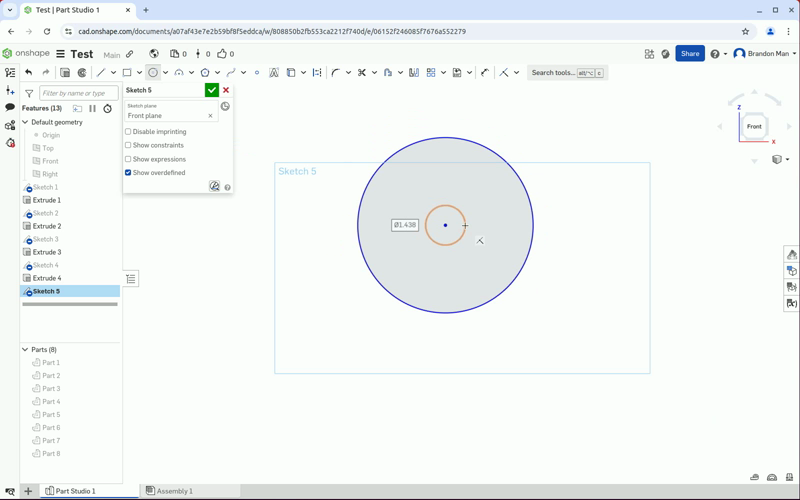
scroll(-6)
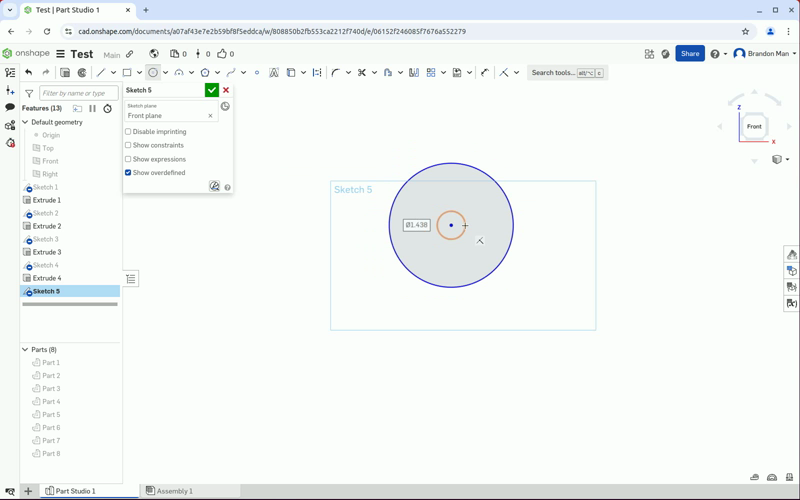
scroll(-6)
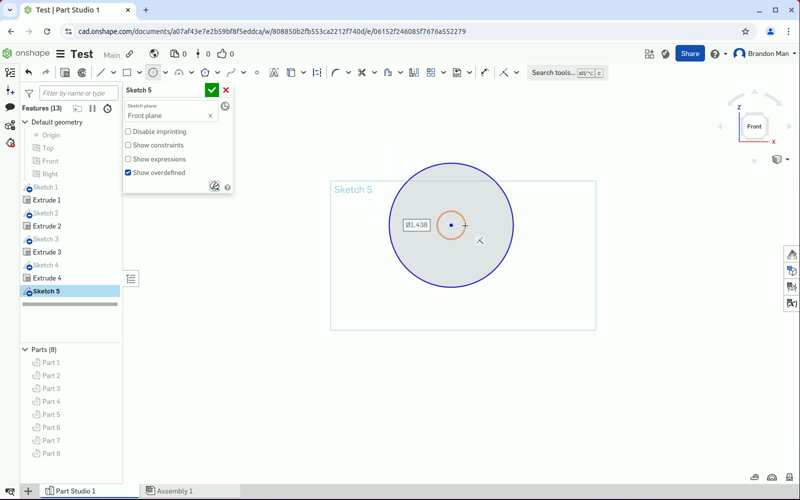
scroll(-6)
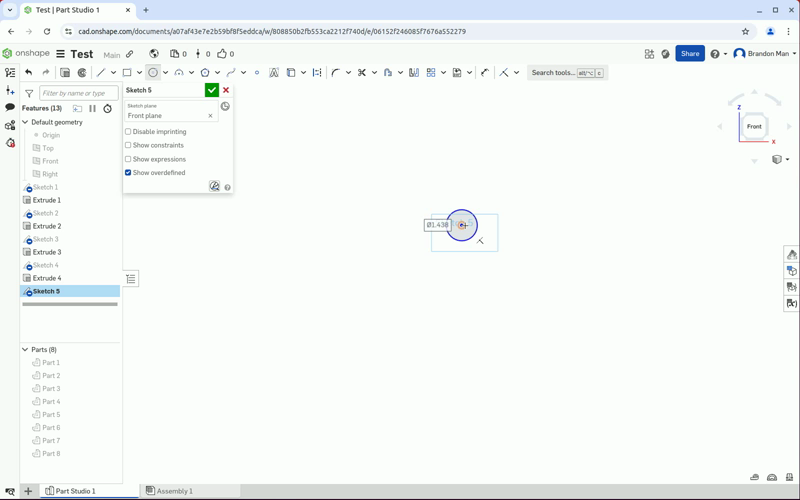
key(esc)
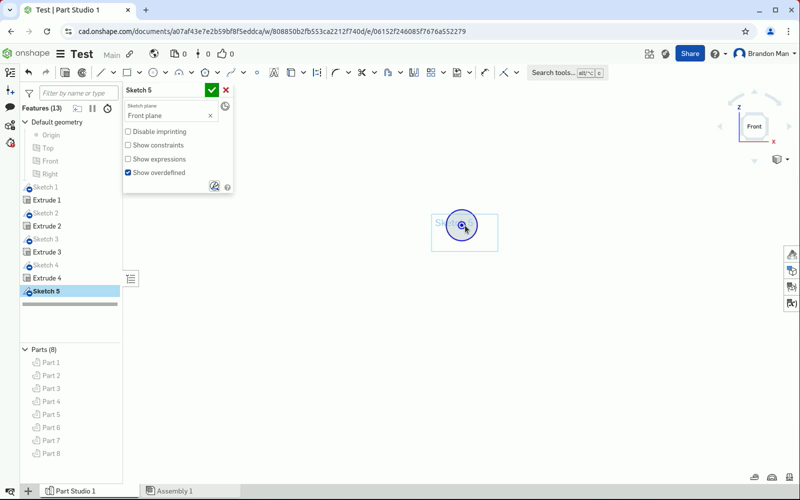
mouse_move(472, 223)
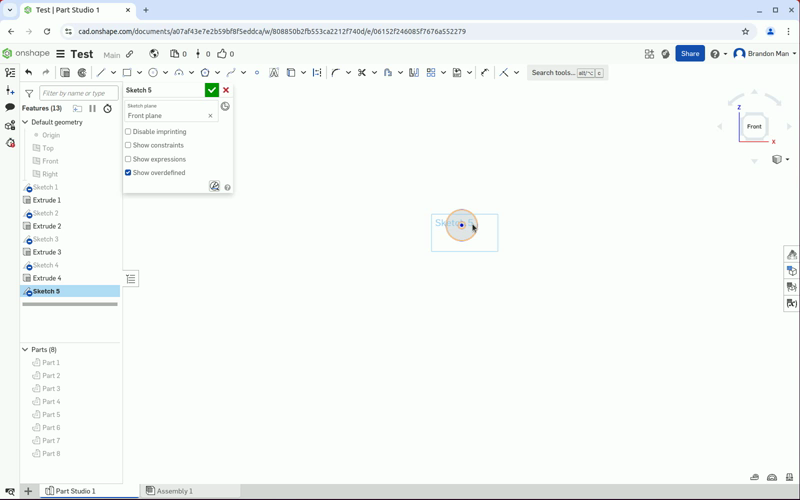
scroll(6)
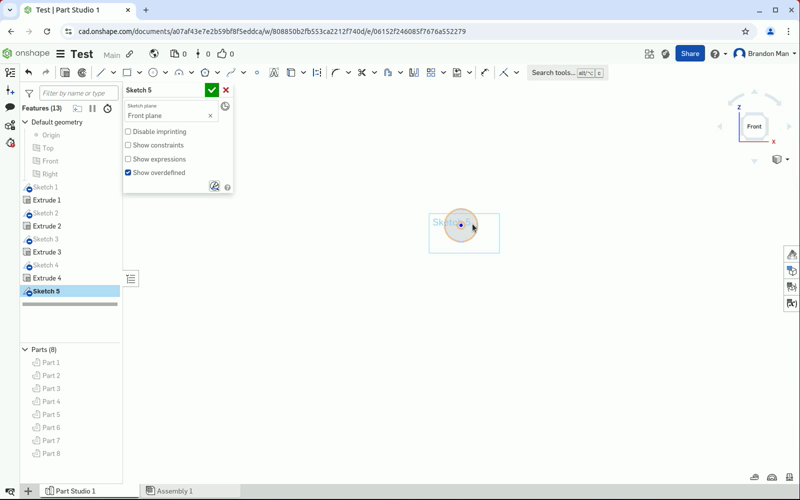
scroll(6)
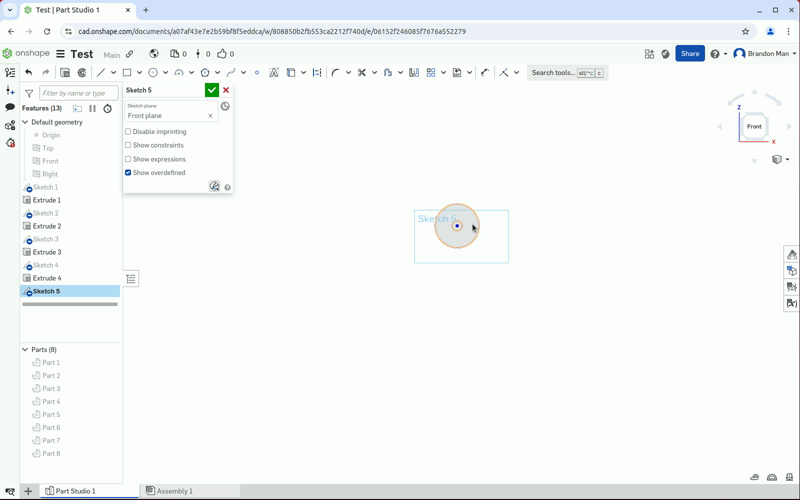
scroll(6)
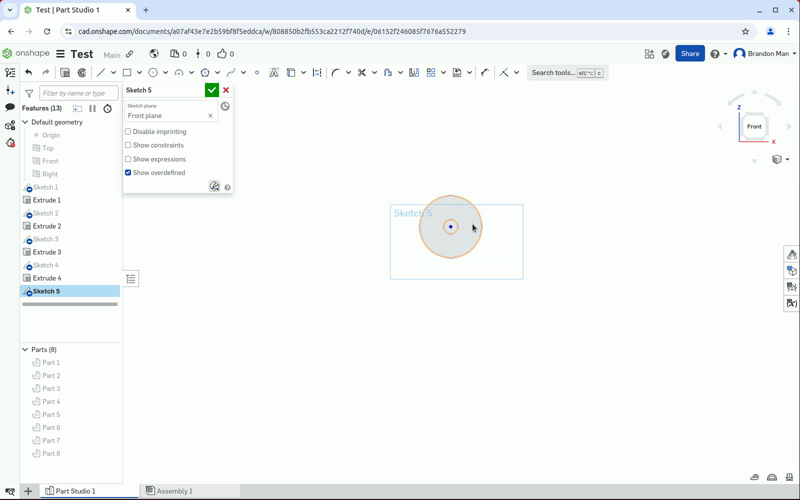
scroll(6)
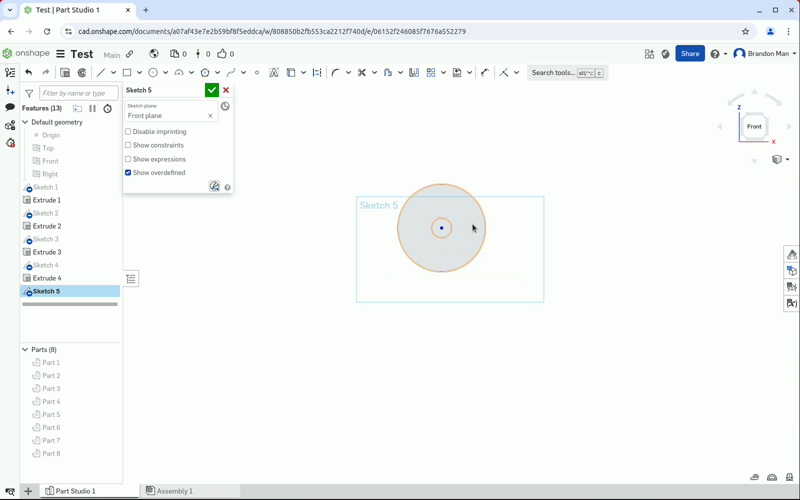
scroll(6)
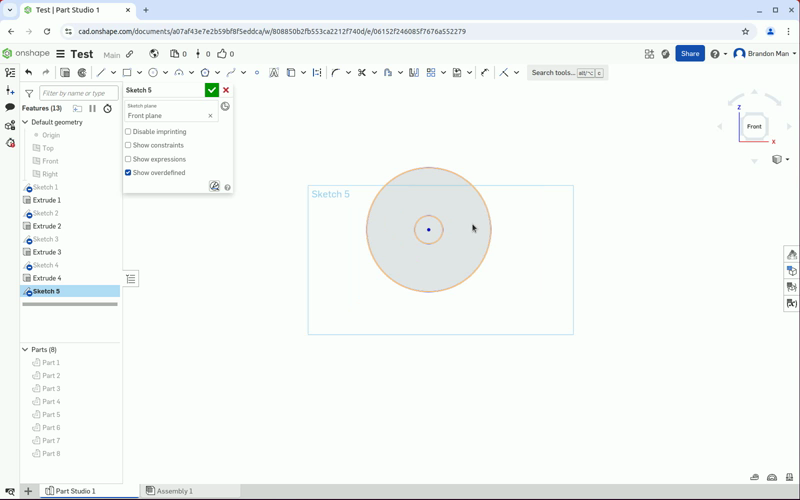
scroll(6)
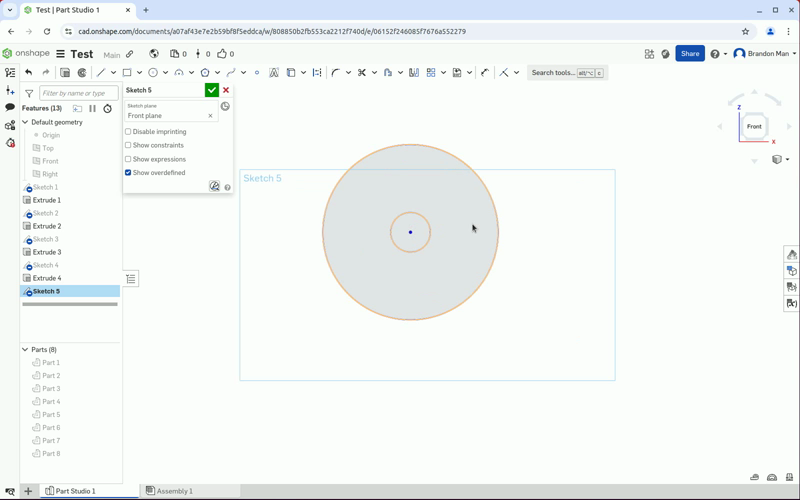
scroll(6)
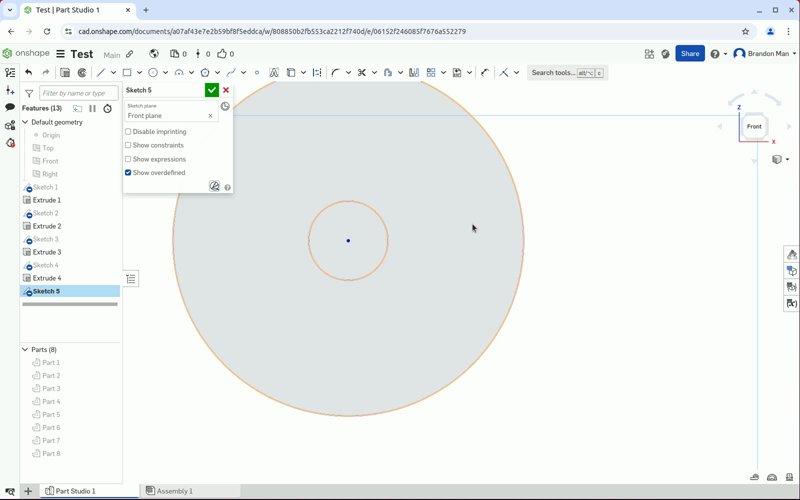
click(472, 223)
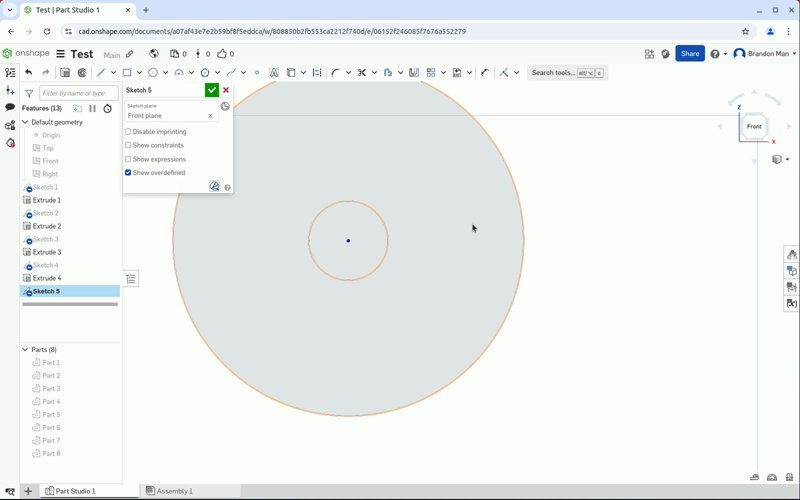
scroll(-6)
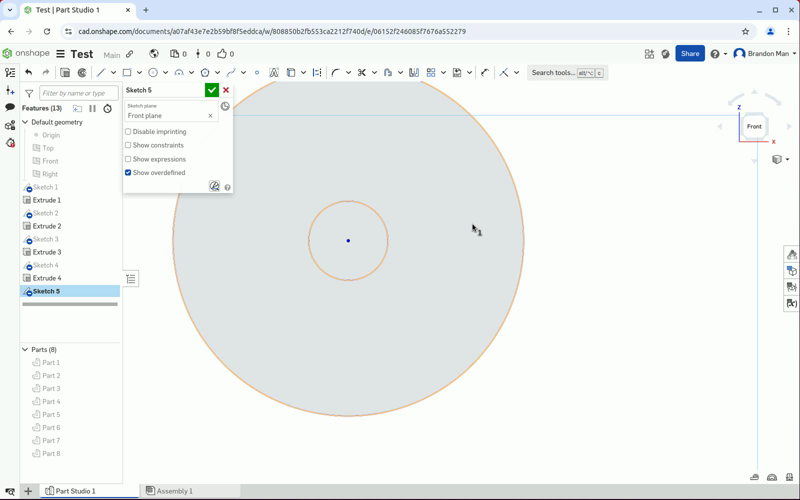
scroll(-6)
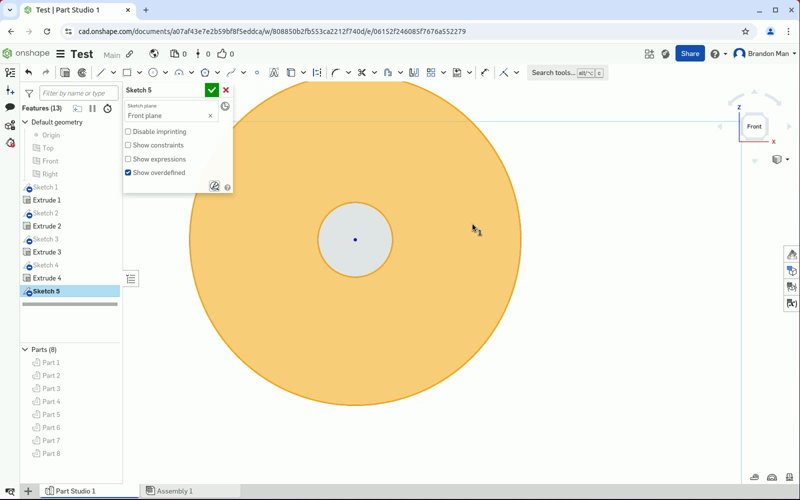
scroll(-6)
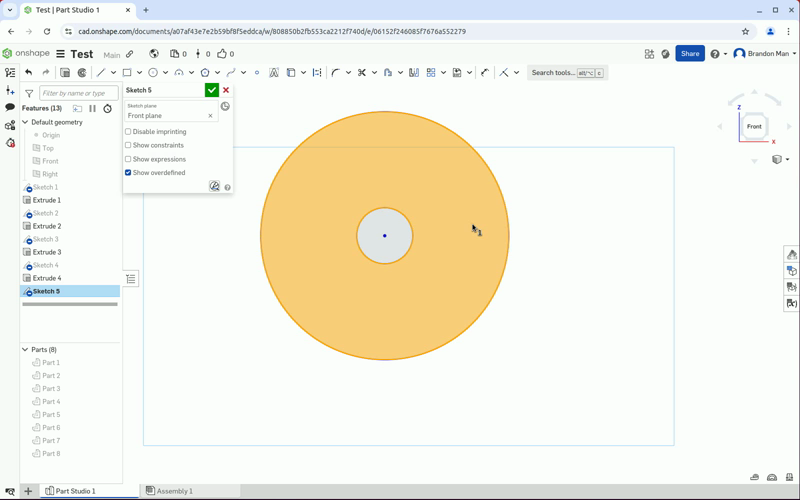
scroll(-6)
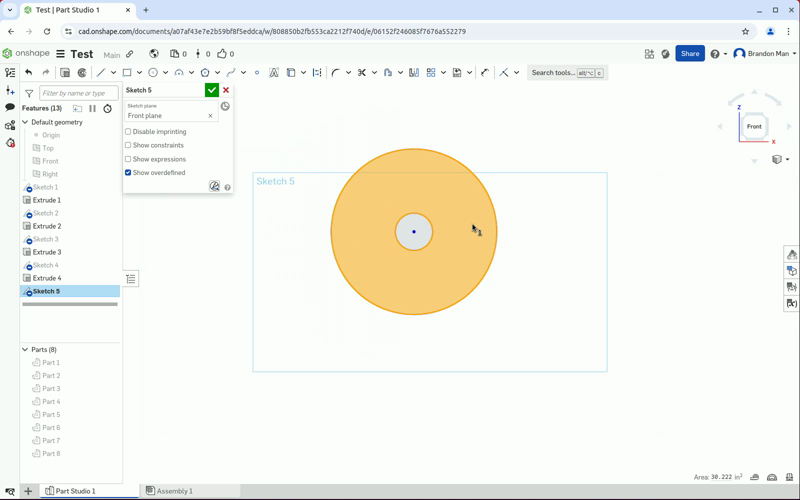
scroll(-6)
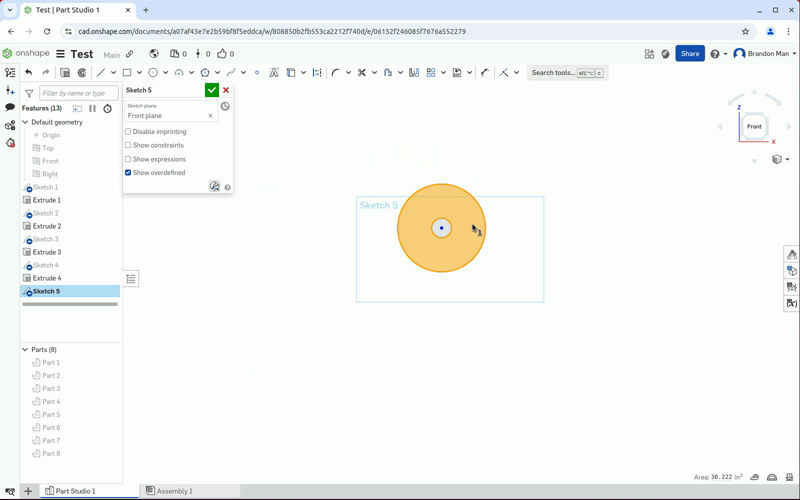
scroll(-6)
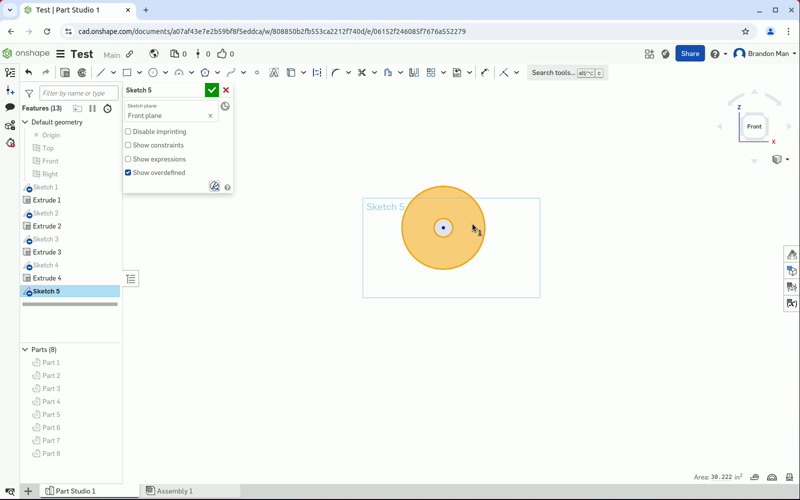
scroll(-6)
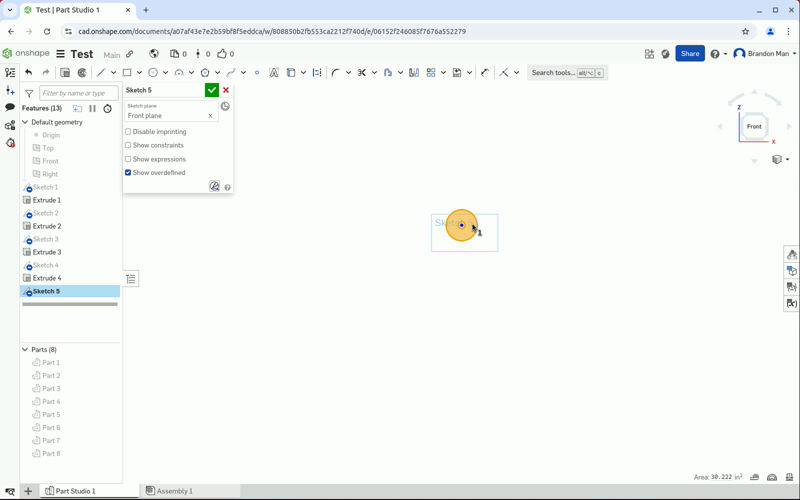
mouse_move(73, 352)
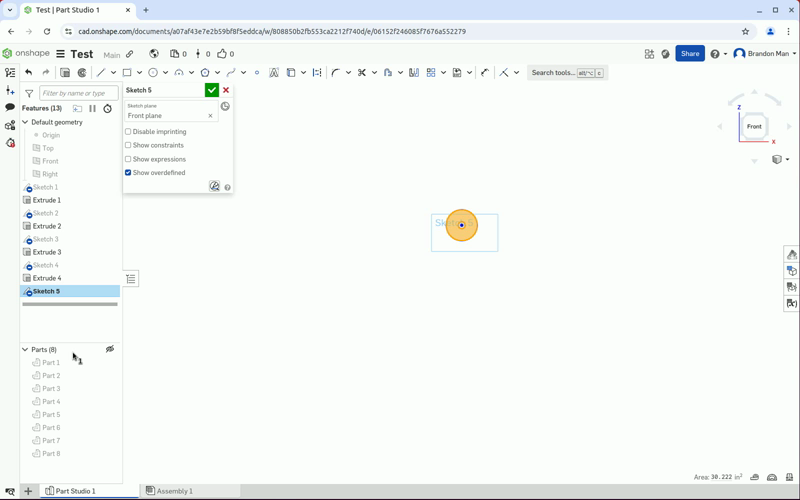
key(shift+y)
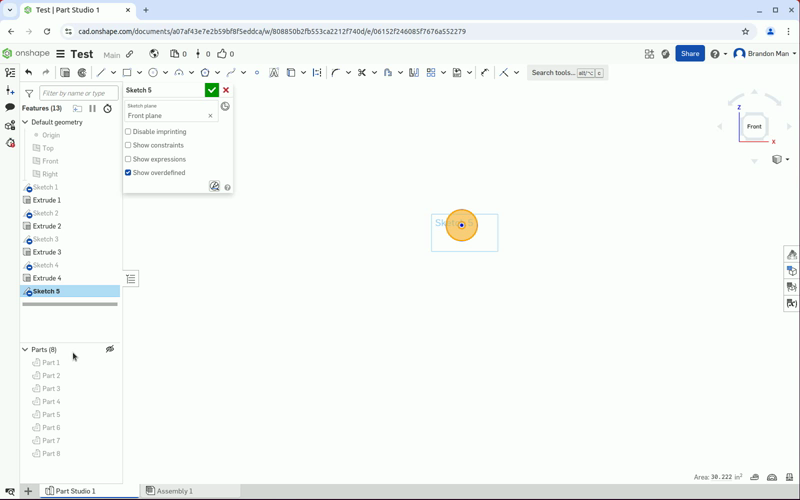
key(shift+e)
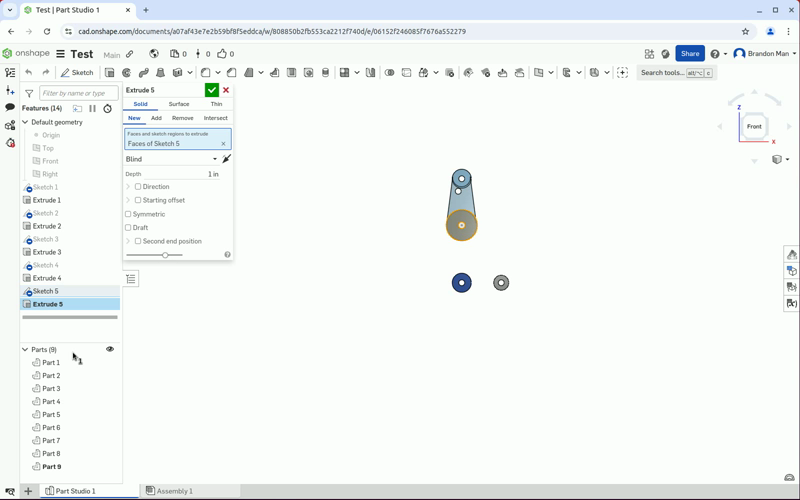
mouse_move(143, 106)
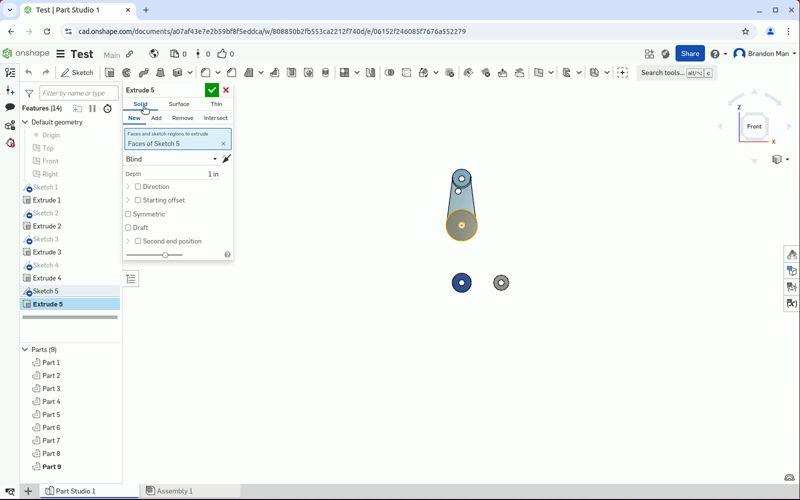
click(143, 106)
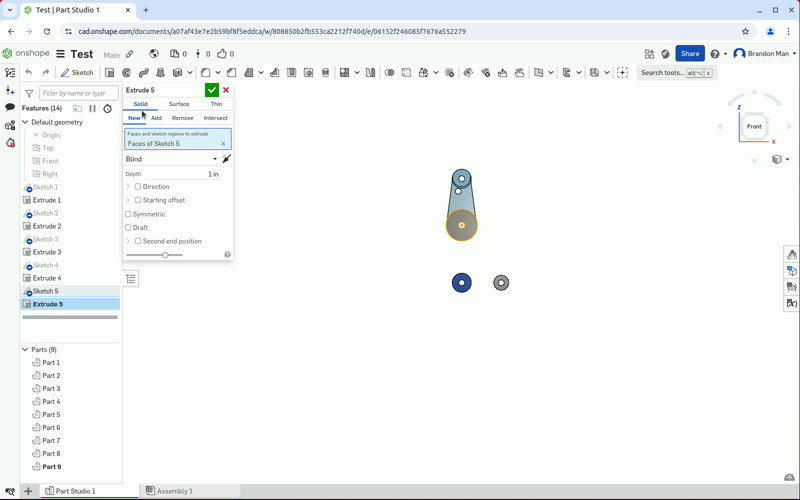
mouse_move(137, 120)
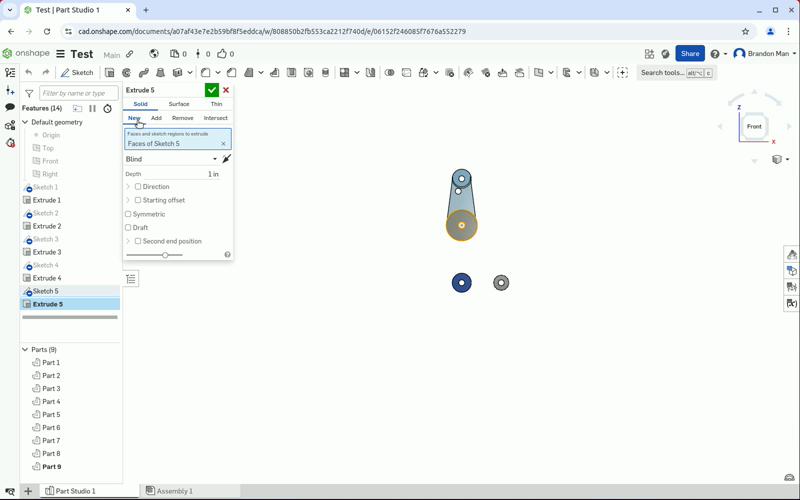
click(137, 120)
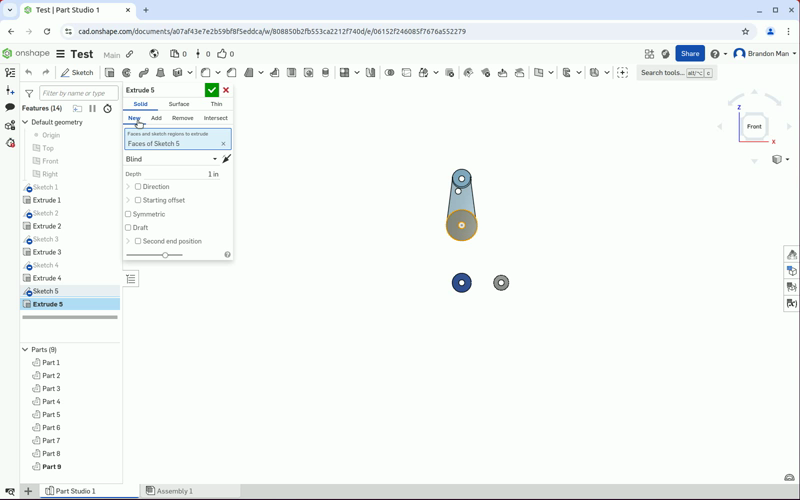
key(tab, 4)
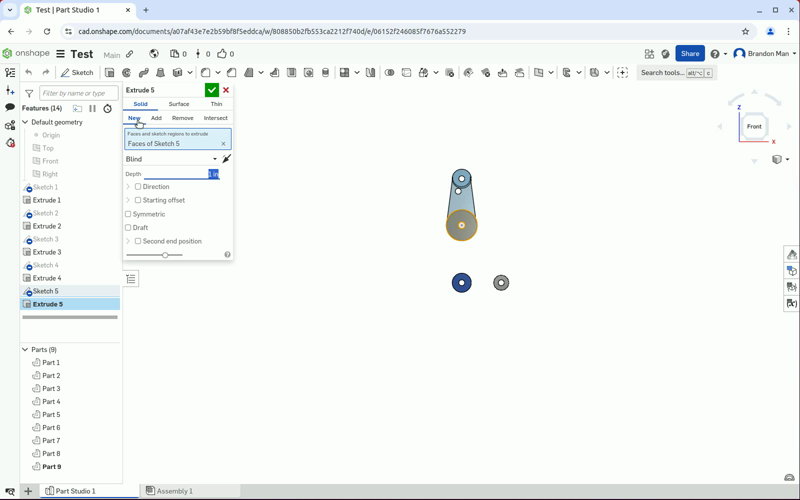
text(0.481)
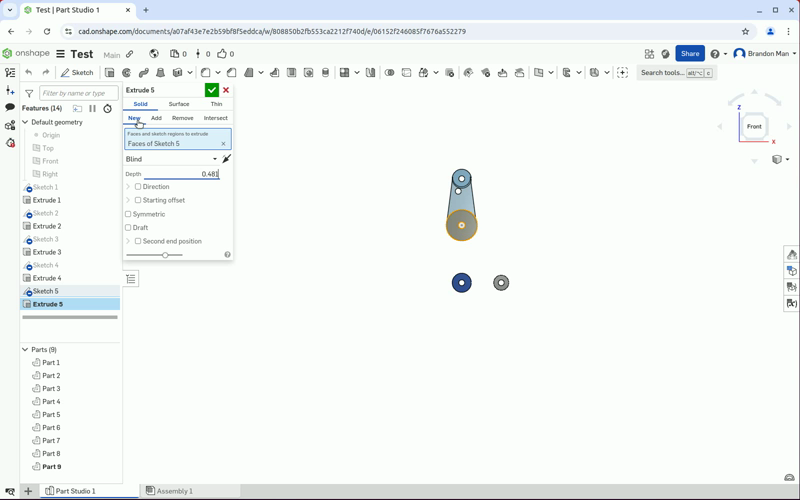
key(enter)
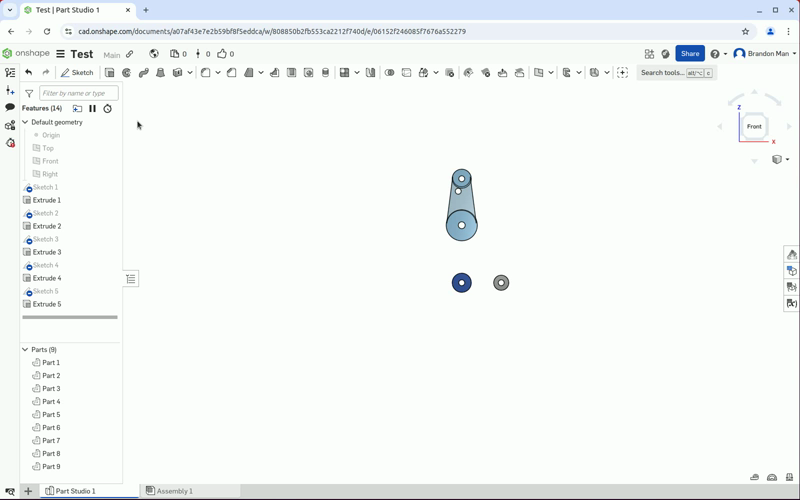
key(shift+h)
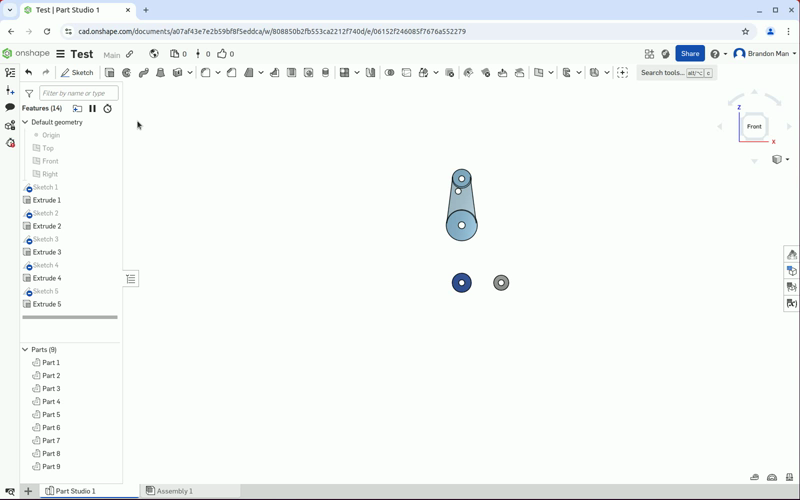
key(shift+h)
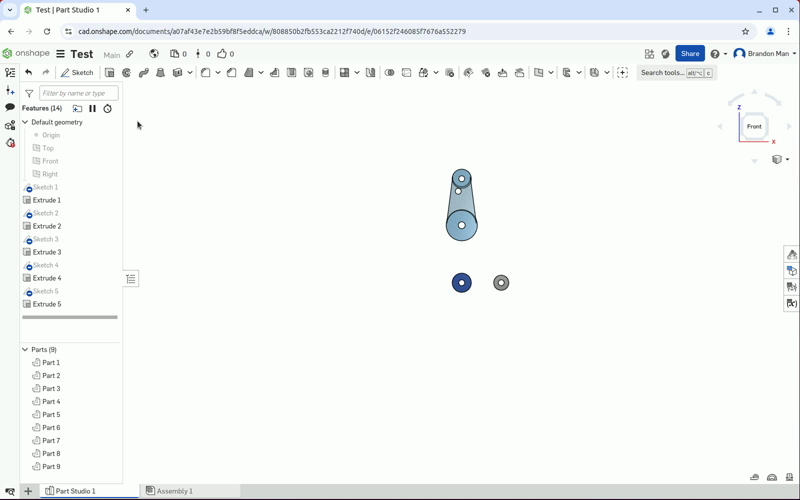
mouse_move(73, 189)
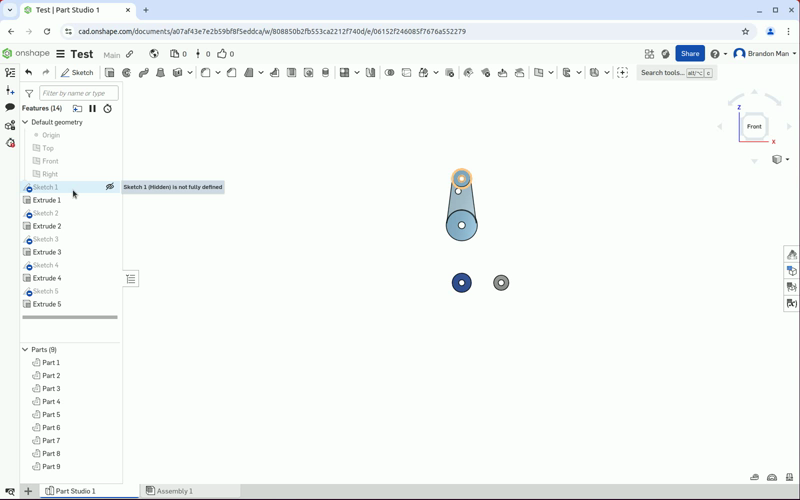
click(73, 189)
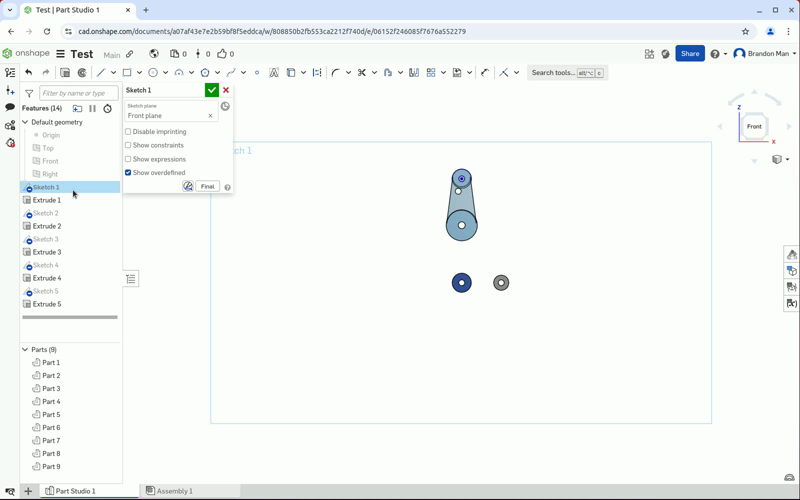
mouse_move(229, 92)
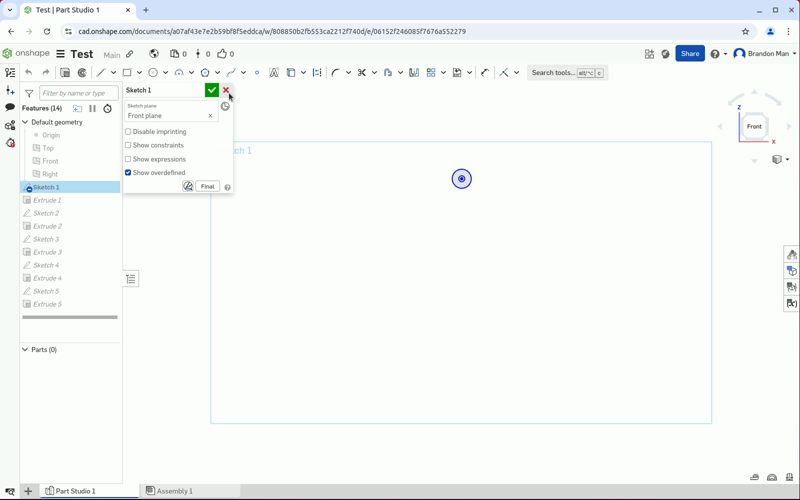
click(229, 92)
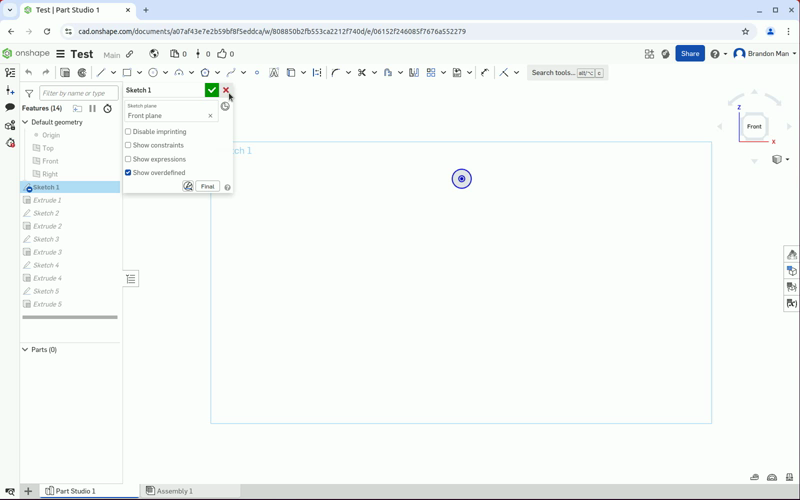
key(shift+s)
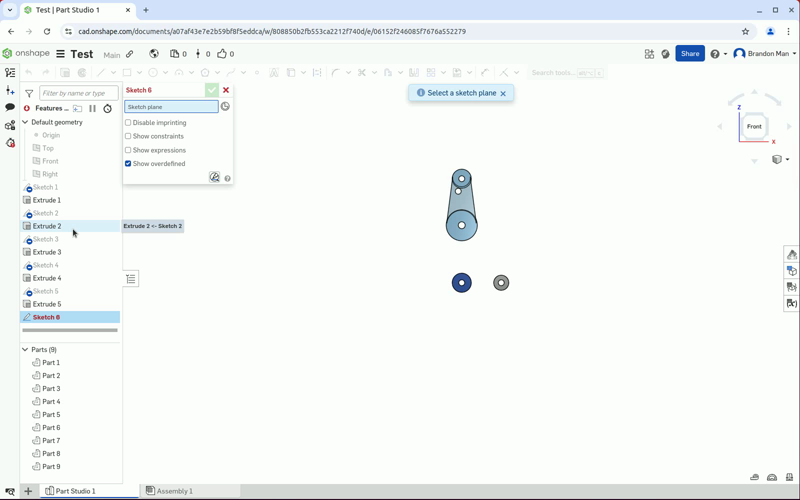
scroll(3)
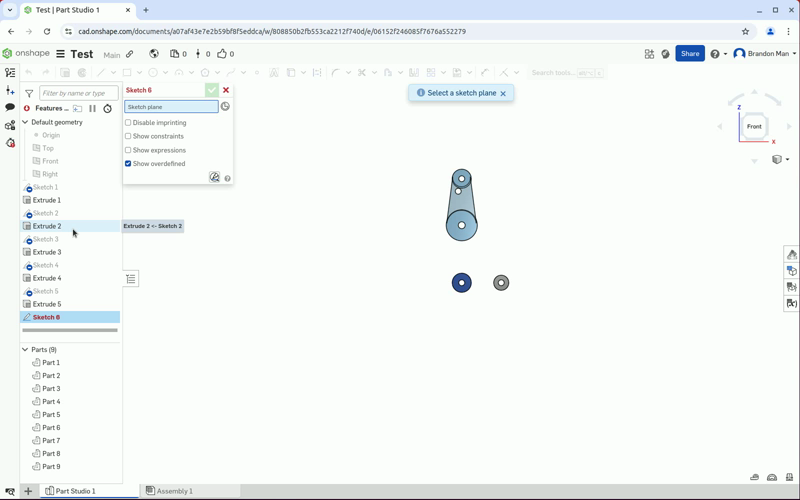
mouse_move(73, 163)
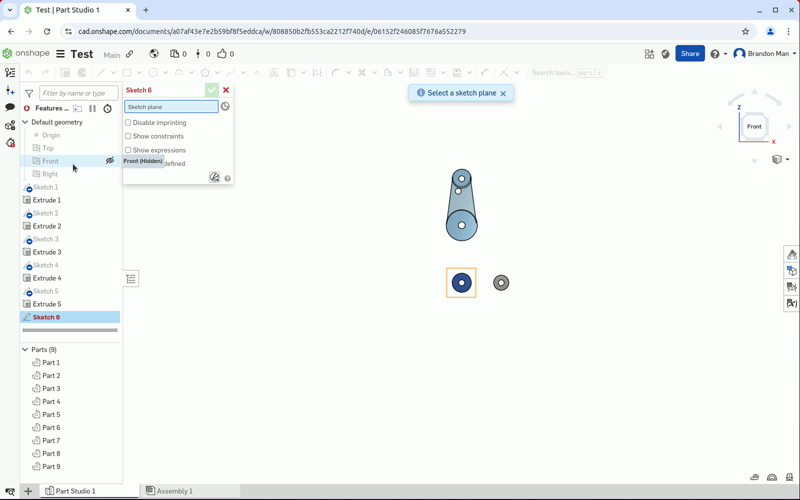
click(73, 163)
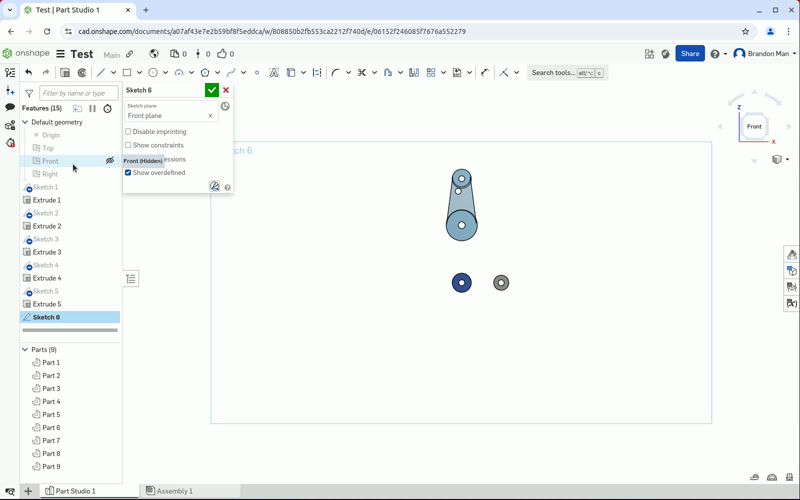
mouse_move(73, 352)
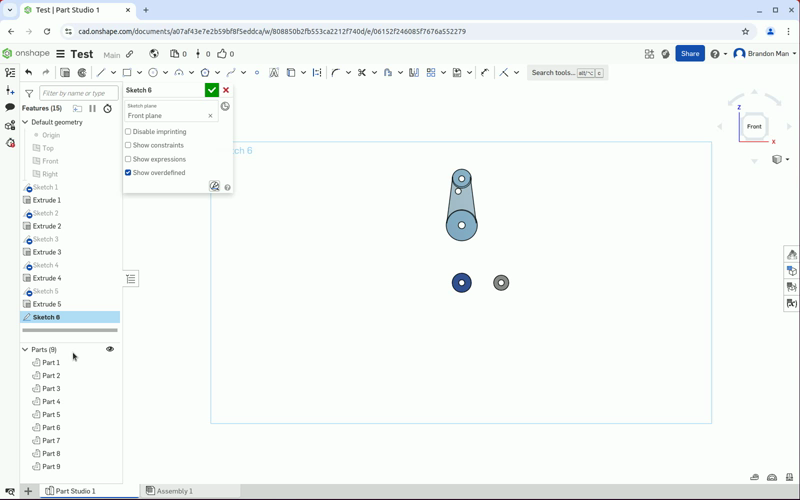
key(y)
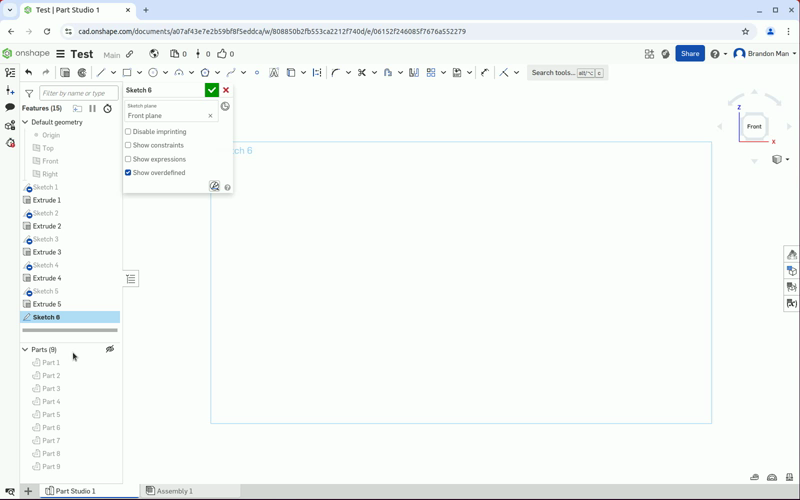
key(l)
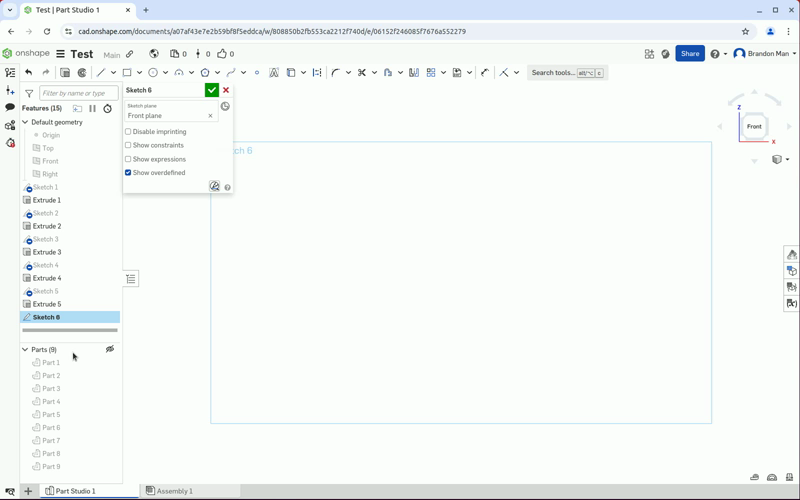
key_down(shift)
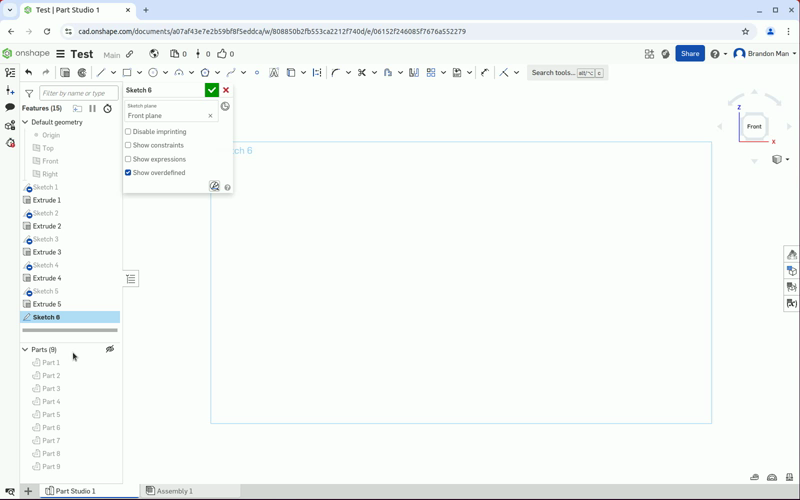
mouse_move(446, 226)
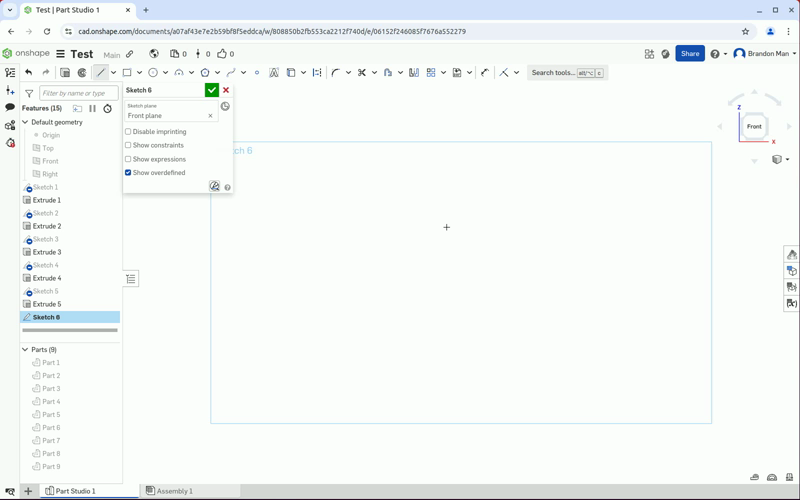
click(446, 226)
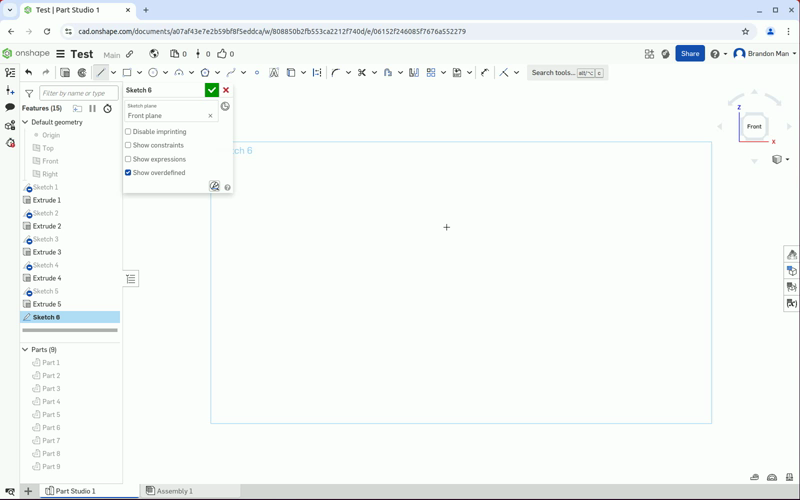
key_up(shift)
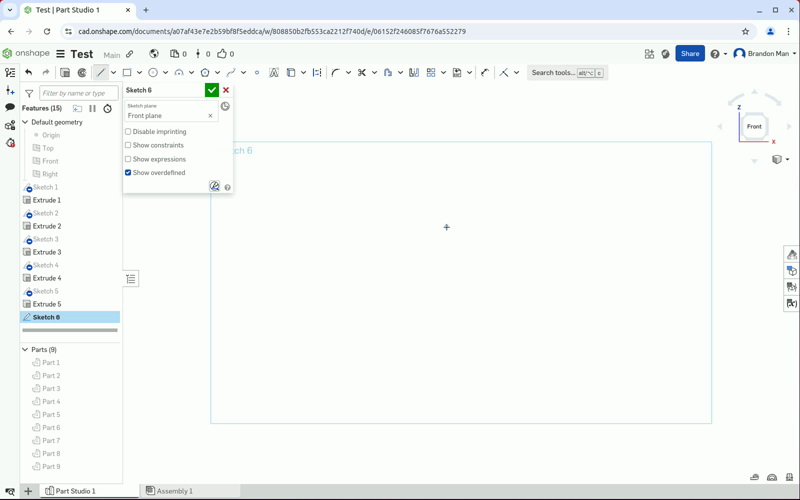
key_down(shift)
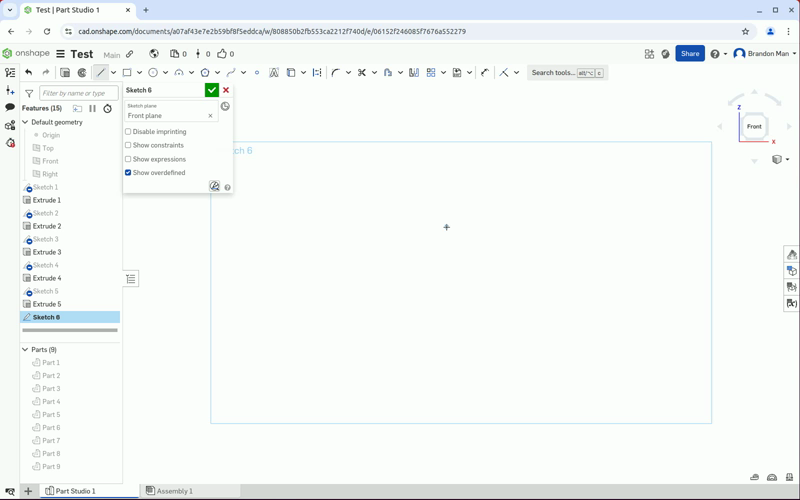
mouse_move(476, 226)
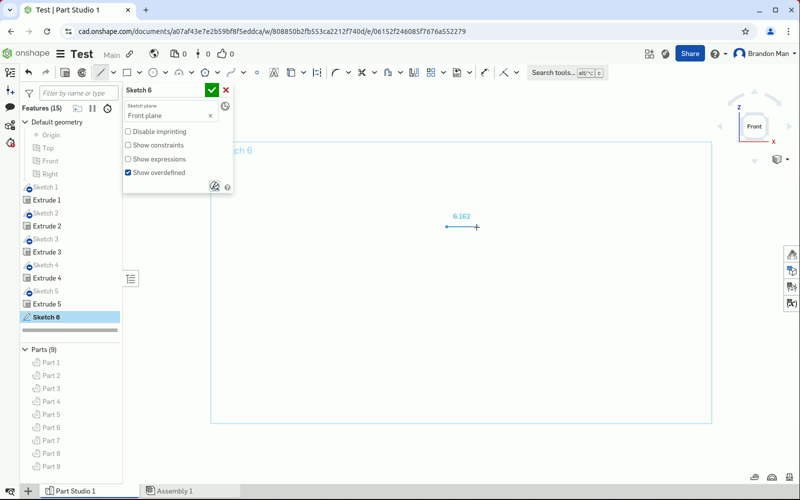
mouse_move(452, 284)
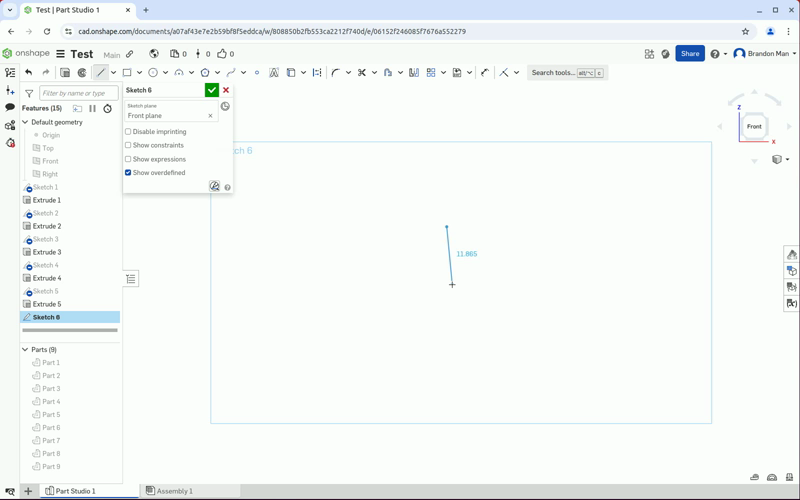
click(452, 284)
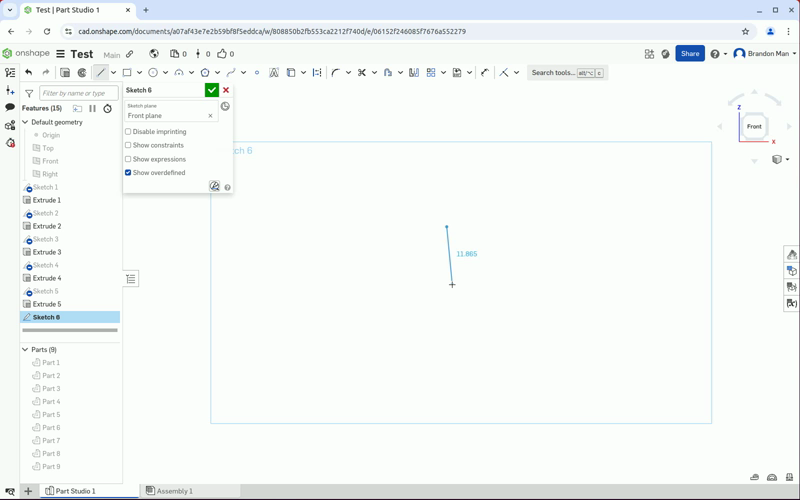
key_up(shift)
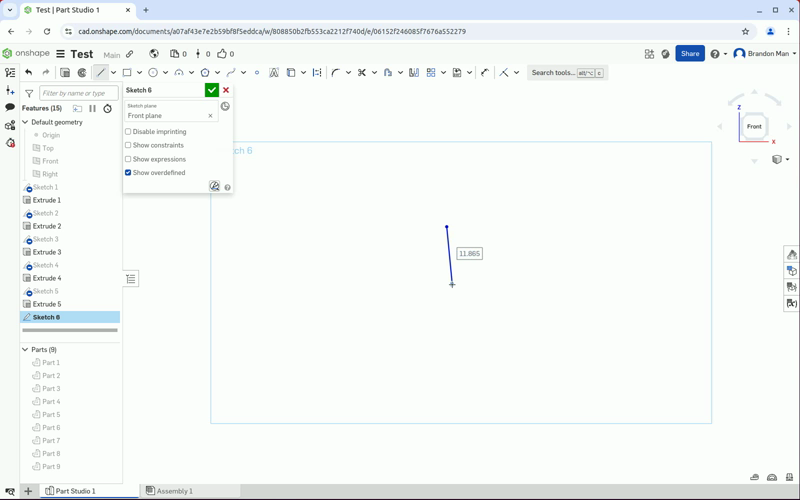
key(esc)
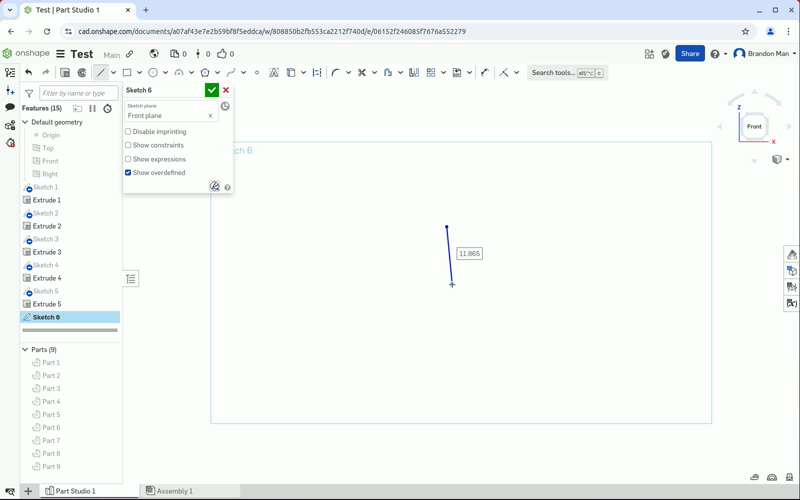
key(a)
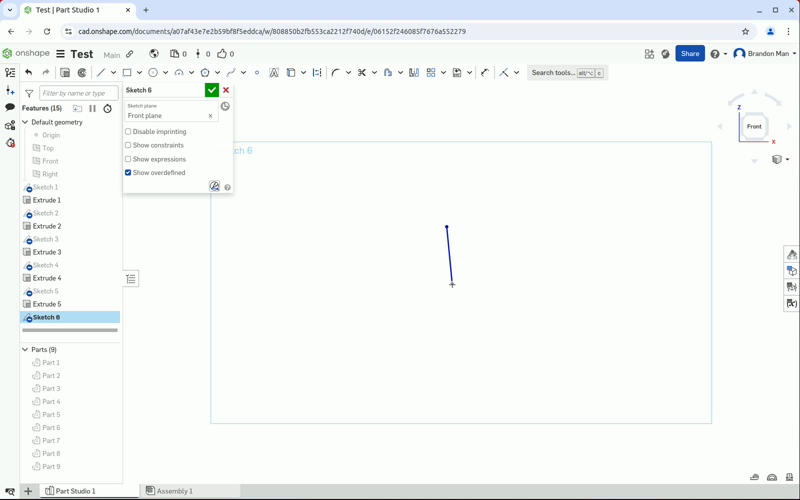
mouse_move(452, 284)
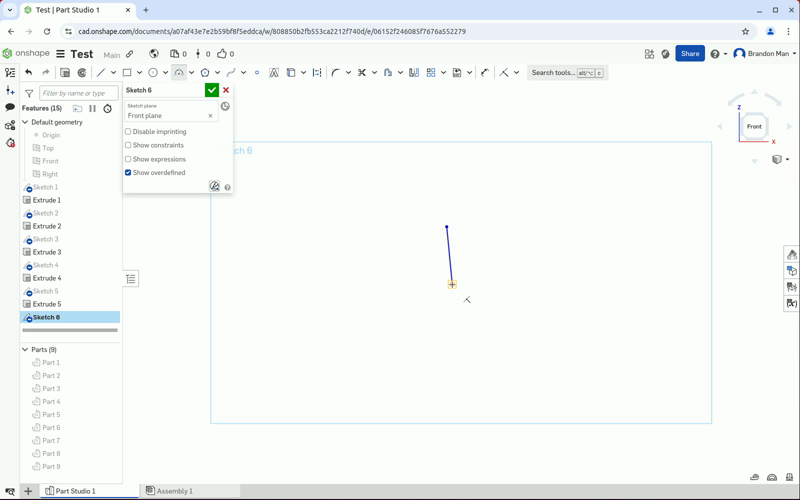
click(452, 284)
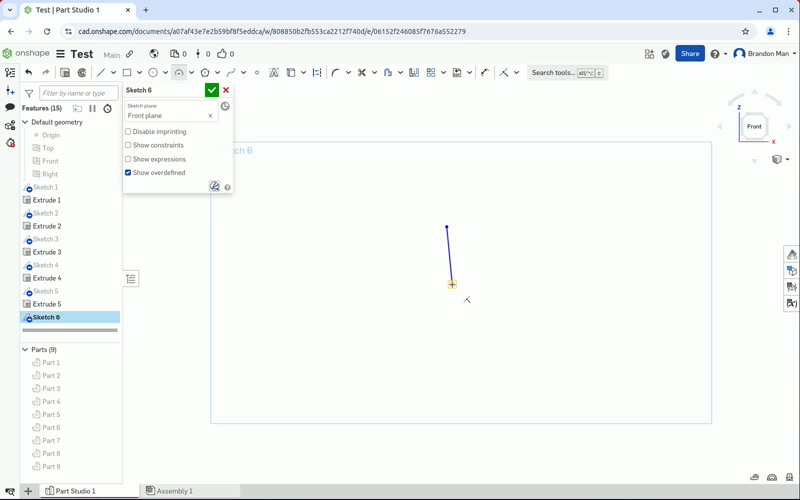
key_down(shift)
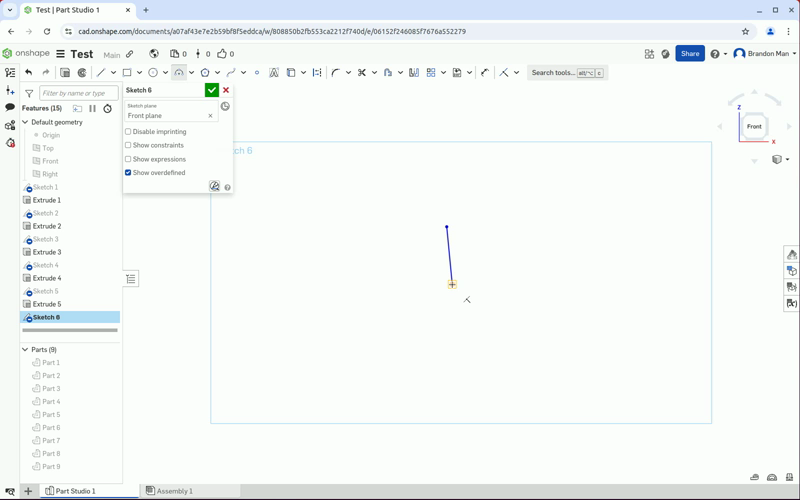
mouse_move(461, 291)
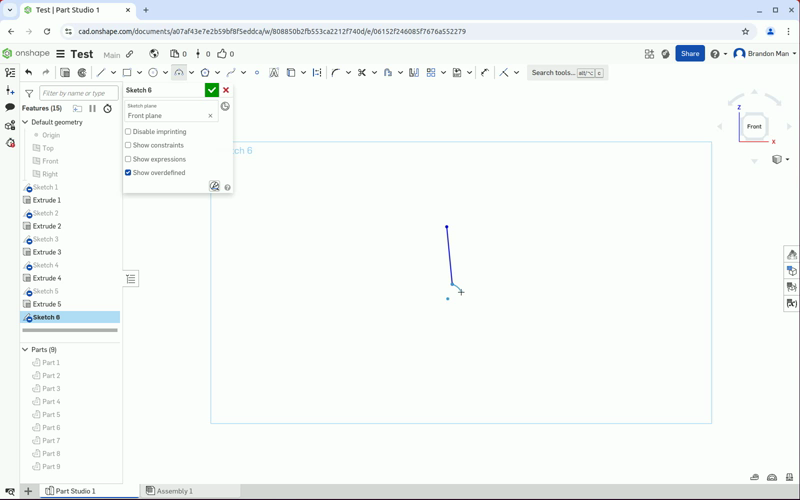
click(461, 291)
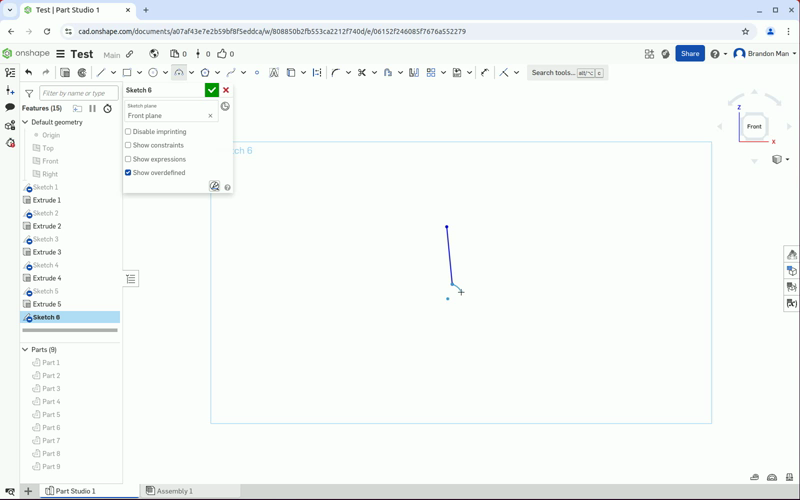
mouse_move(466, 276)
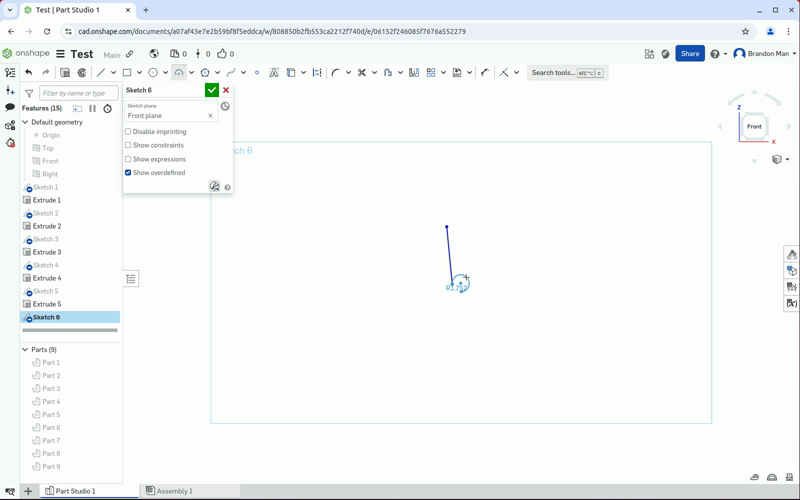
click(466, 276)
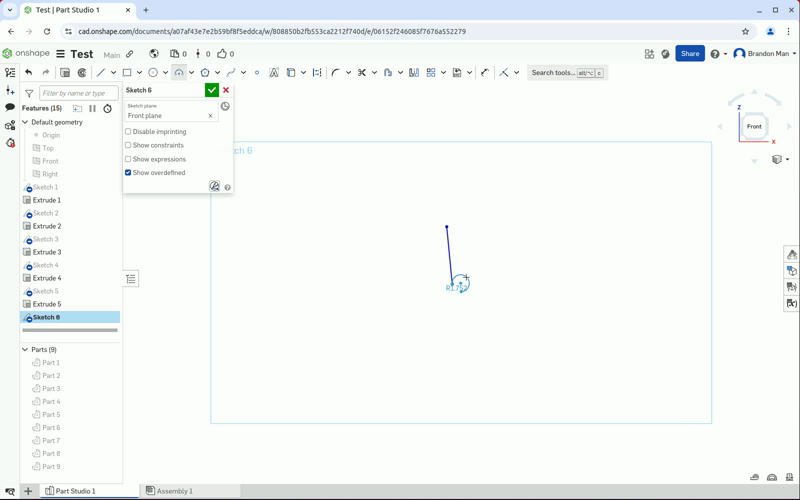
key_up(shift)
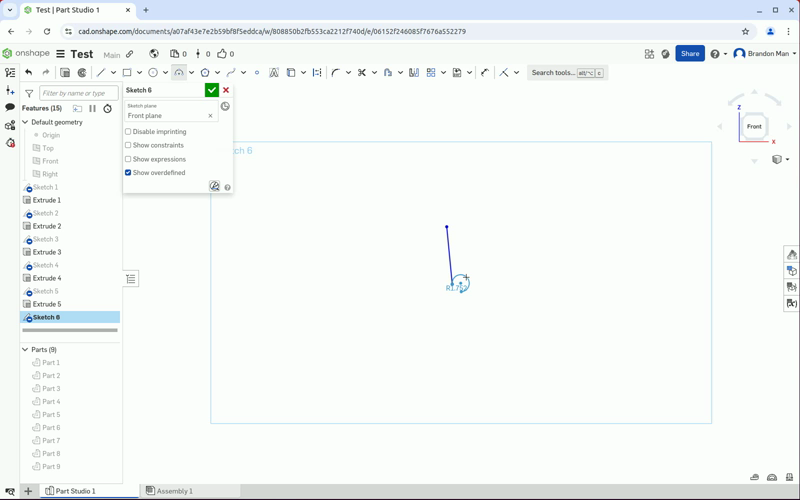
key(esc)
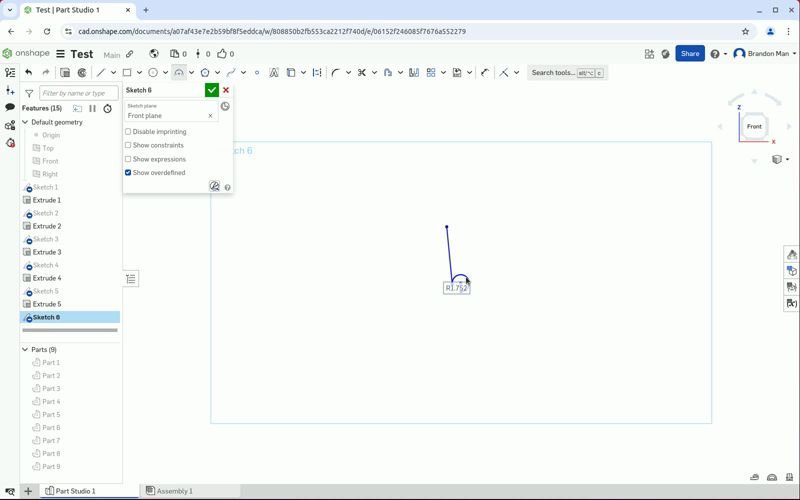
key(l)
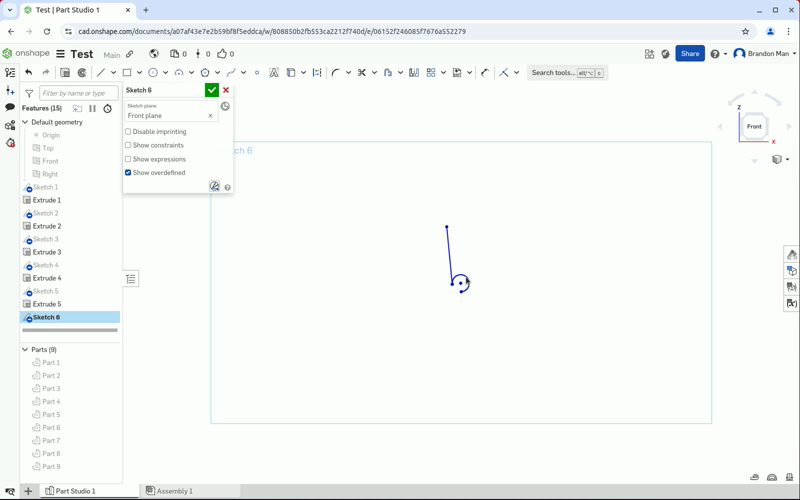
mouse_move(461, 291)
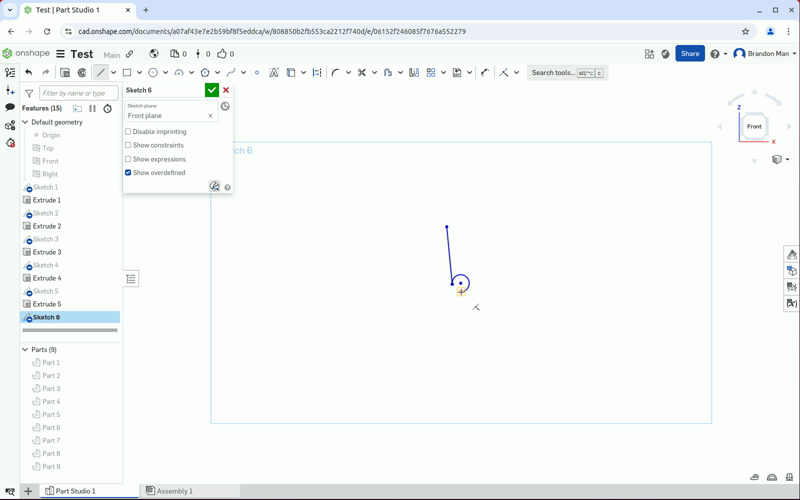
click(461, 291)
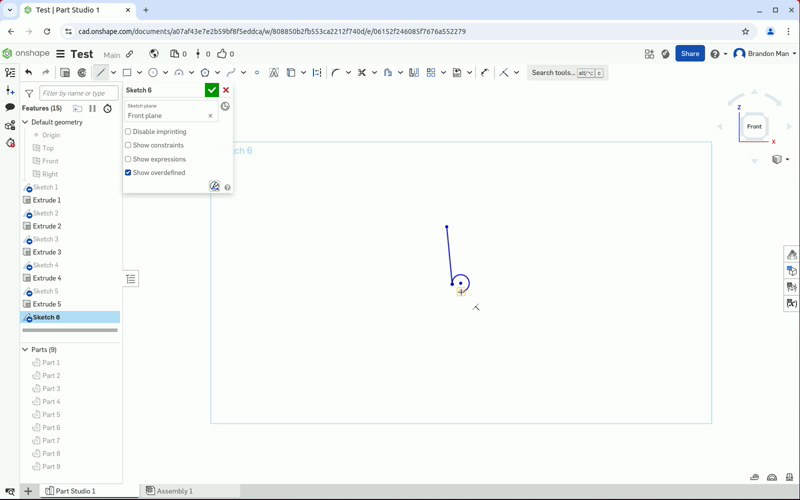
key_down(shift)
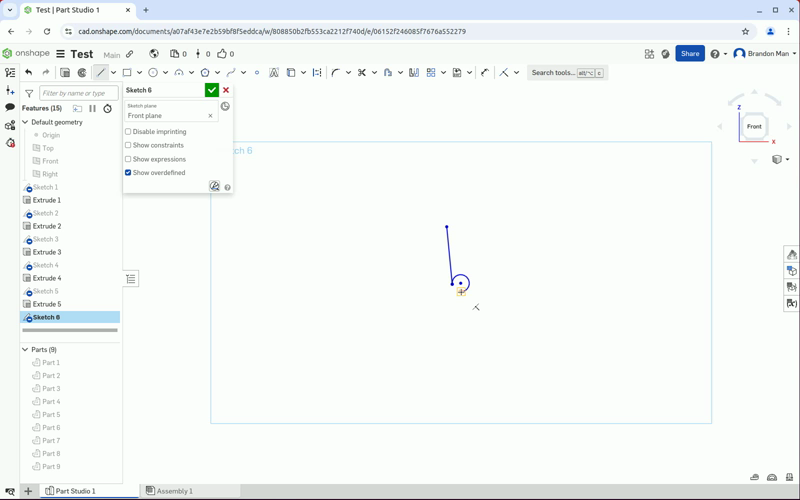
mouse_move(491, 291)
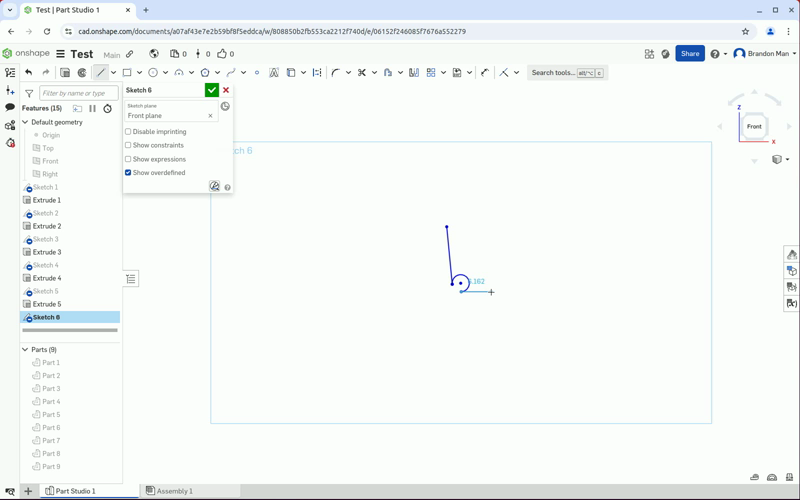
mouse_move(502, 290)
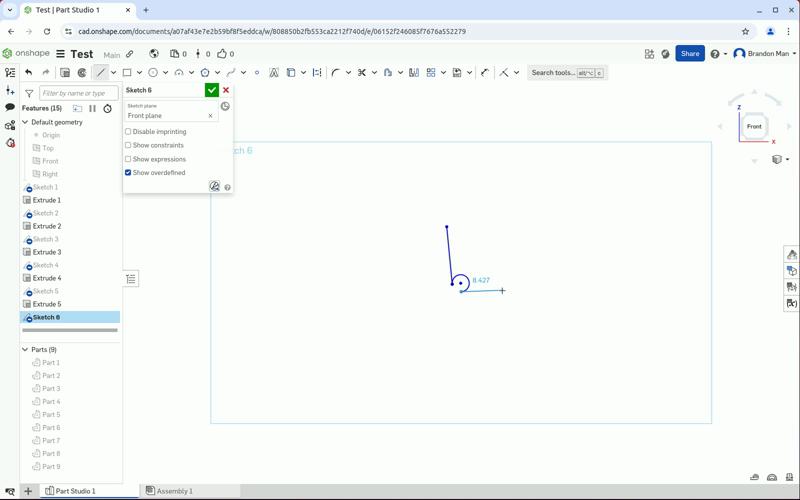
click(502, 290)
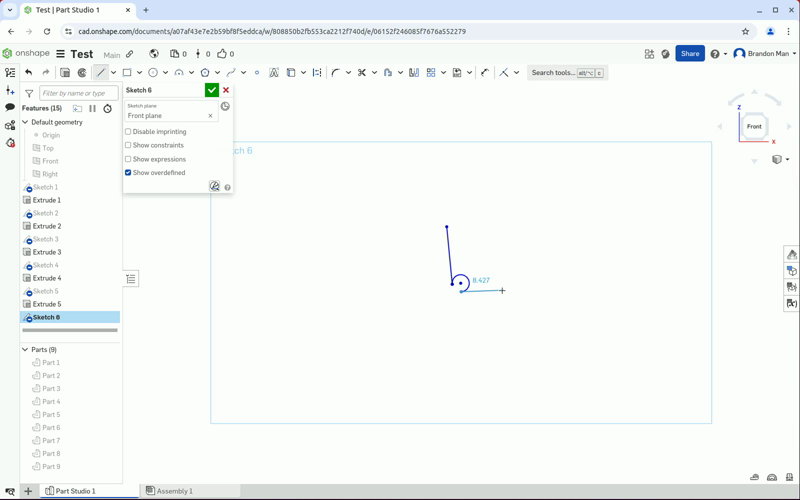
key_up(shift)
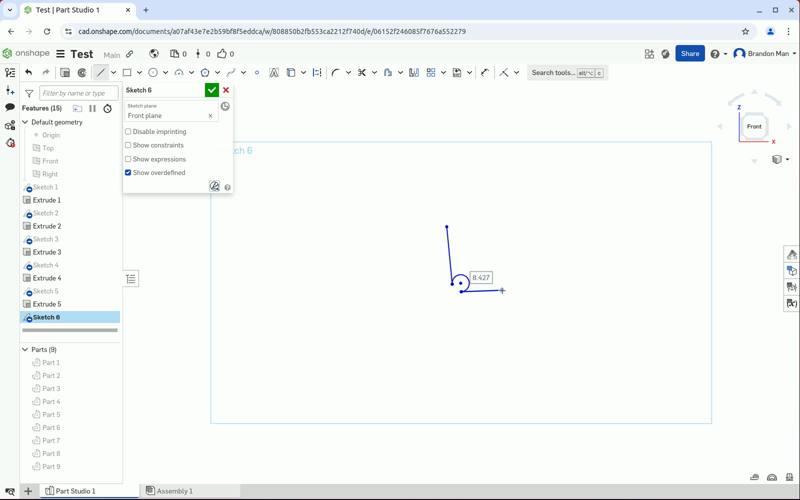
key(esc)
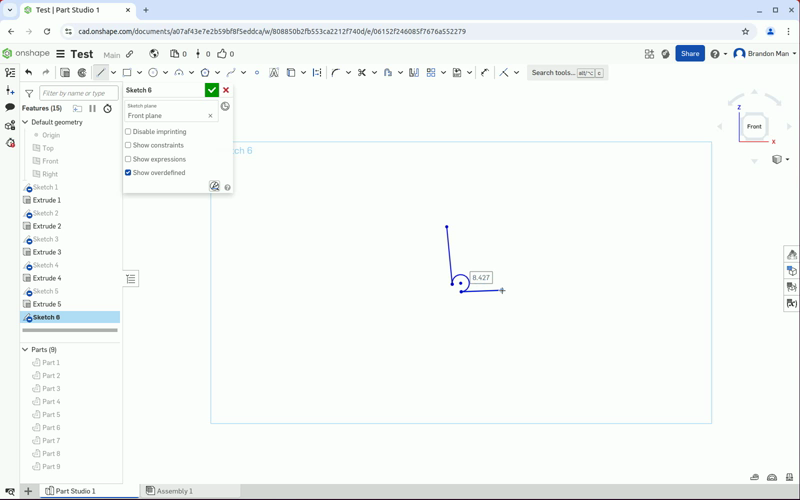
key(a)
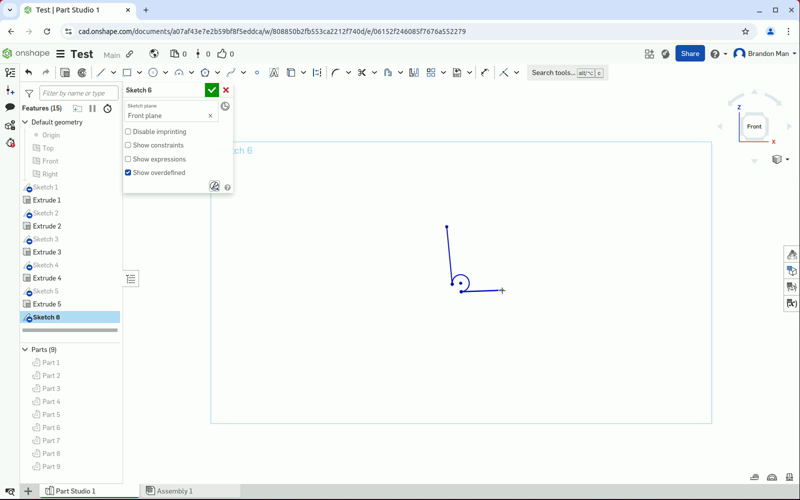
mouse_move(502, 290)
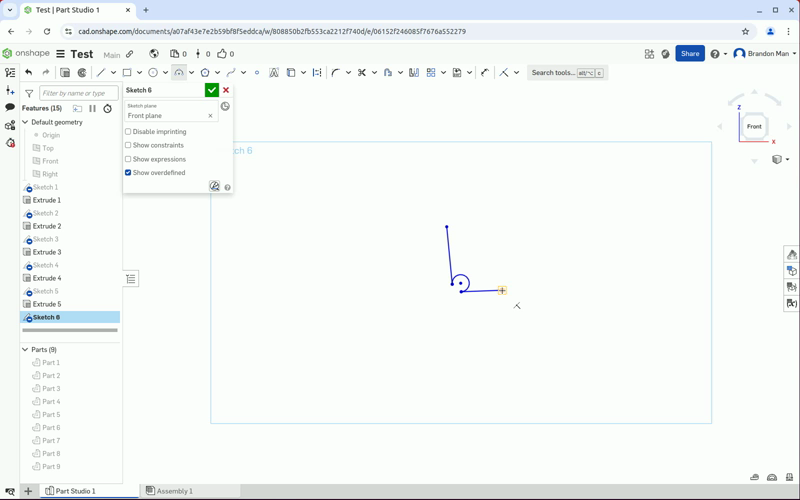
click(502, 290)
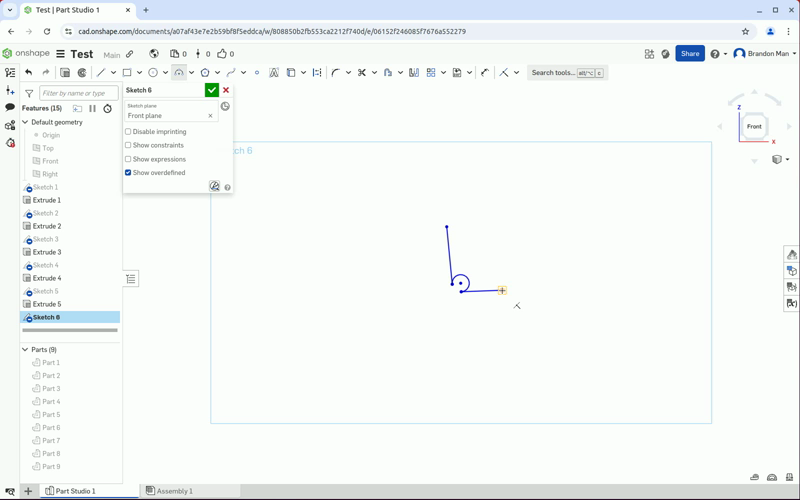
key_down(shift)
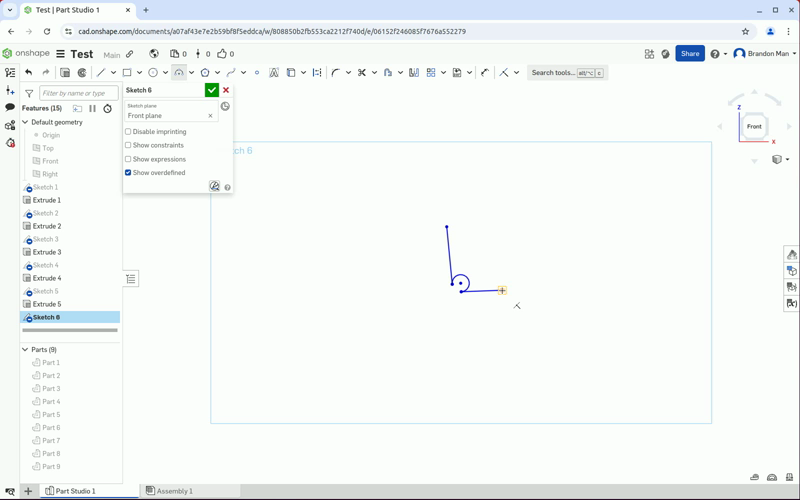
mouse_move(502, 276)
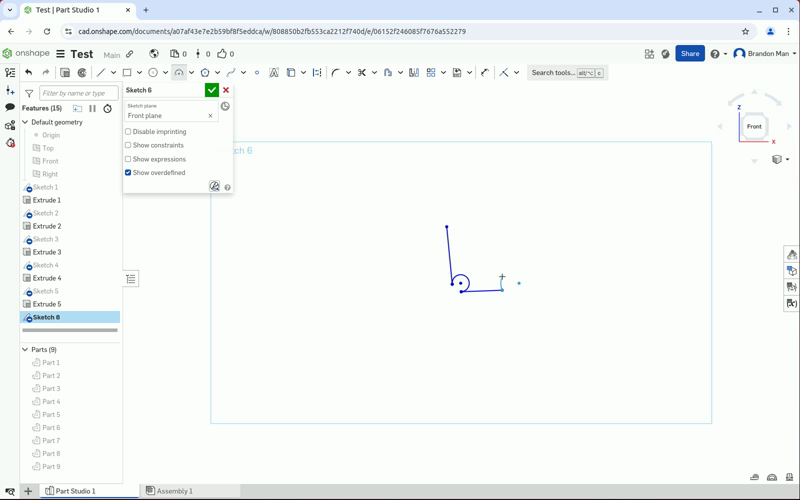
click(502, 276)
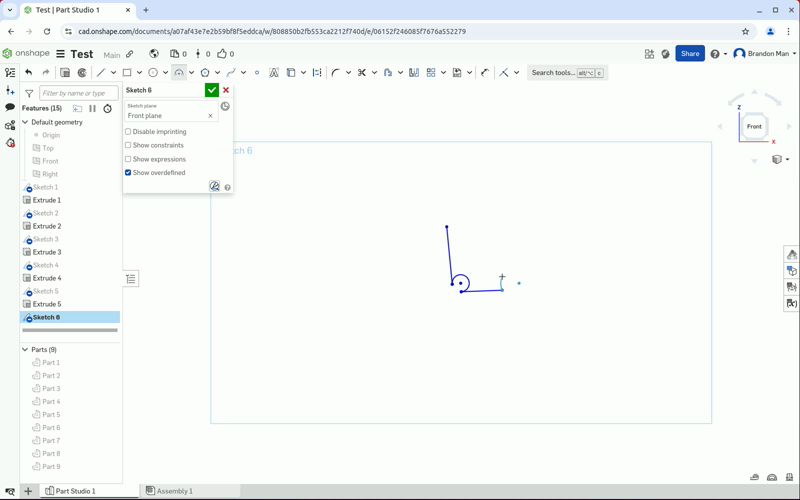
mouse_move(494, 282)
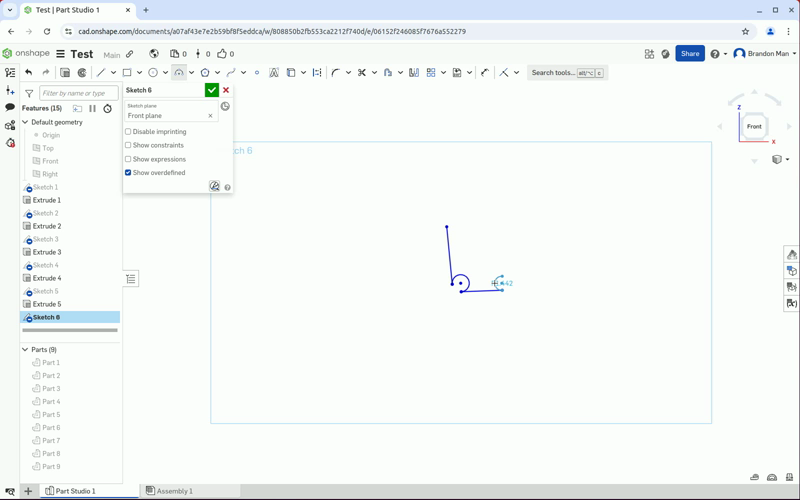
click(494, 282)
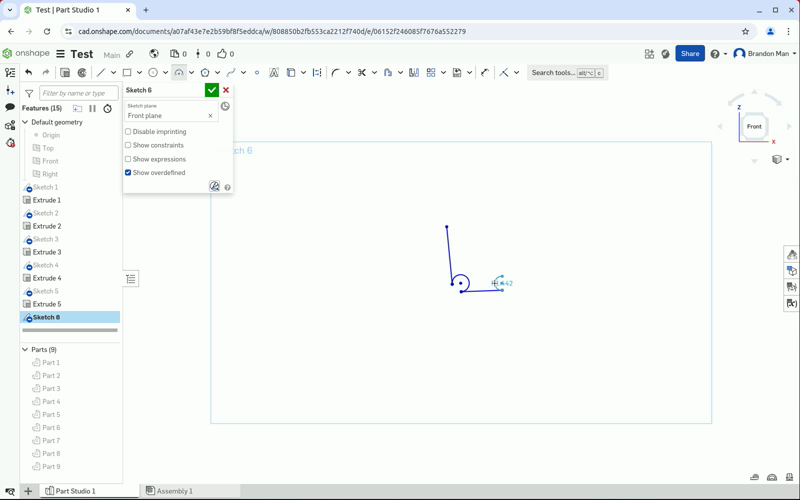
key_up(shift)
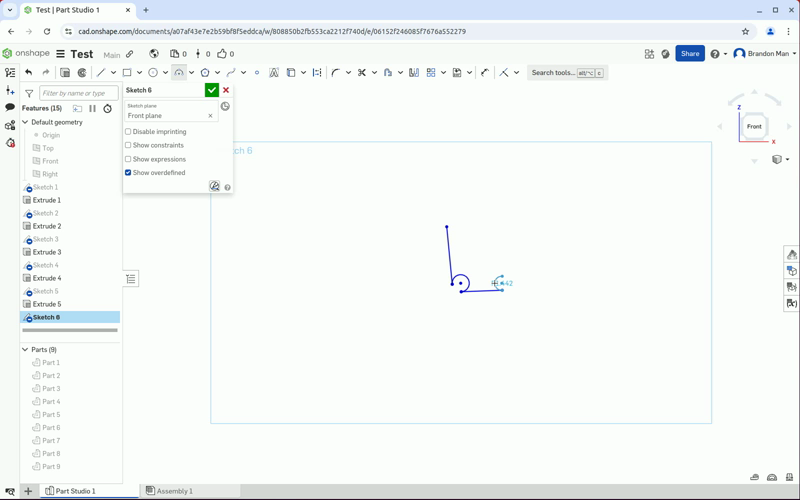
key(esc)
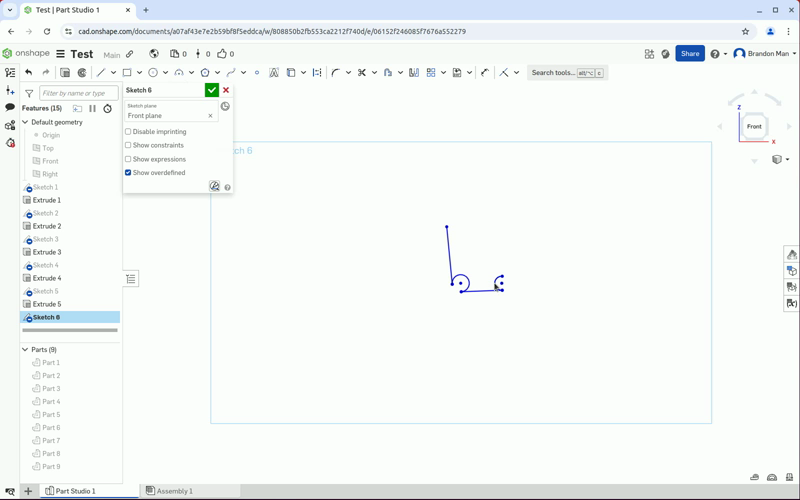
key(l)
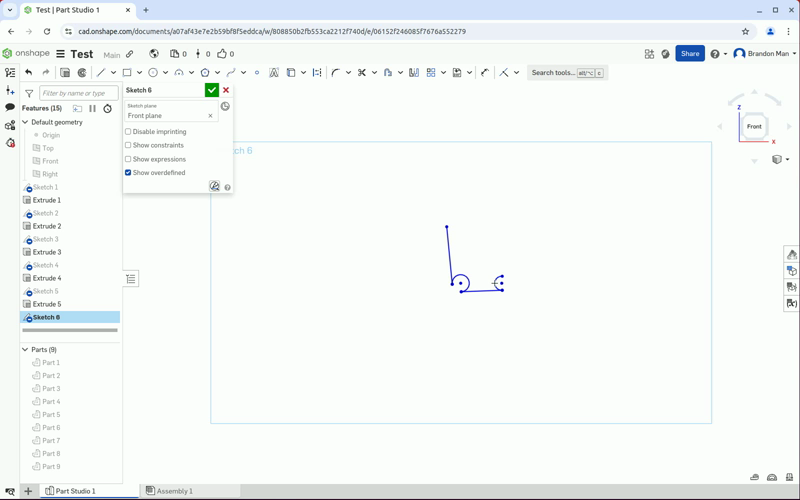
mouse_move(502, 276)
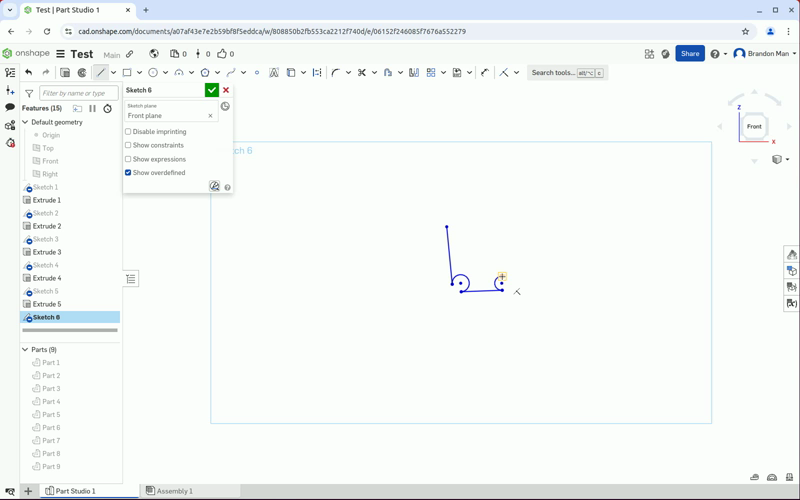
click(502, 276)
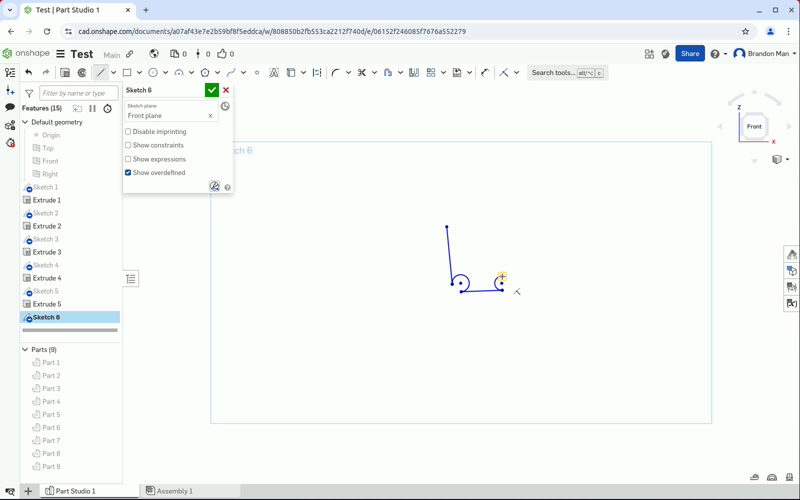
key_down(shift)
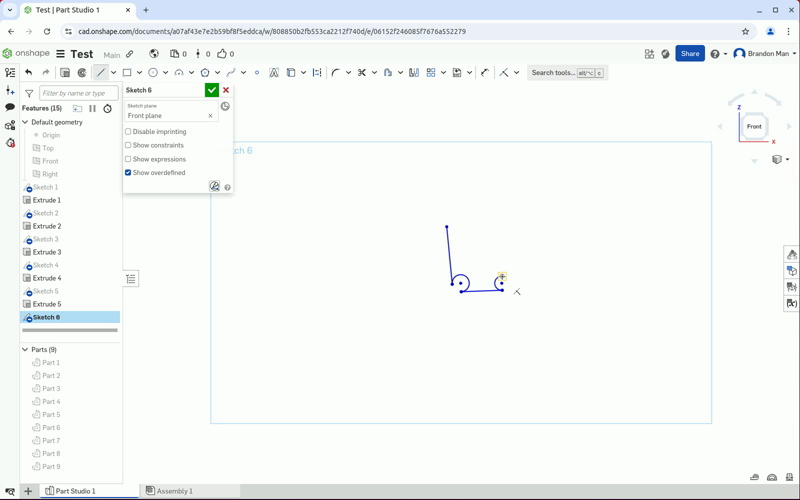
mouse_move(532, 276)
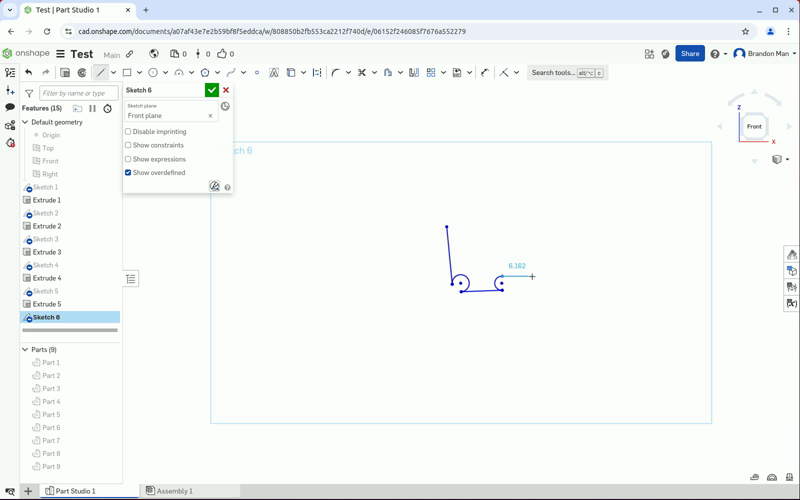
mouse_move(478, 275)
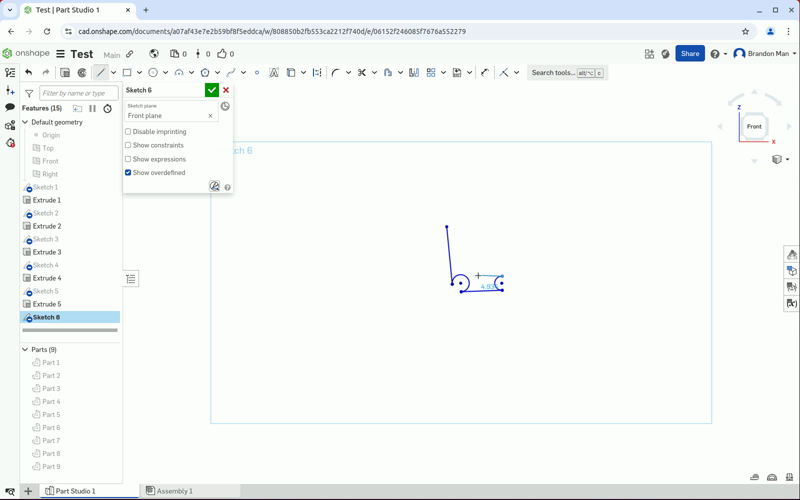
click(478, 275)
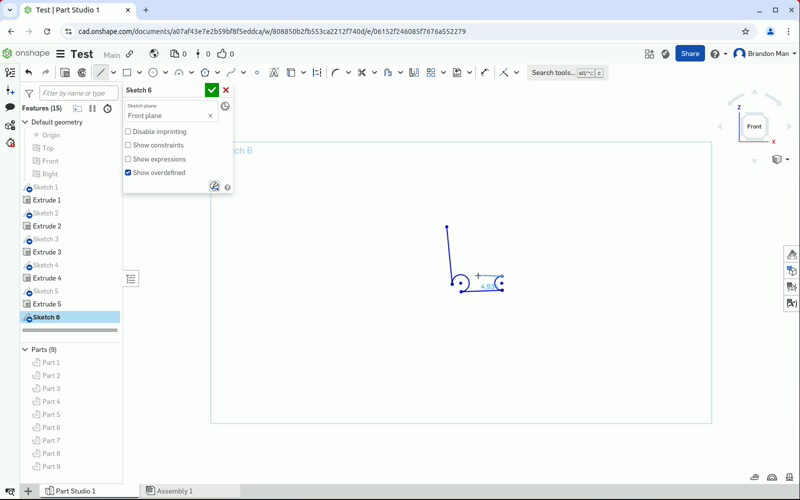
key_up(shift)
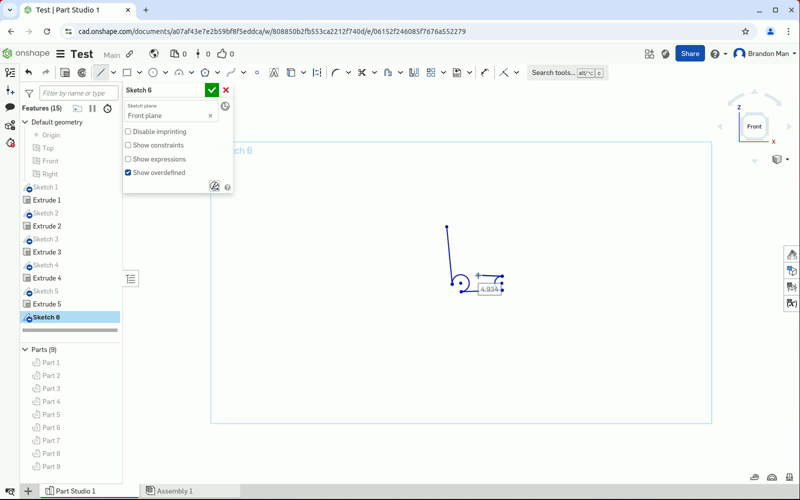
key(esc)
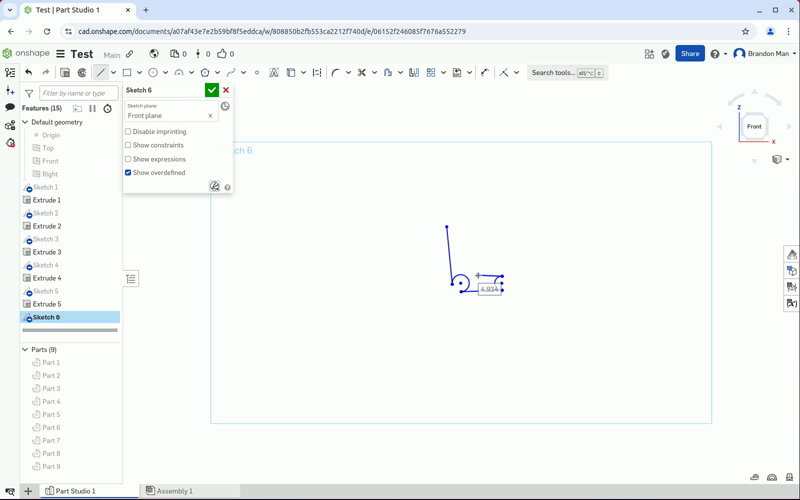
key(a)
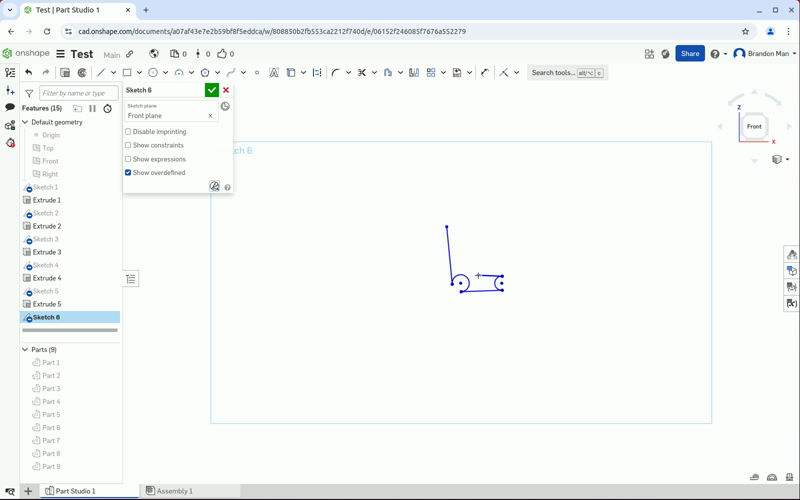
mouse_move(478, 275)
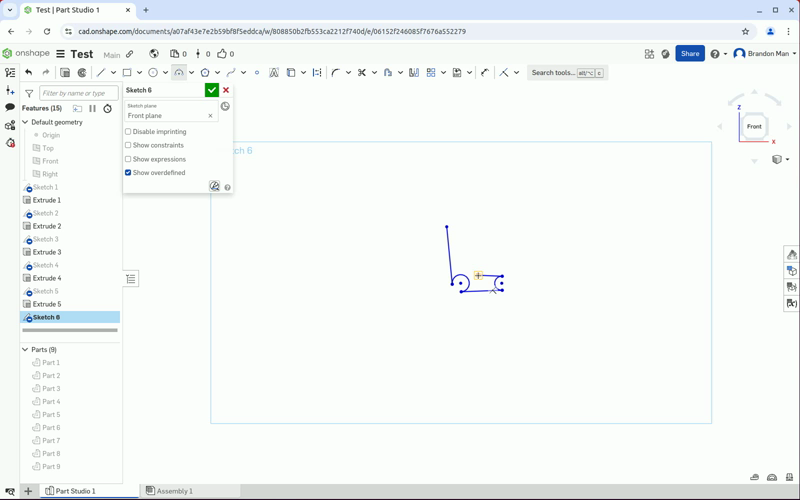
click(478, 275)
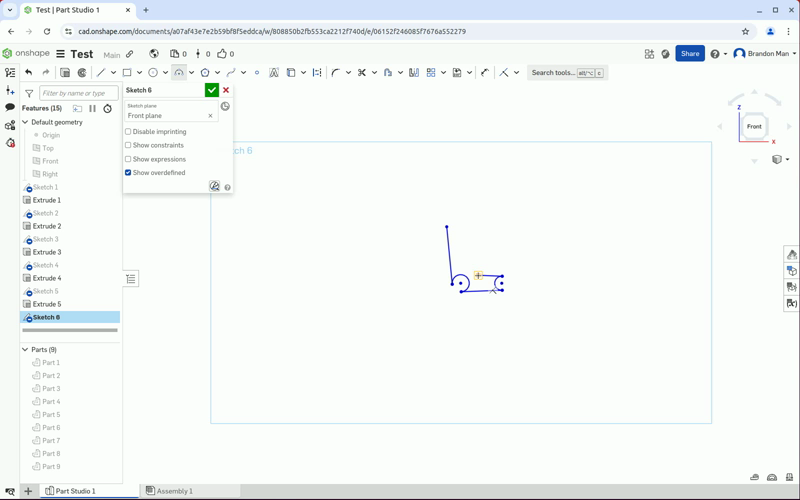
key_down(shift)
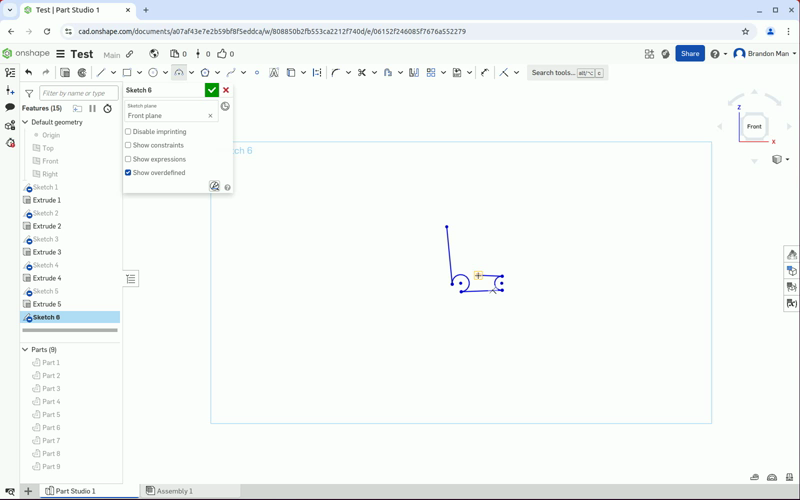
mouse_move(471, 267)
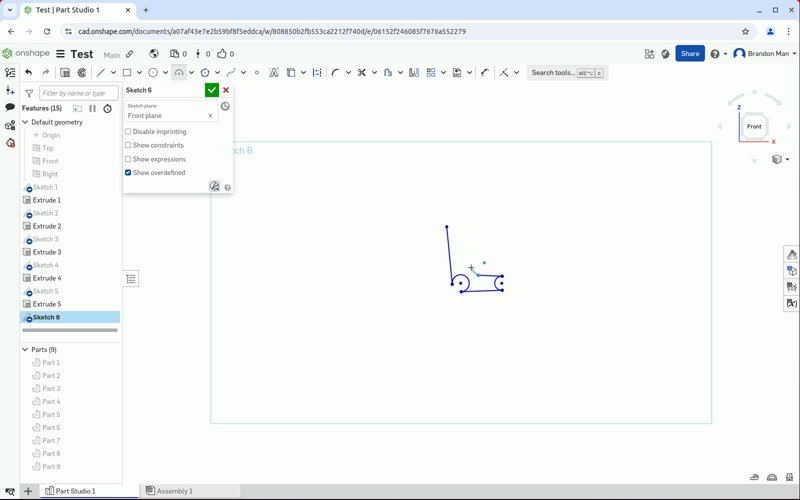
click(471, 267)
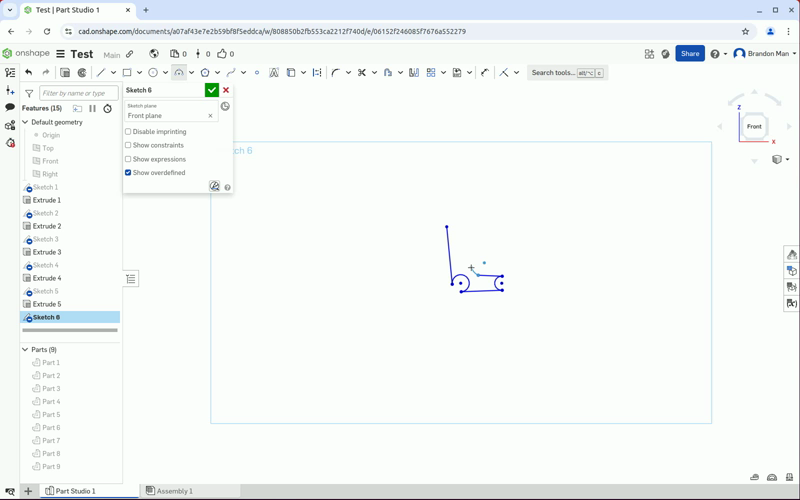
mouse_move(472, 272)
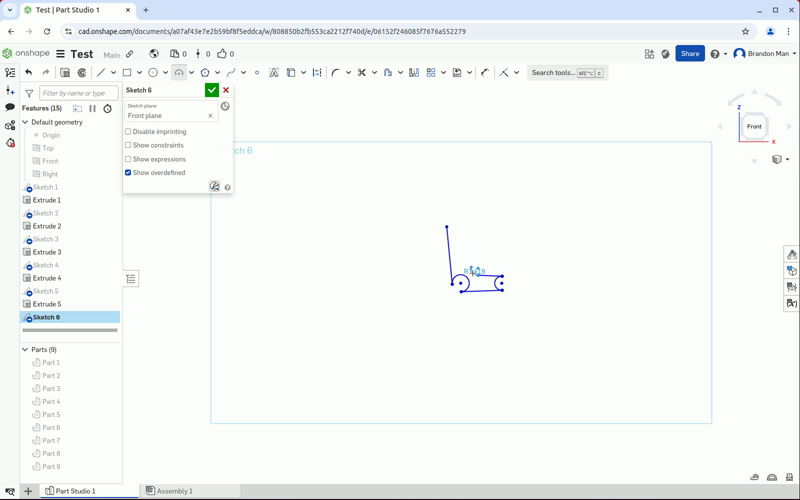
click(472, 272)
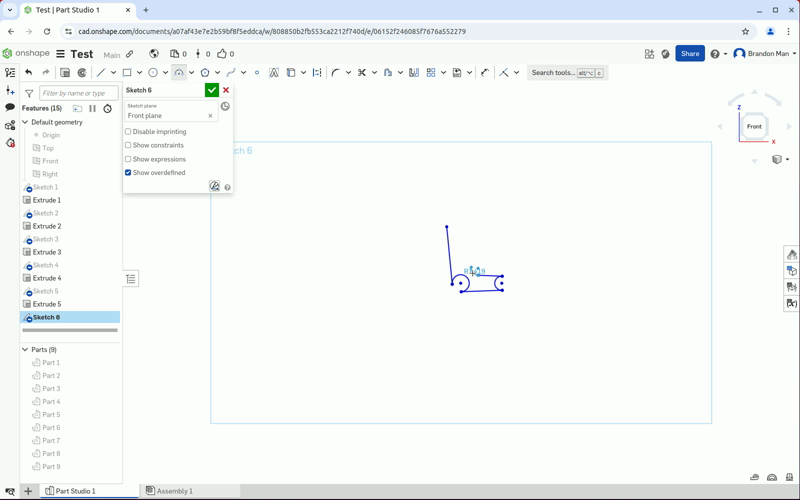
key_up(shift)
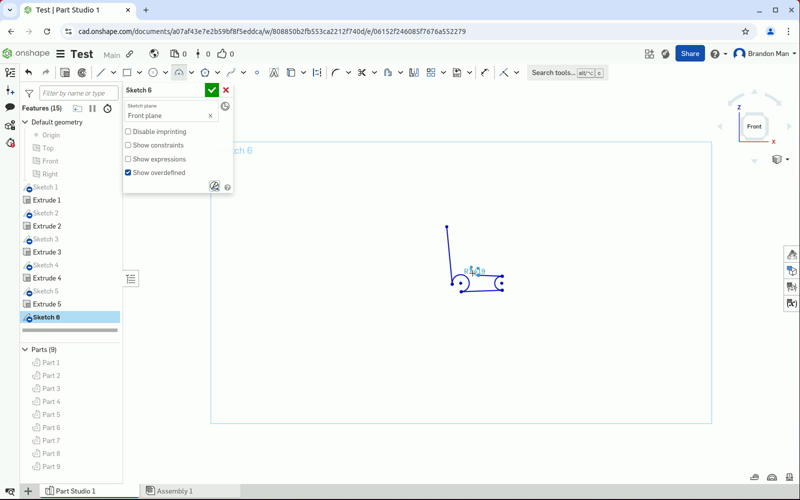
key(esc)
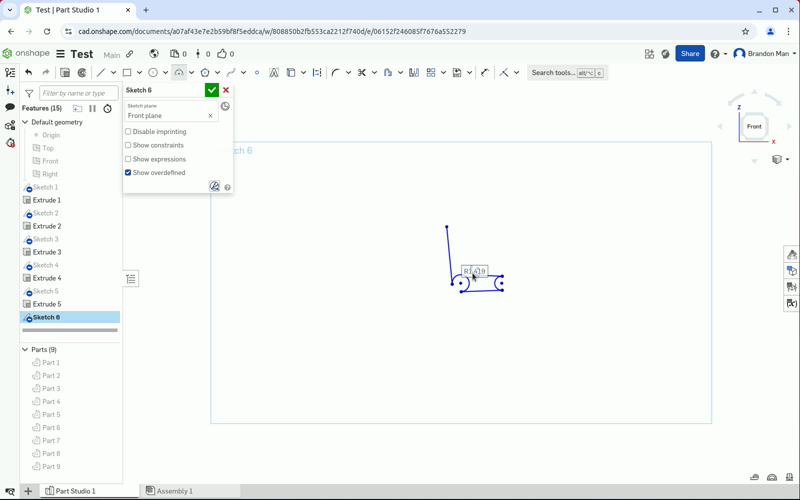
key(l)
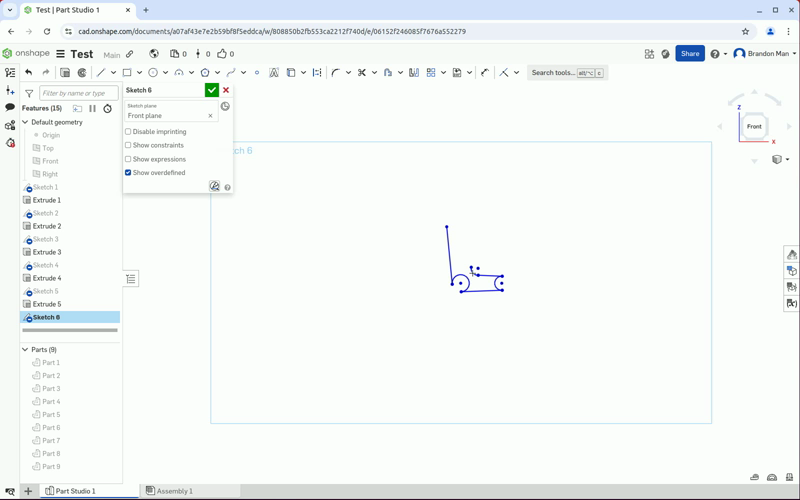
mouse_move(471, 267)
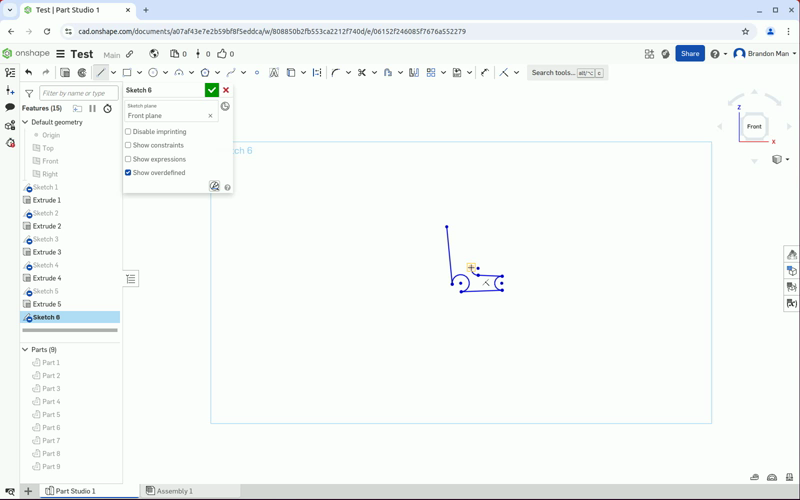
click(471, 267)
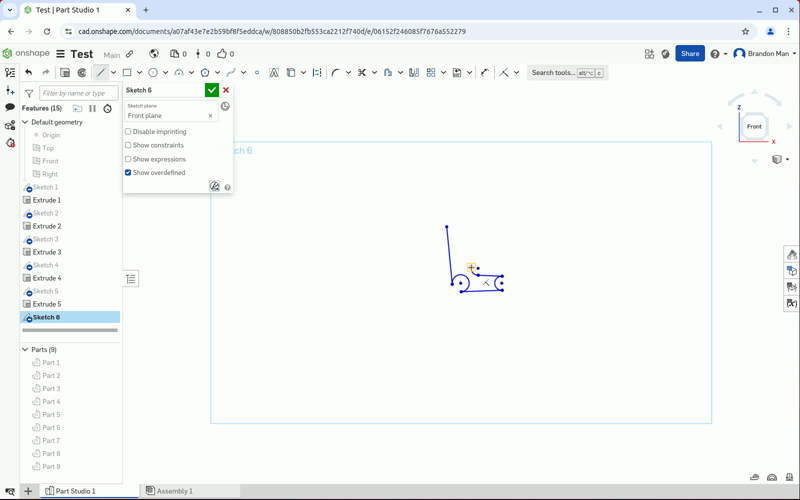
key_down(shift)
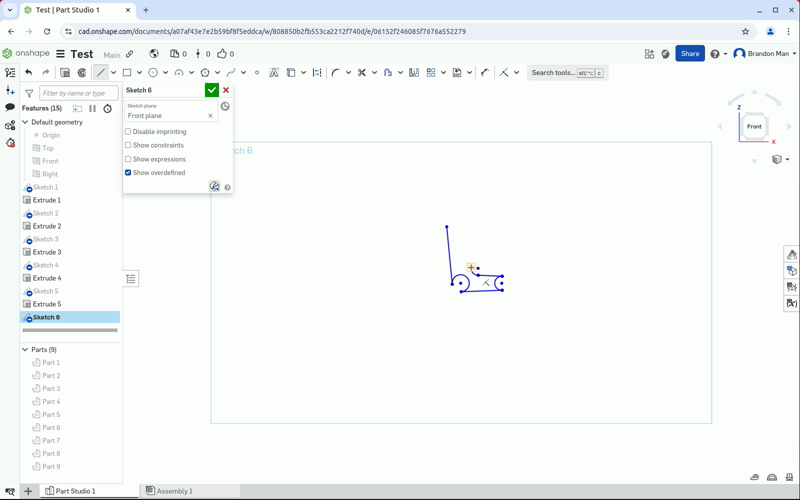
mouse_move(501, 267)
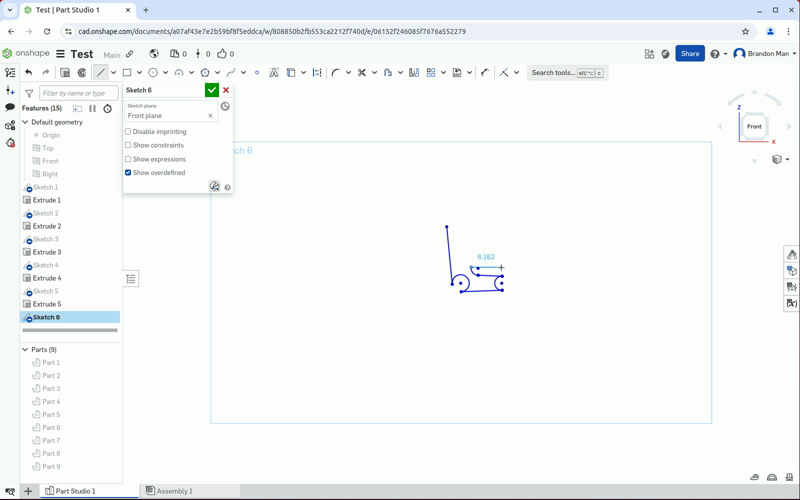
mouse_move(475, 227)
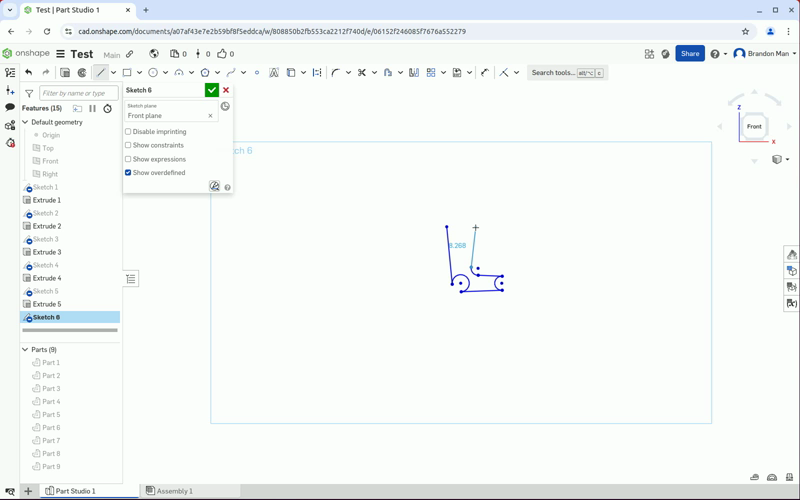
click(475, 227)
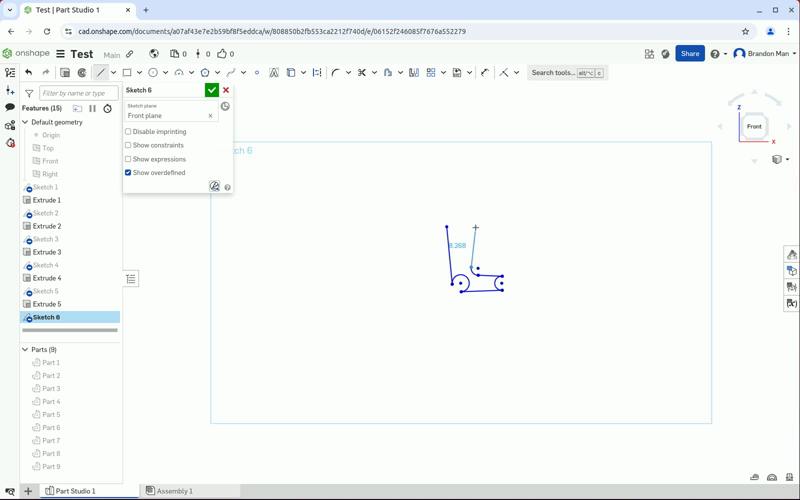
key_up(shift)
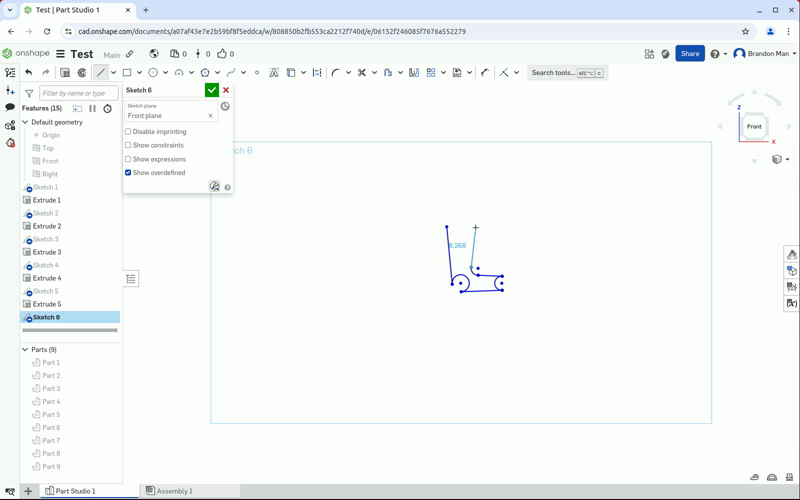
key(esc)
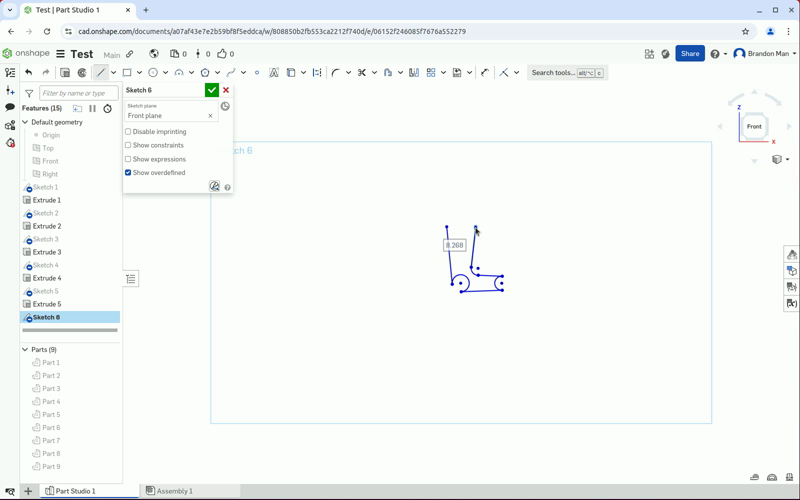
key(a)
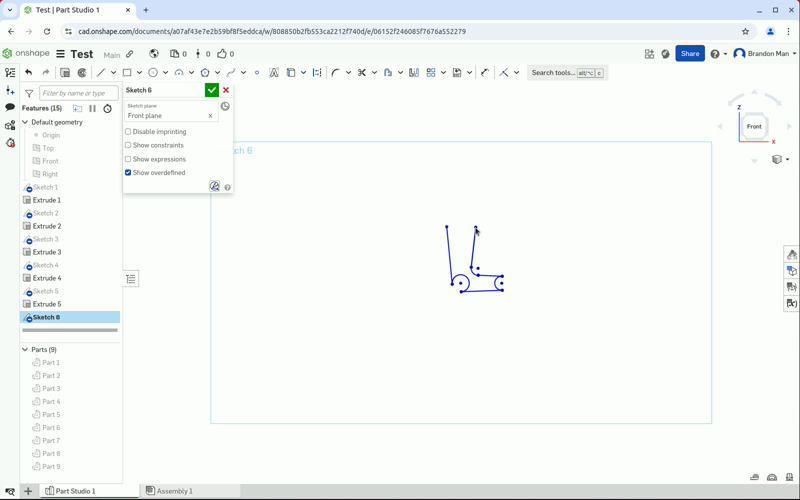
mouse_move(475, 227)
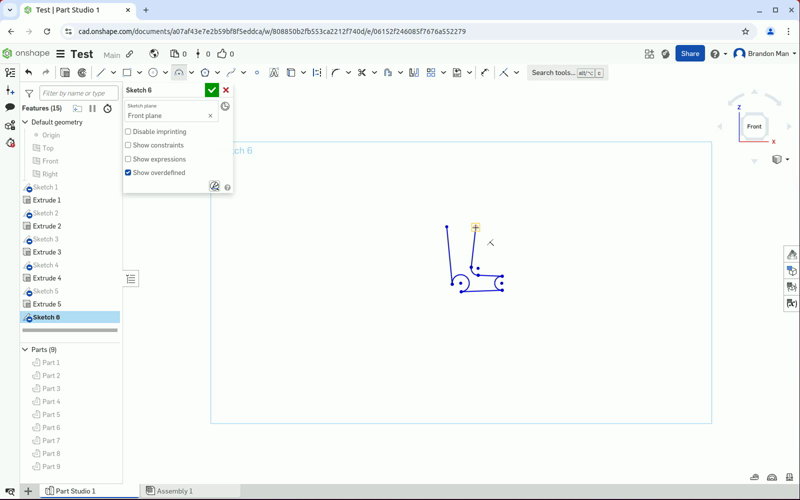
click(475, 227)
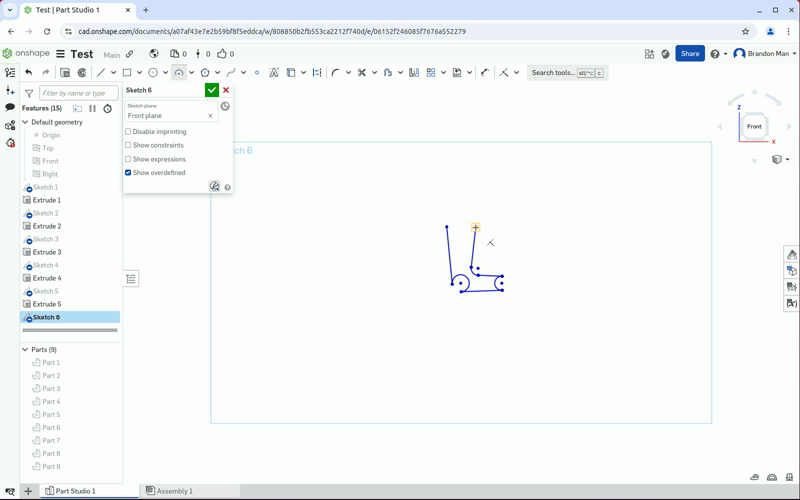
mouse_move(446, 226)
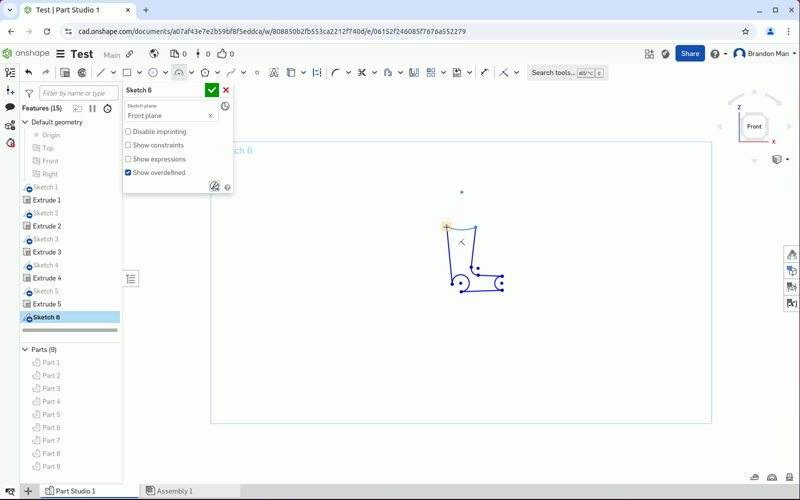
click(446, 226)
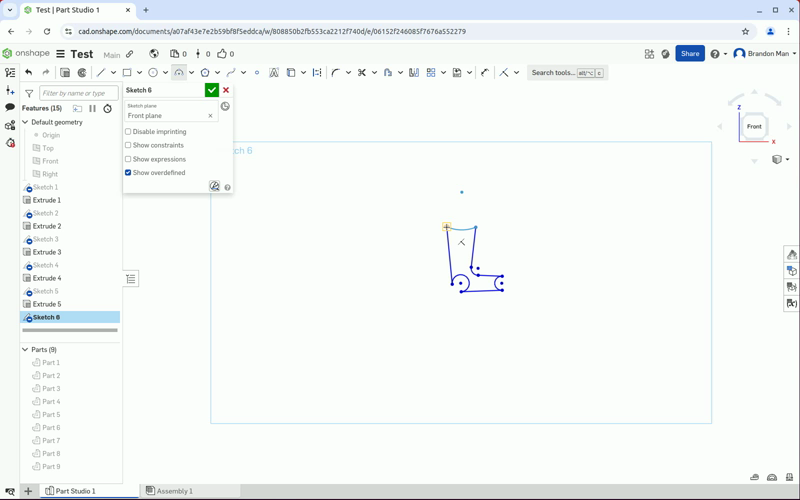
key_down(shift)
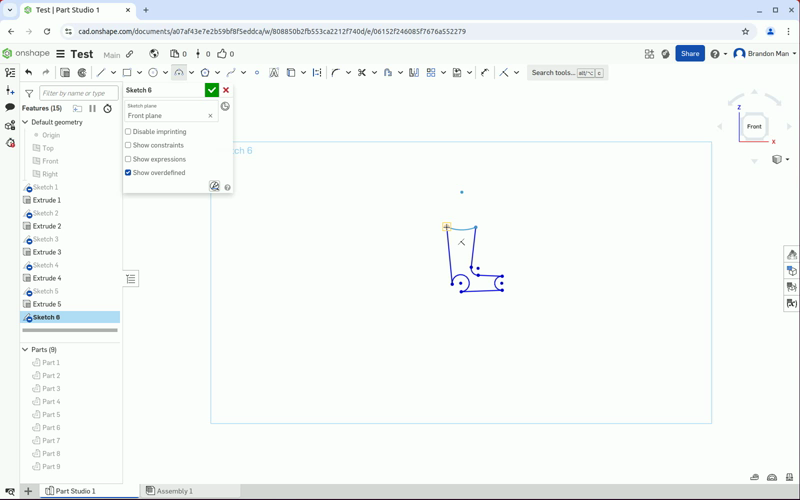
mouse_move(460, 239)
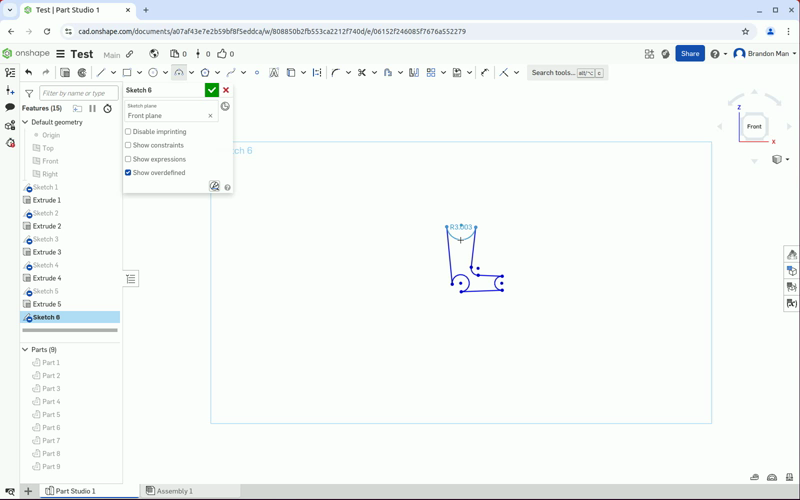
click(460, 239)
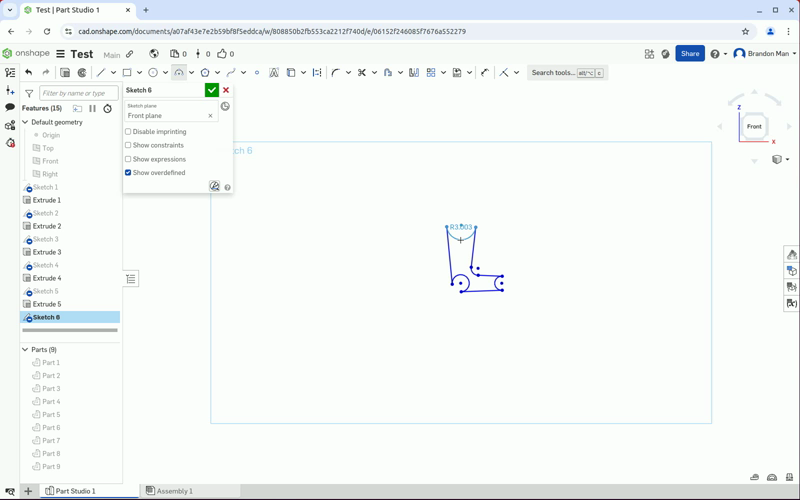
key_up(shift)
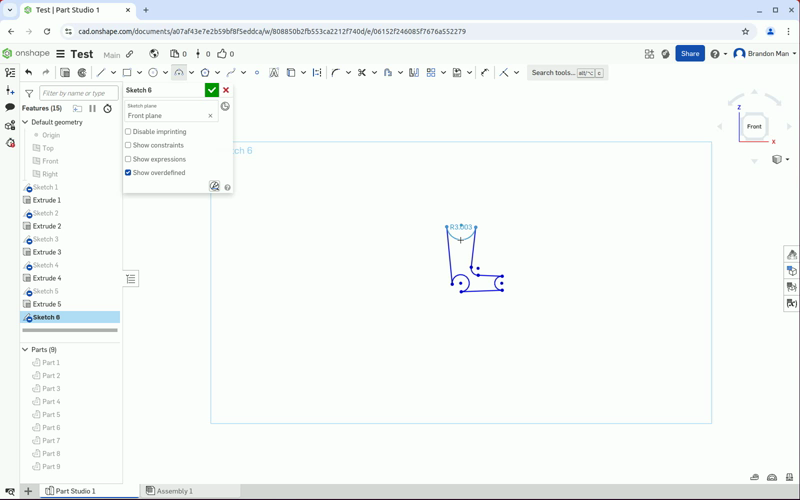
key(esc)
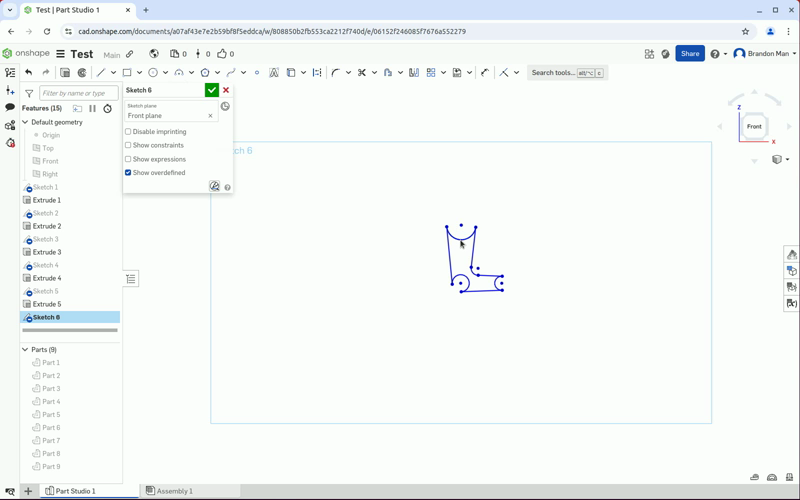
mouse_move(459, 268)
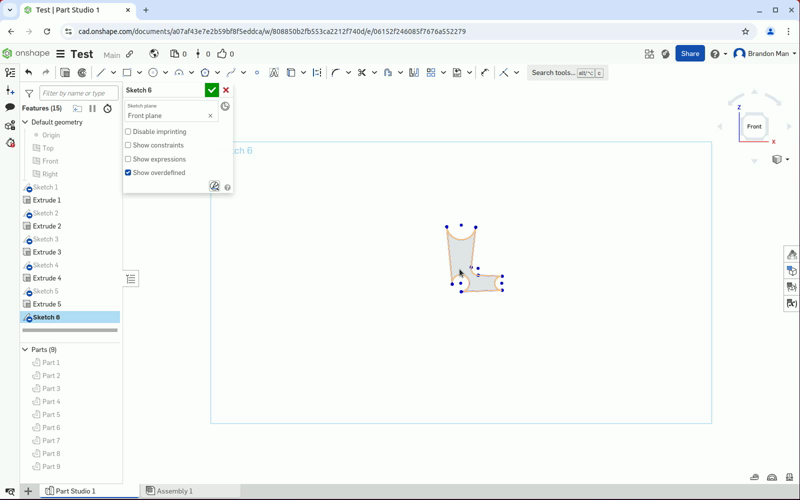
scroll(6)
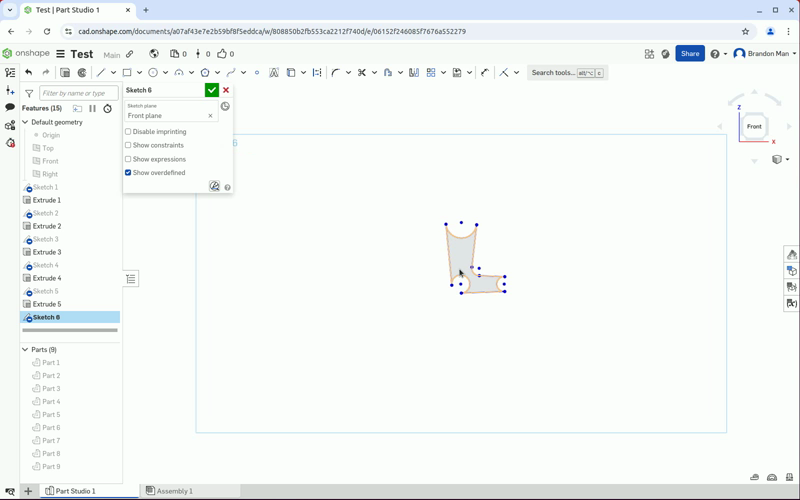
scroll(6)
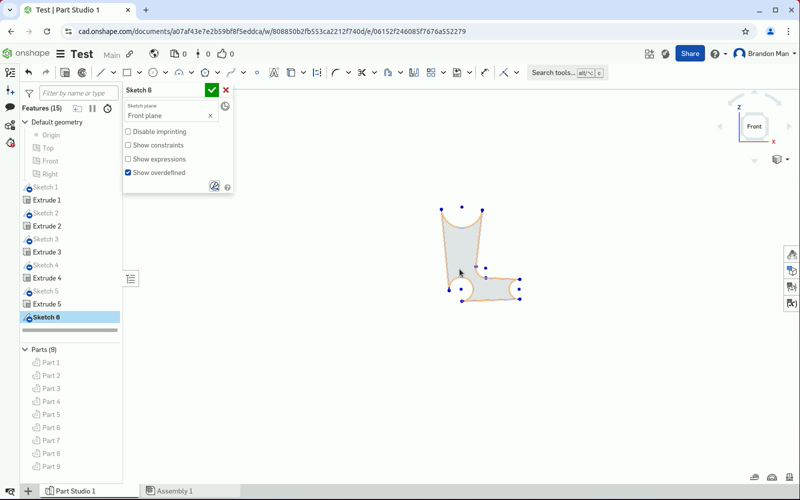
scroll(6)
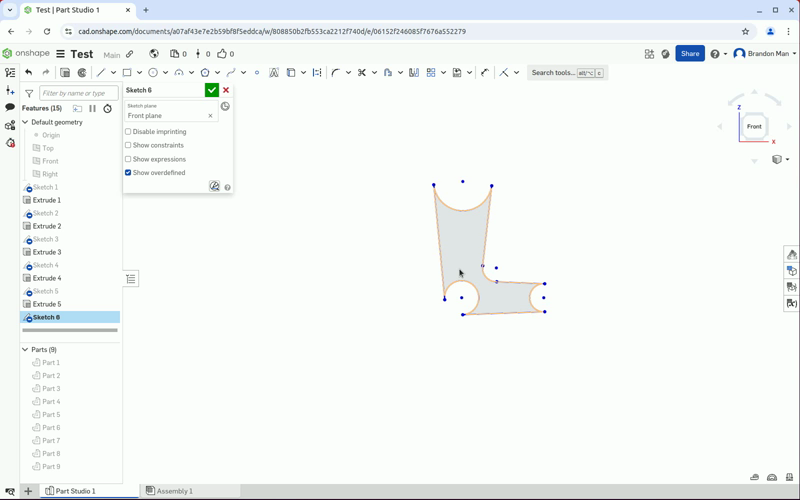
scroll(6)
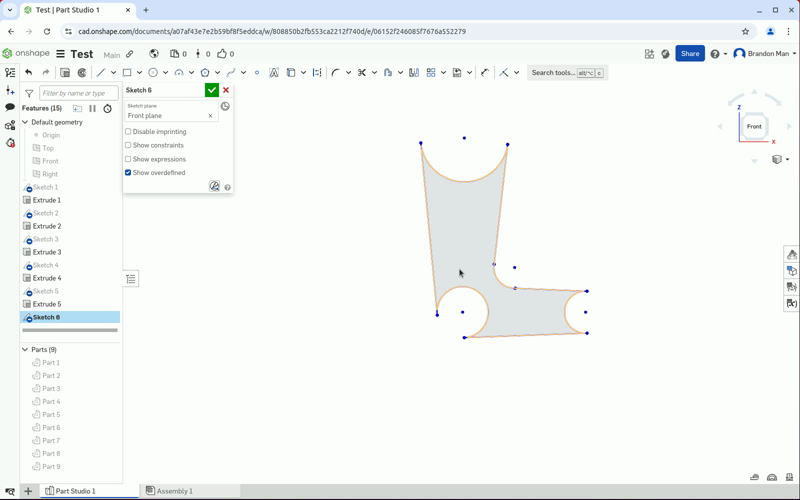
scroll(6)
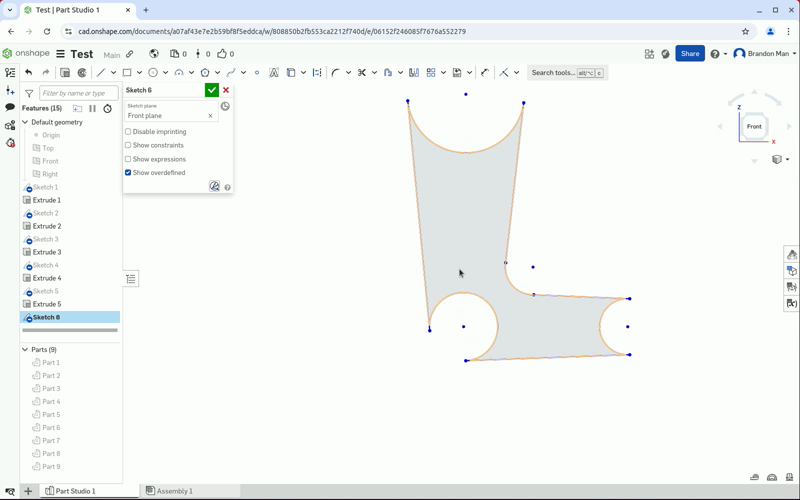
scroll(6)
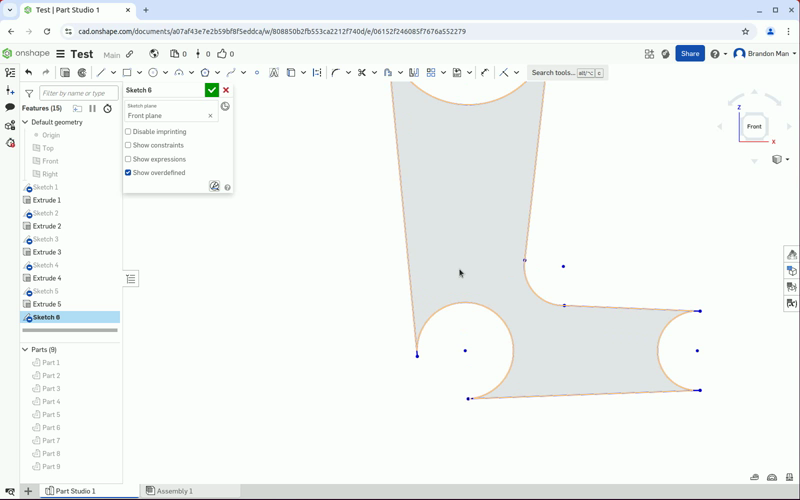
scroll(6)
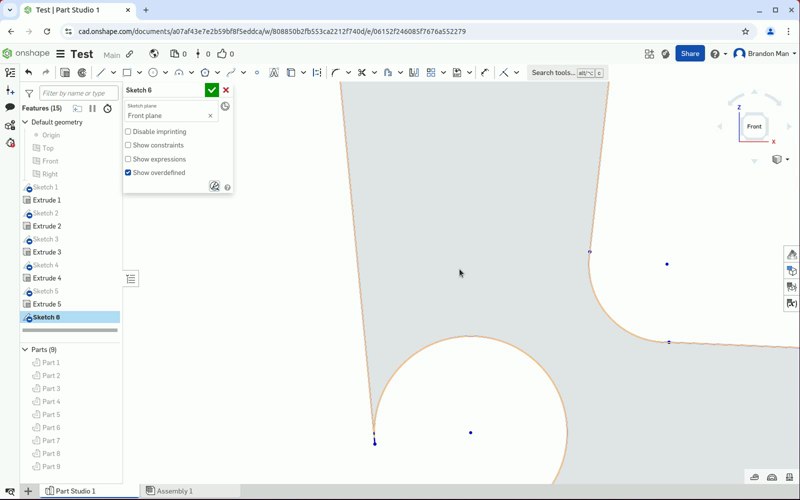
click(459, 268)
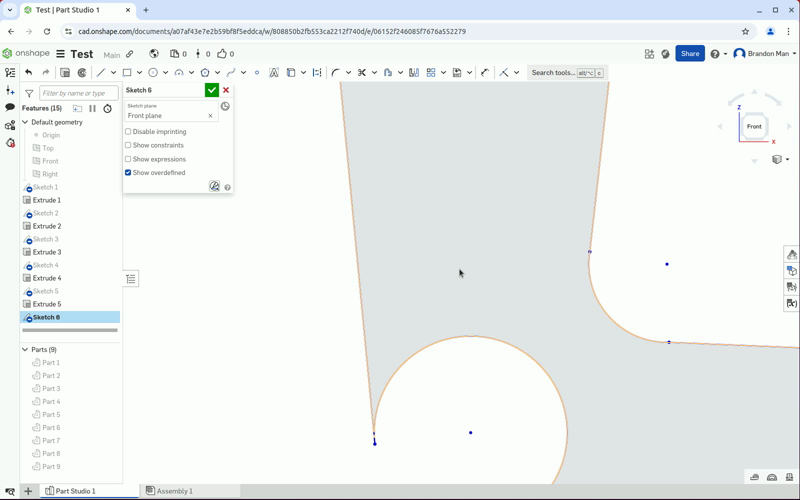
scroll(-6)
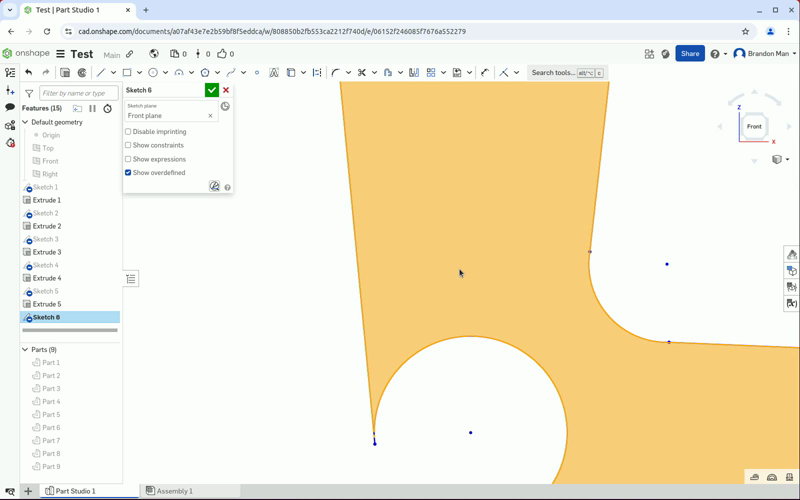
scroll(-6)
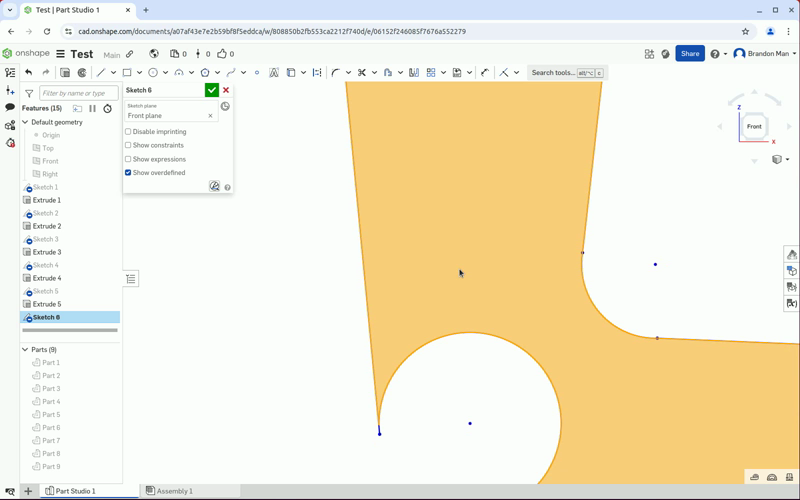
scroll(-6)
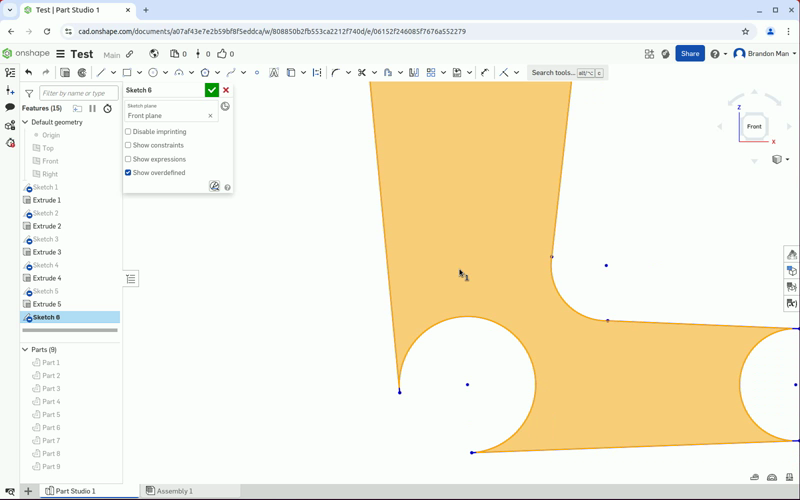
scroll(-6)
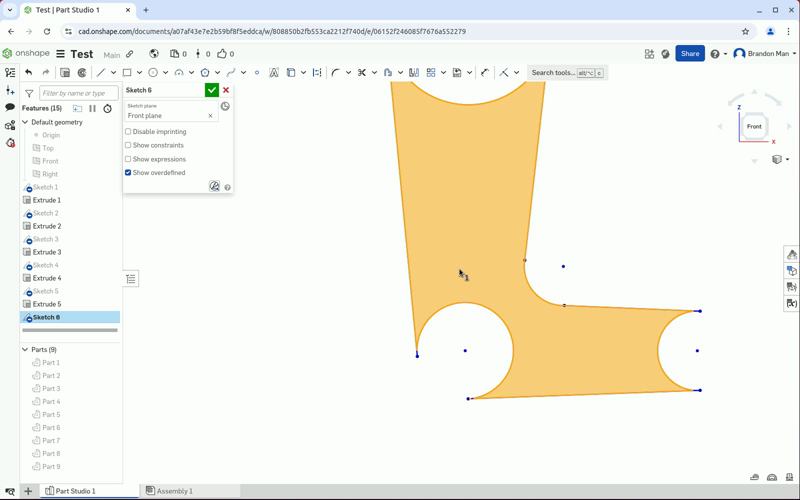
scroll(-6)
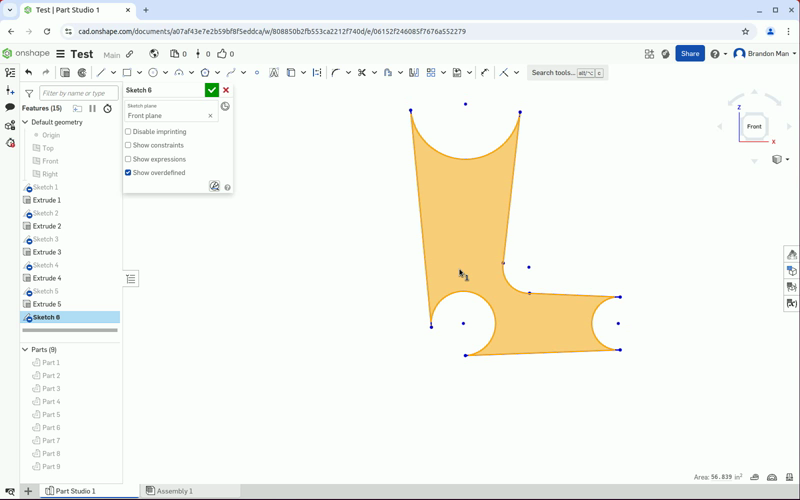
scroll(-6)
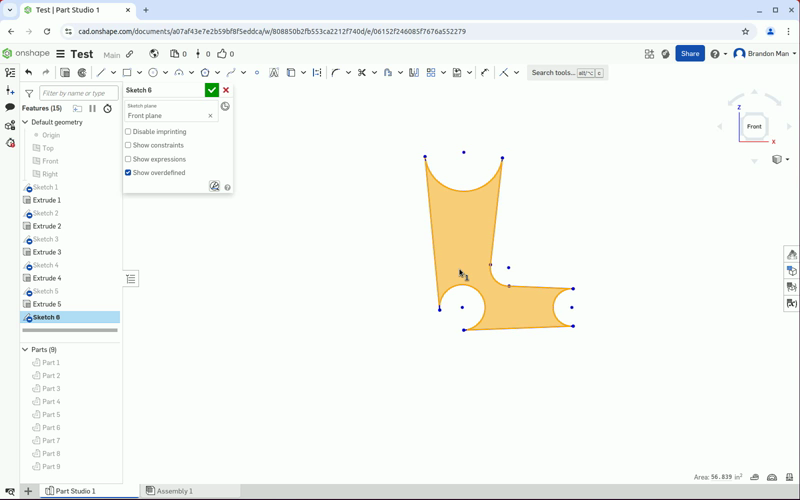
scroll(-6)
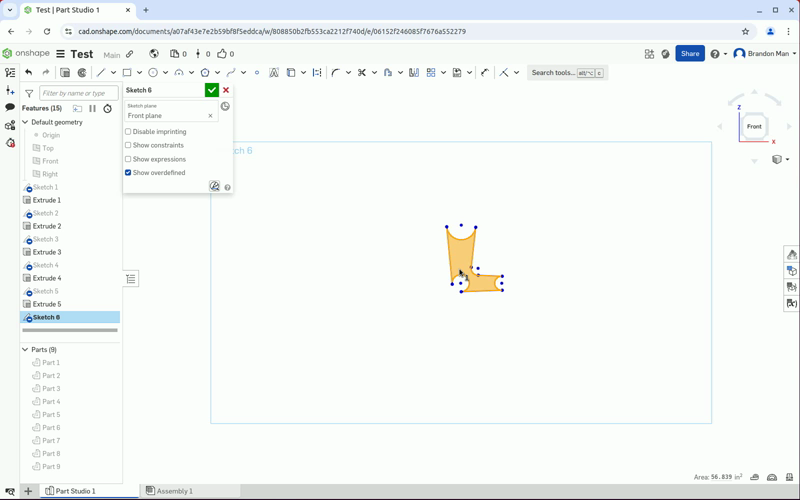
mouse_move(73, 352)
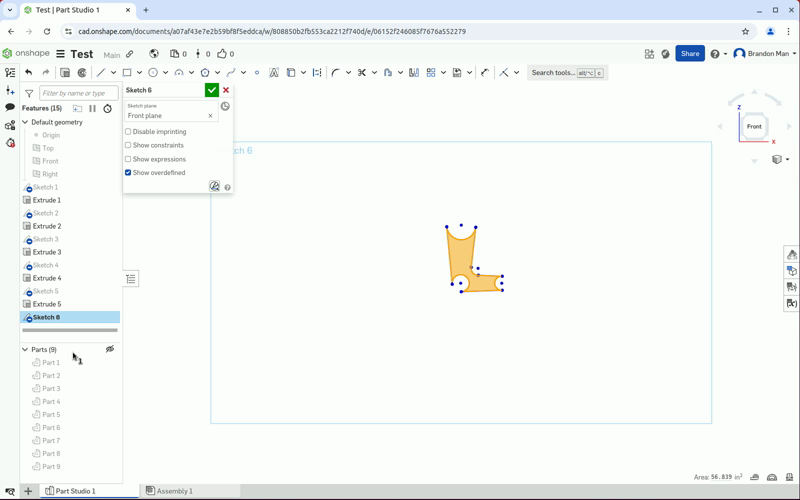
key(shift+y)
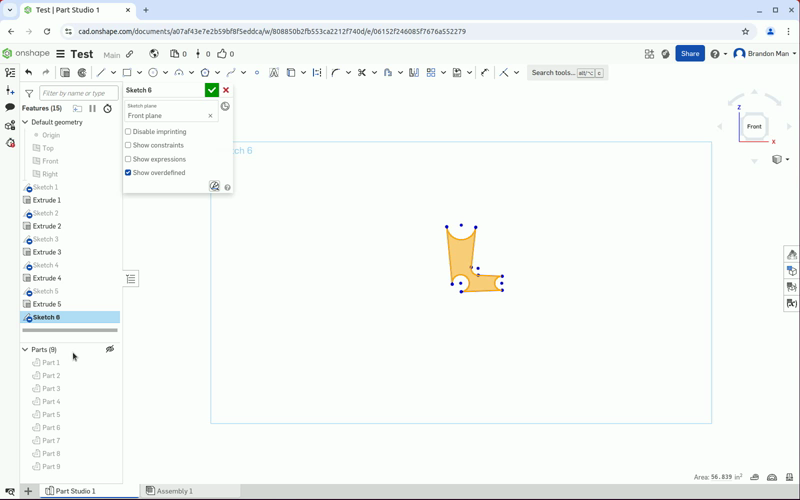
key(shift+e)
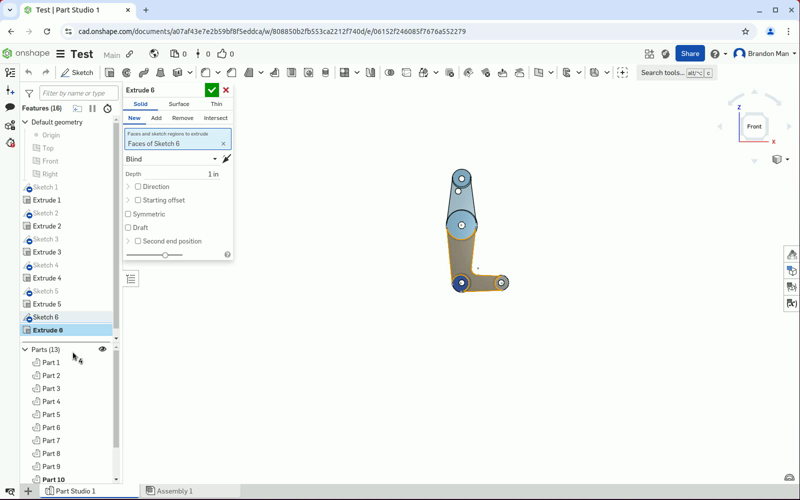
mouse_move(143, 106)
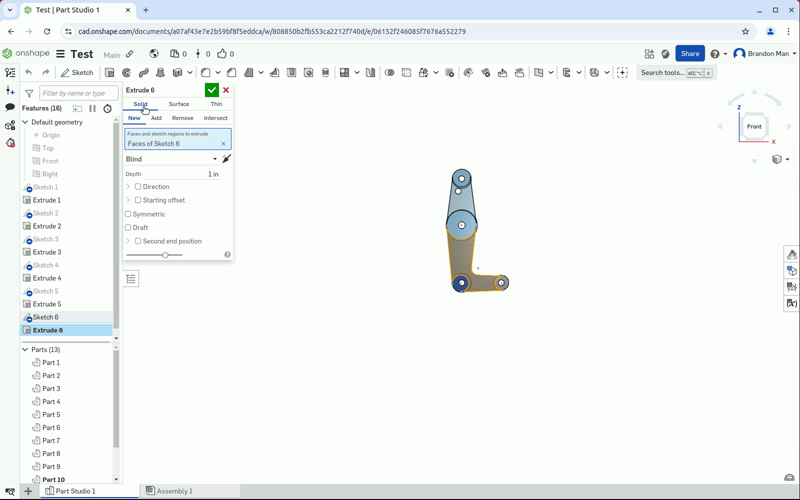
click(143, 106)
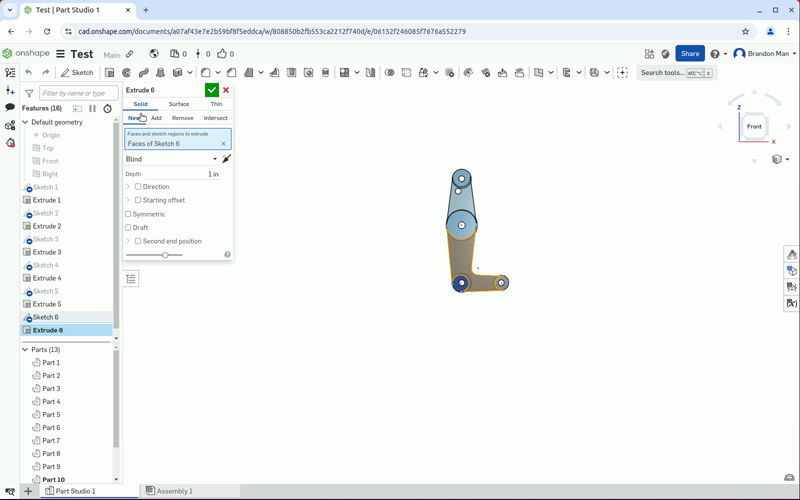
mouse_move(137, 120)
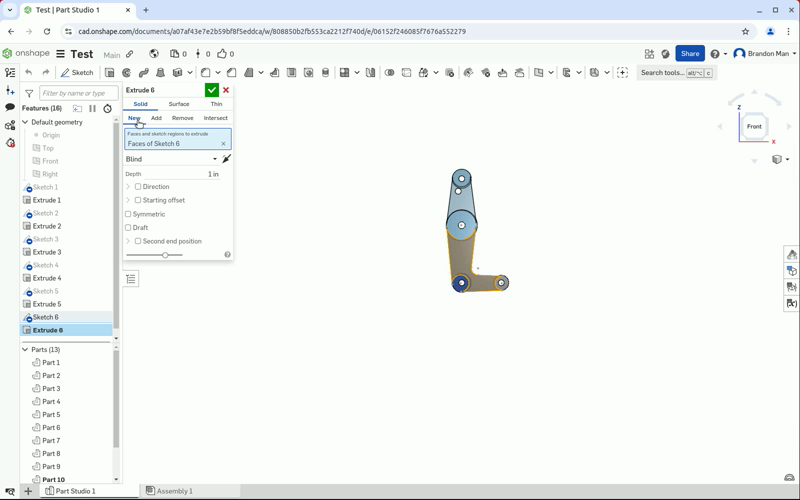
click(137, 120)
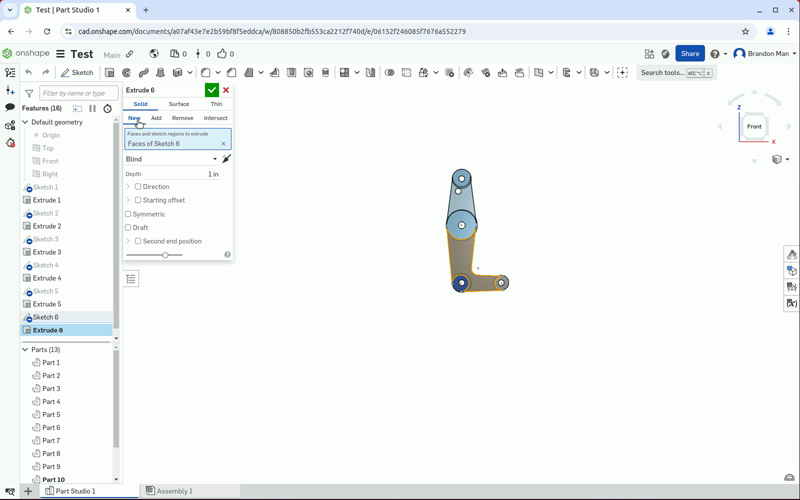
key(tab, 4)
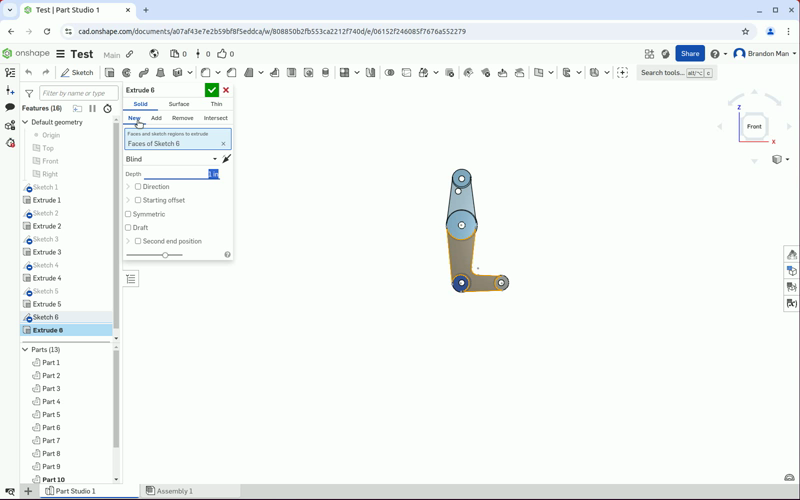
text(0.481)
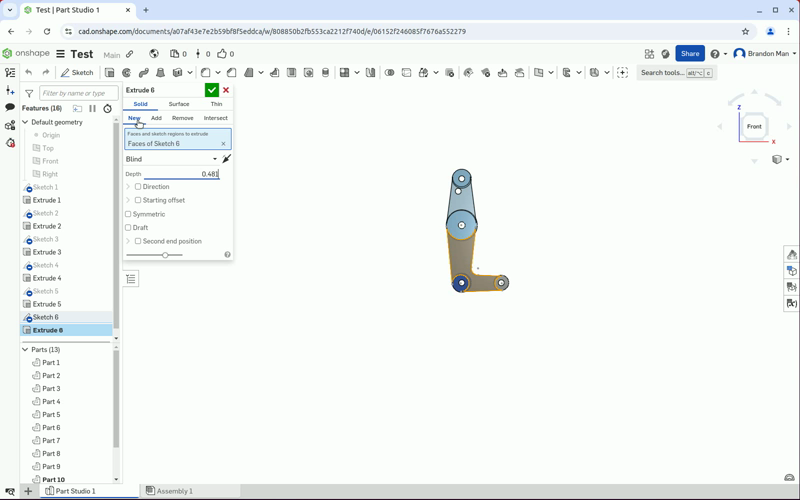
key(enter)
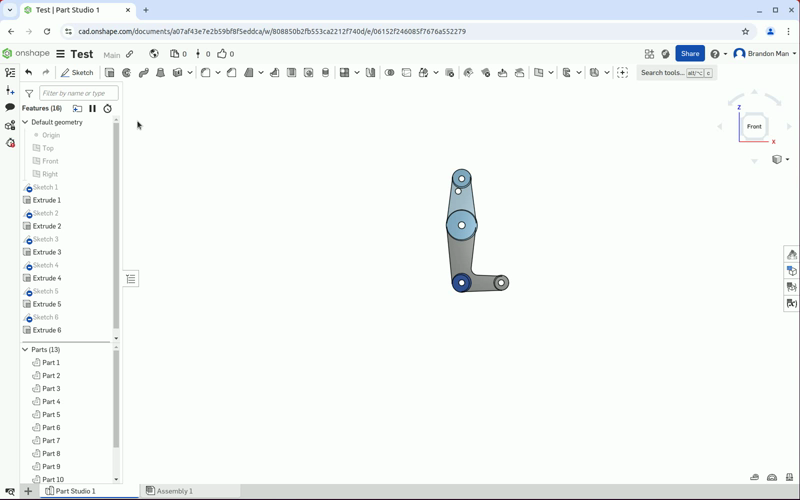
key(shift+h)
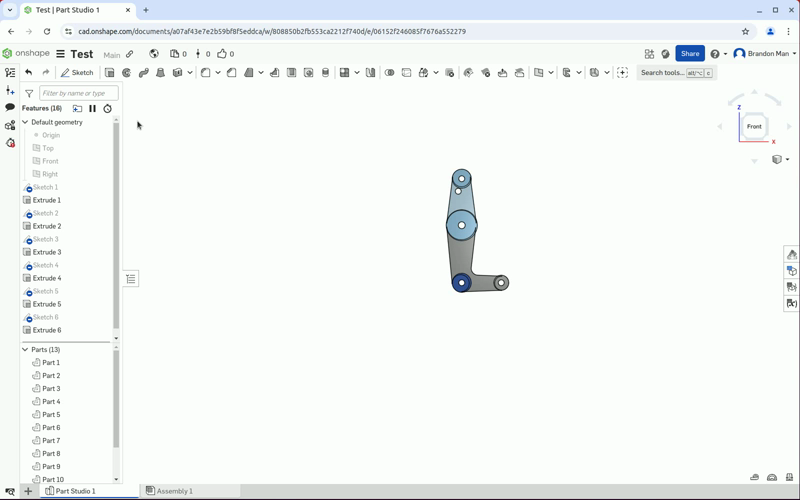
key(shift+h)
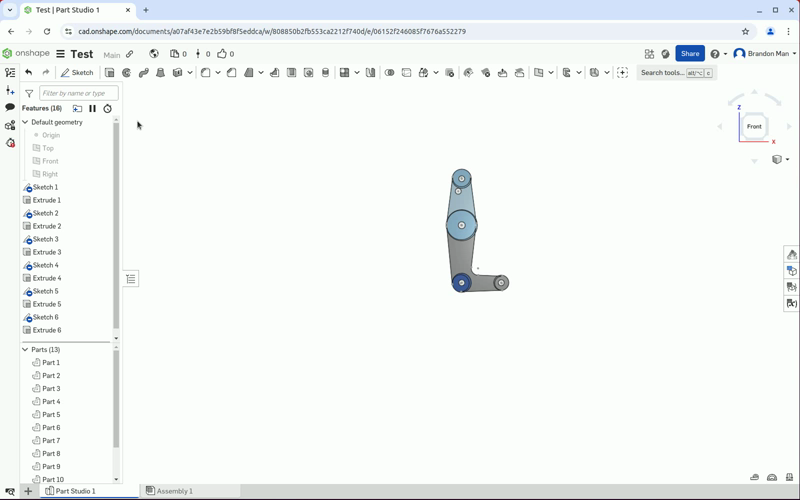
key(shift+7)
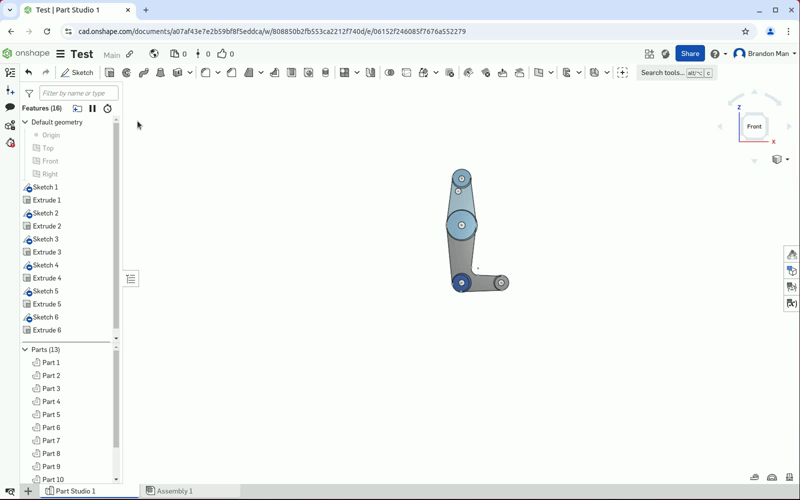
key(left, 2)
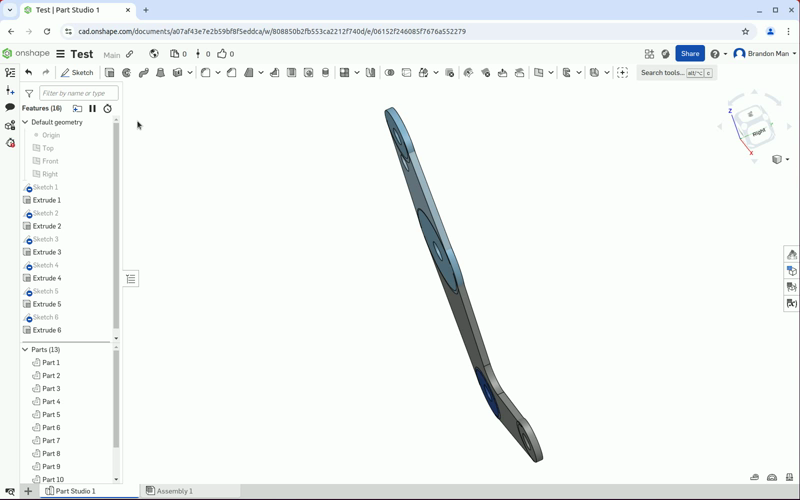
key(down, 2)
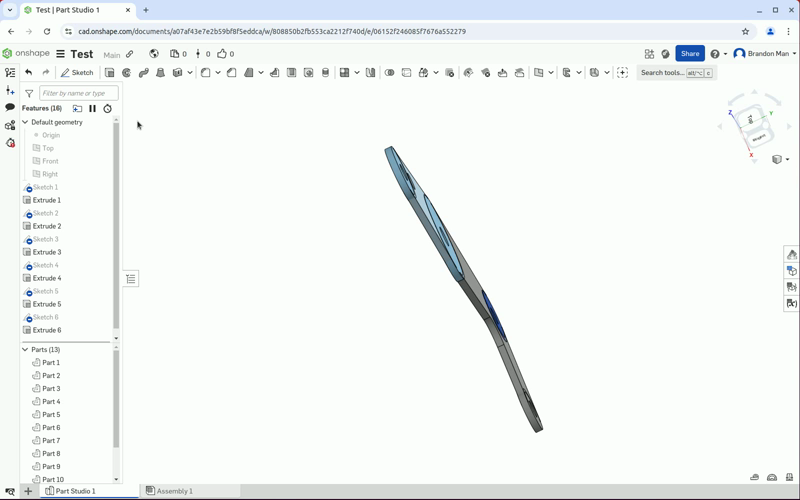
key(up, 2)
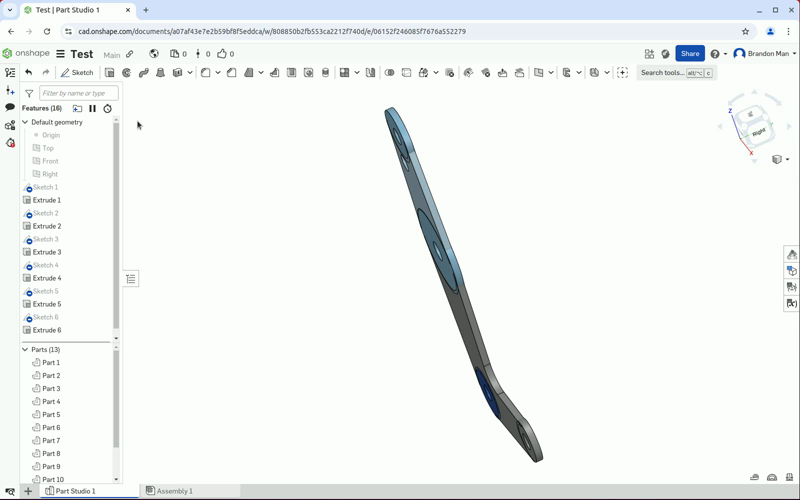
key(right, 2)
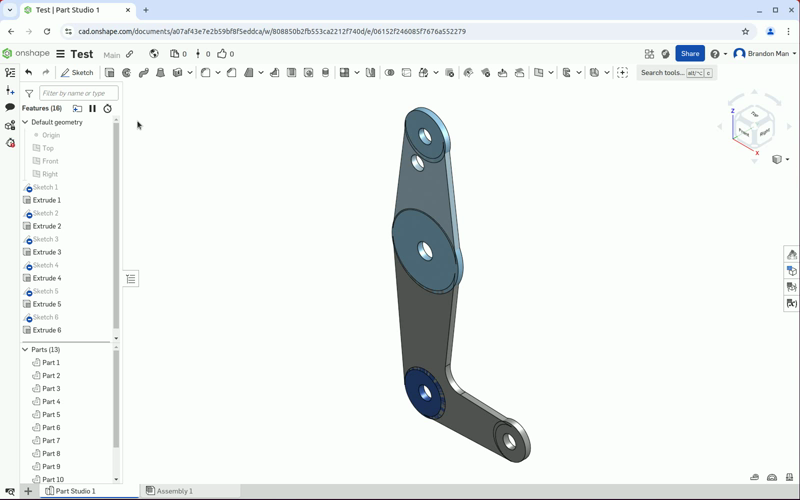
mouse_move(69, 189)
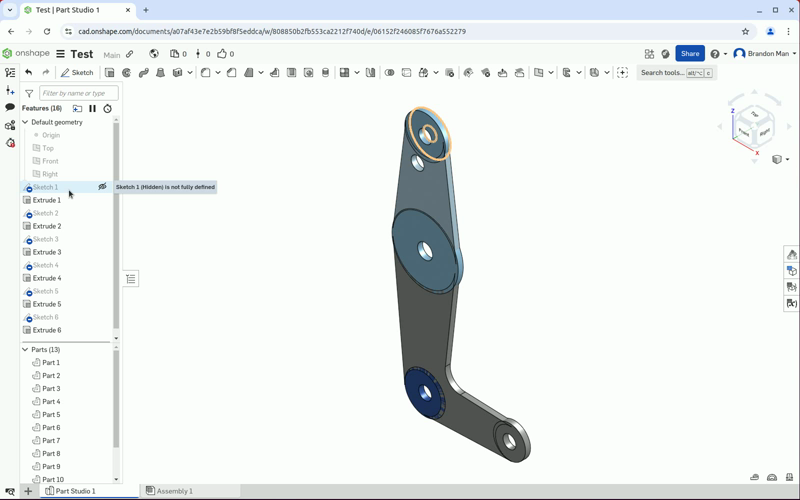
click(69, 189)